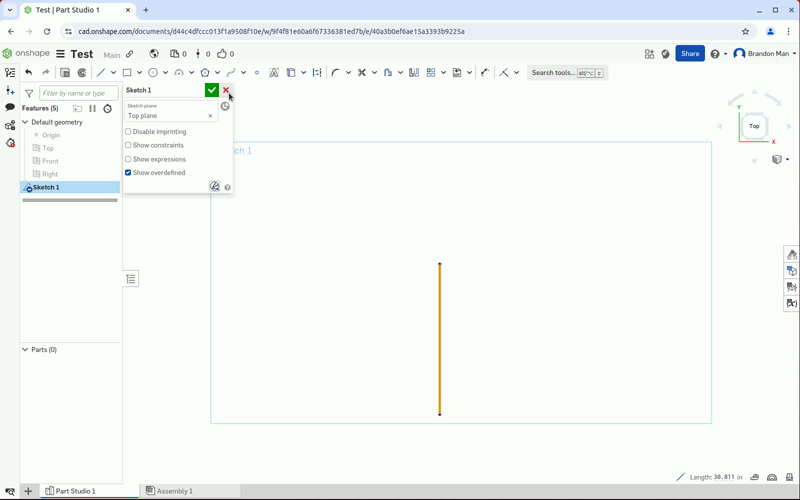
key(shift+h)
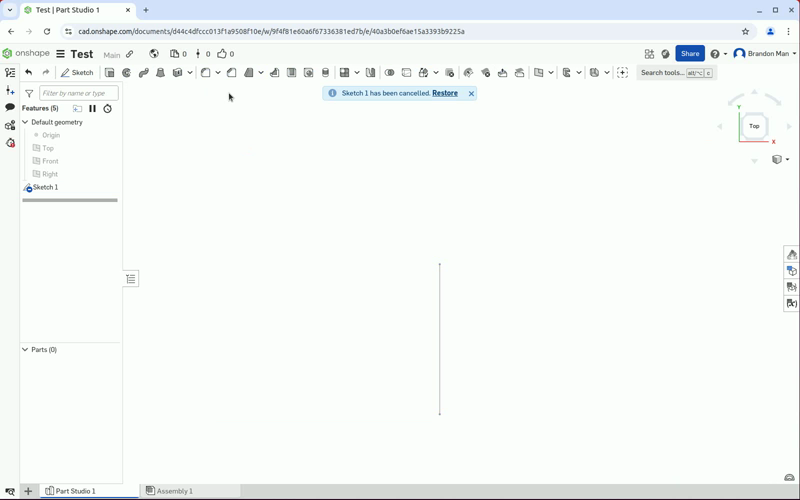
key(shift+s)
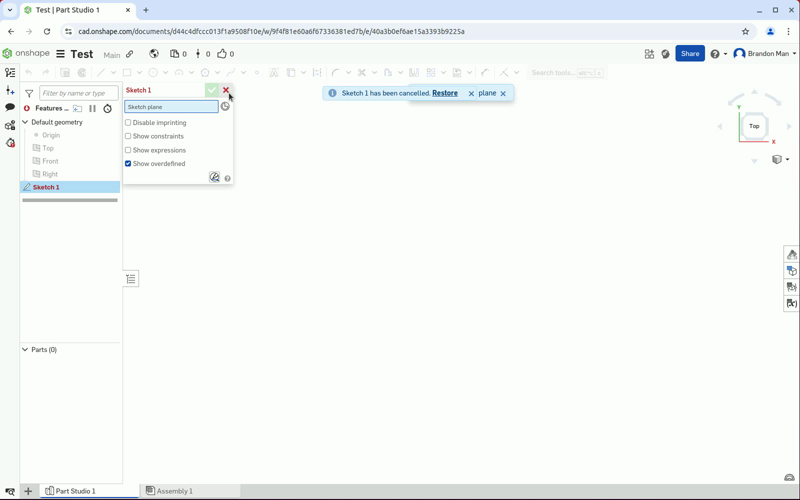
mouse_move(73, 150)
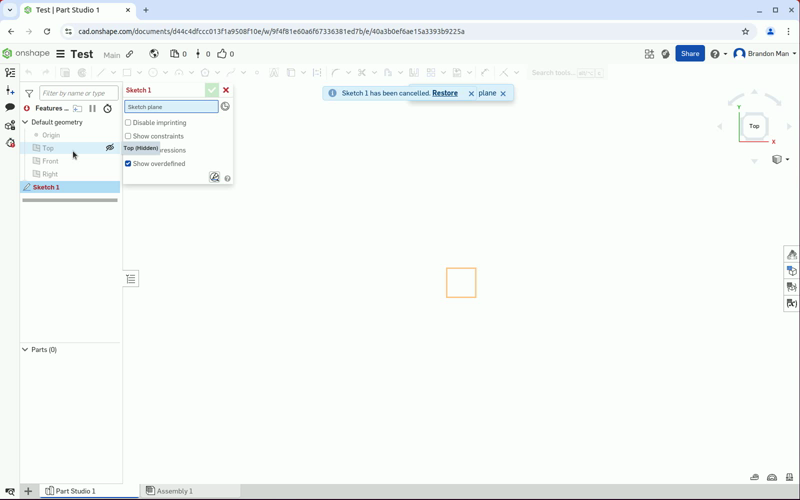
click(73, 150)
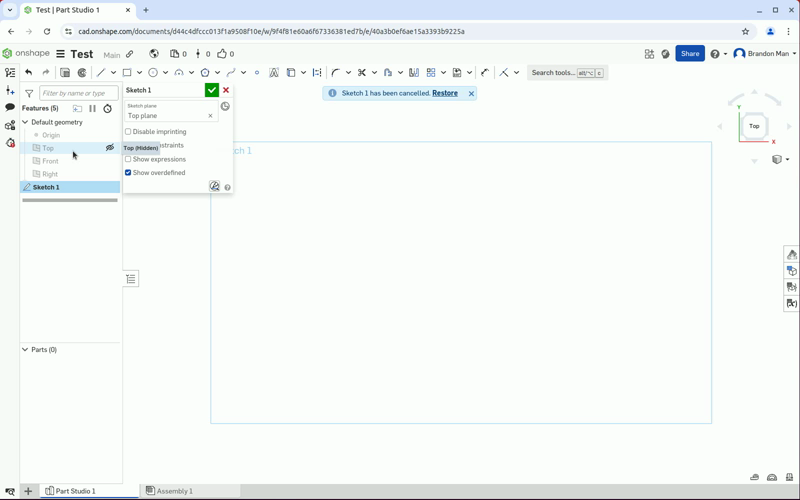
mouse_move(73, 352)
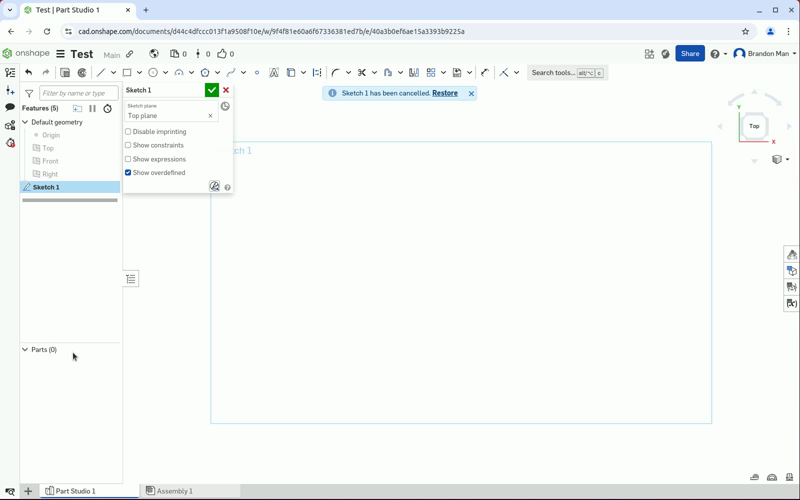
key(y)
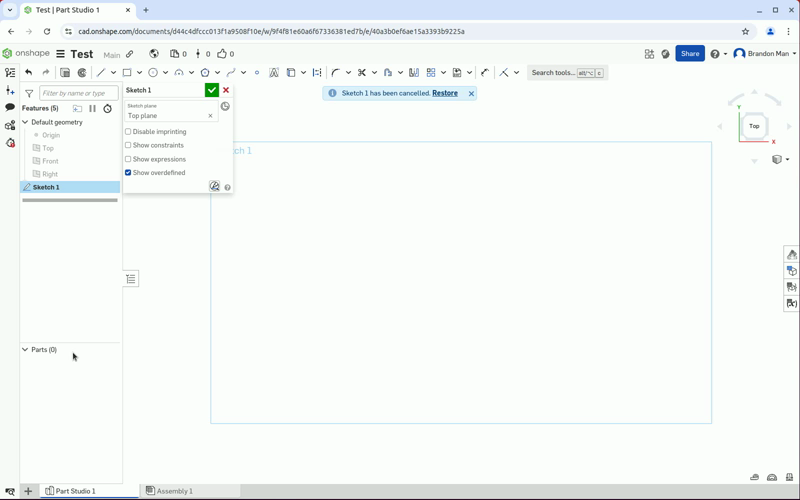
key(l)
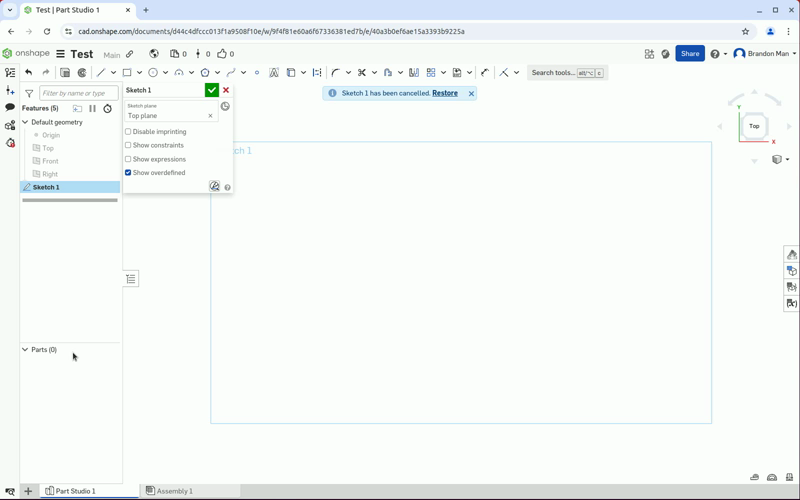
key_down(shift)
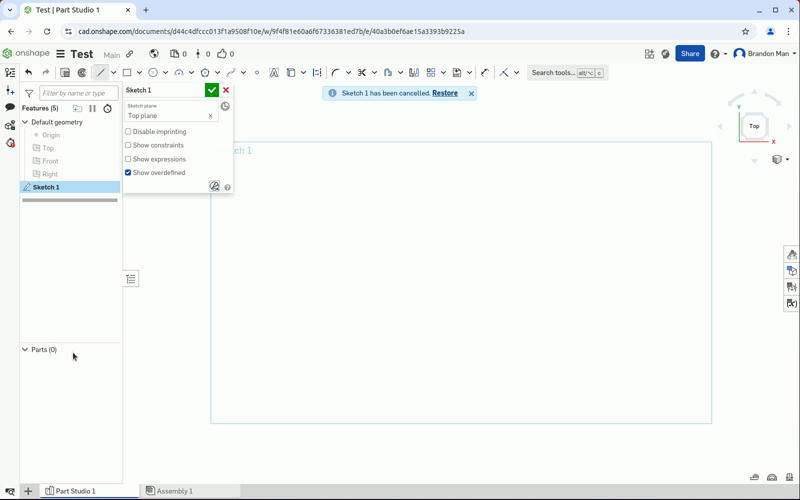
mouse_move(411, 356)
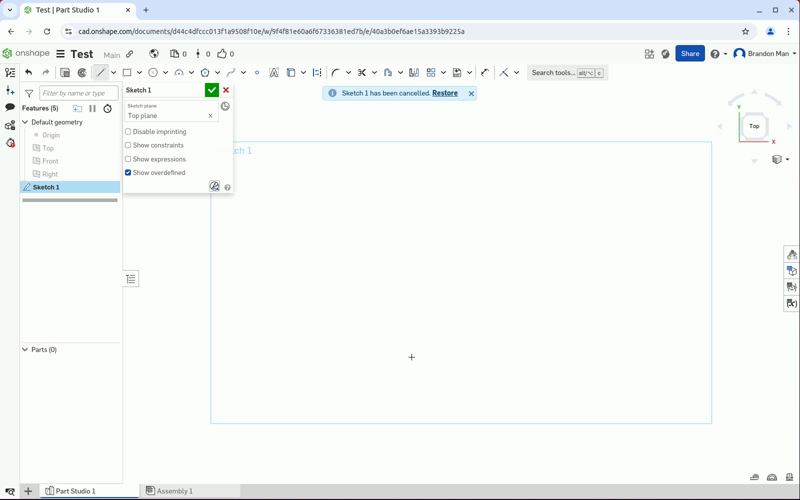
click(411, 356)
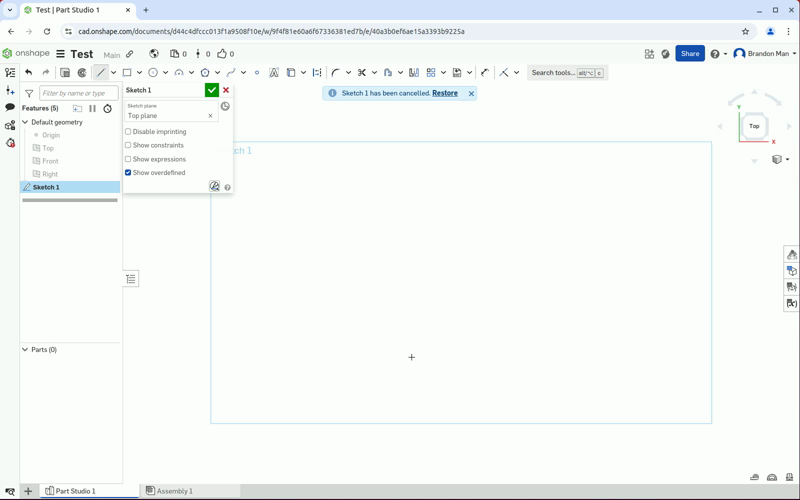
key_up(shift)
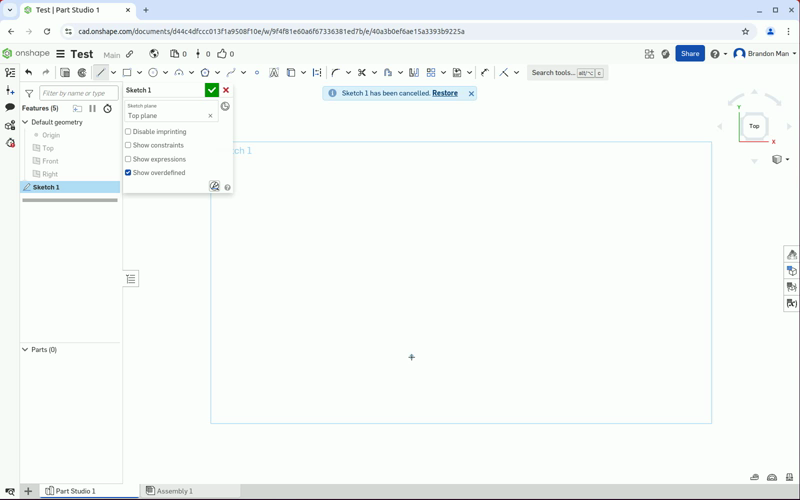
key_down(shift)
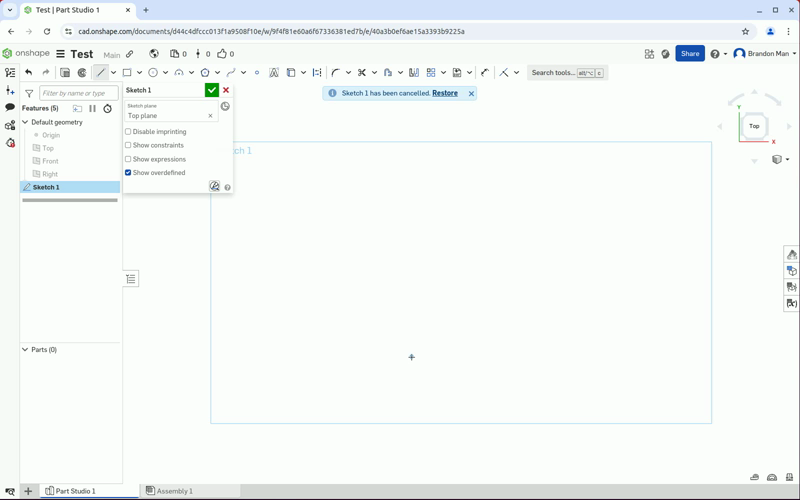
mouse_move(507, 356)
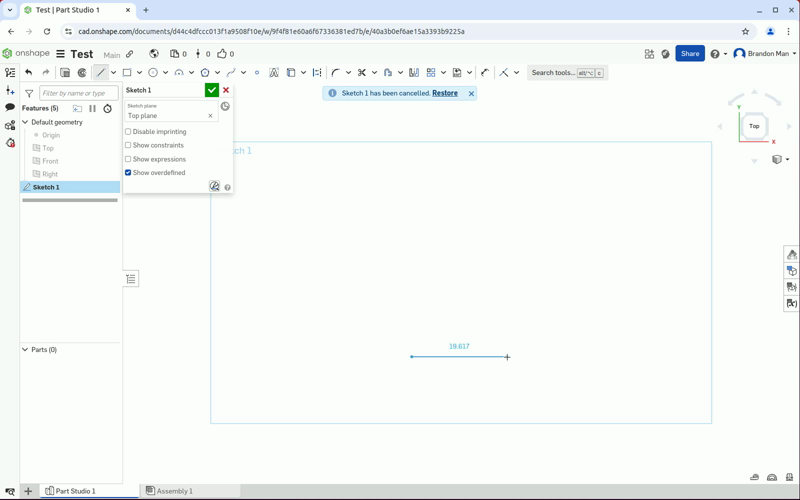
click(507, 356)
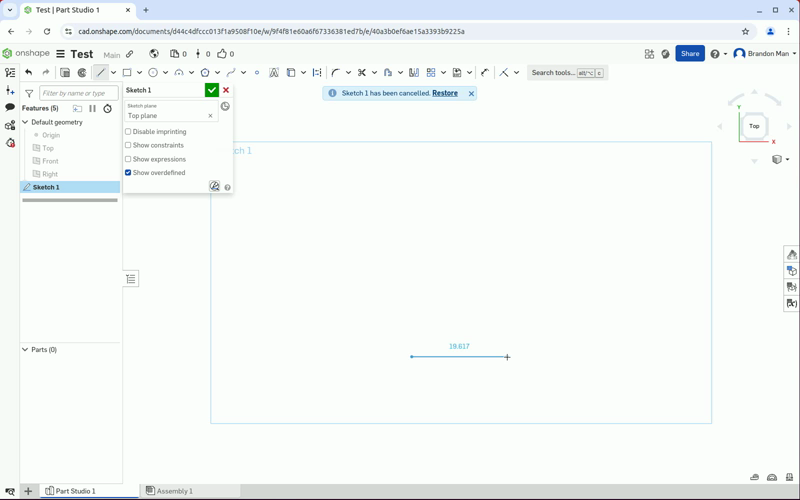
key_up(shift)
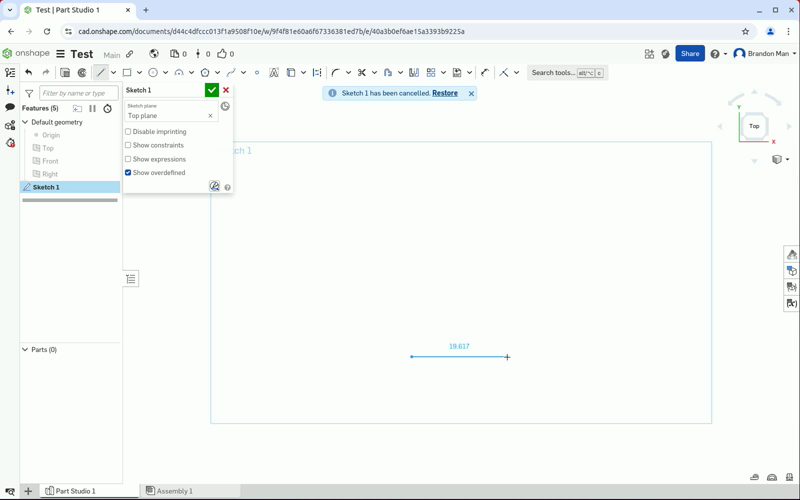
key_down(shift)
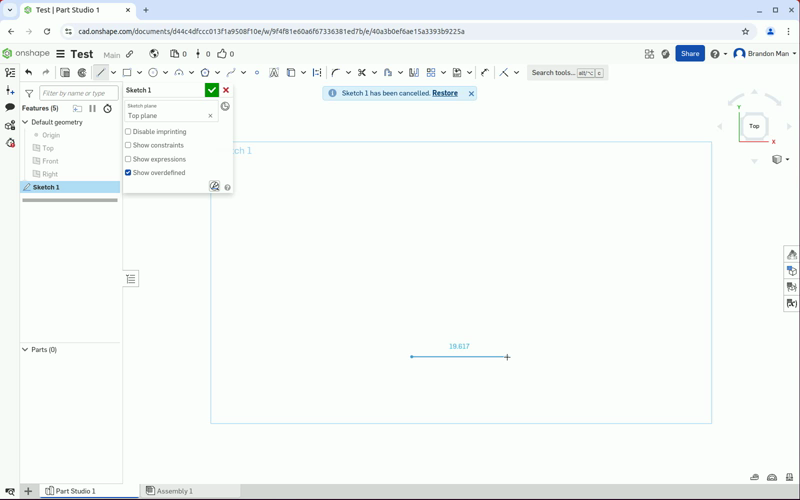
mouse_move(507, 171)
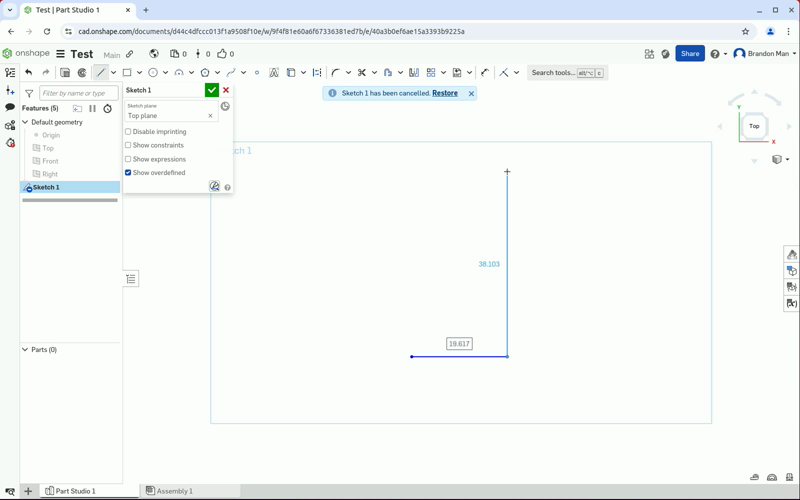
click(507, 171)
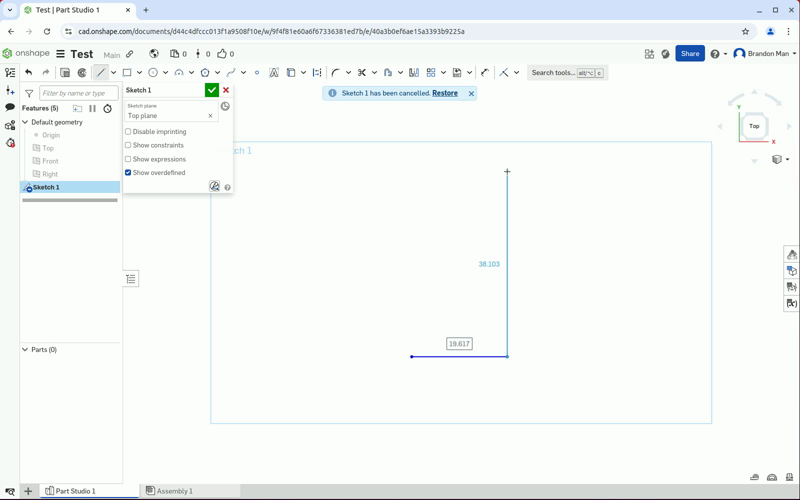
key_up(shift)
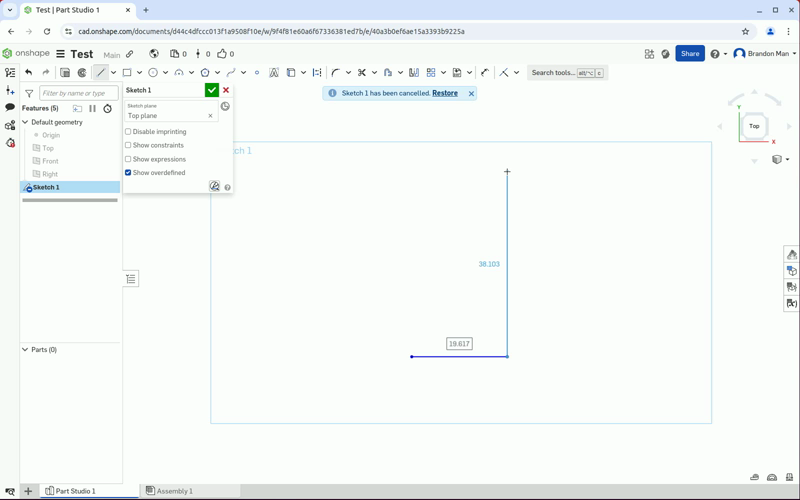
key_down(shift)
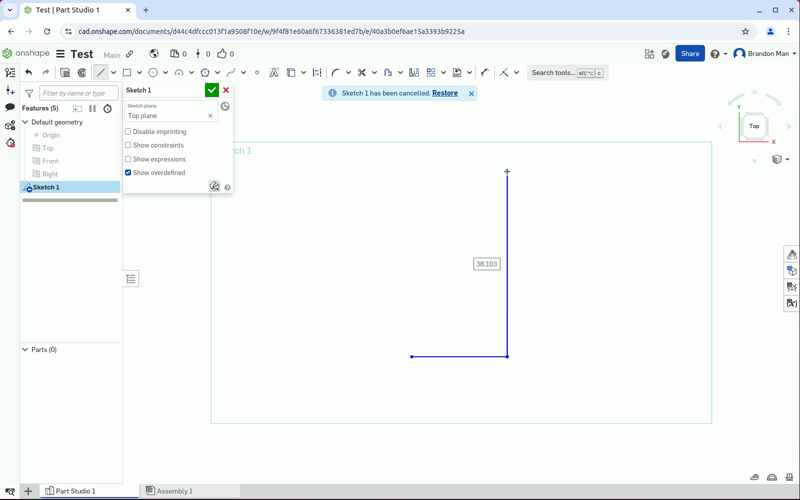
mouse_move(411, 171)
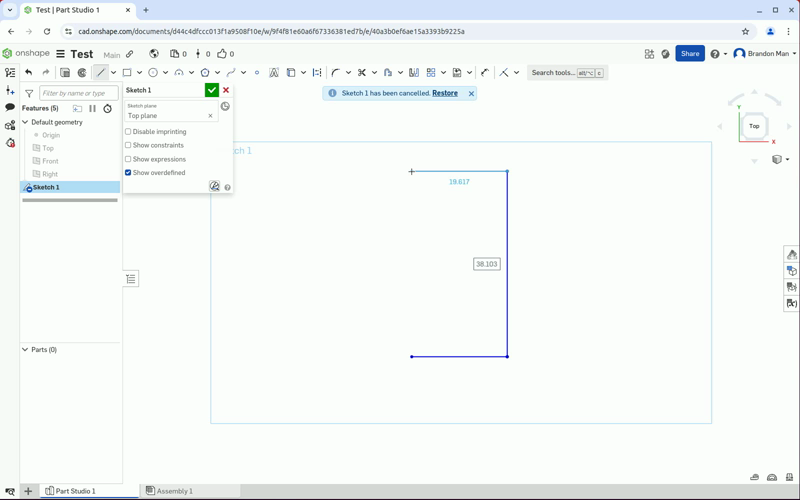
click(411, 171)
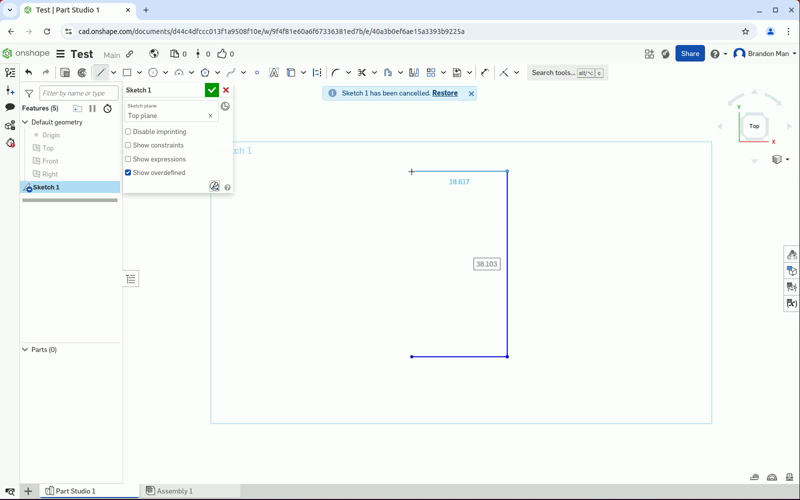
key_up(shift)
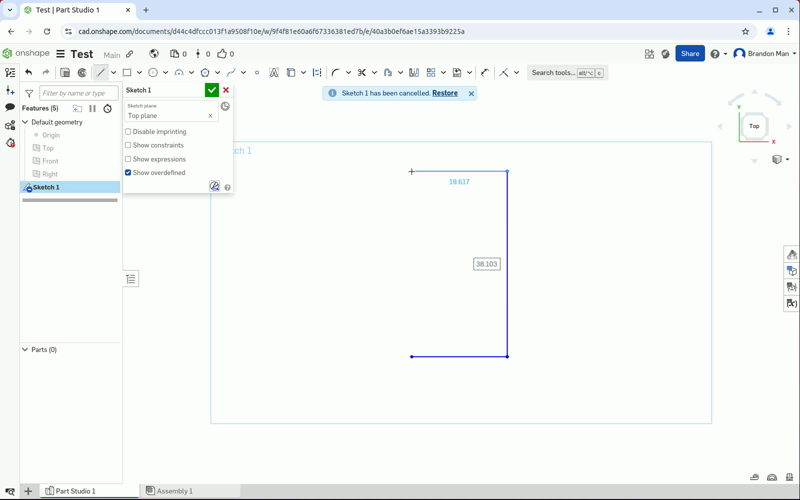
key_down(shift)
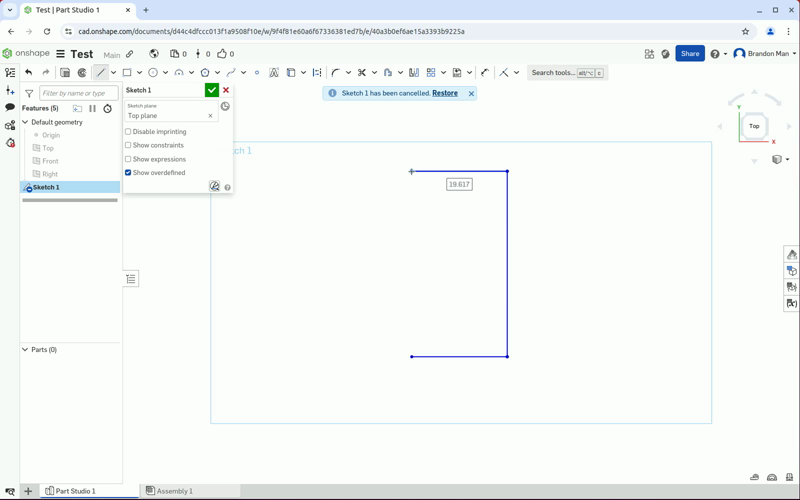
mouse_move(411, 356)
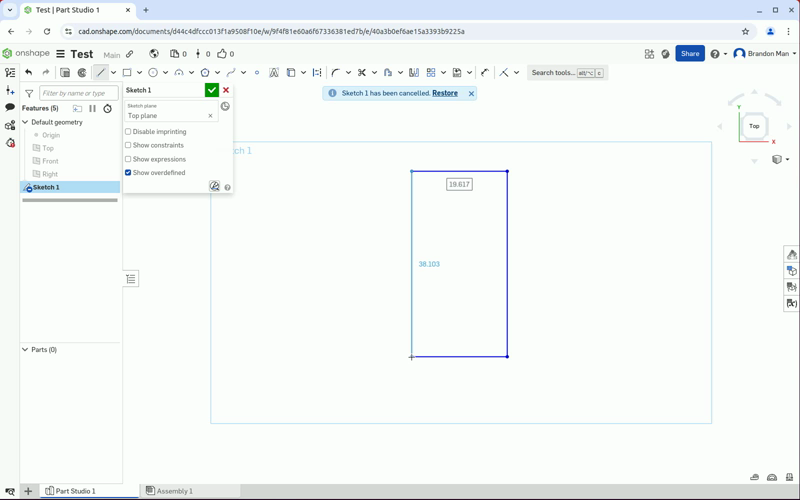
key_up(shift)
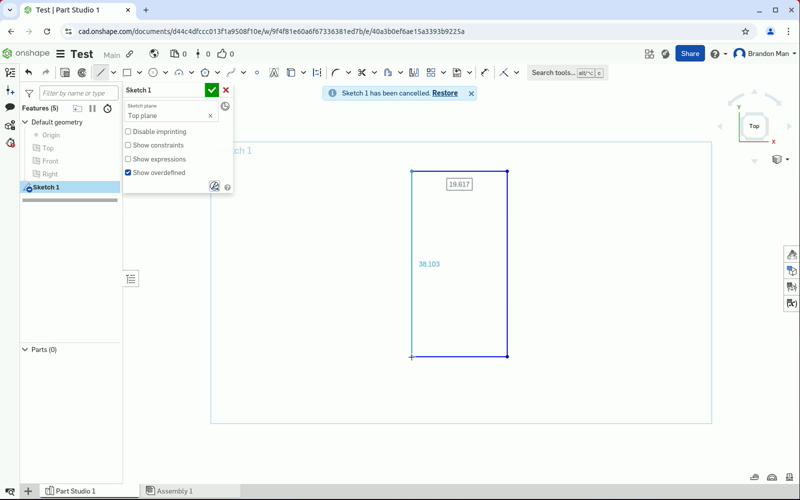
click(411, 356)
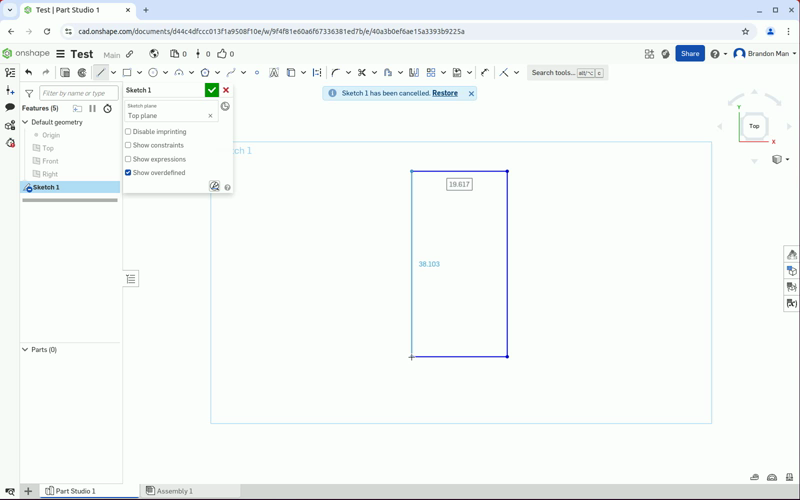
key(esc)
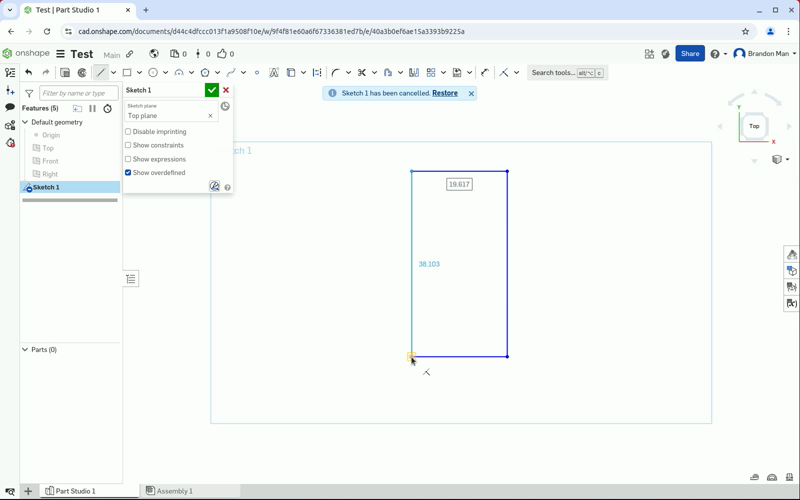
mouse_move(492, 322)
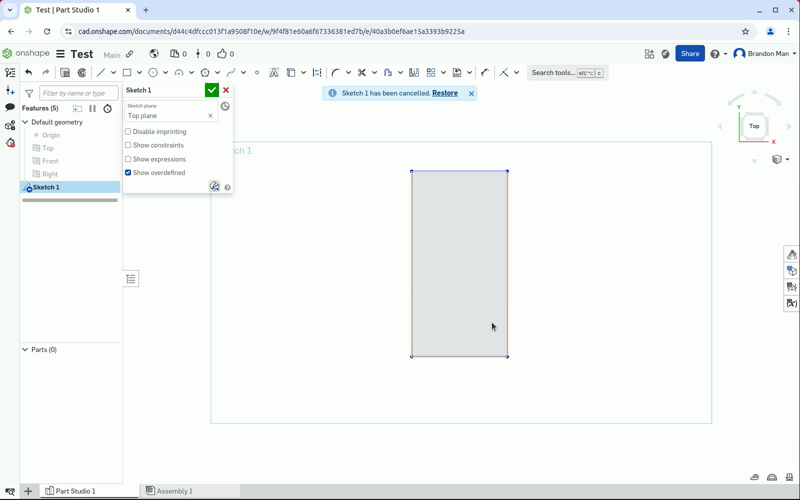
click(492, 322)
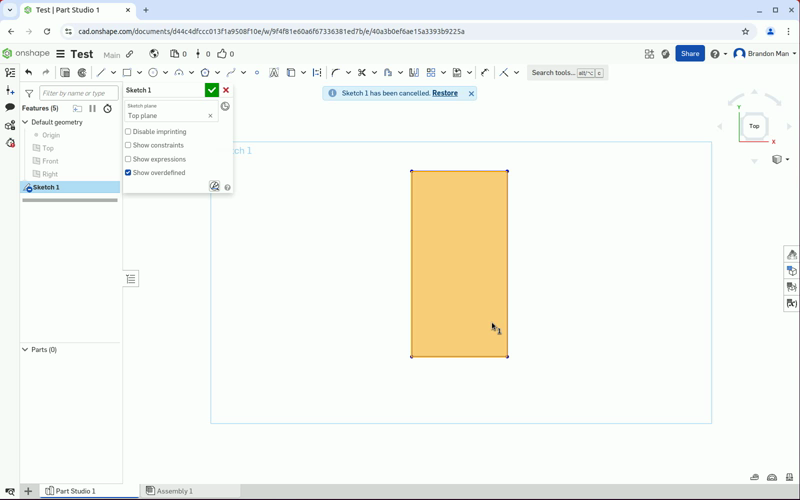
mouse_move(73, 352)
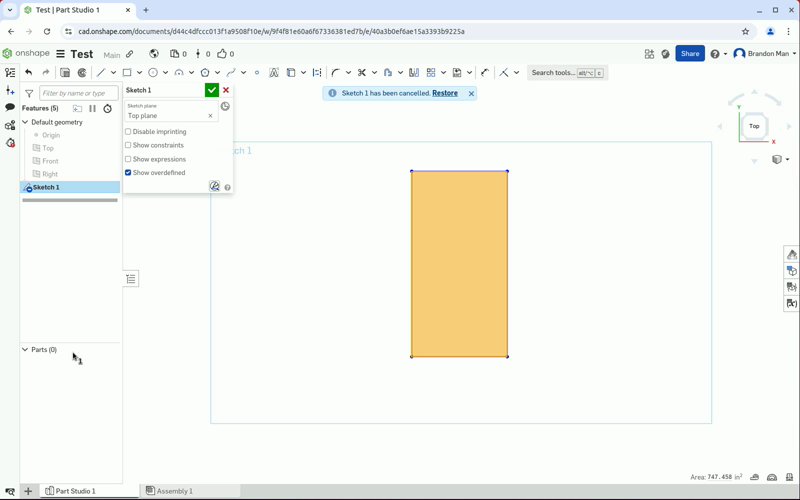
key(shift+y)
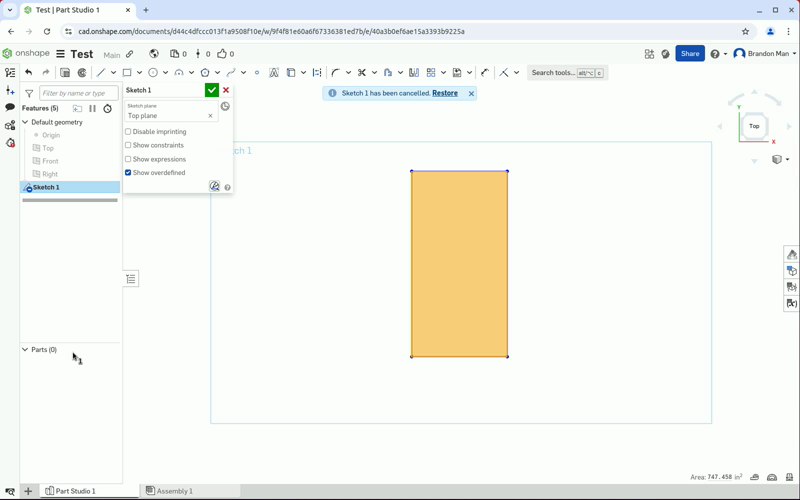
key(shift+e)
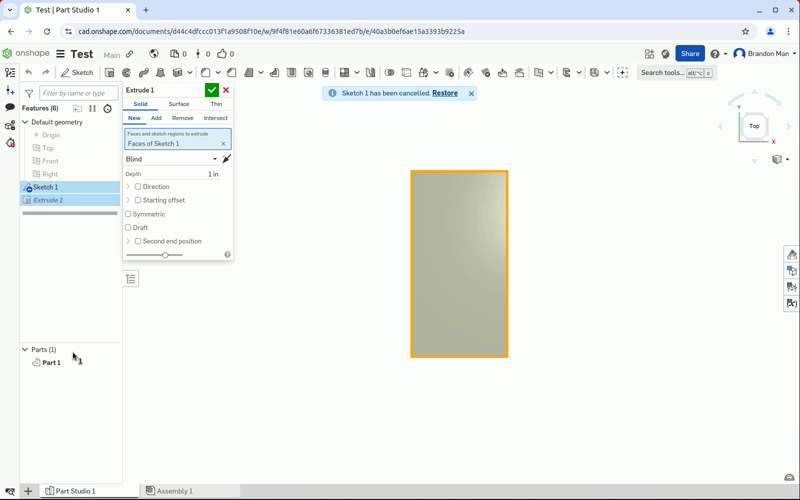
mouse_move(143, 106)
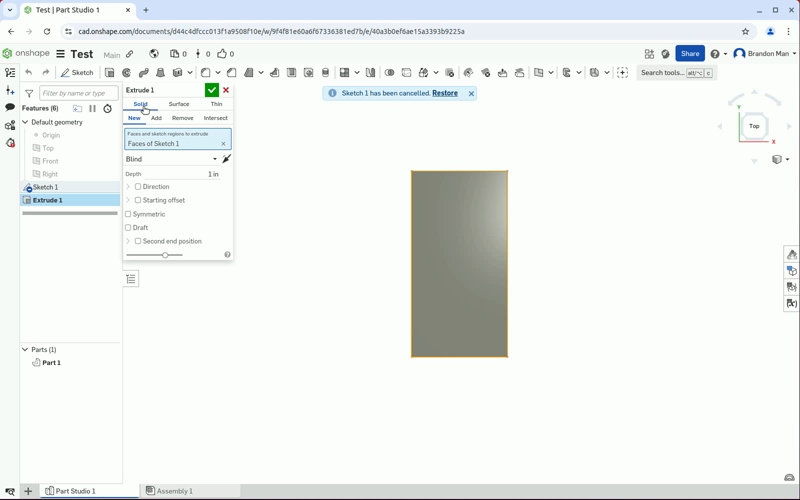
click(143, 106)
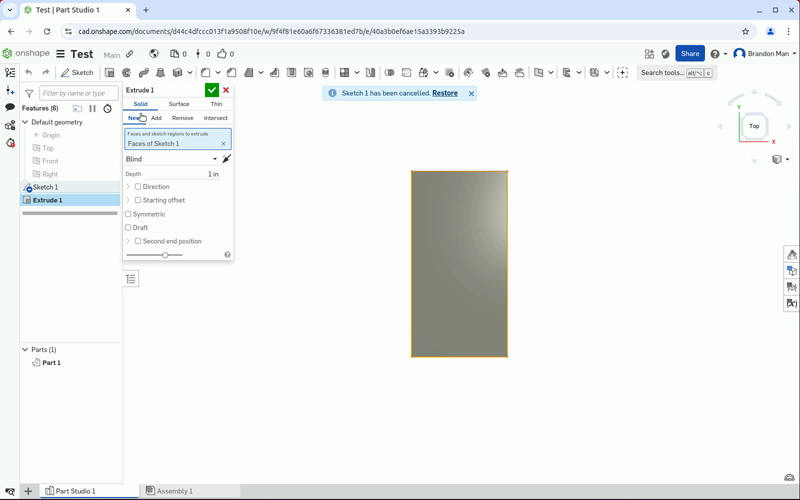
mouse_move(137, 120)
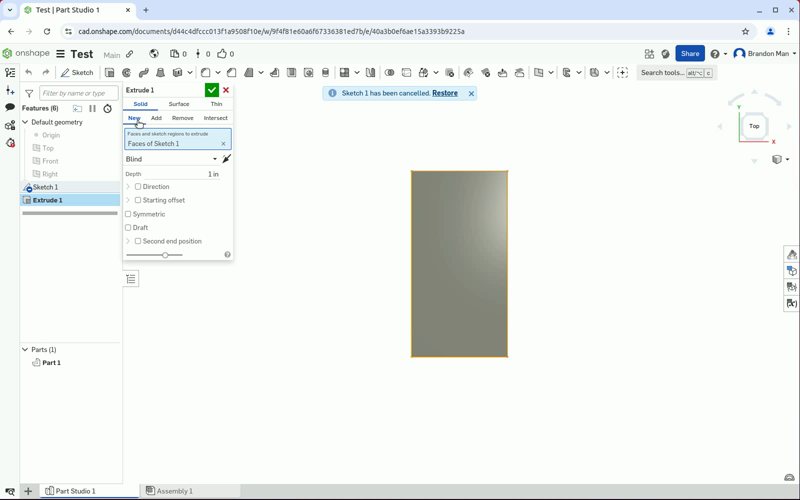
click(137, 120)
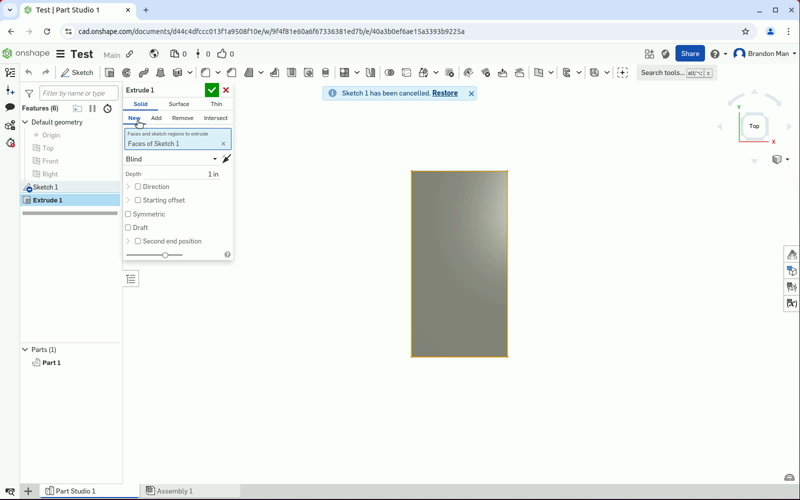
key(tab, 4)
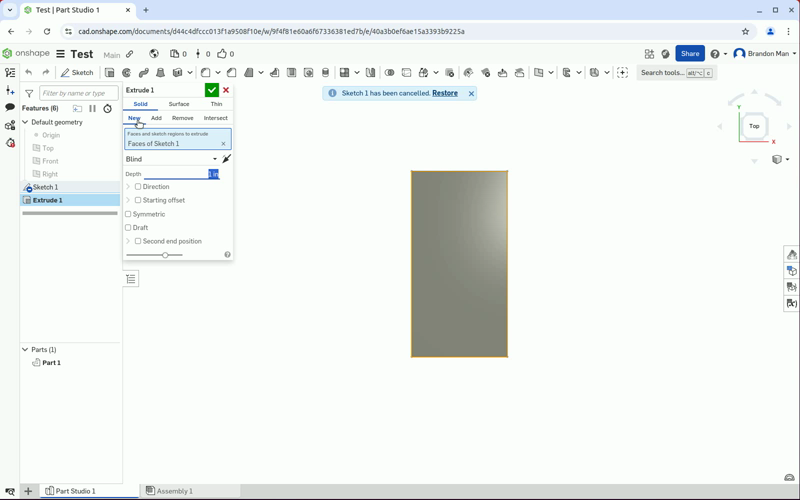
text(0.481)
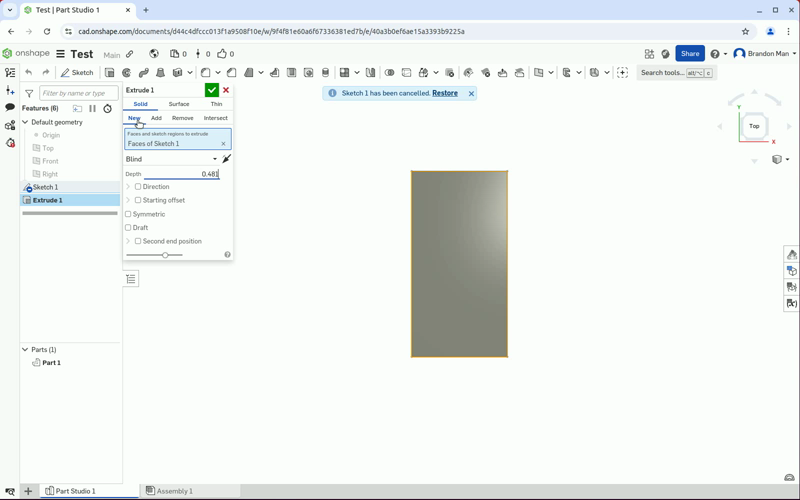
key(enter)
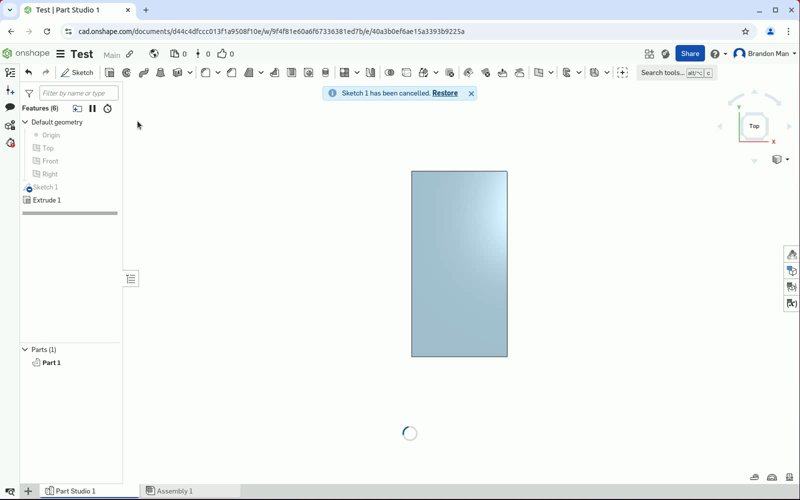
key(shift+h)
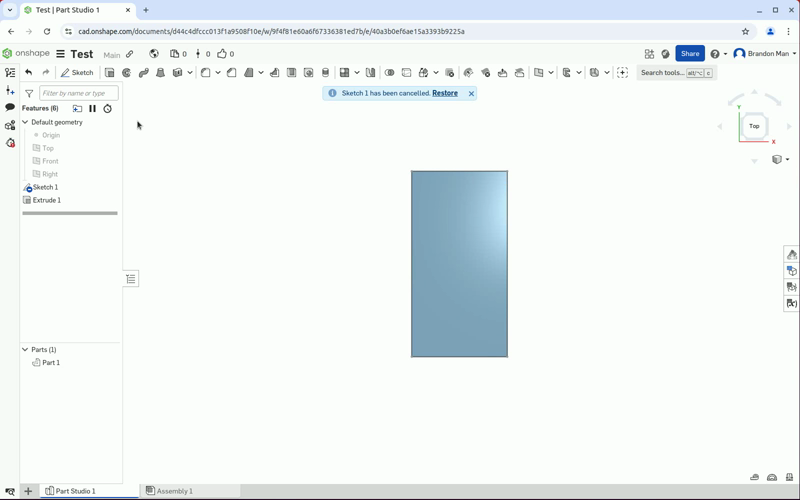
key(shift+h)
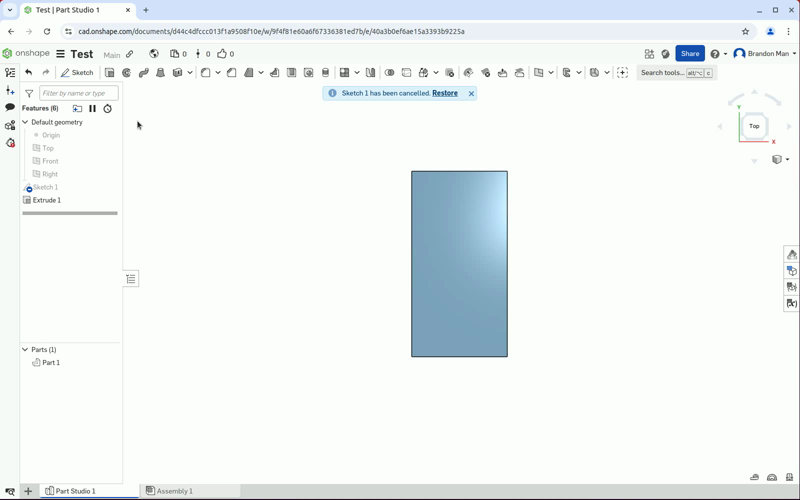
mouse_move(73, 189)
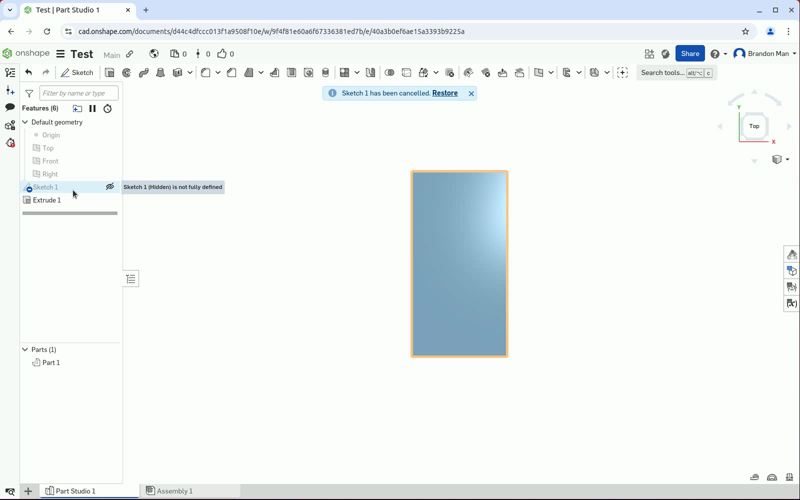
click(73, 189)
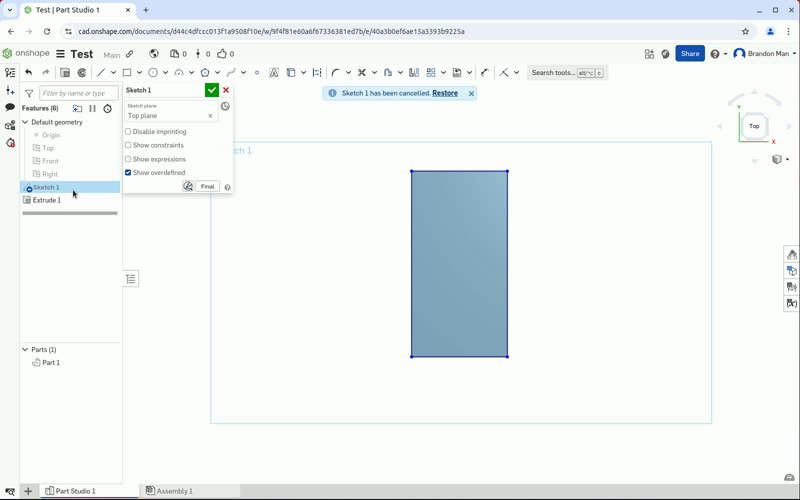
mouse_move(229, 92)
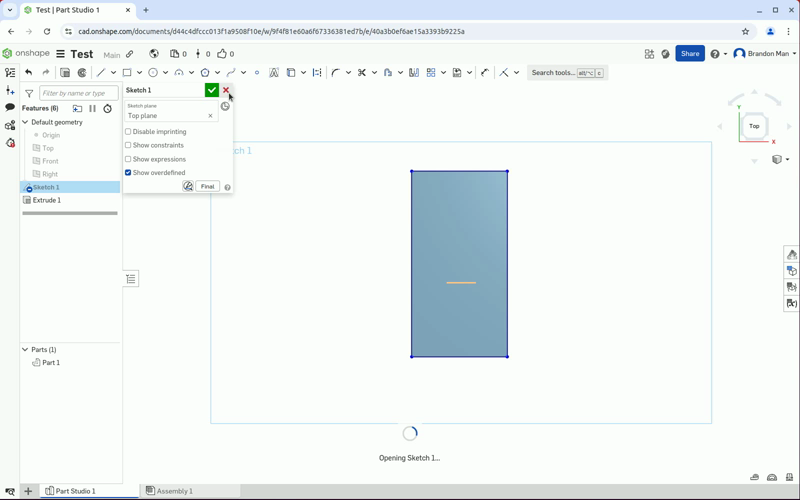
click(229, 92)
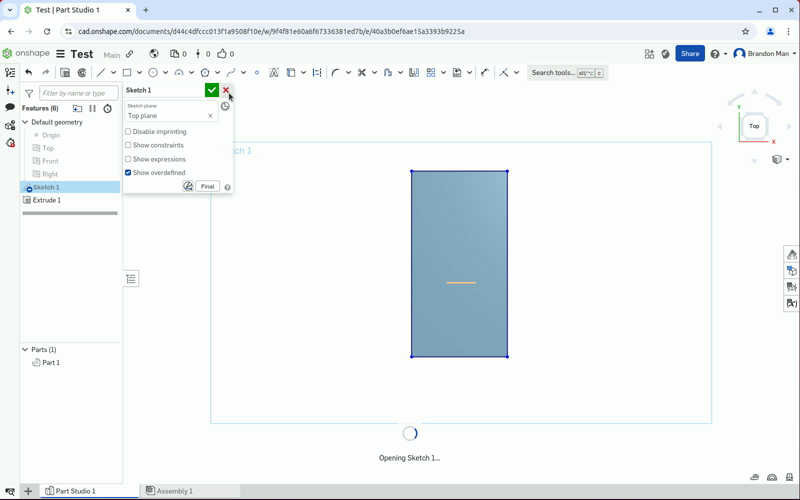
key(shift+s)
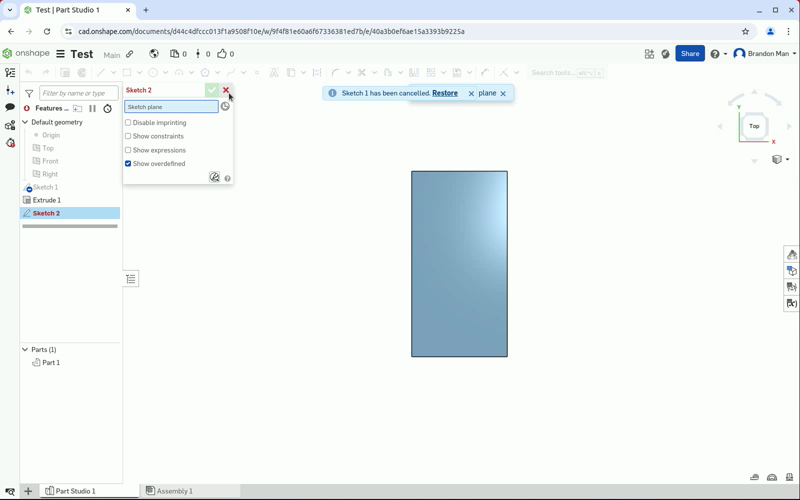
mouse_move(73, 150)
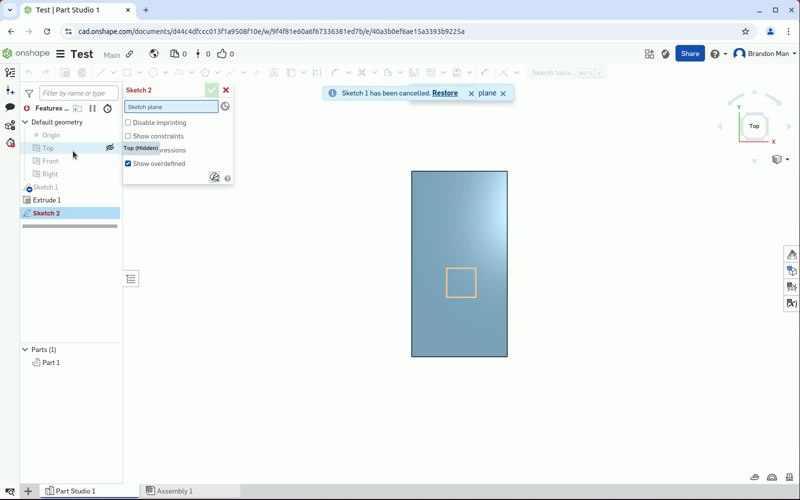
click(73, 150)
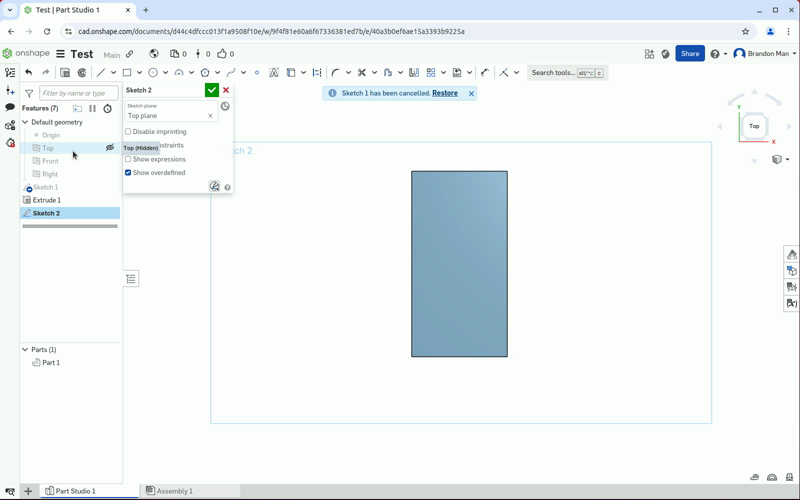
mouse_move(73, 352)
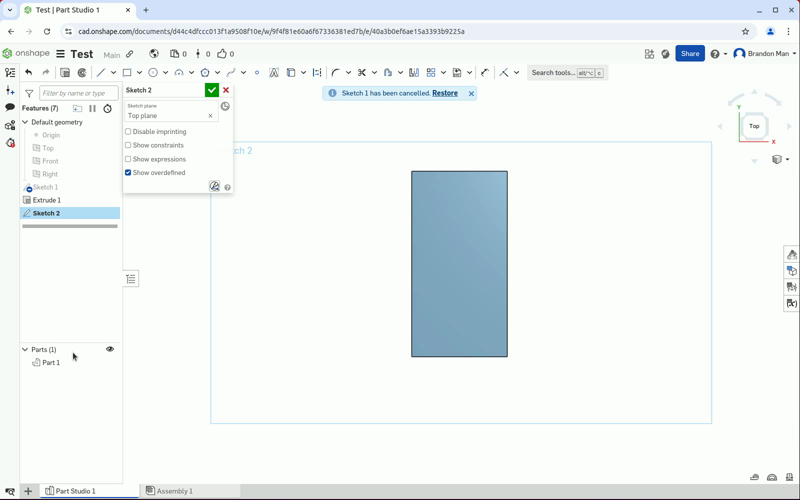
key(y)
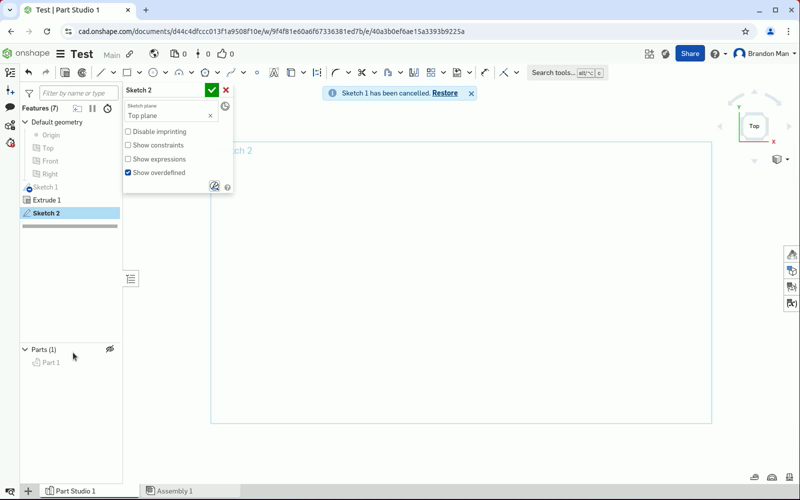
key(l)
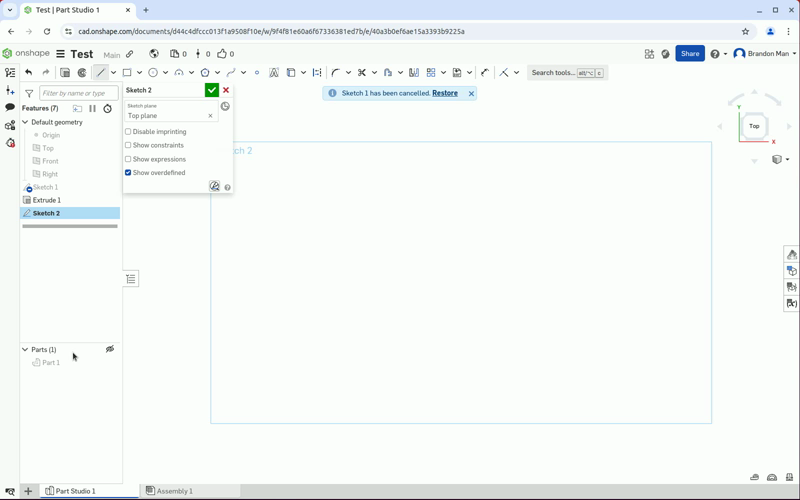
key_down(shift)
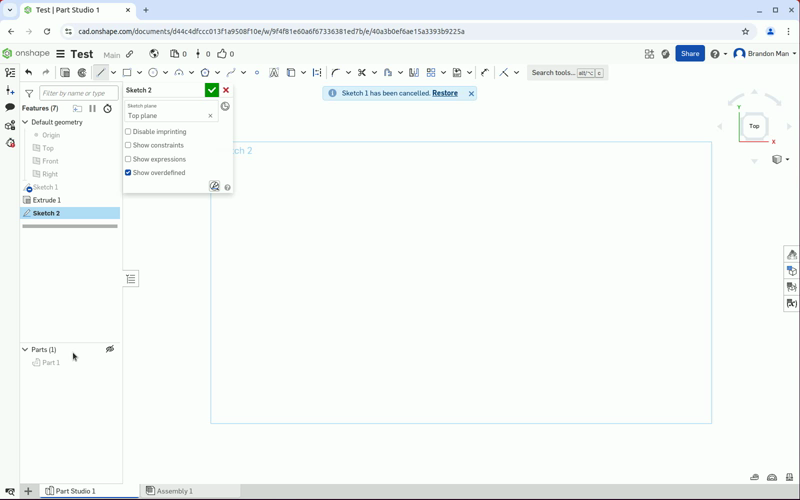
mouse_move(414, 228)
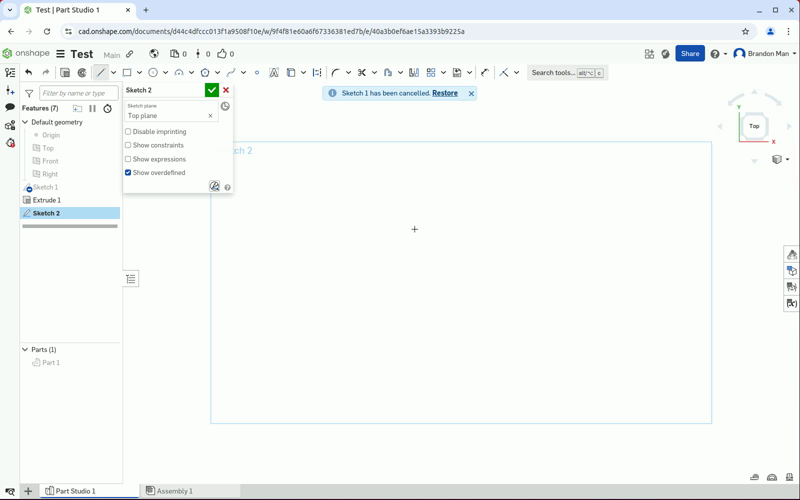
click(414, 228)
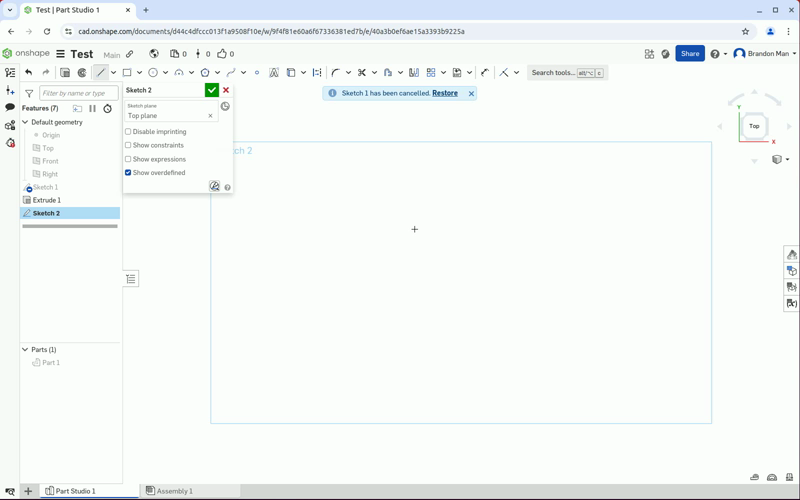
key_up(shift)
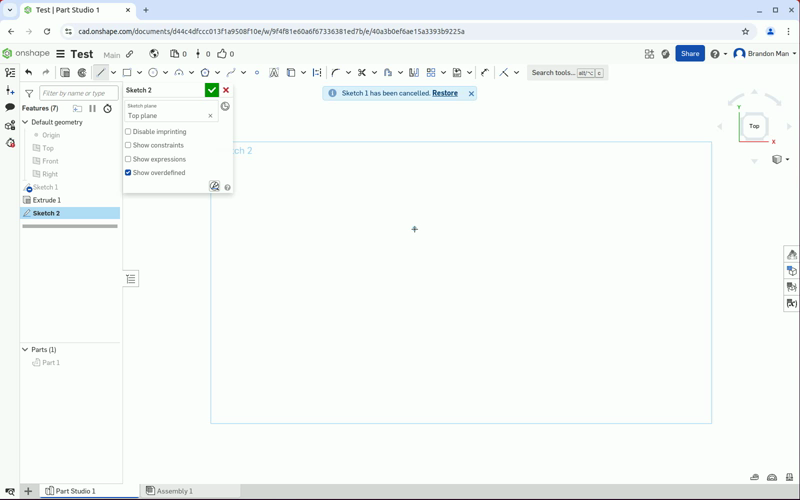
key_down(shift)
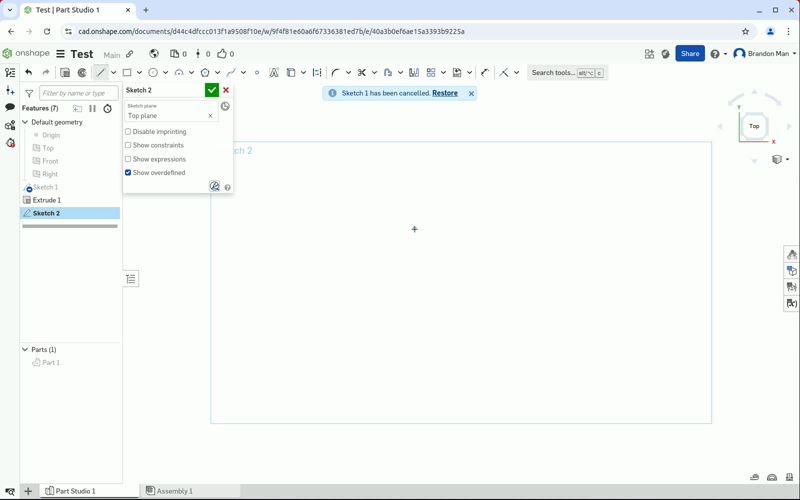
mouse_move(444, 228)
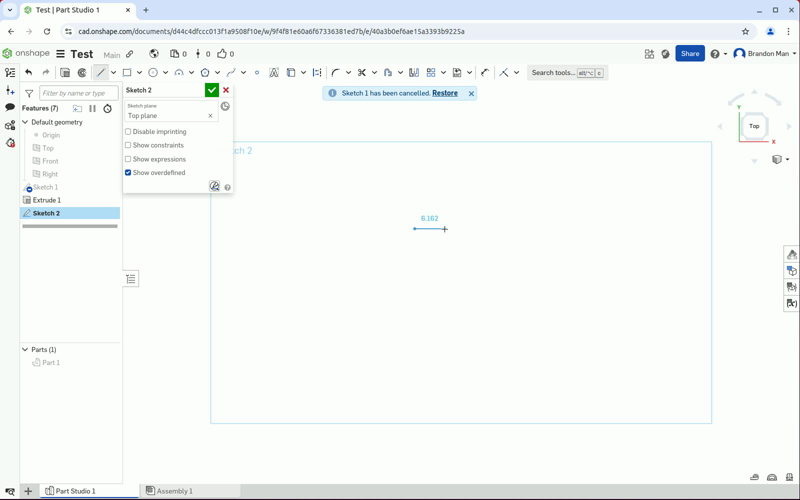
mouse_move(418, 228)
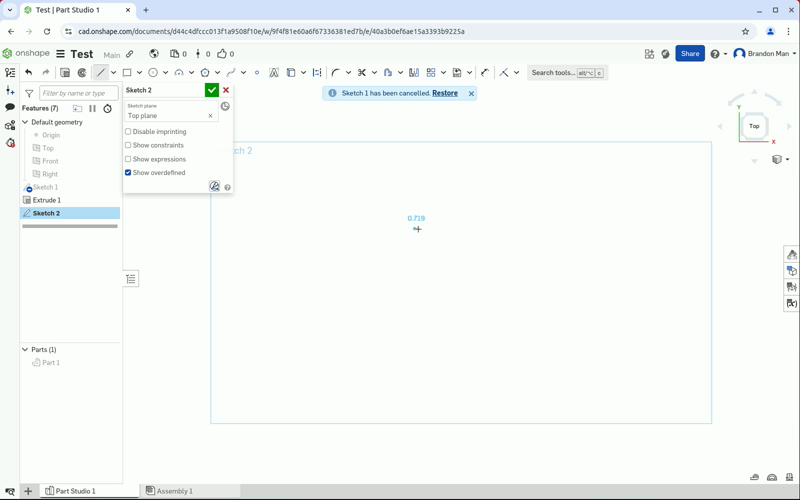
scroll(6)
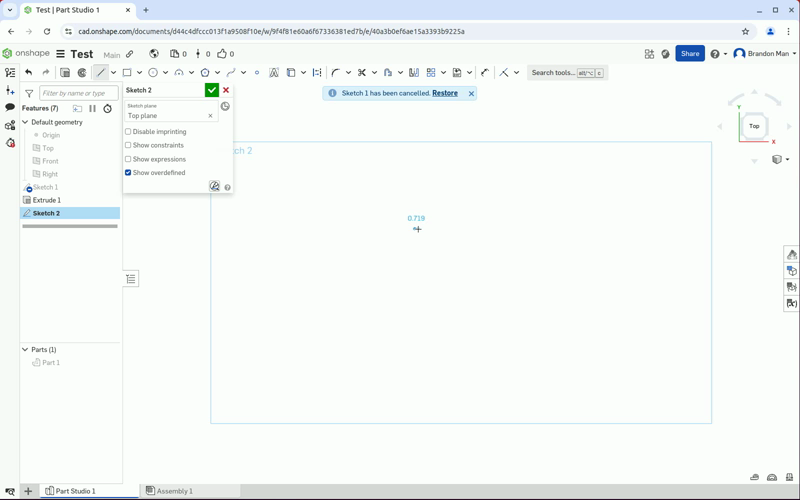
scroll(6)
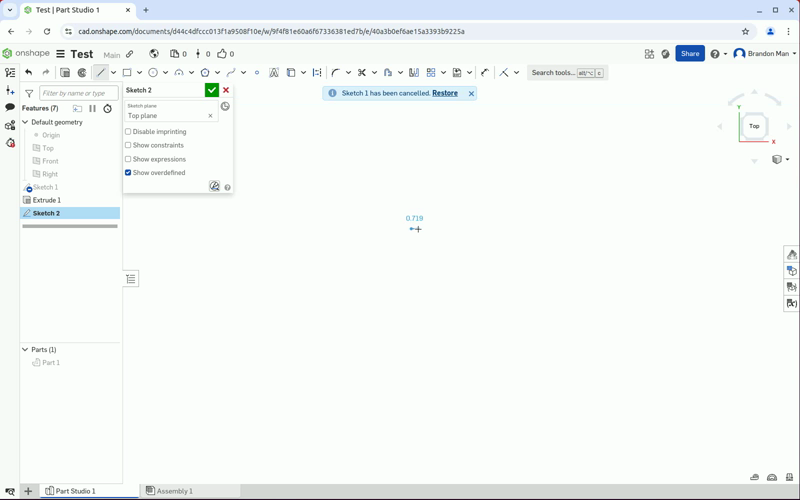
scroll(6)
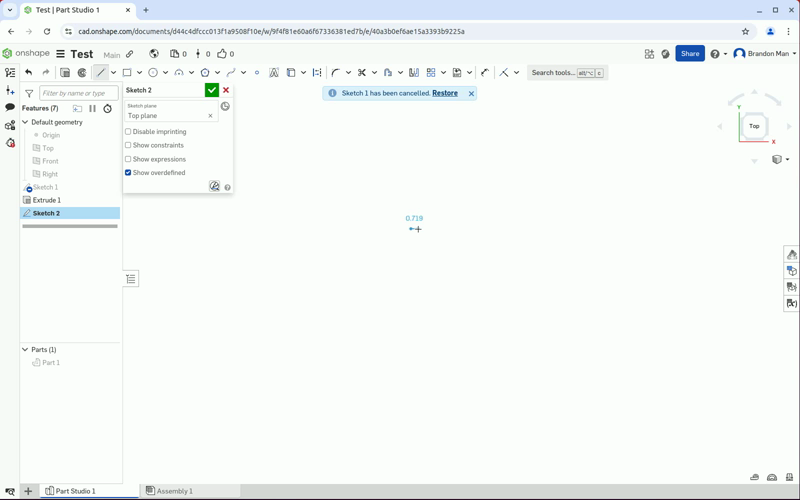
scroll(6)
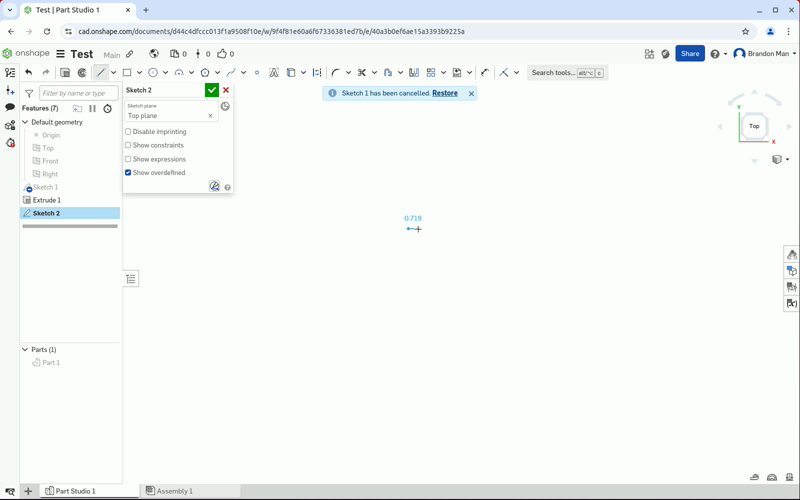
scroll(6)
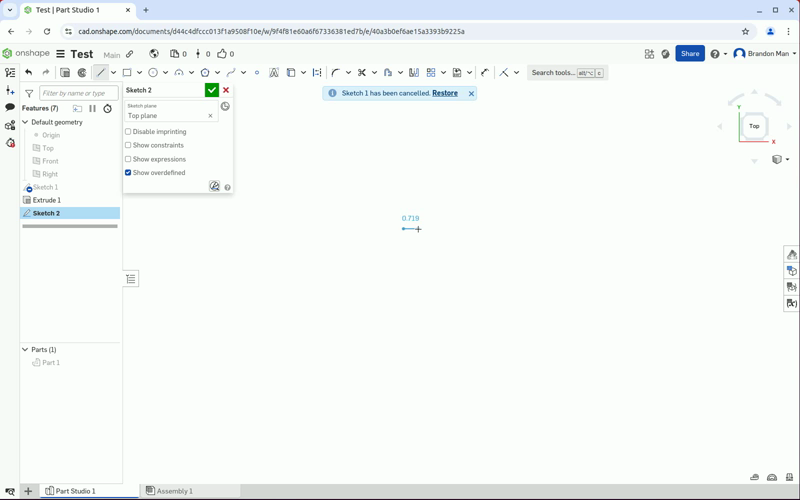
scroll(6)
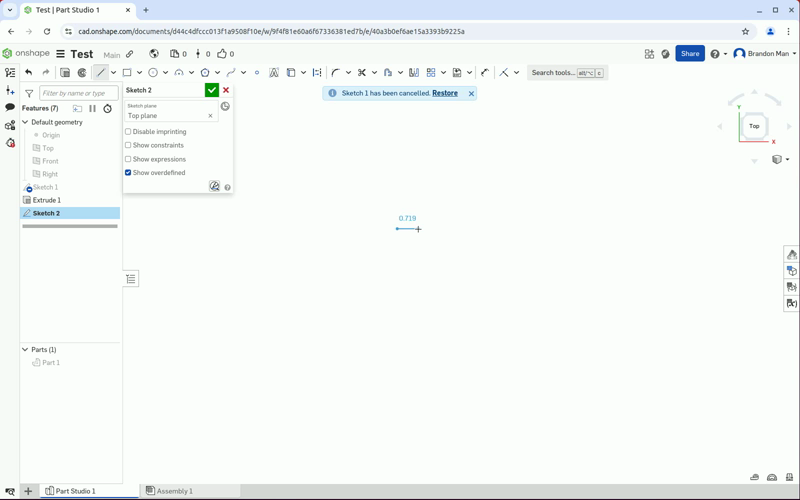
scroll(6)
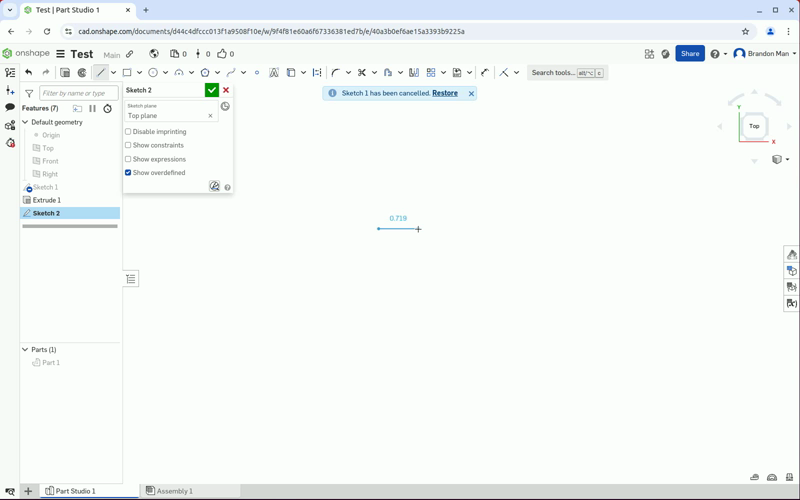
click(418, 228)
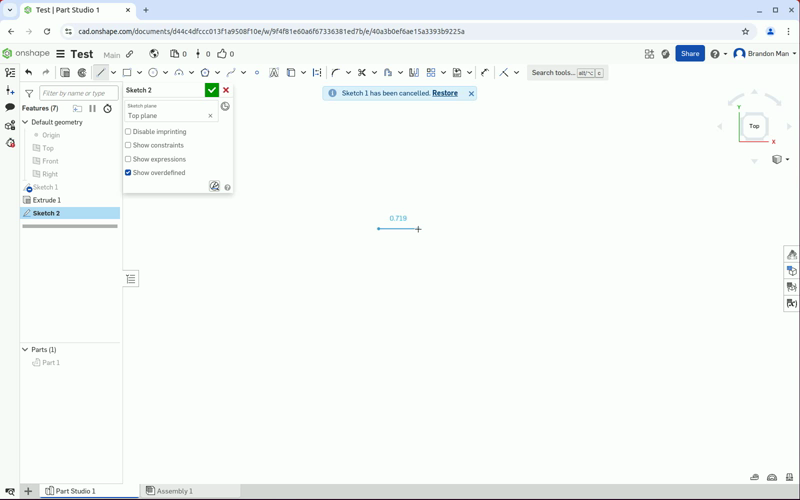
scroll(-6)
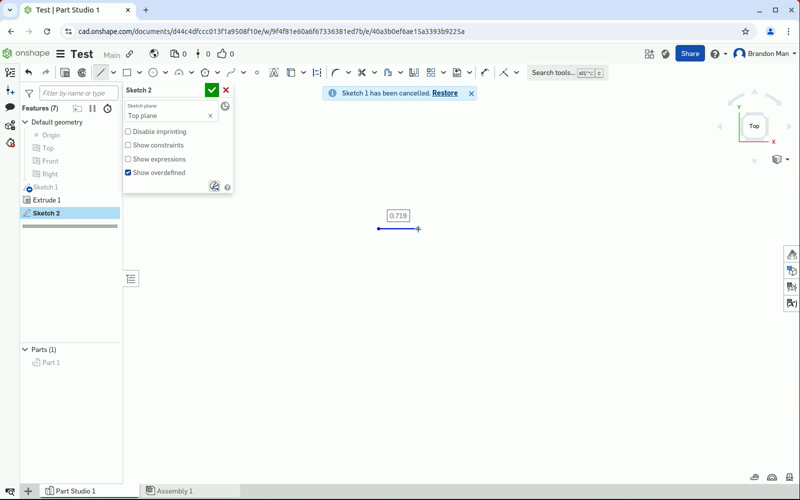
scroll(-6)
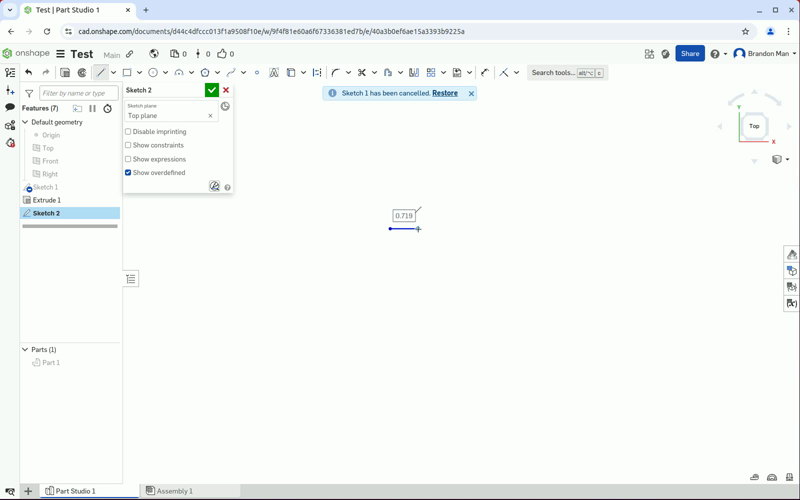
scroll(-6)
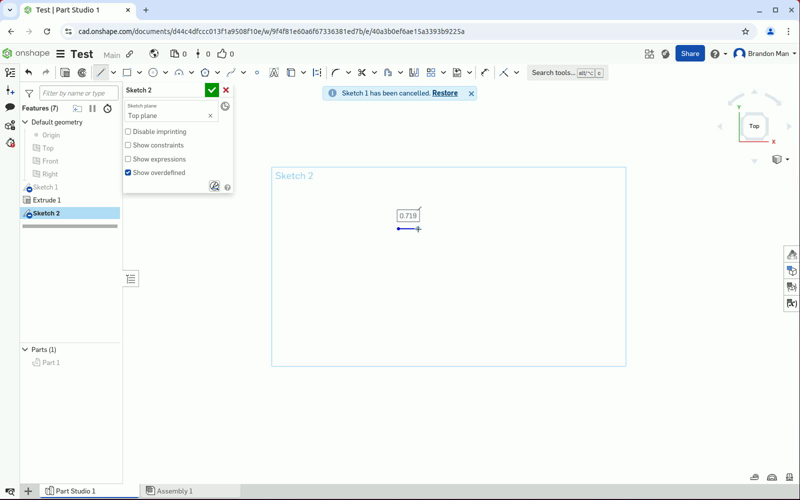
scroll(-6)
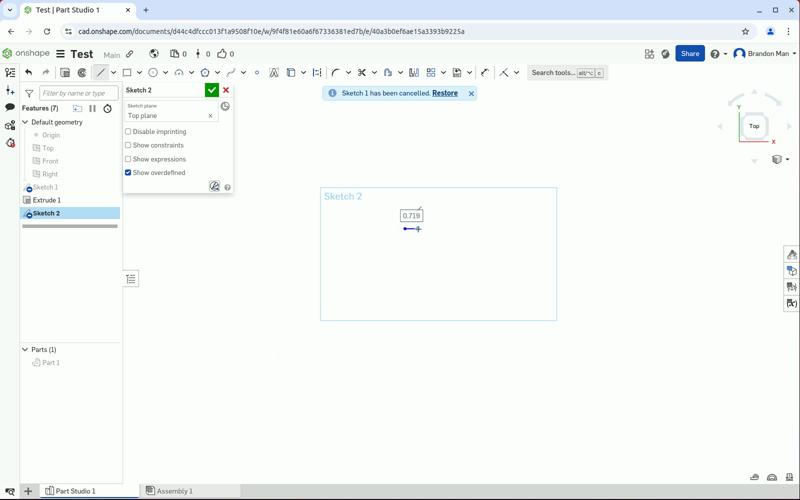
scroll(-6)
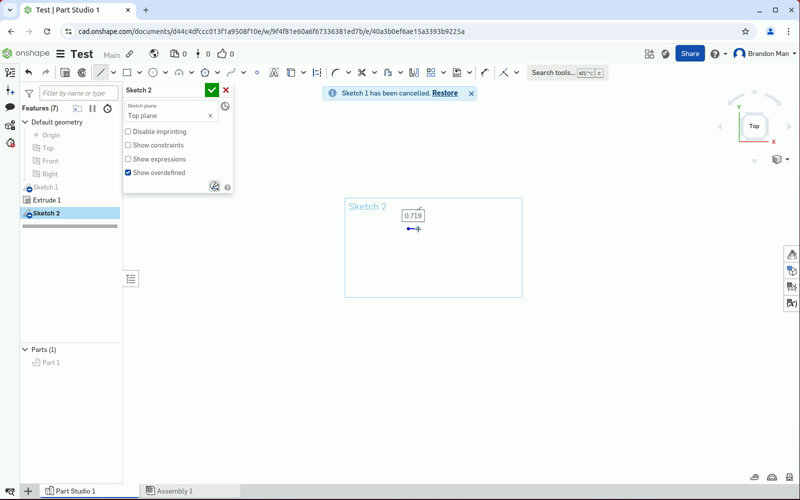
scroll(-6)
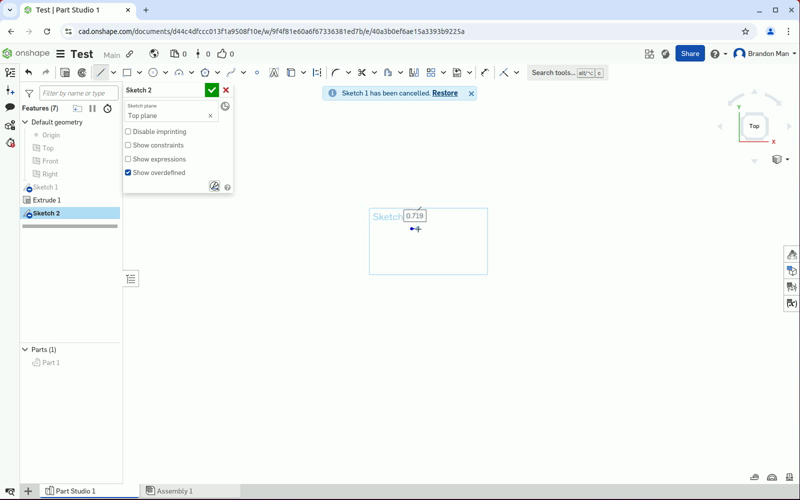
scroll(-6)
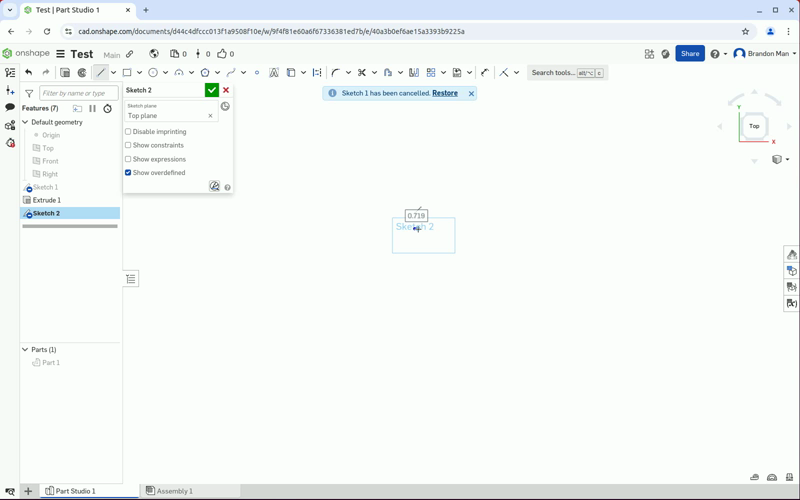
key_up(shift)
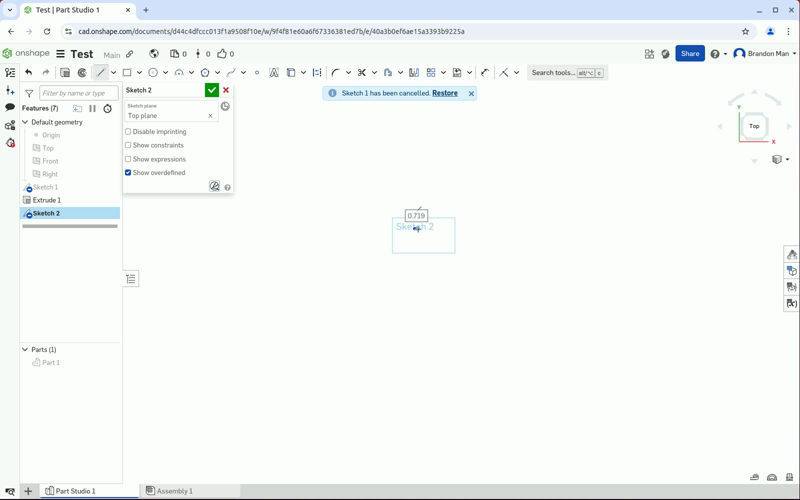
key_down(shift)
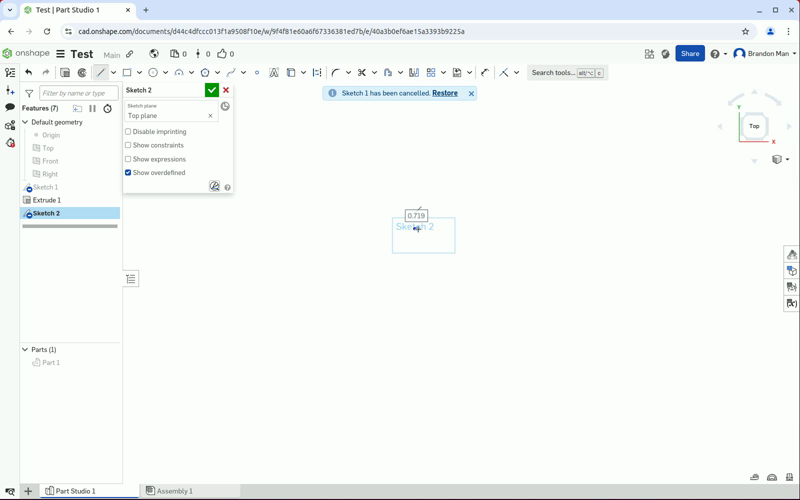
mouse_move(448, 228)
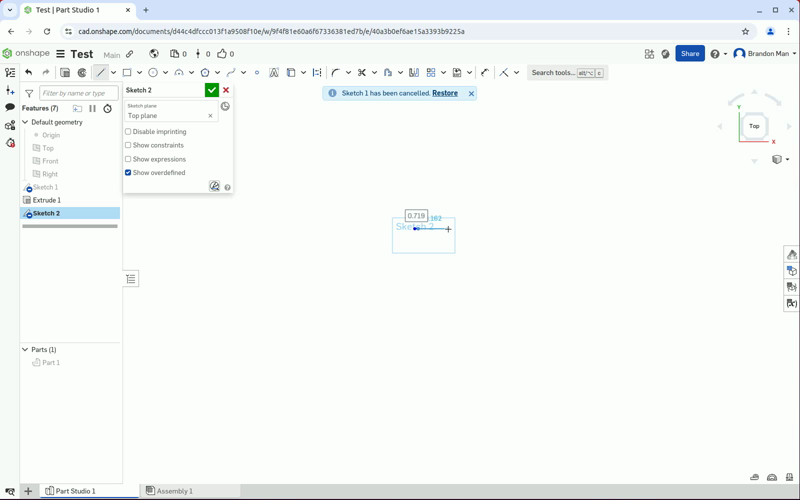
mouse_move(418, 196)
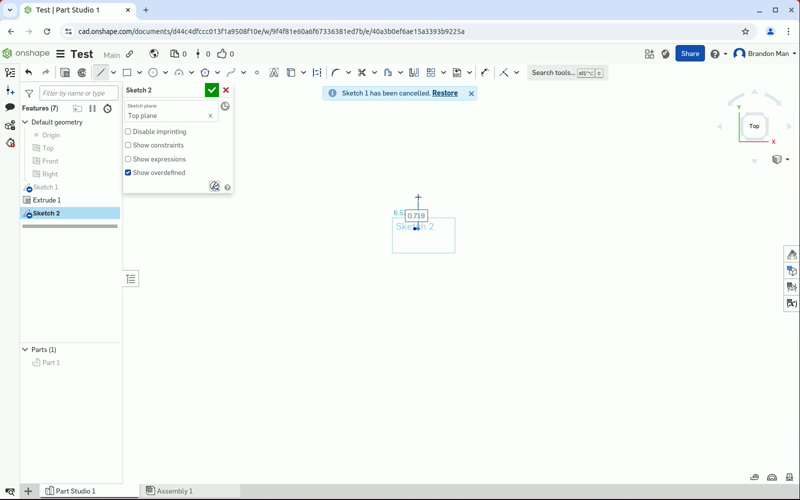
click(418, 196)
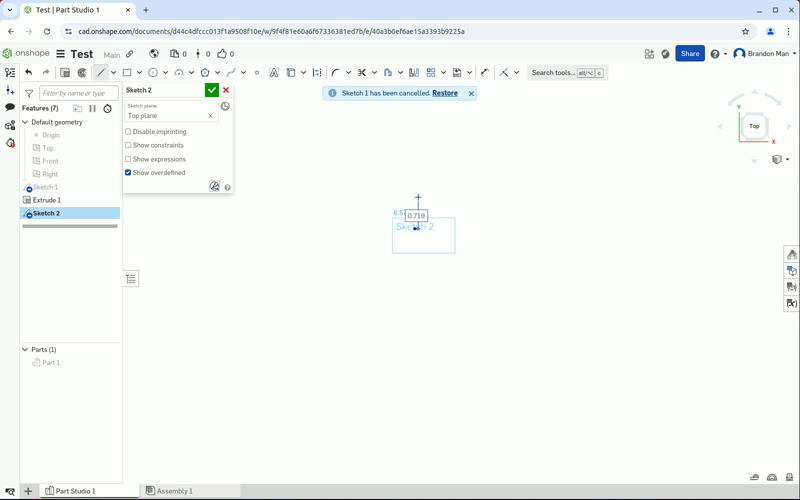
key_up(shift)
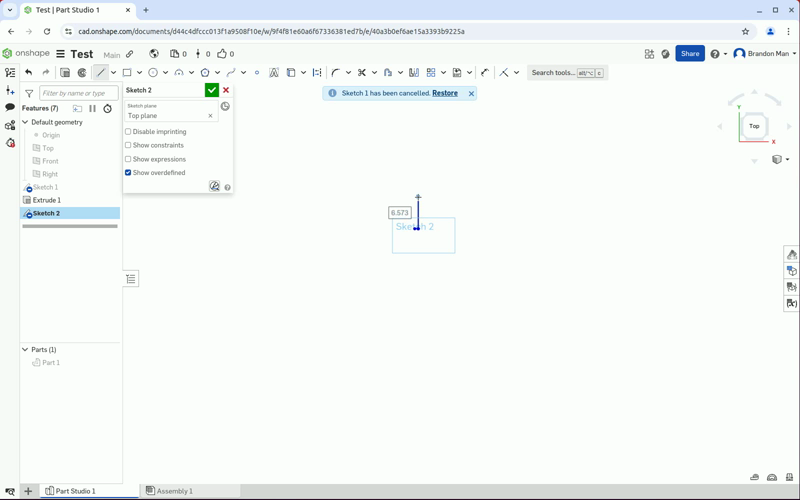
key_down(shift)
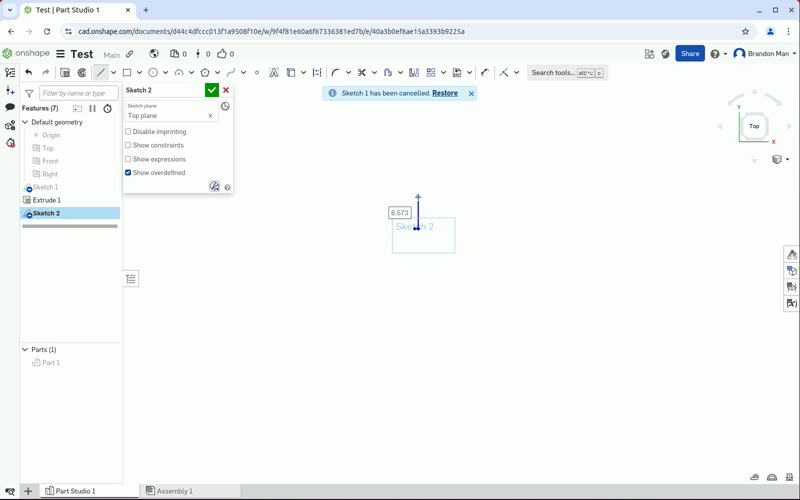
mouse_move(448, 196)
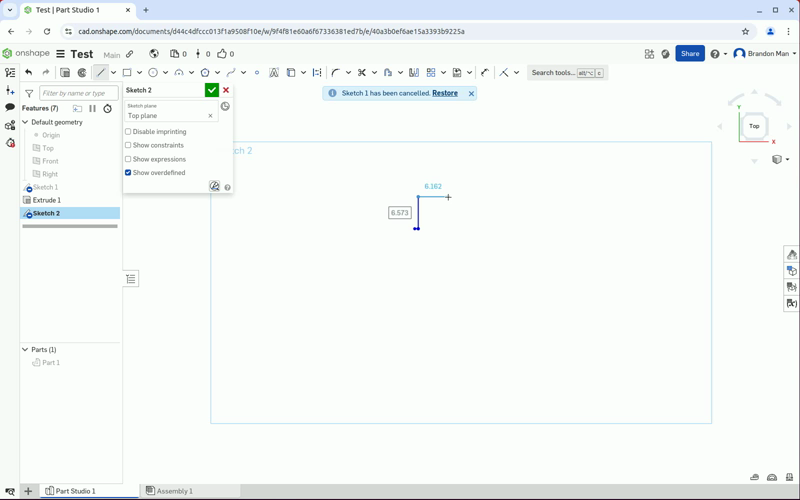
mouse_move(414, 196)
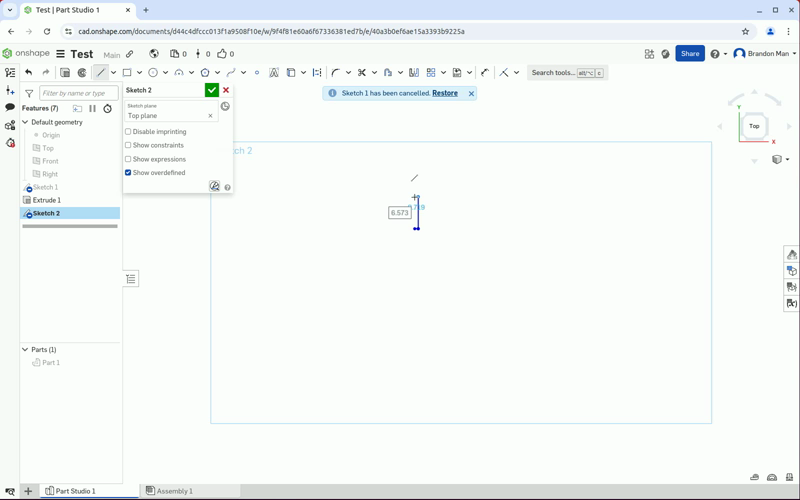
scroll(6)
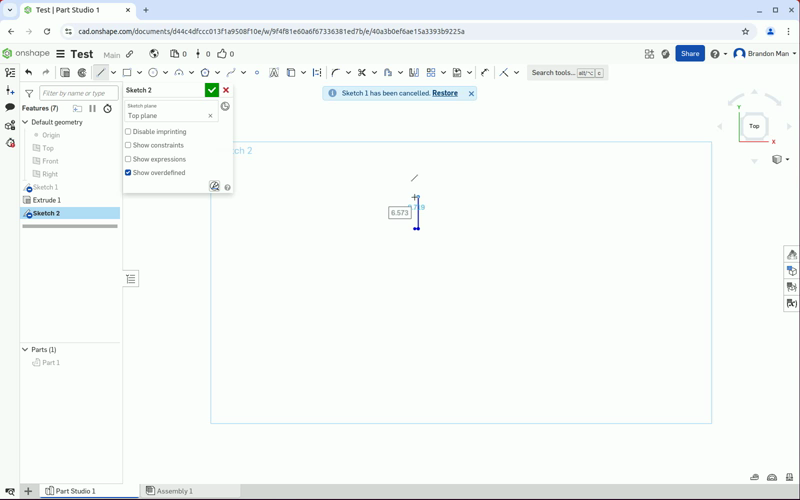
scroll(6)
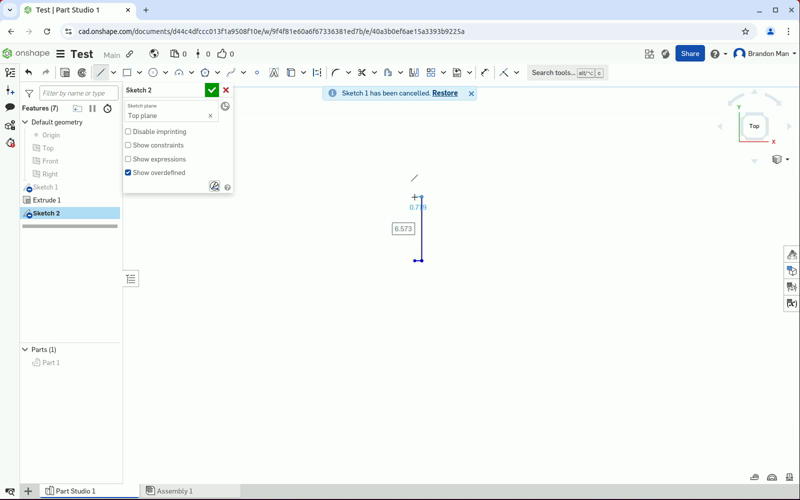
scroll(6)
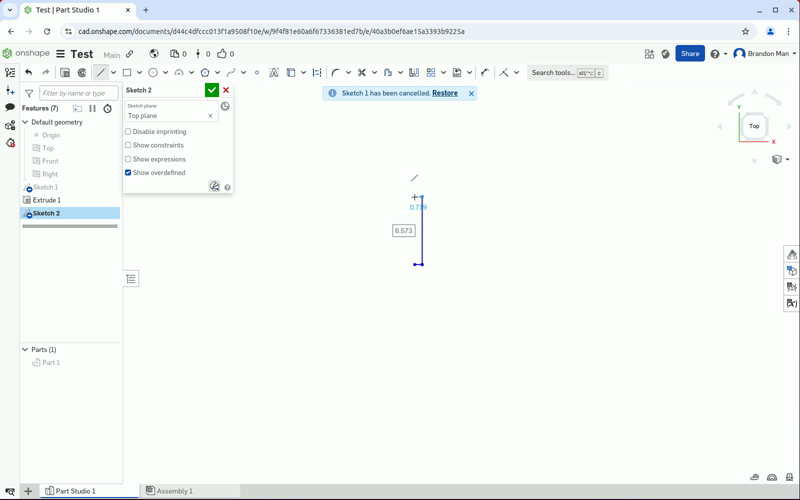
scroll(6)
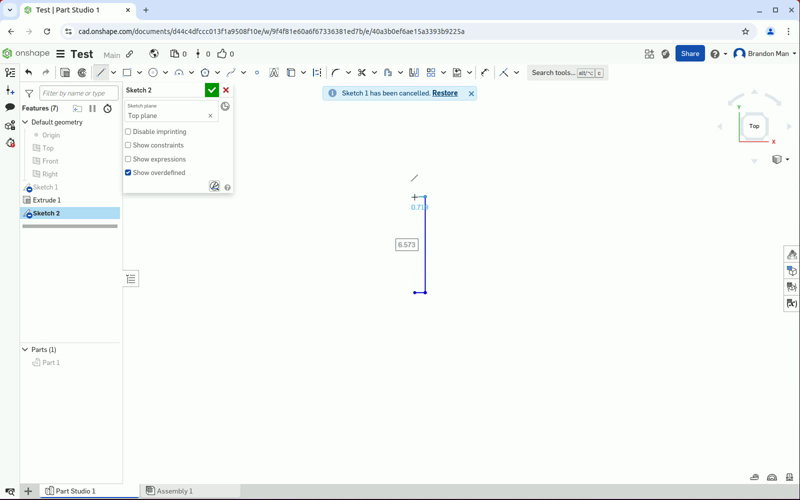
scroll(6)
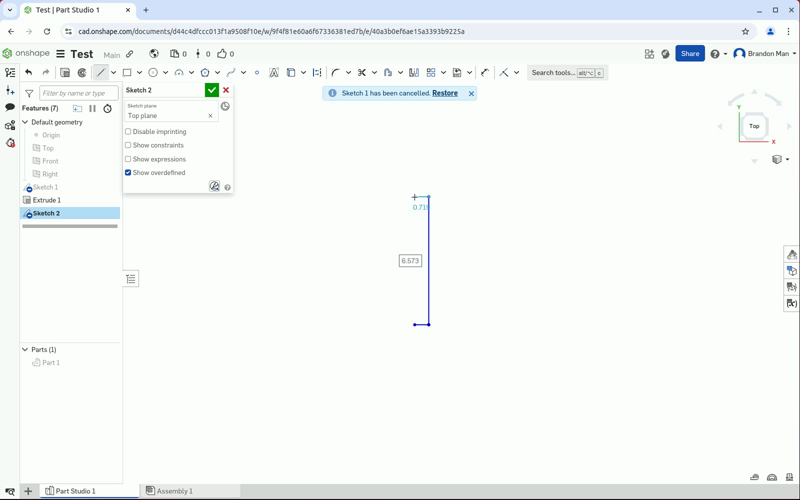
scroll(6)
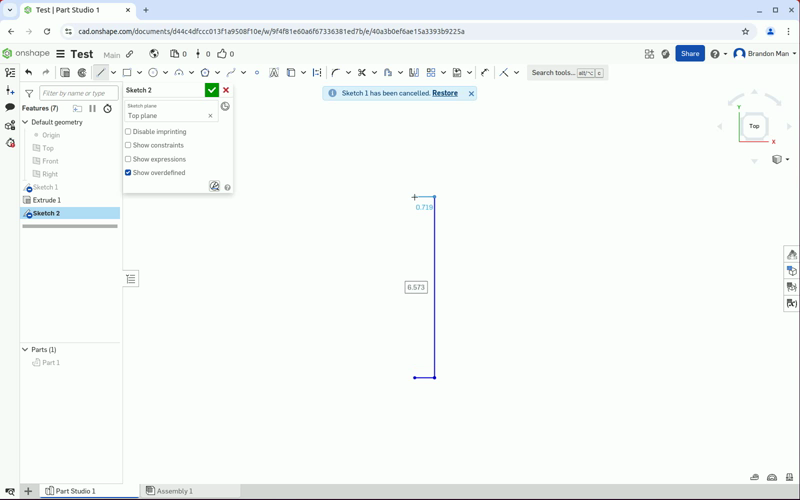
scroll(6)
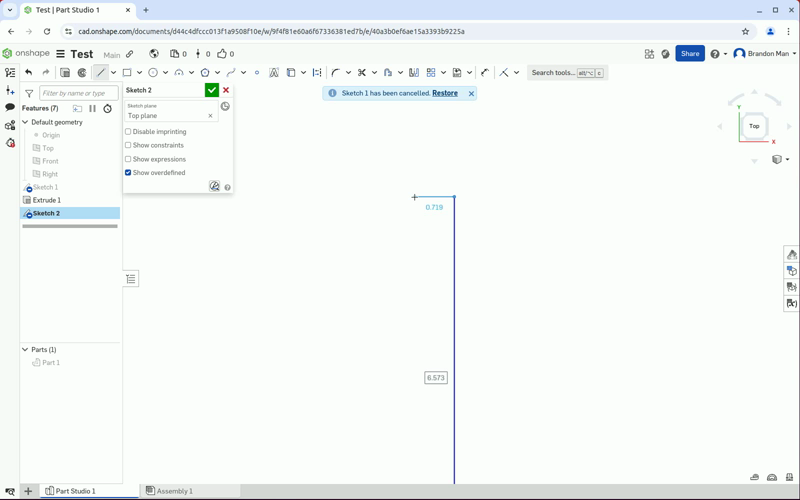
click(414, 196)
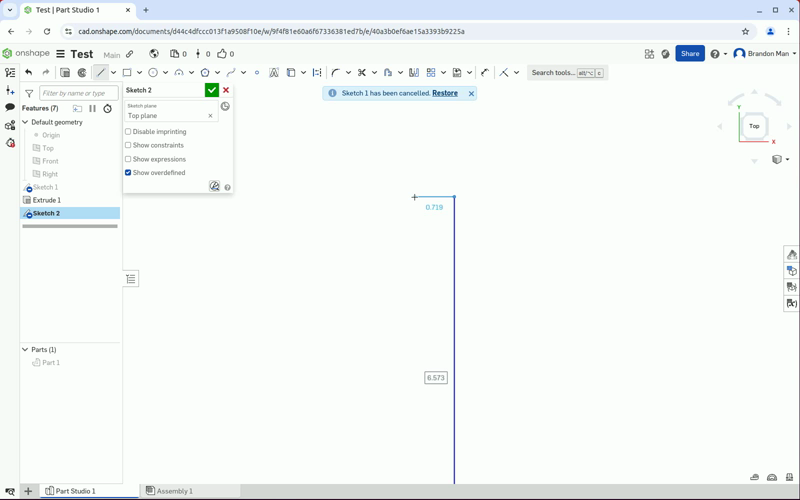
scroll(-6)
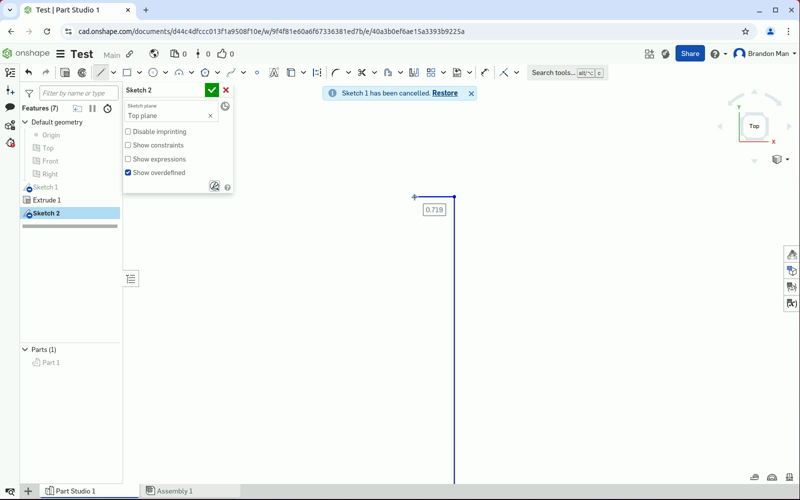
scroll(-6)
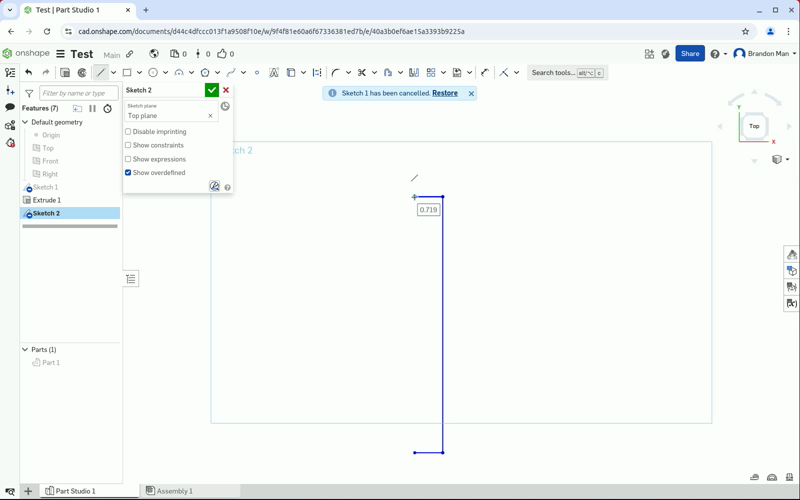
scroll(-6)
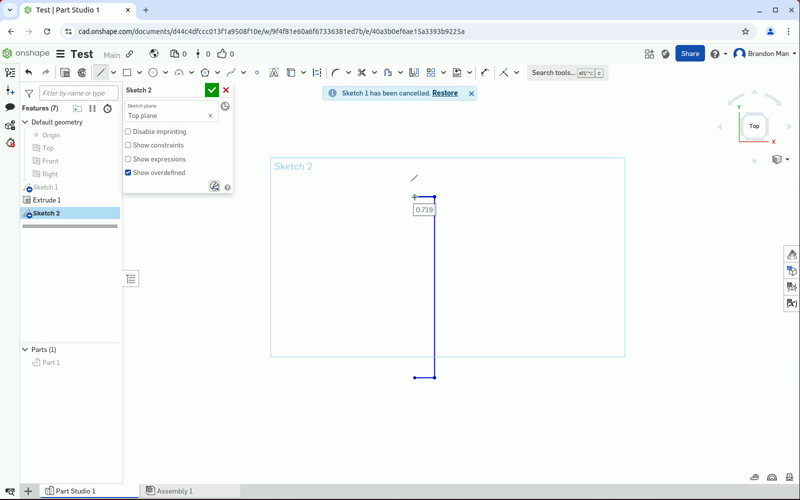
scroll(-6)
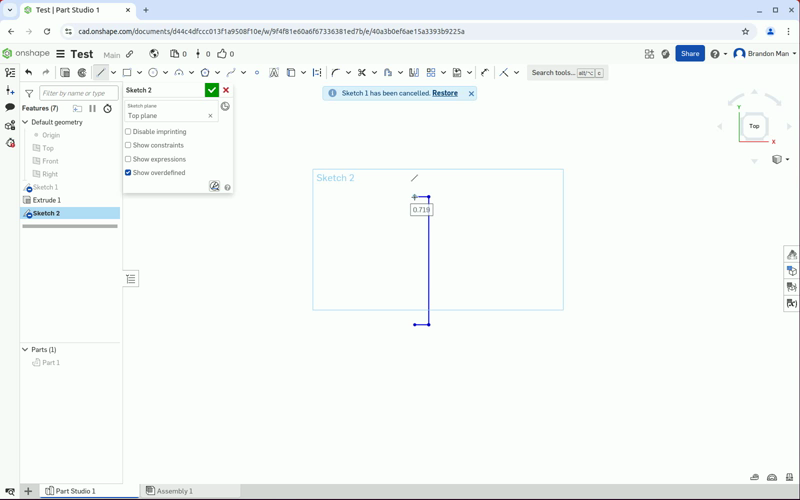
scroll(-6)
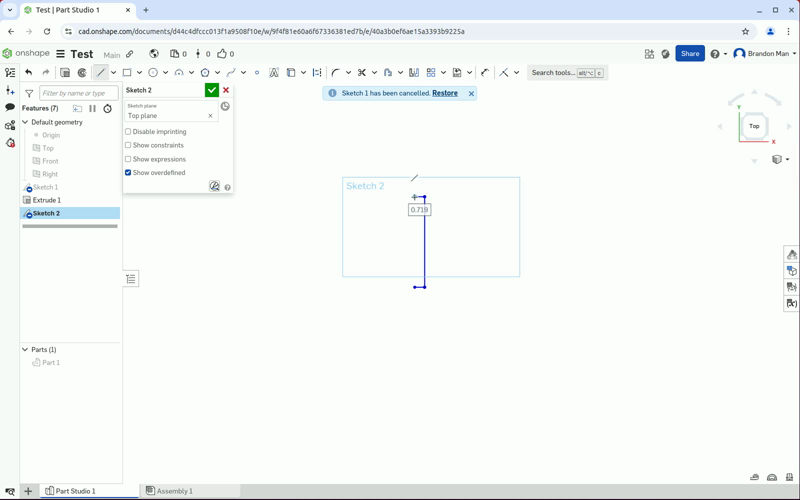
scroll(-6)
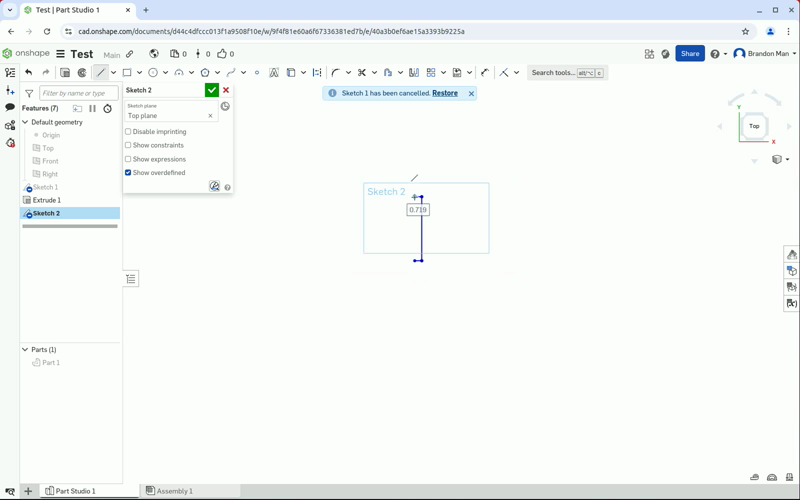
scroll(-6)
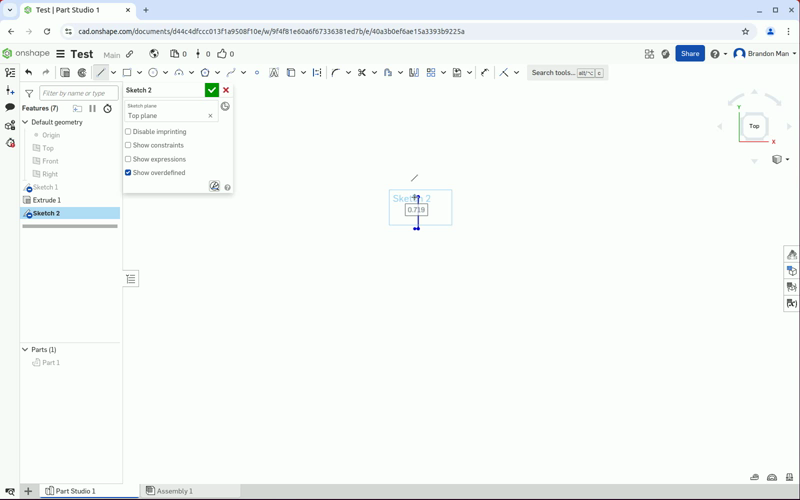
key_up(shift)
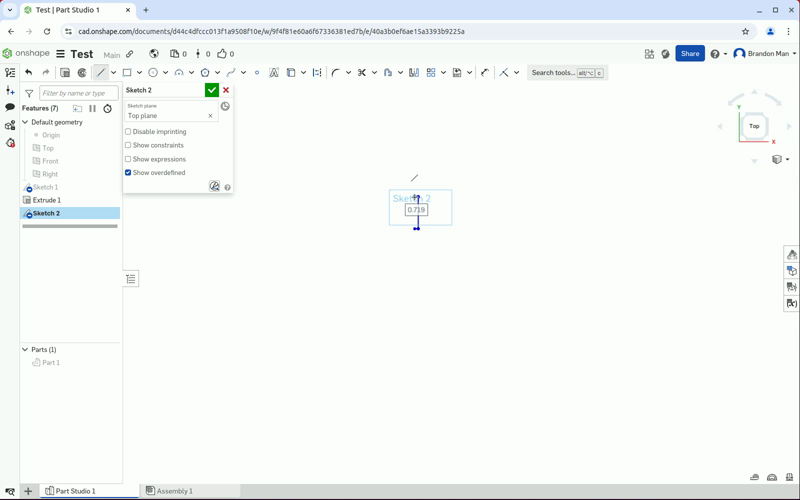
mouse_move(444, 196)
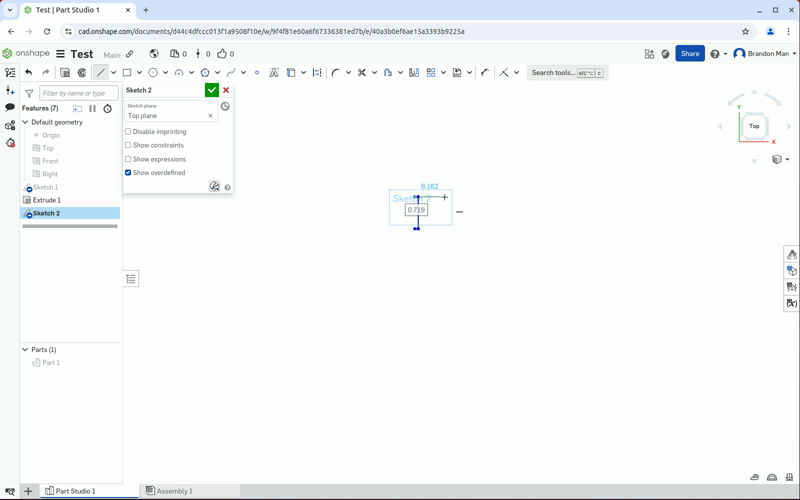
key_down(shift)
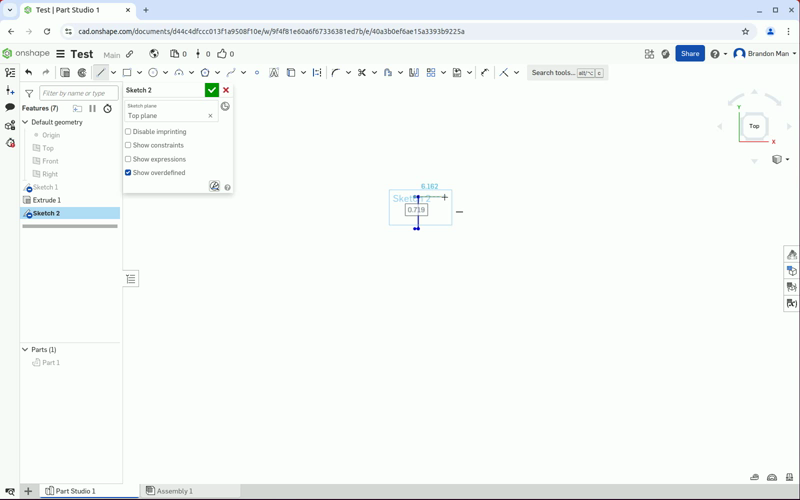
mouse_move(414, 228)
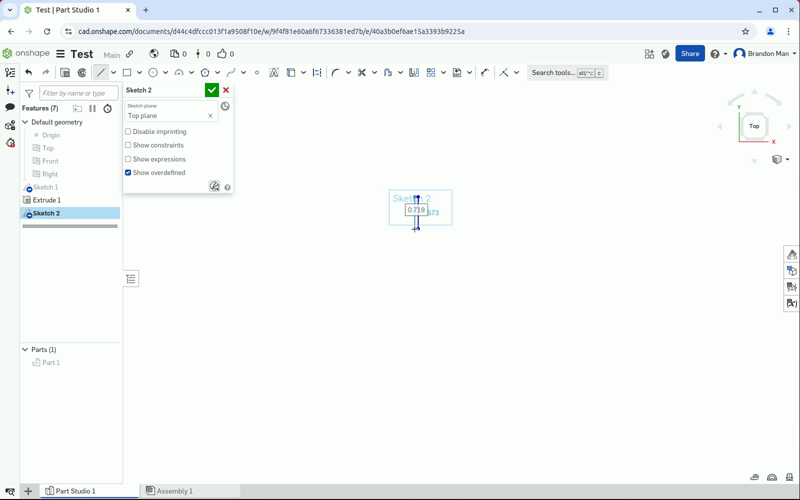
scroll(6)
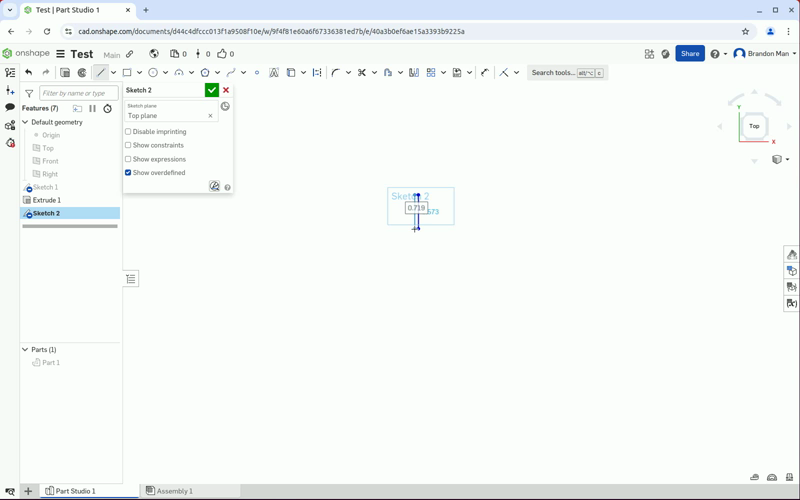
scroll(6)
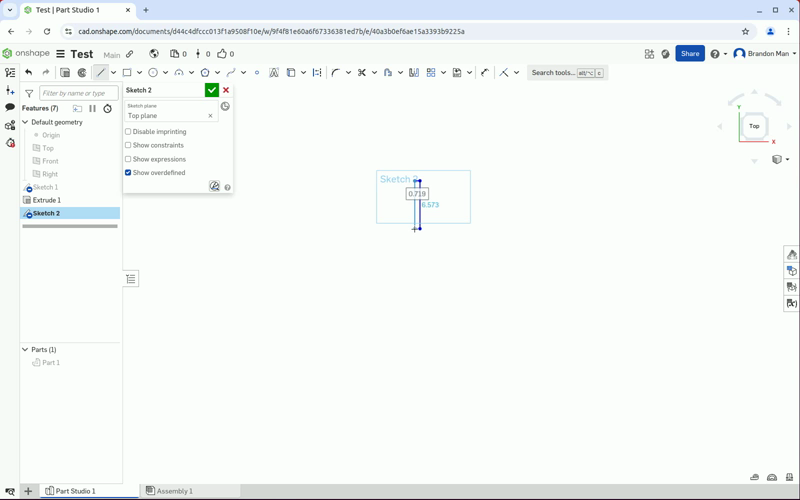
scroll(6)
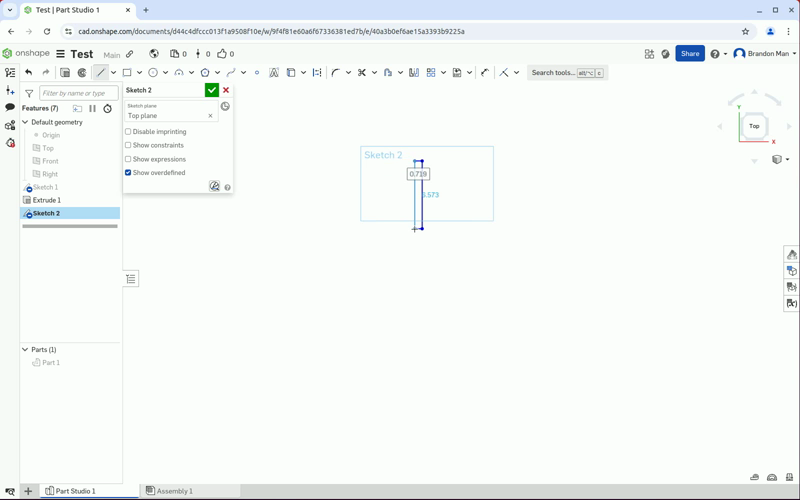
scroll(6)
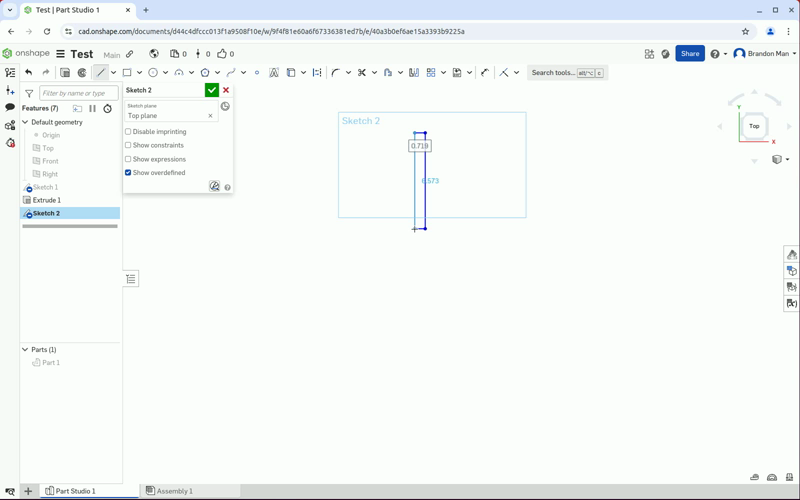
scroll(6)
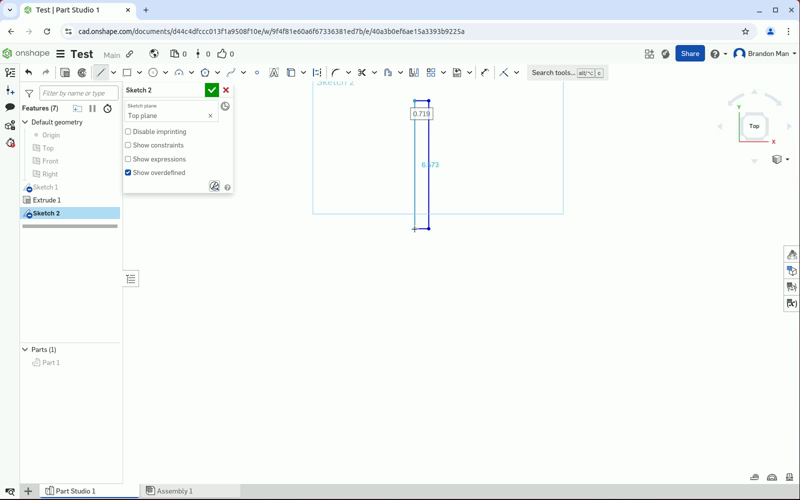
scroll(6)
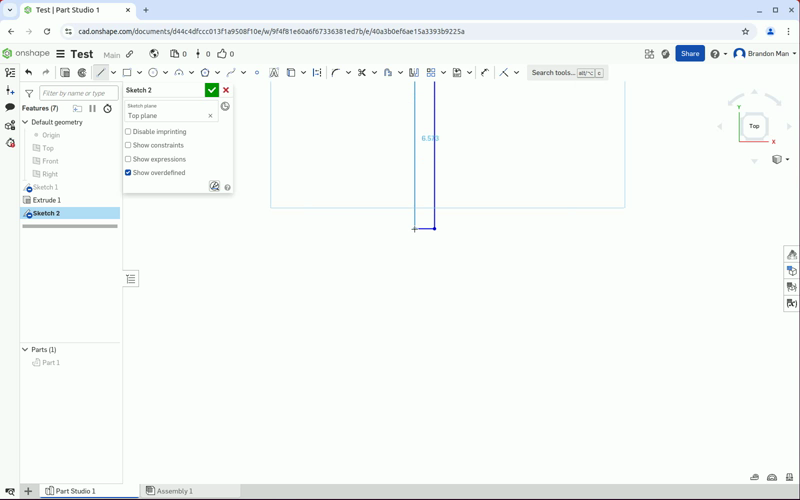
scroll(6)
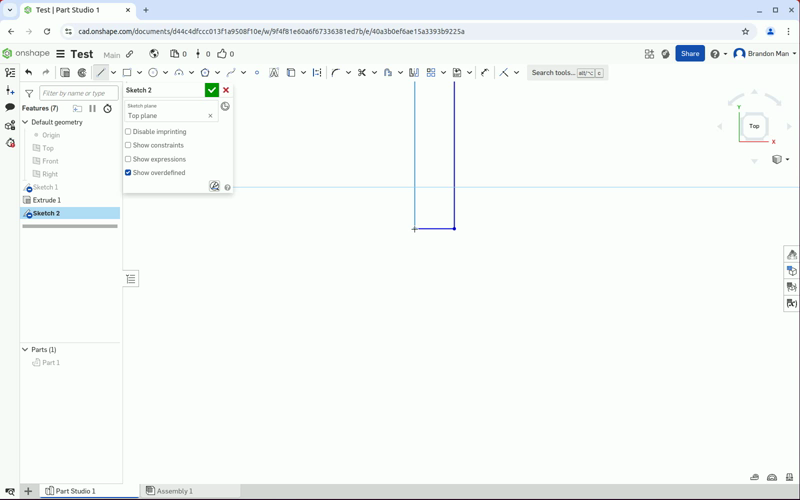
key_up(shift)
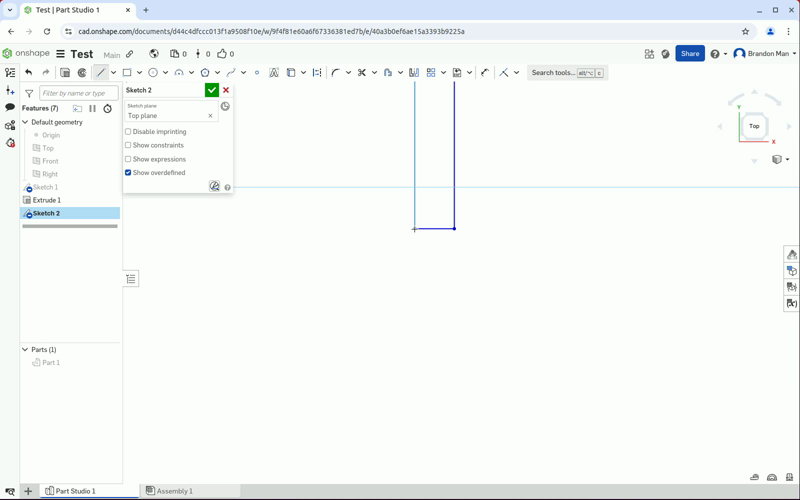
click(414, 228)
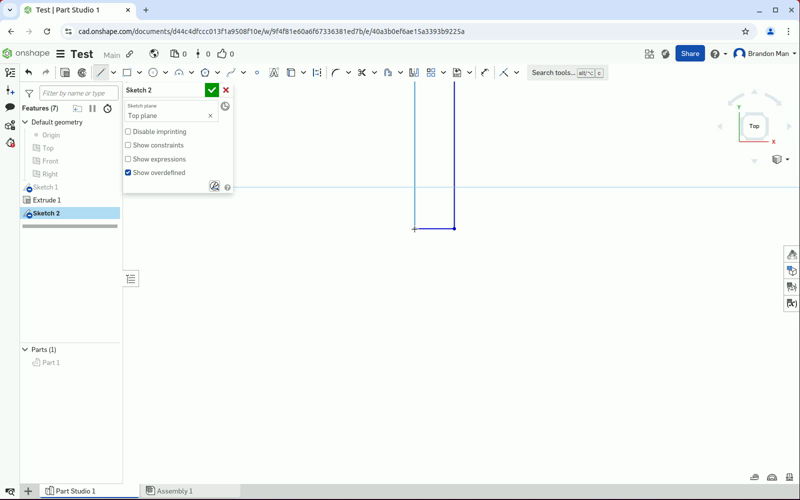
scroll(-6)
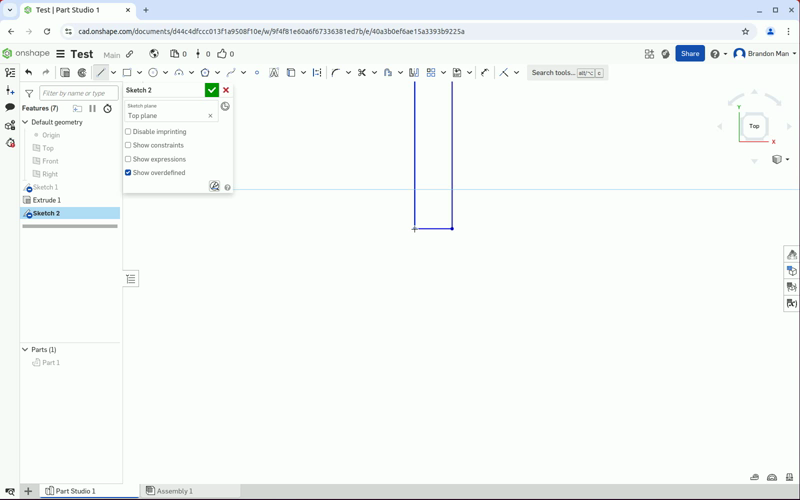
scroll(-6)
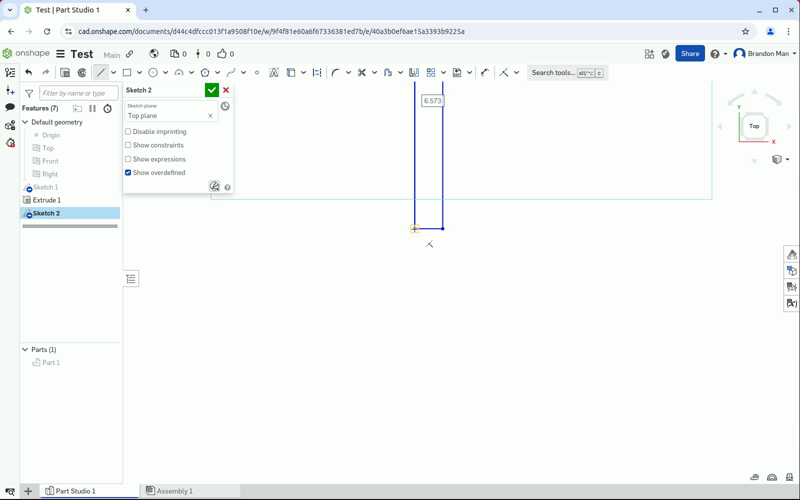
scroll(-6)
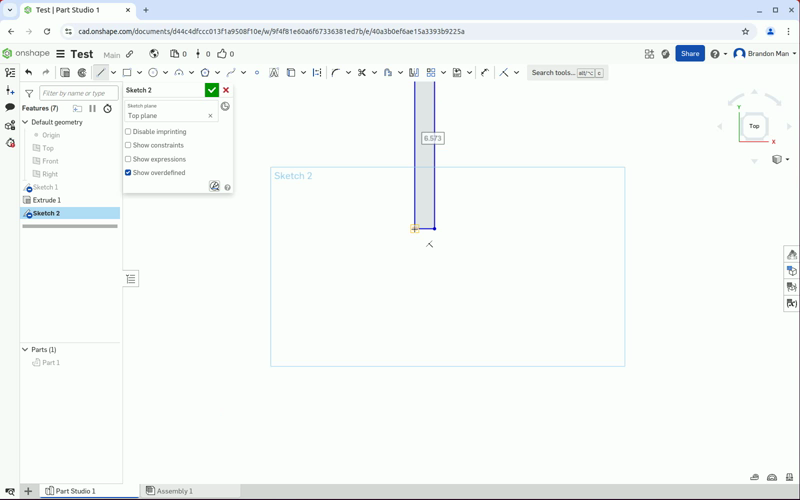
scroll(-6)
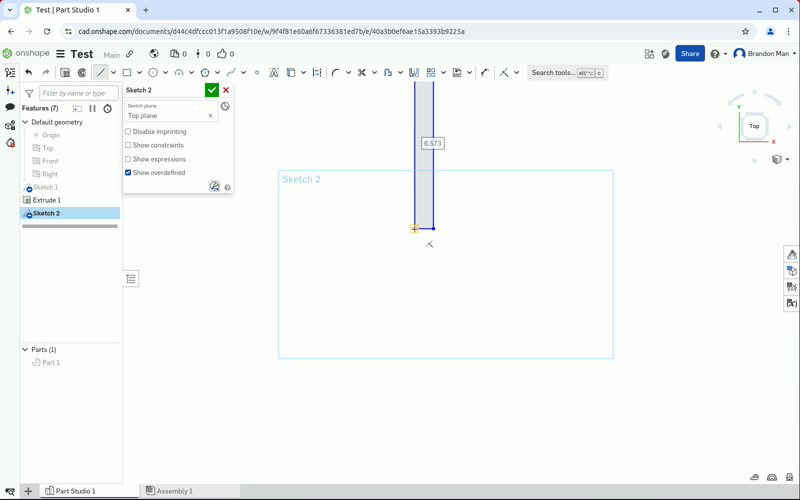
scroll(-6)
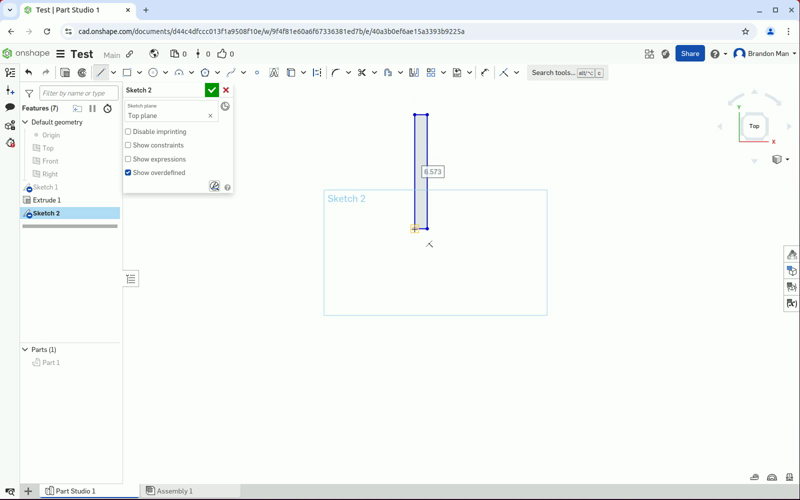
scroll(-6)
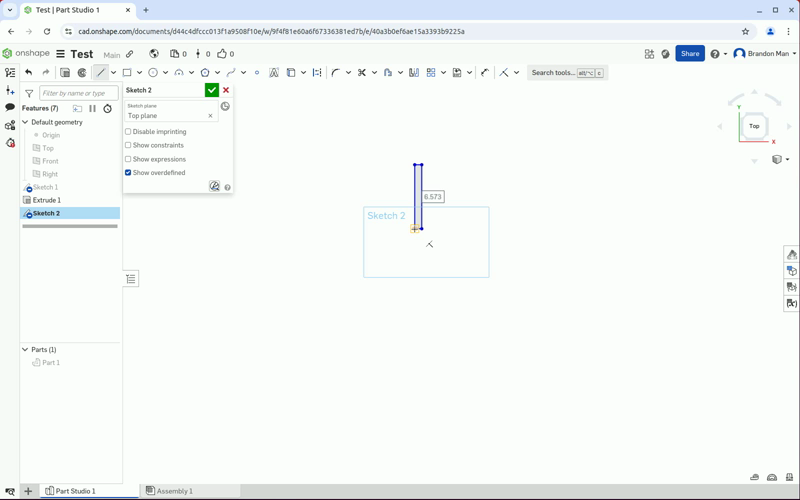
scroll(-6)
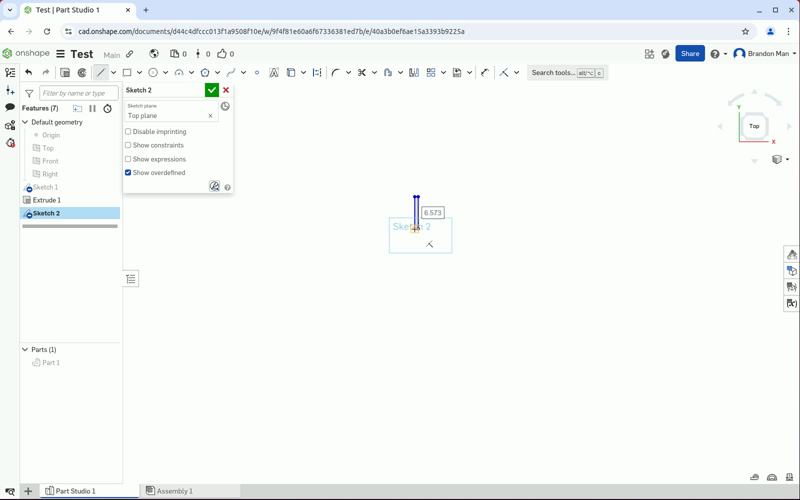
key(esc)
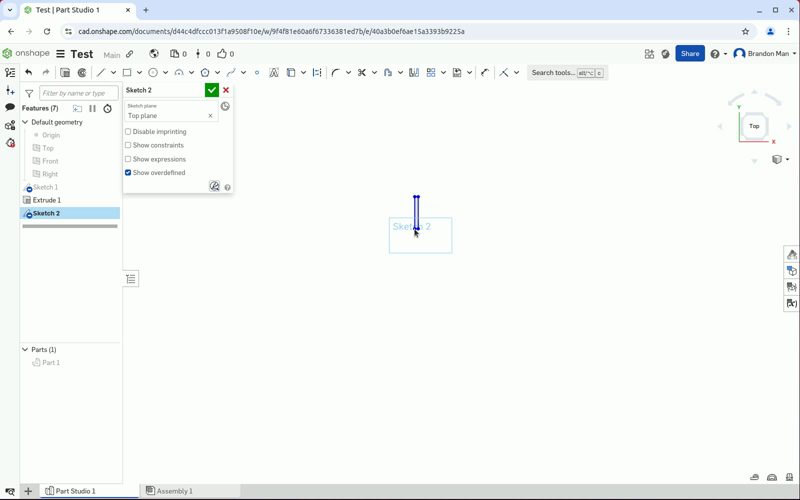
mouse_move(416, 202)
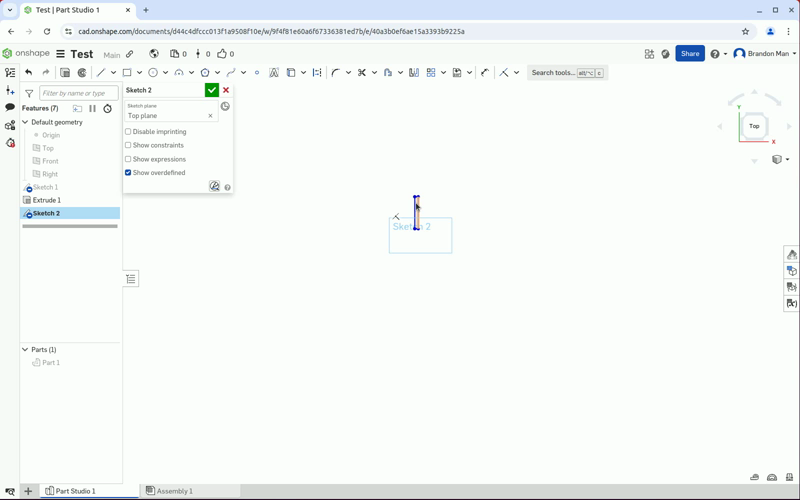
scroll(6)
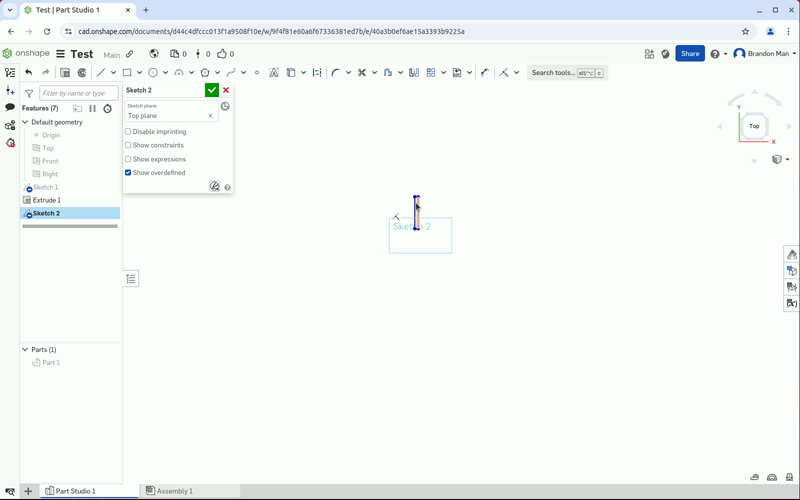
scroll(6)
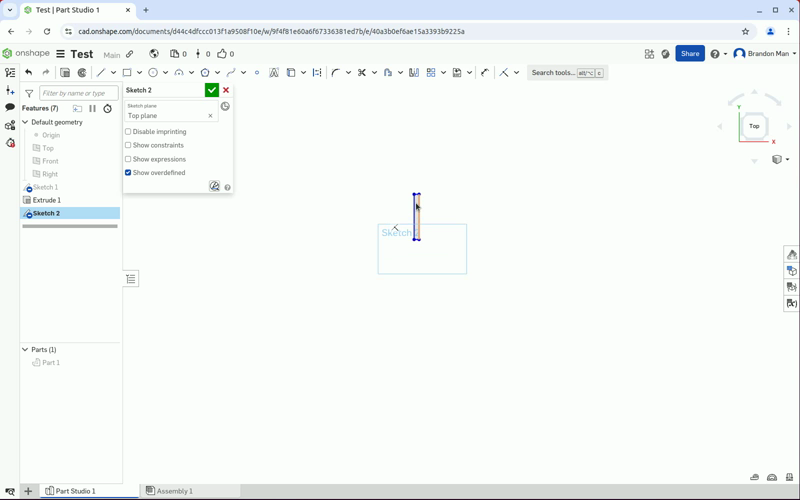
scroll(6)
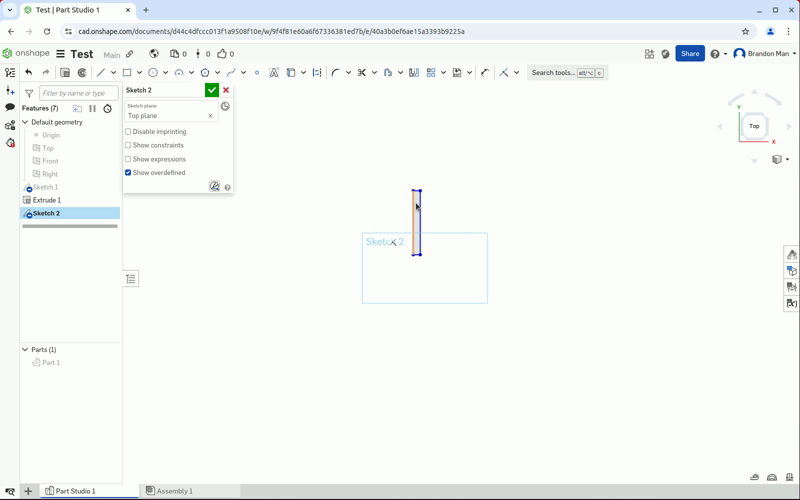
scroll(6)
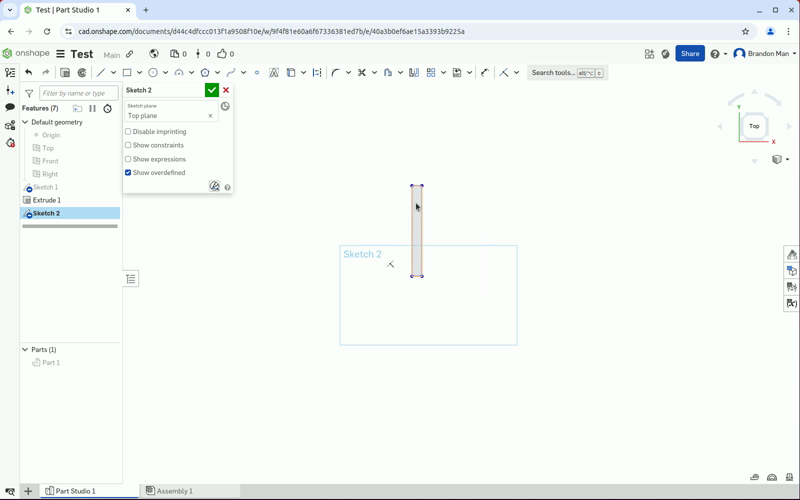
scroll(6)
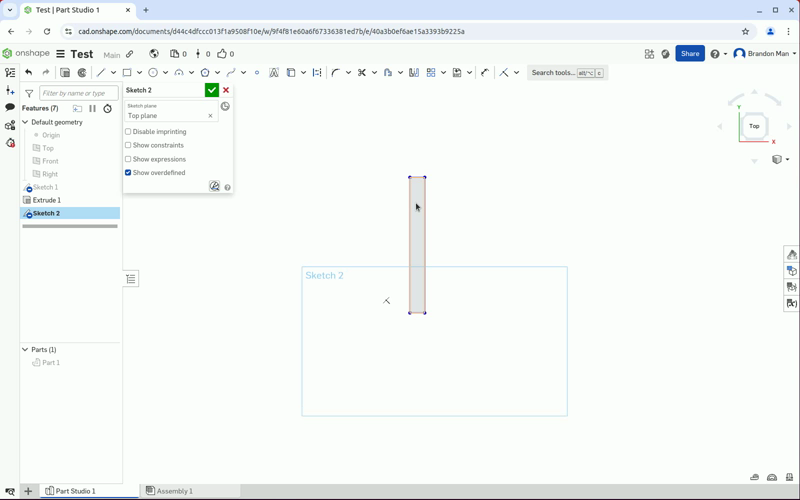
scroll(6)
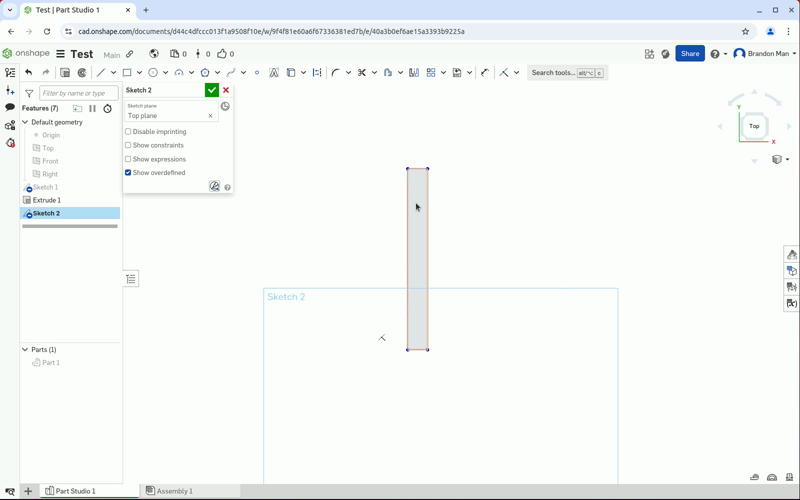
scroll(6)
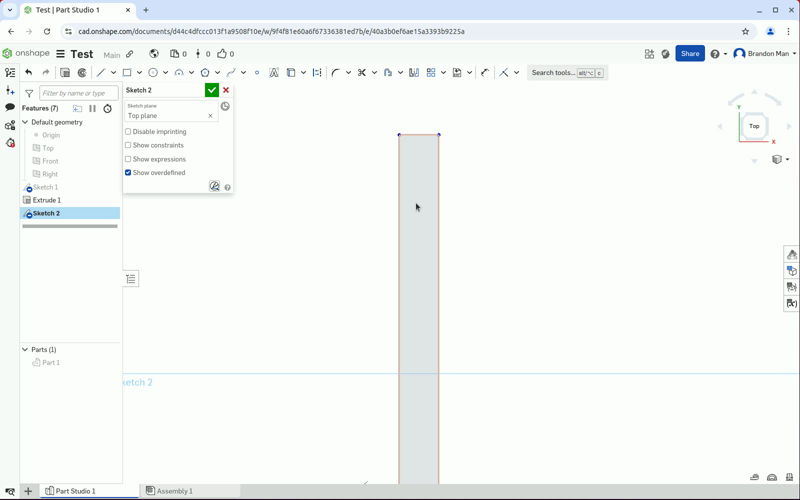
click(416, 202)
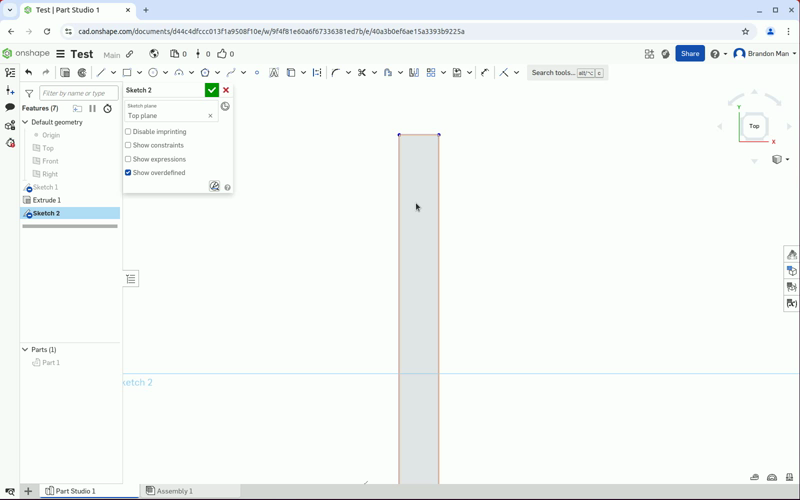
scroll(-6)
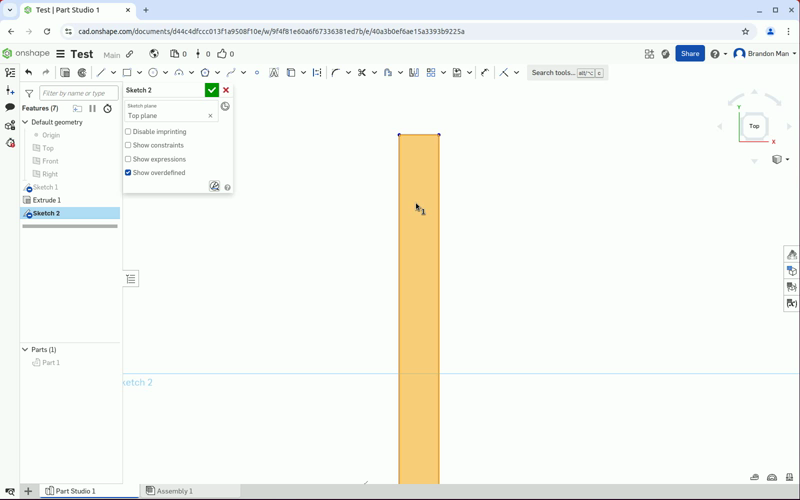
scroll(-6)
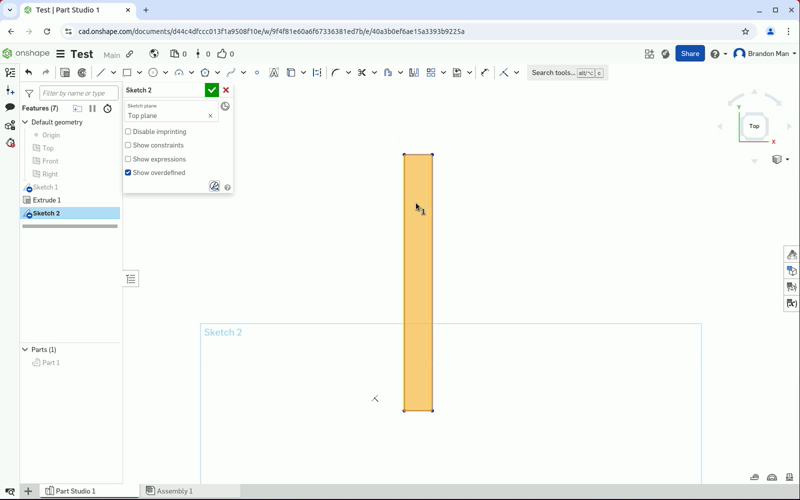
scroll(-6)
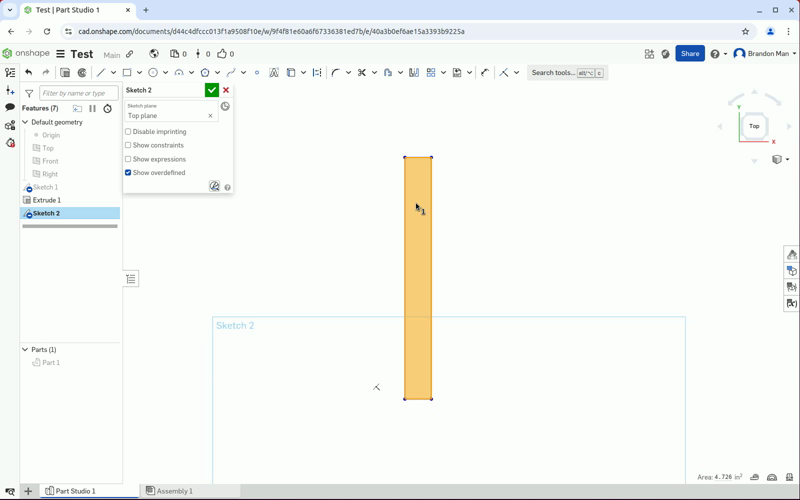
scroll(-6)
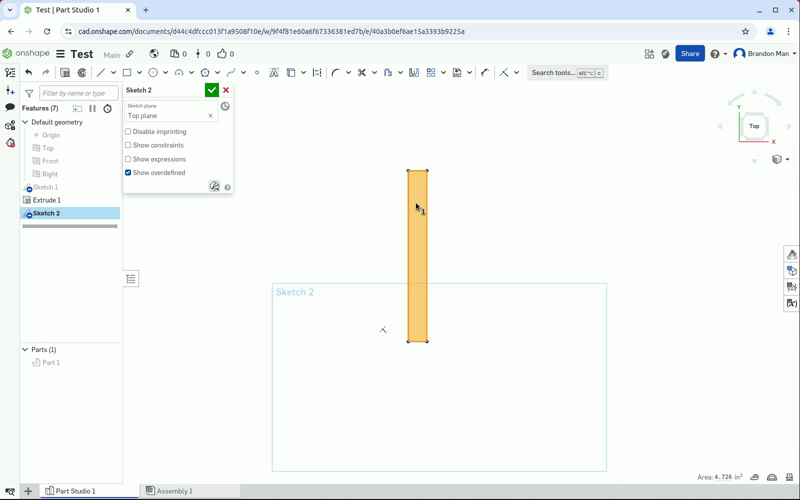
scroll(-6)
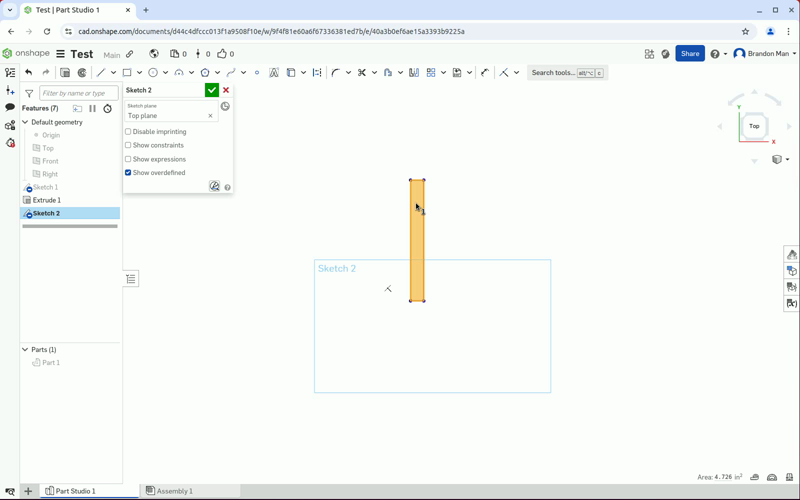
scroll(-6)
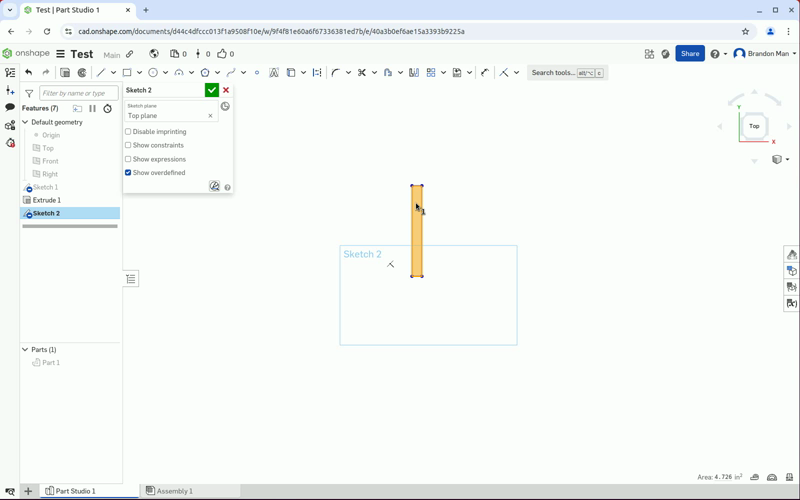
scroll(-6)
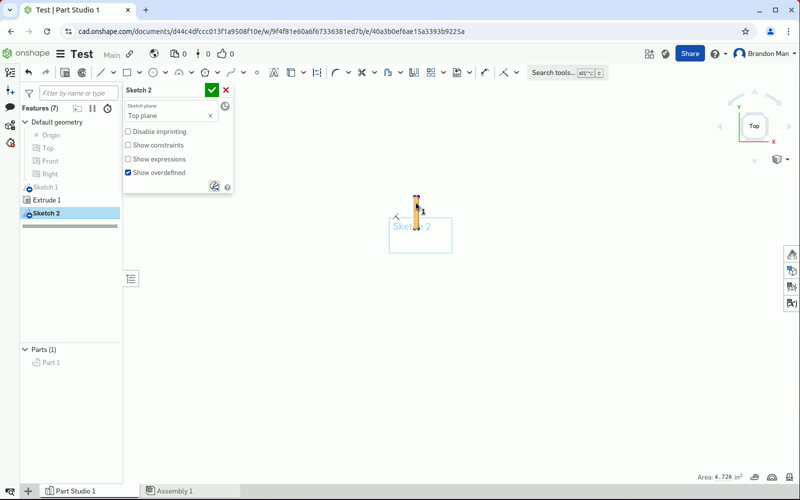
mouse_move(73, 352)
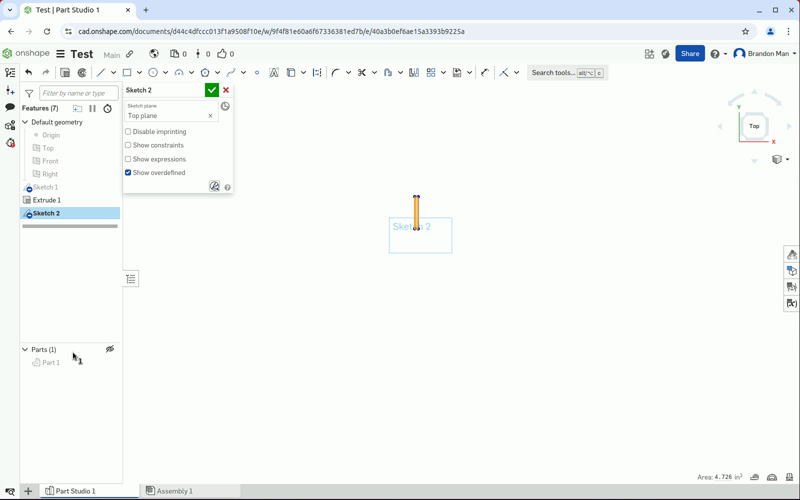
key(shift+y)
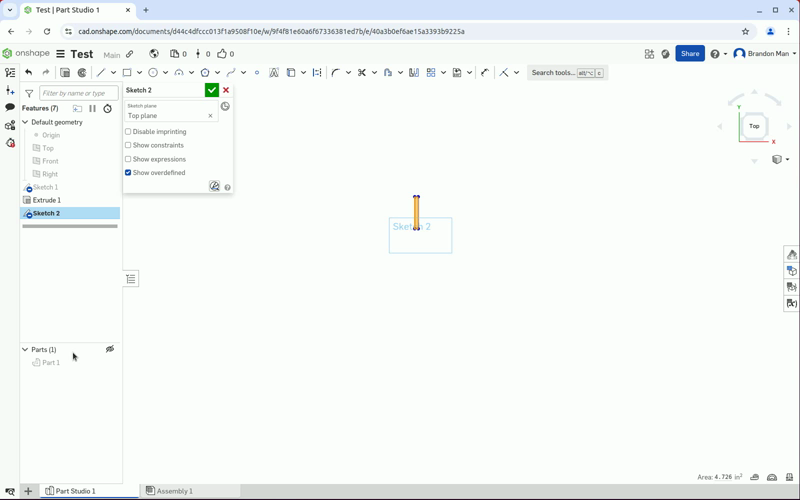
key(shift+e)
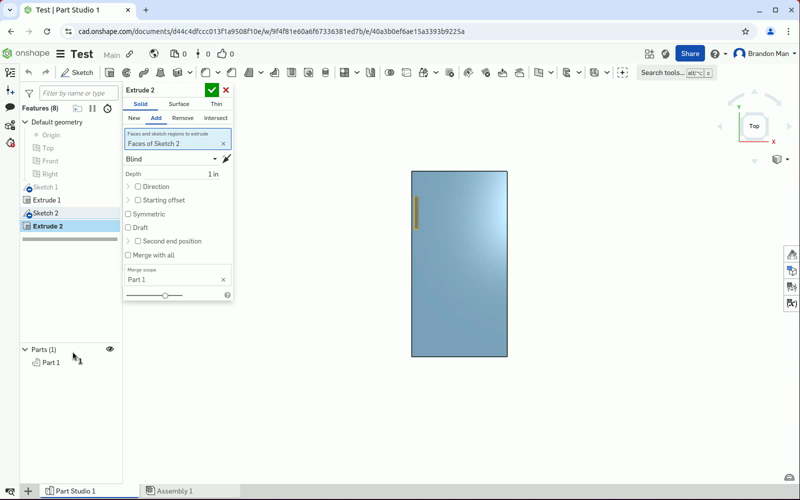
mouse_move(143, 106)
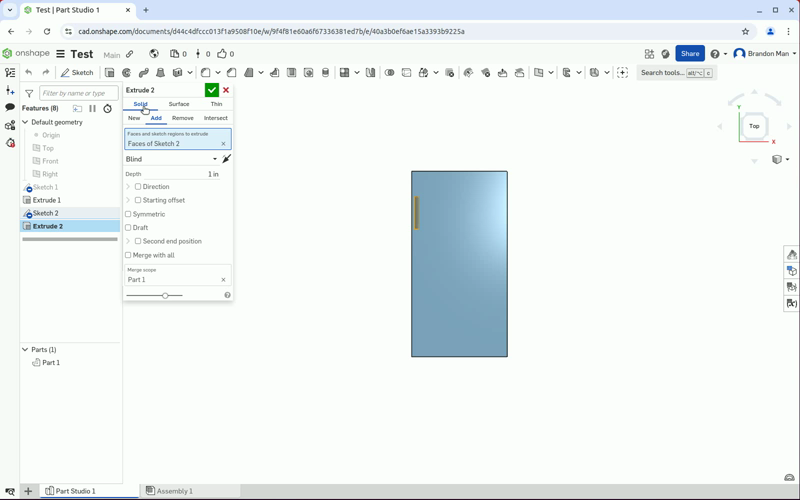
click(143, 106)
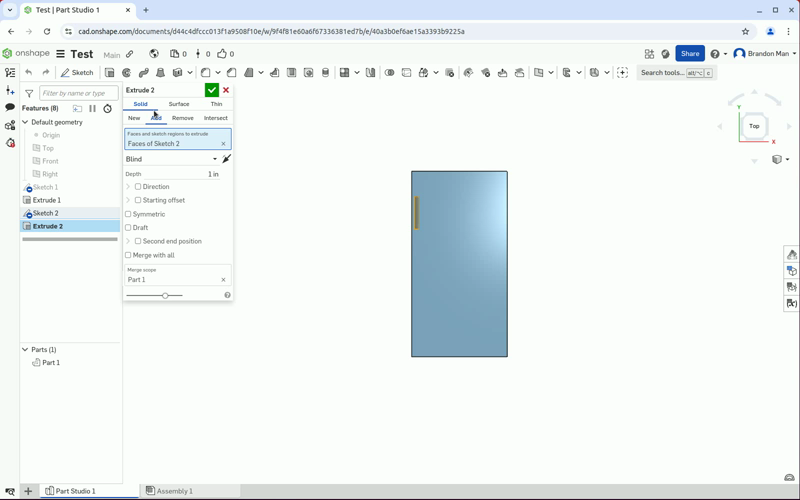
mouse_move(186, 120)
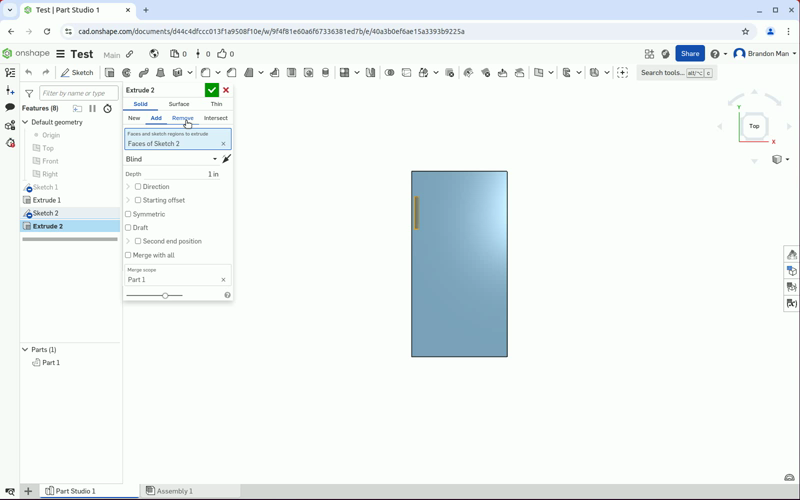
click(186, 120)
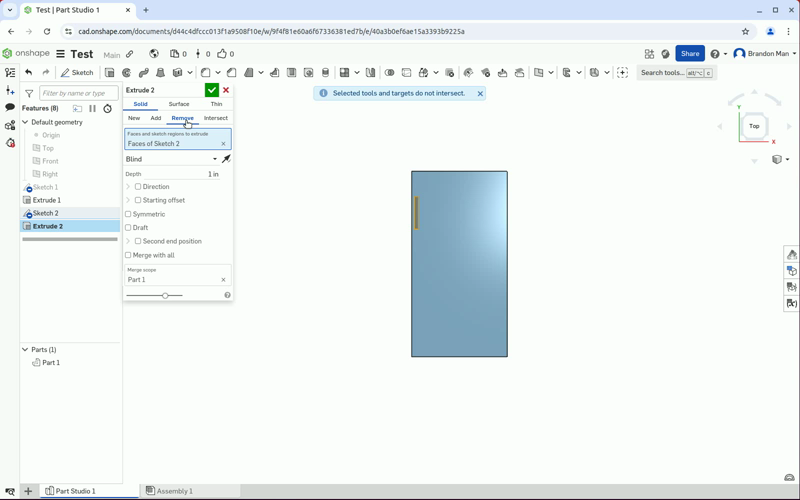
key(tab, 4)
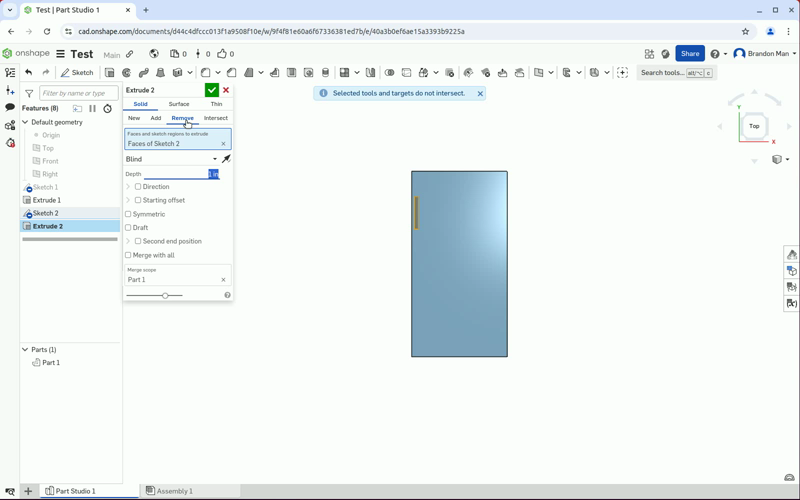
text(-6.981)
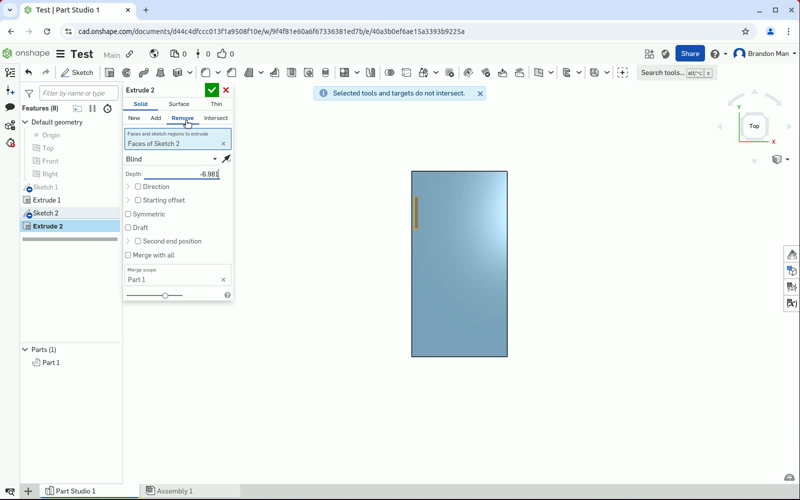
key(tab, 6)
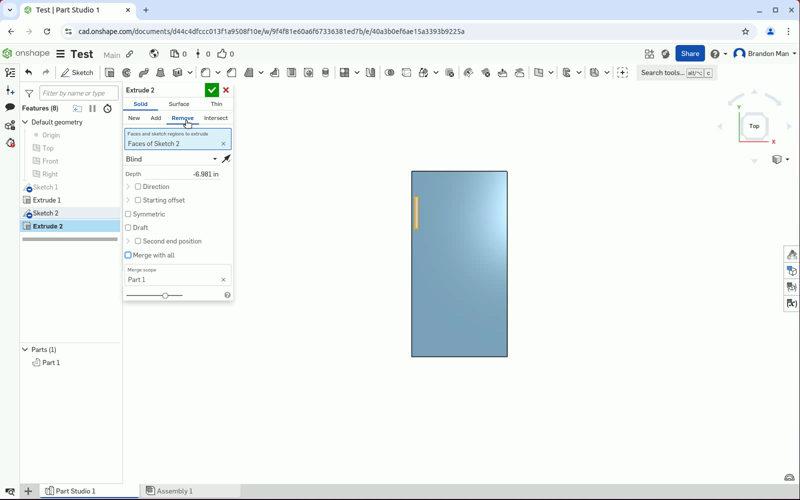
key(space)
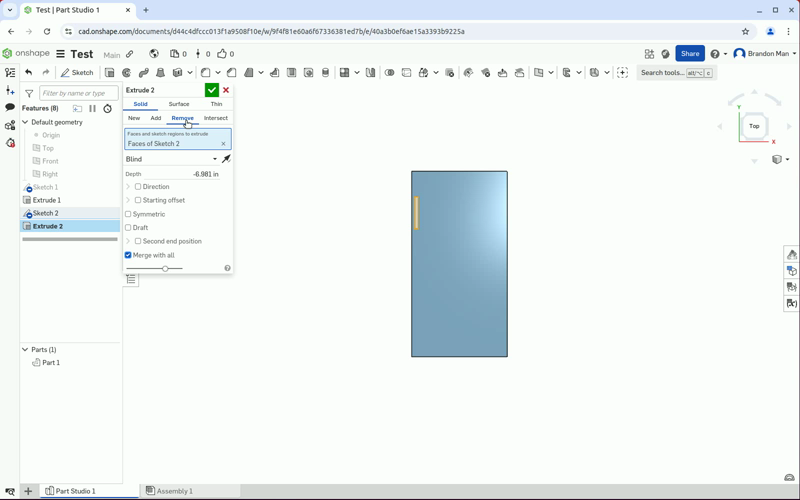
key(enter)
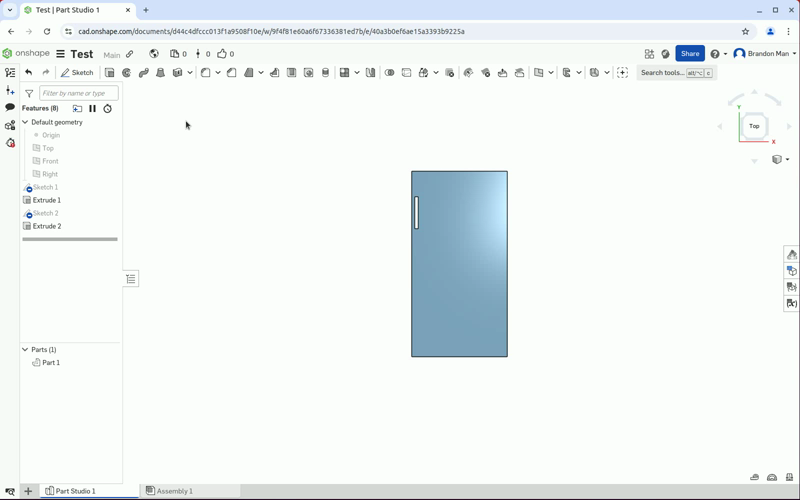
key(shift+h)
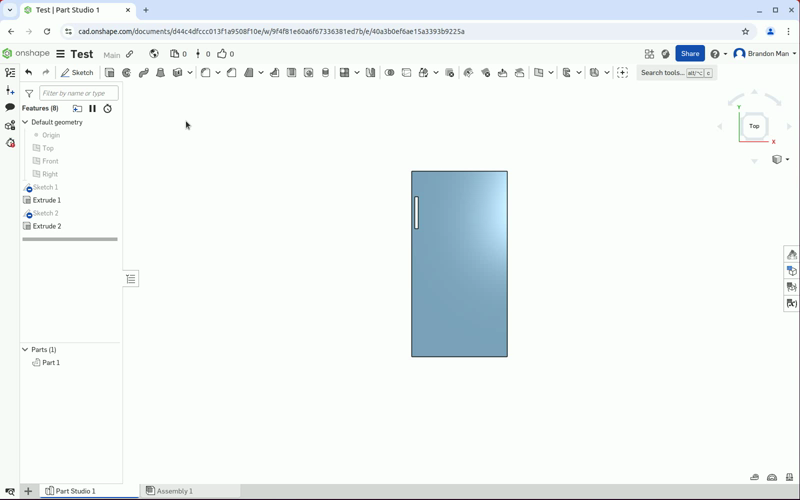
key(shift+h)
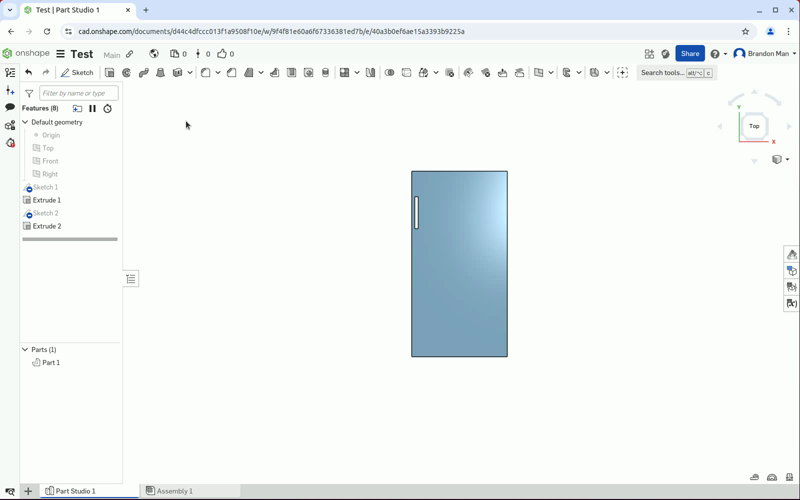
mouse_move(73, 189)
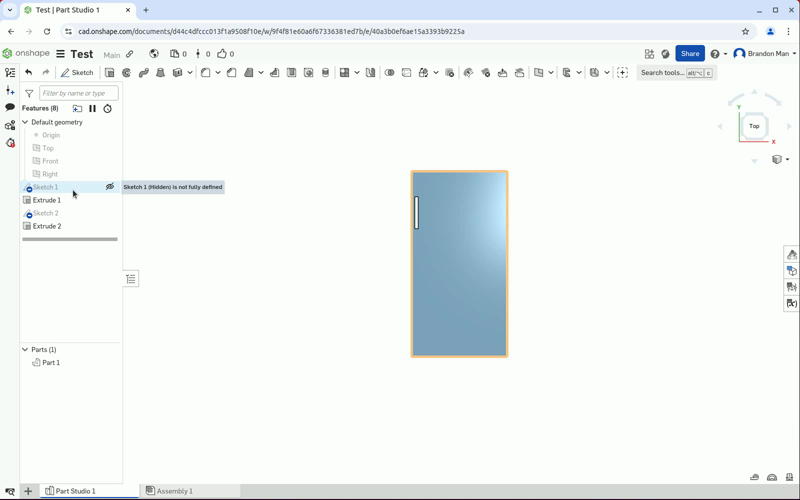
click(73, 189)
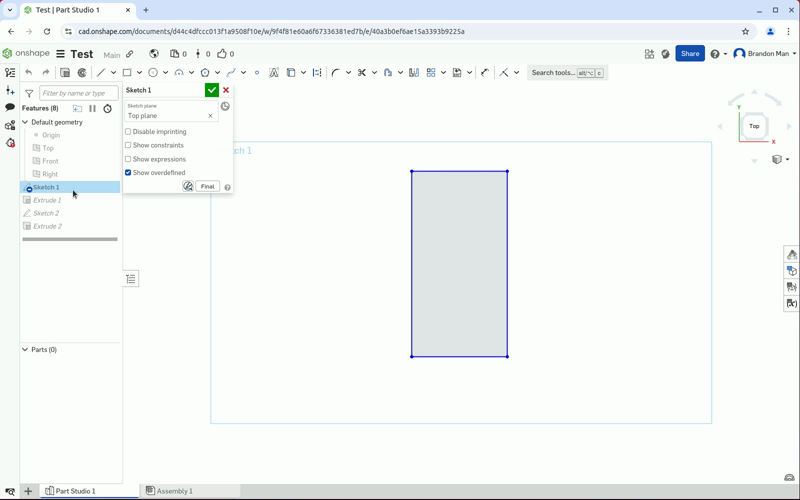
mouse_move(229, 92)
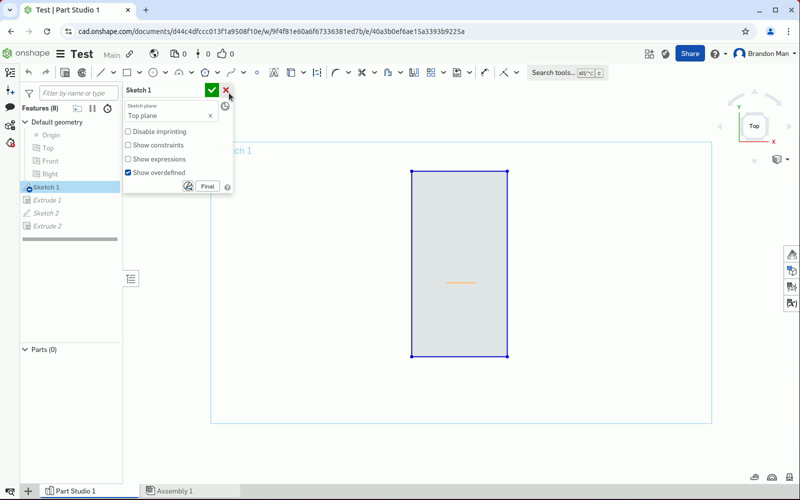
click(229, 92)
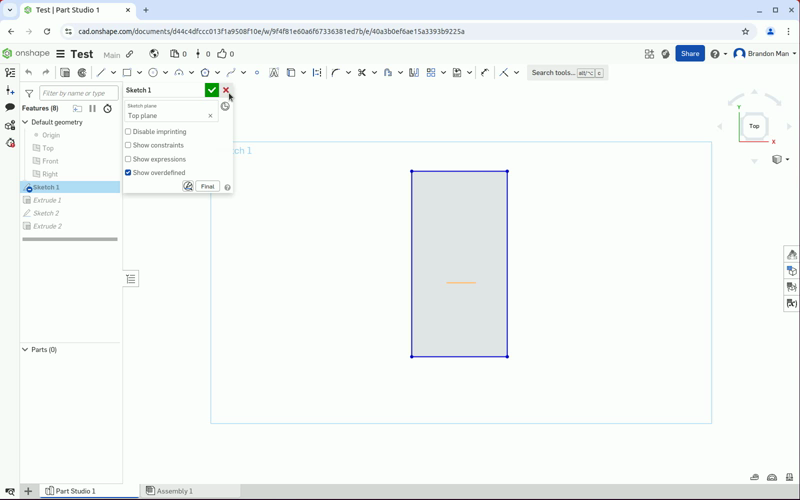
key(shift+s)
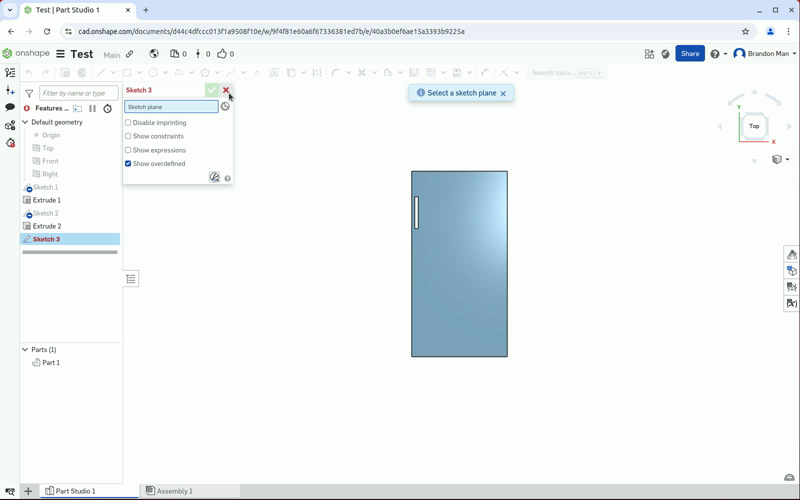
mouse_move(73, 150)
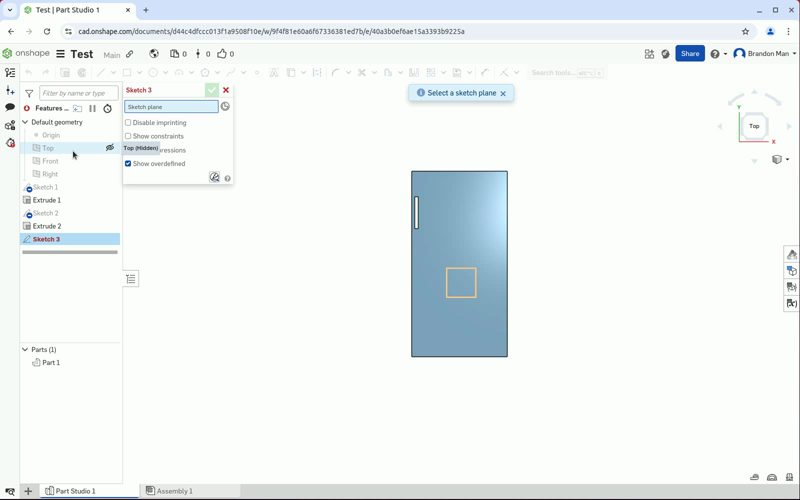
click(73, 150)
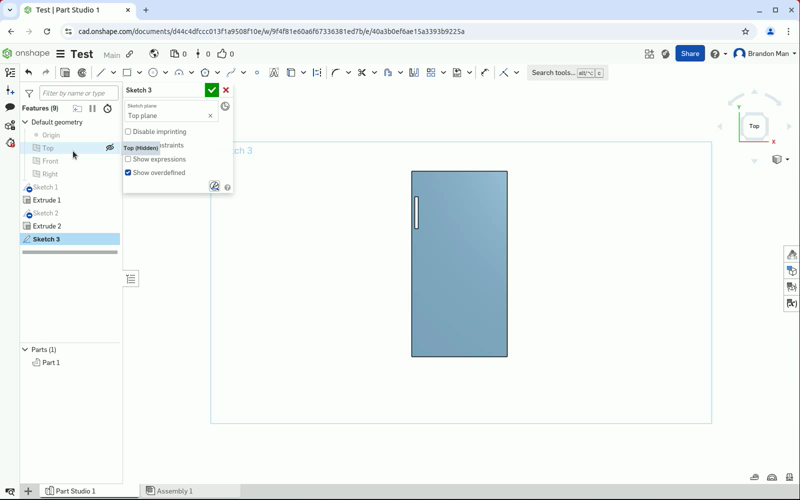
mouse_move(73, 352)
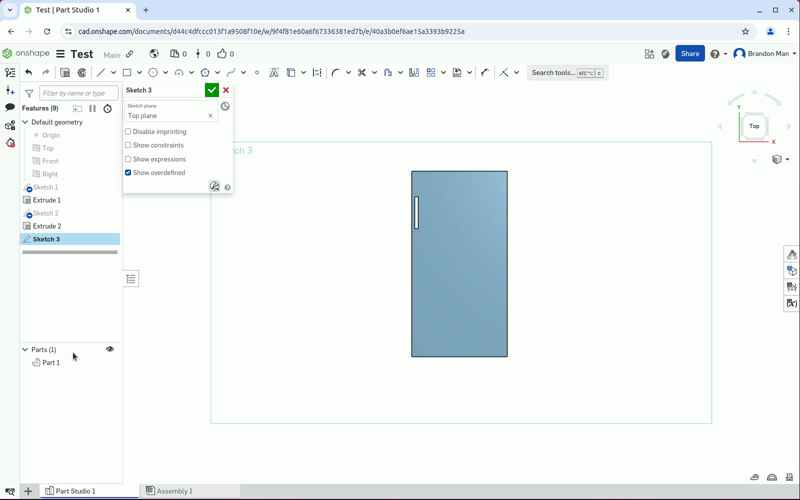
key(y)
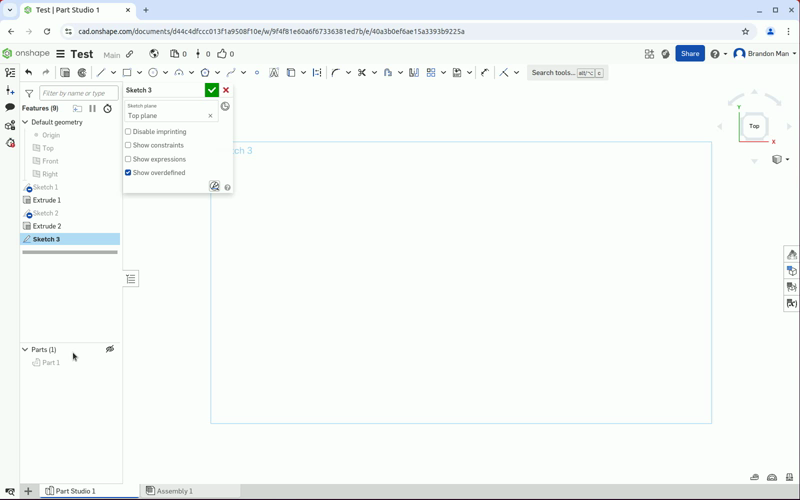
key(l)
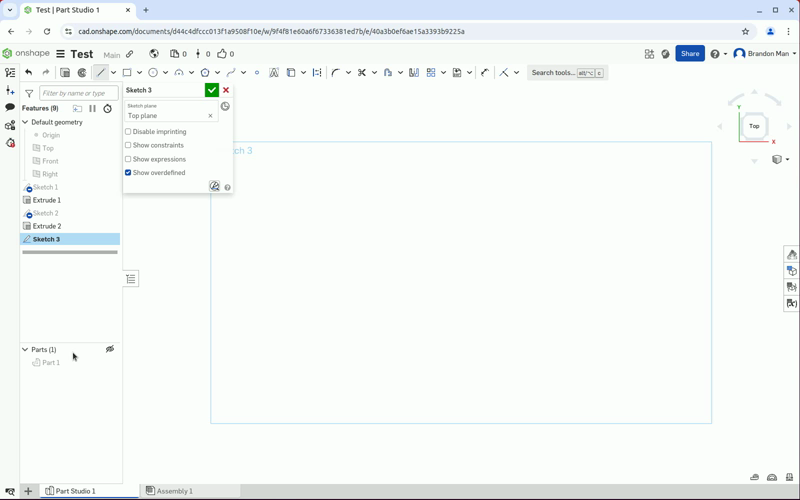
key_down(shift)
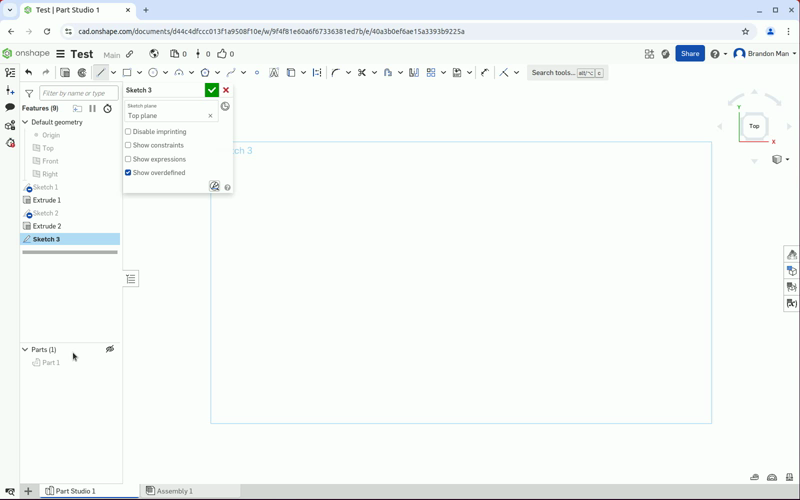
mouse_move(499, 228)
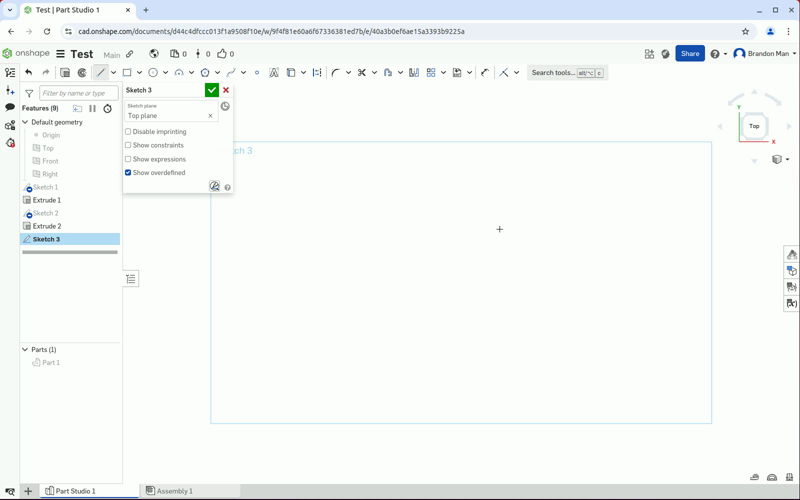
click(499, 228)
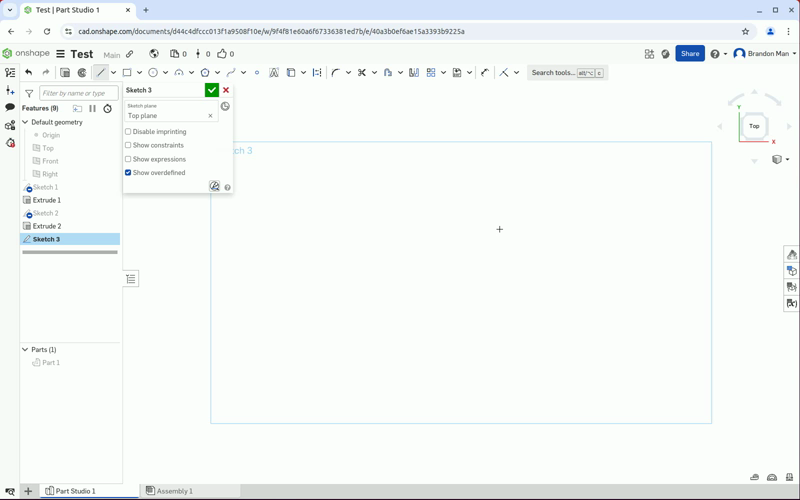
key_up(shift)
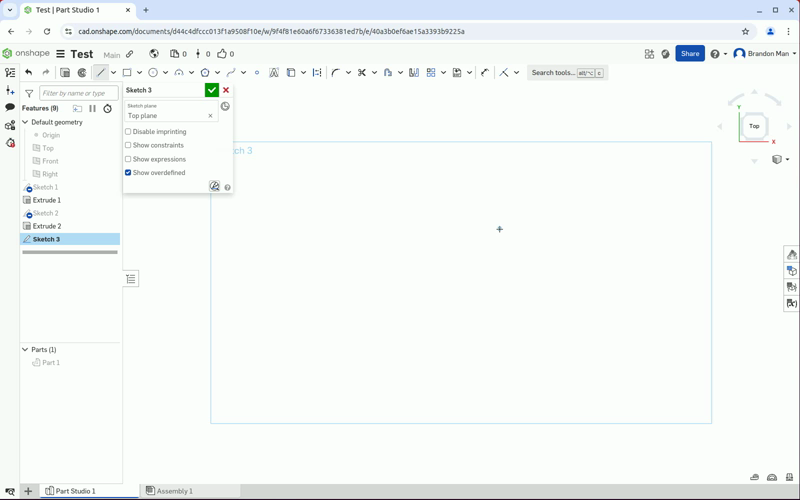
key_down(shift)
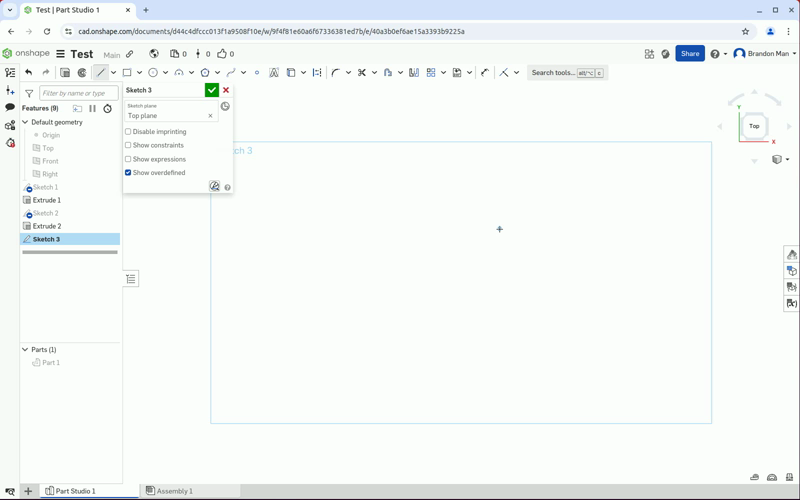
mouse_move(529, 228)
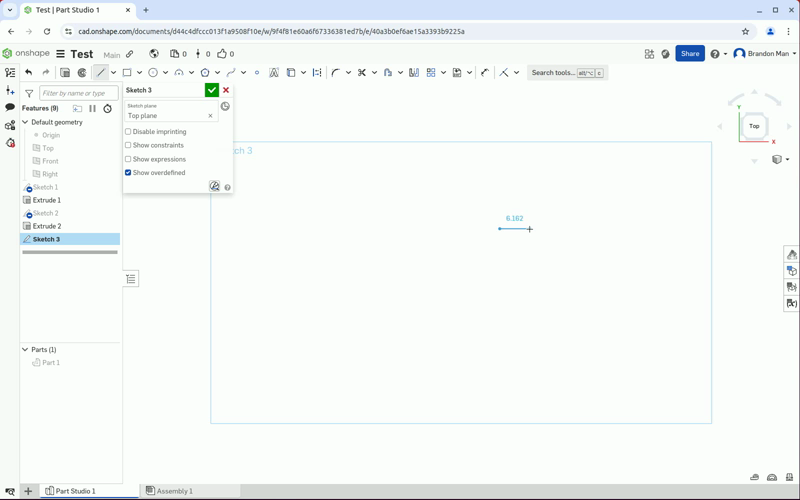
mouse_move(502, 228)
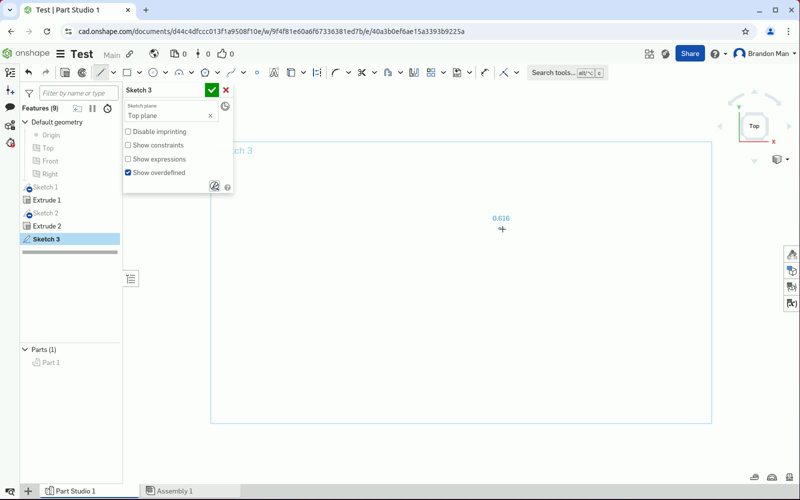
scroll(6)
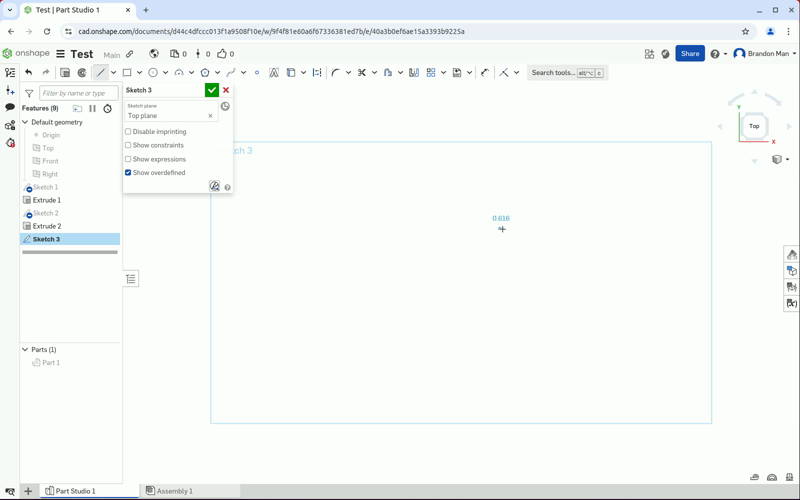
scroll(6)
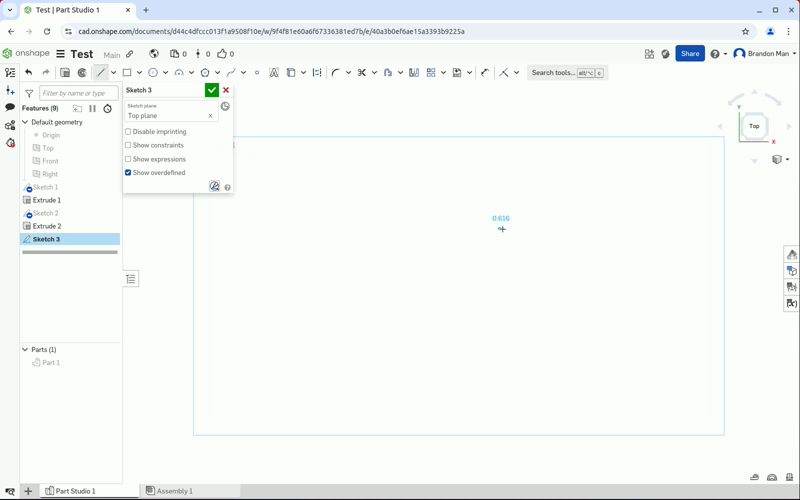
scroll(6)
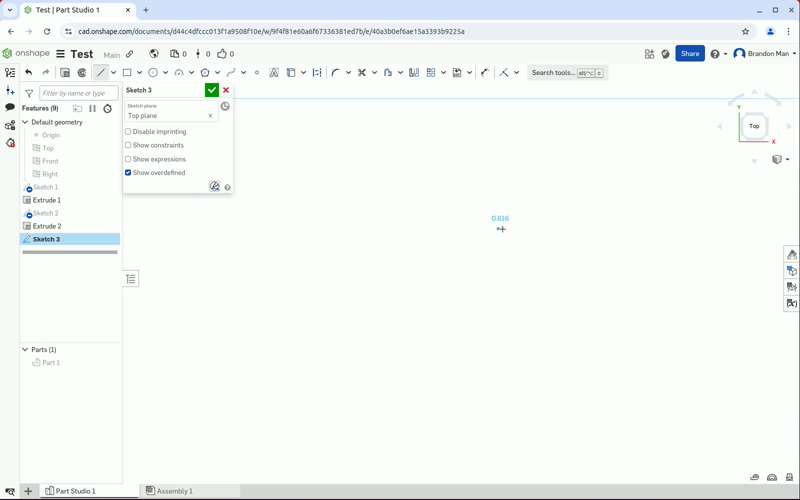
scroll(6)
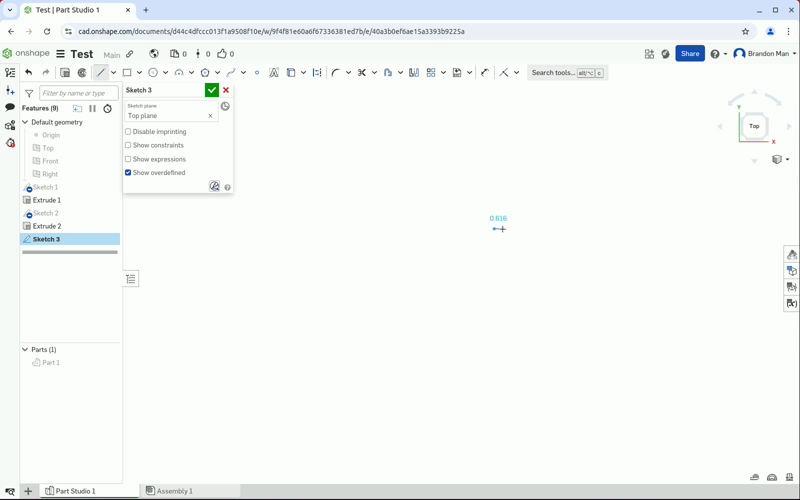
scroll(6)
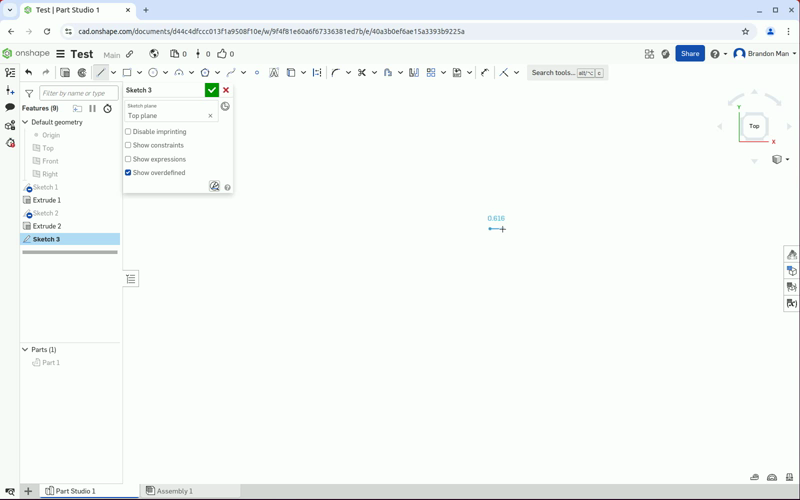
scroll(6)
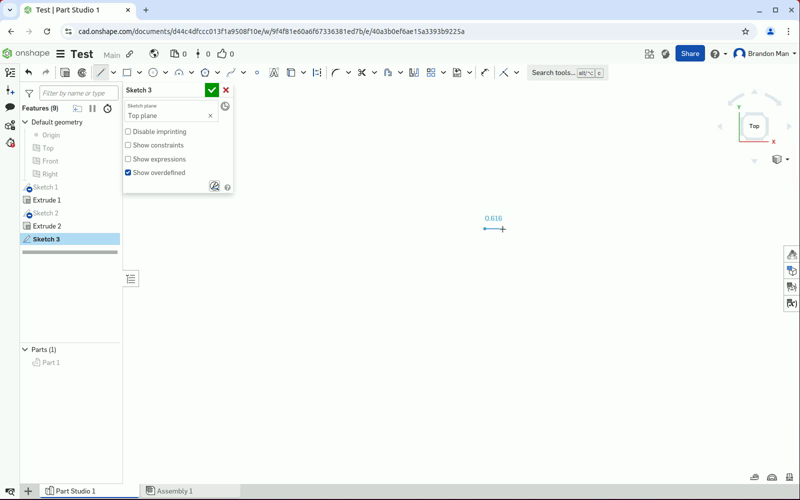
scroll(6)
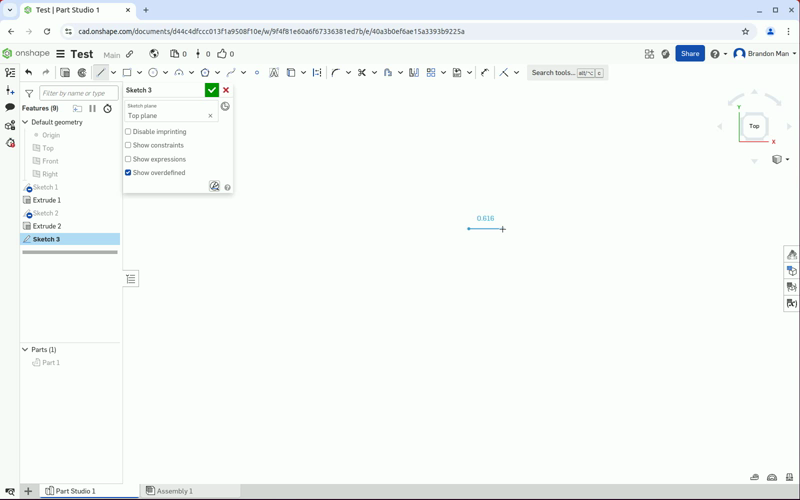
click(502, 228)
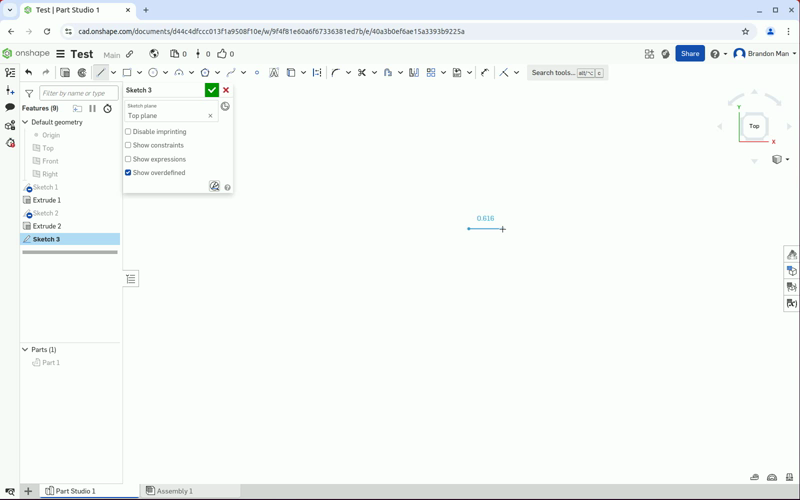
scroll(-6)
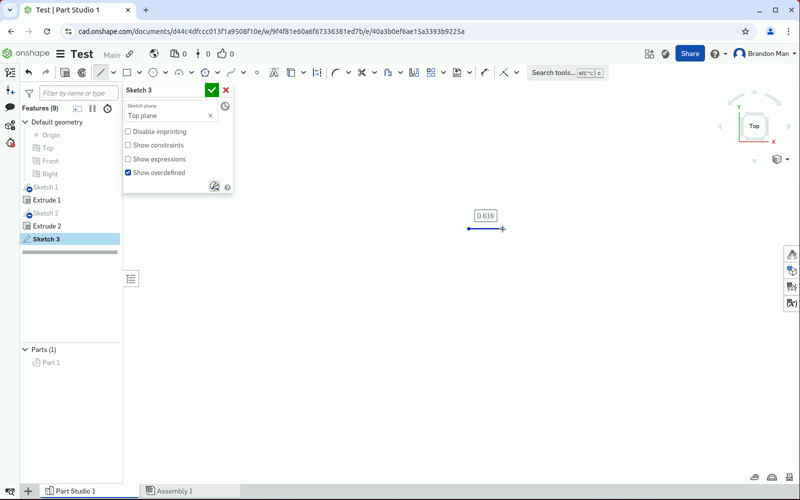
scroll(-6)
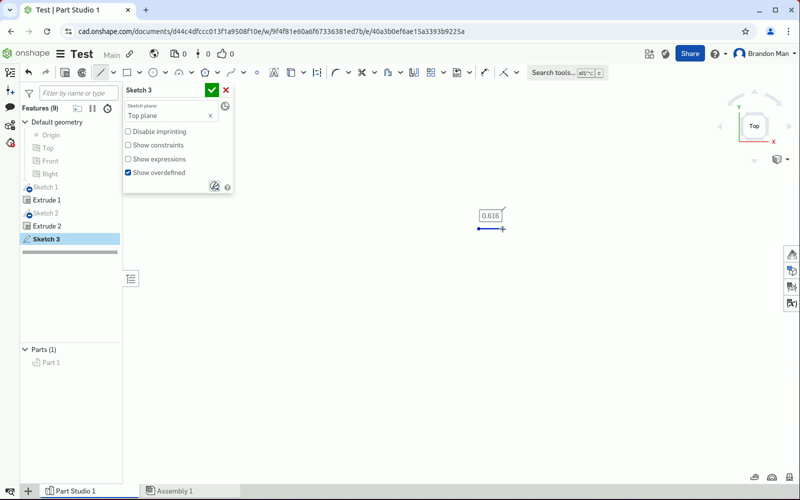
scroll(-6)
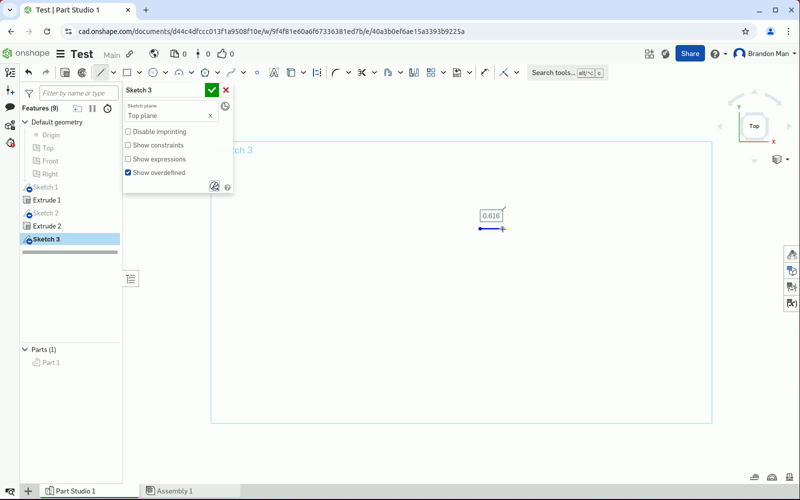
scroll(-6)
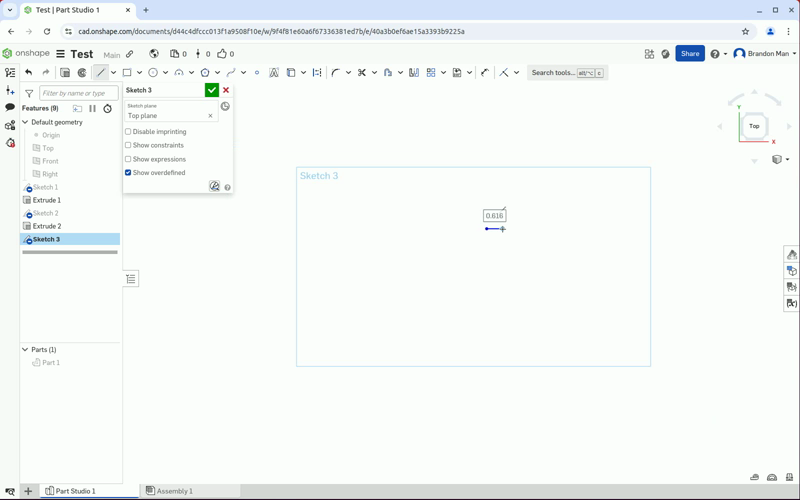
scroll(-6)
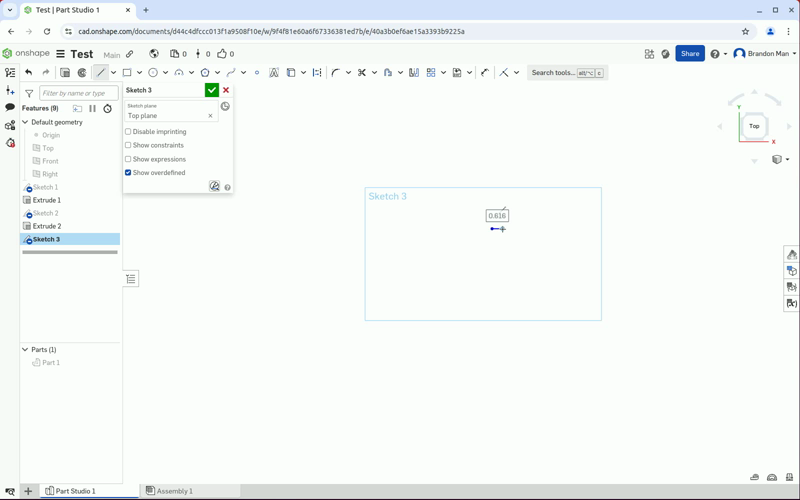
scroll(-6)
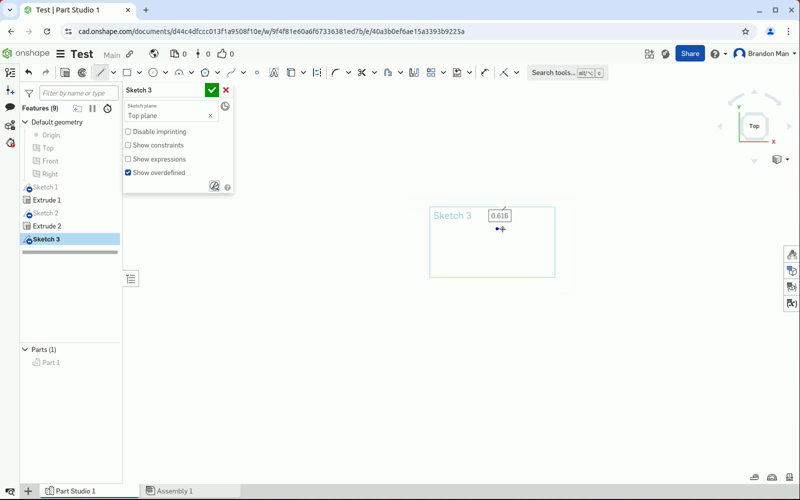
scroll(-6)
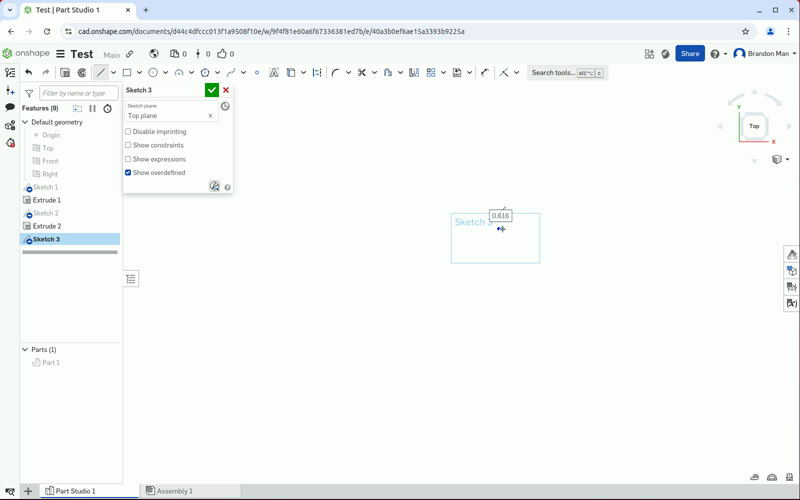
key_up(shift)
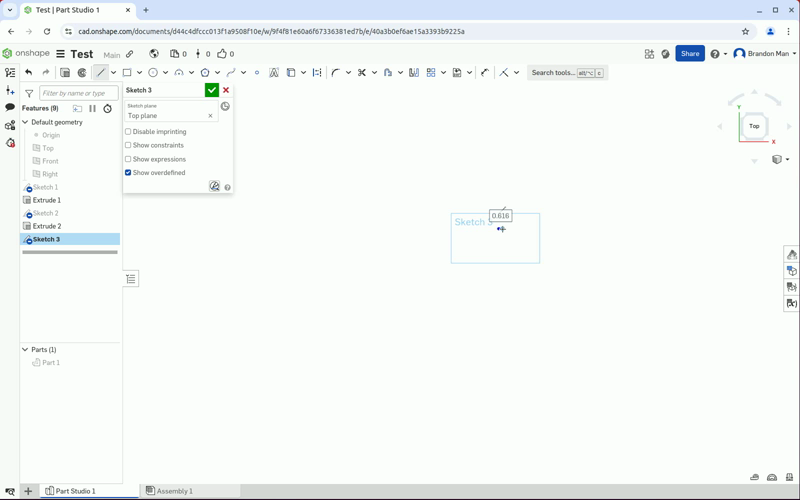
key_down(shift)
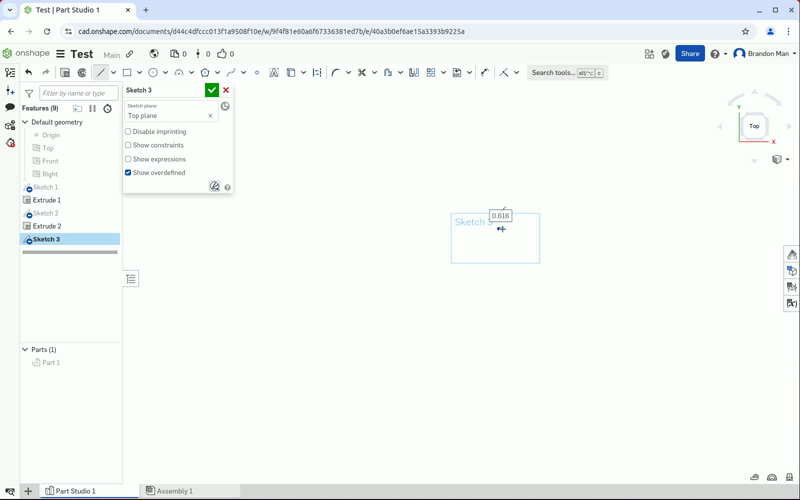
mouse_move(532, 228)
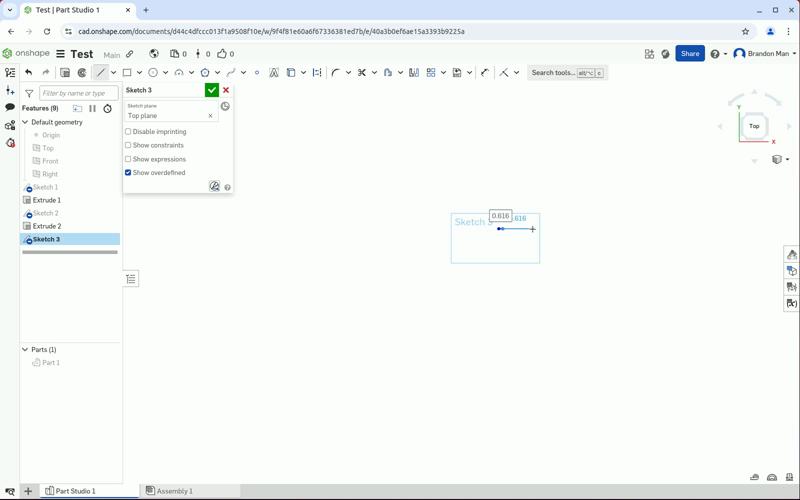
mouse_move(502, 196)
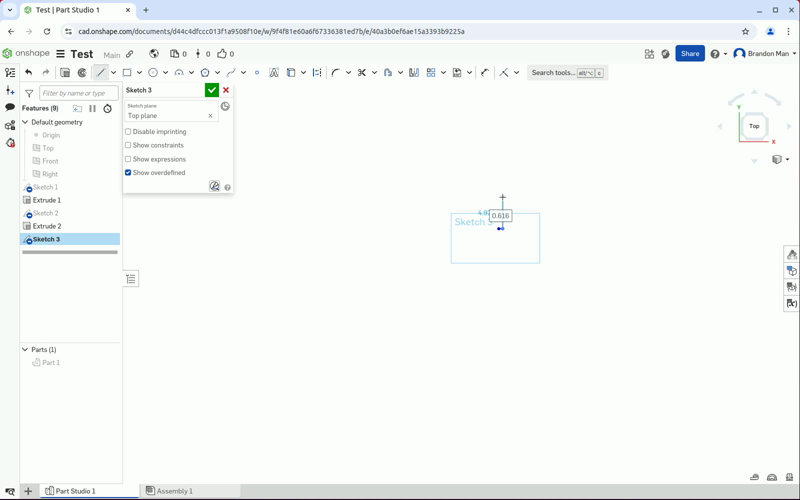
click(502, 196)
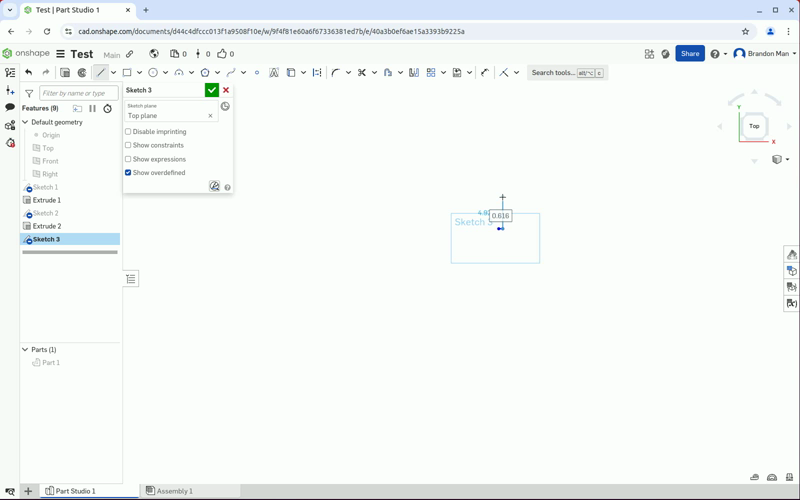
key_up(shift)
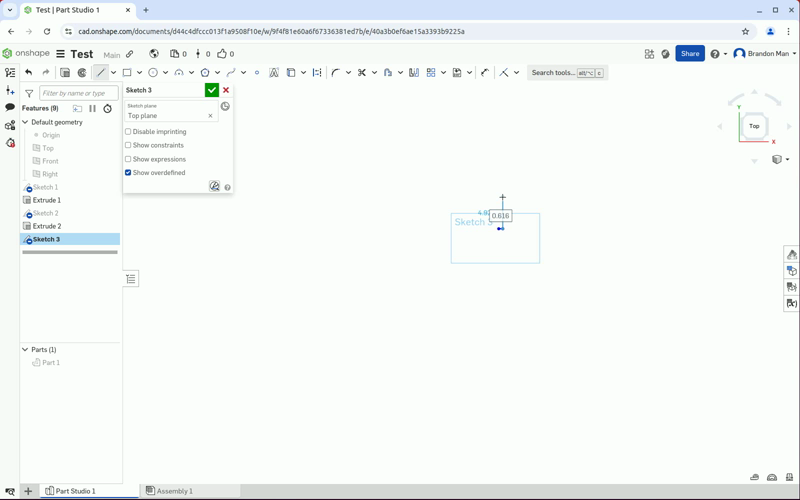
key_down(shift)
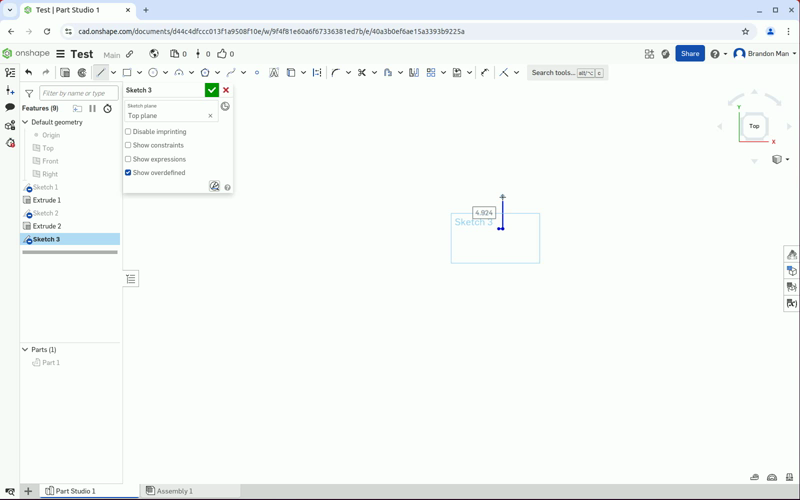
mouse_move(532, 196)
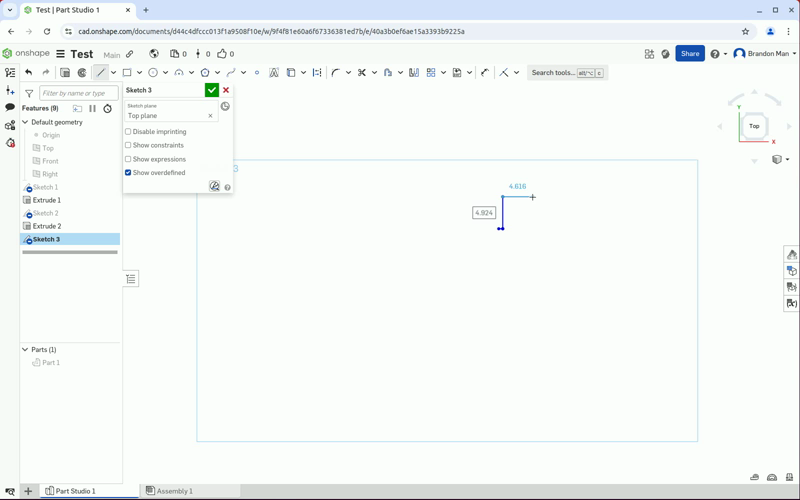
mouse_move(499, 196)
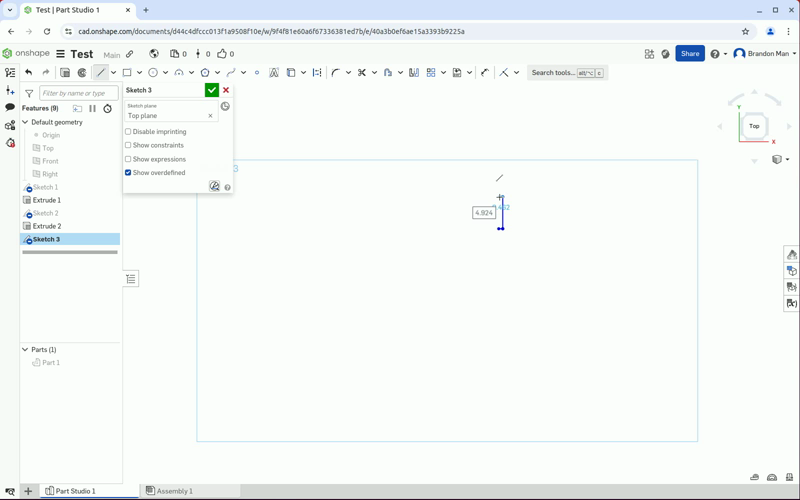
scroll(6)
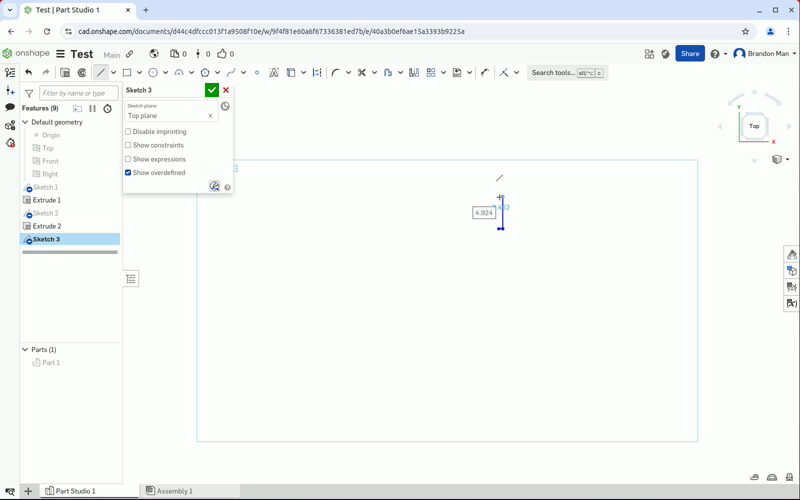
scroll(6)
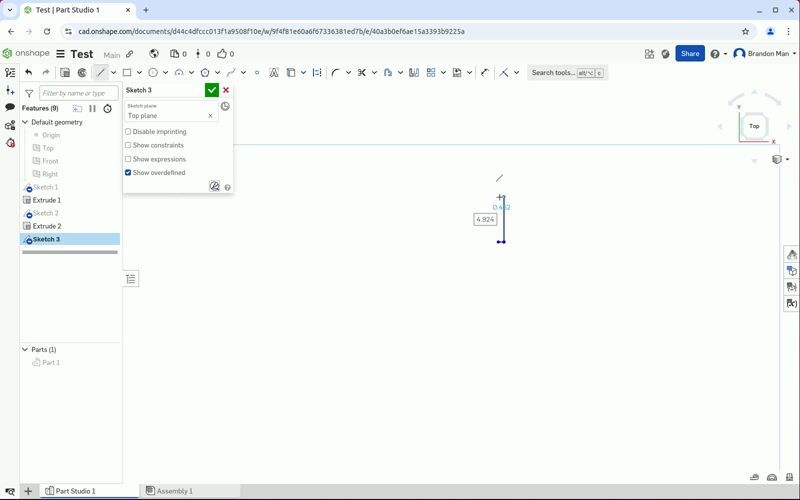
scroll(6)
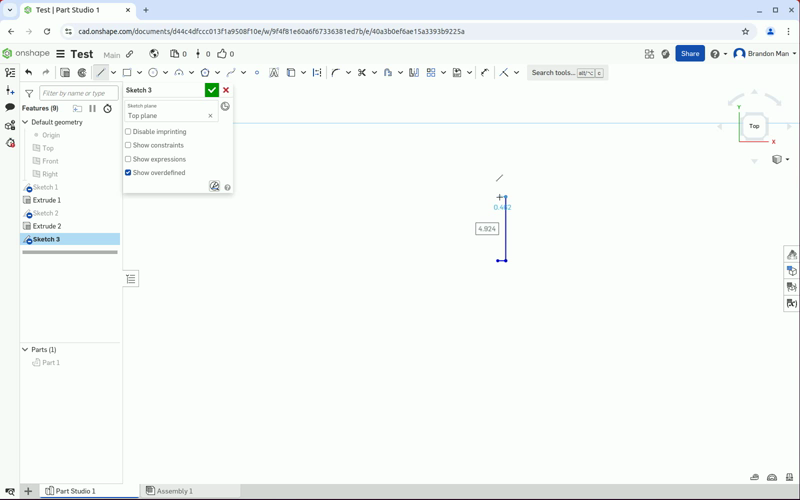
scroll(6)
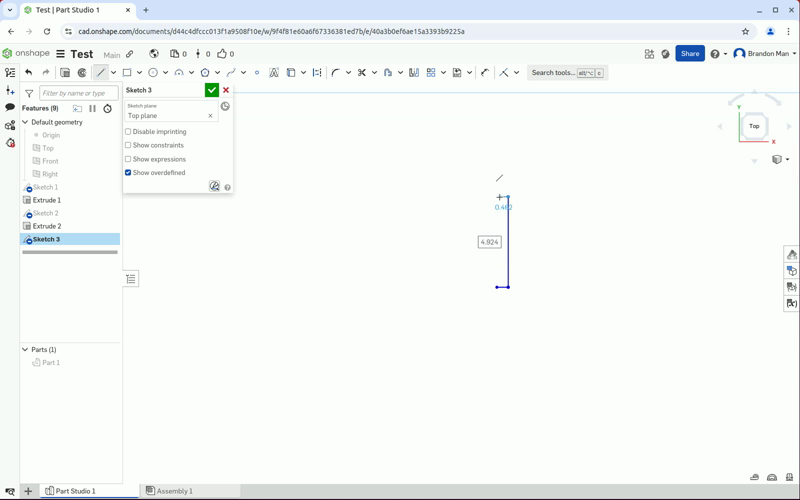
scroll(6)
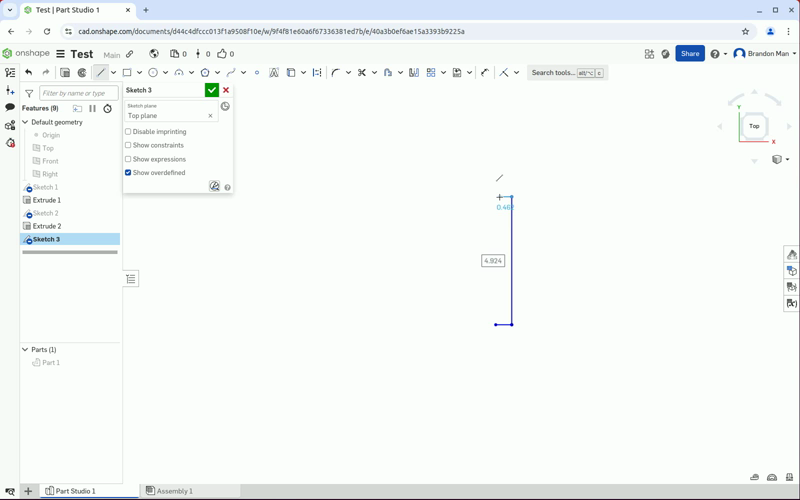
scroll(6)
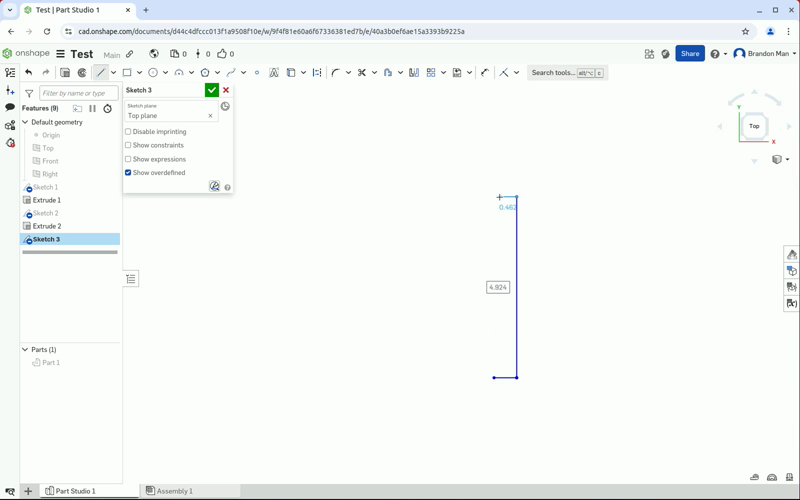
scroll(6)
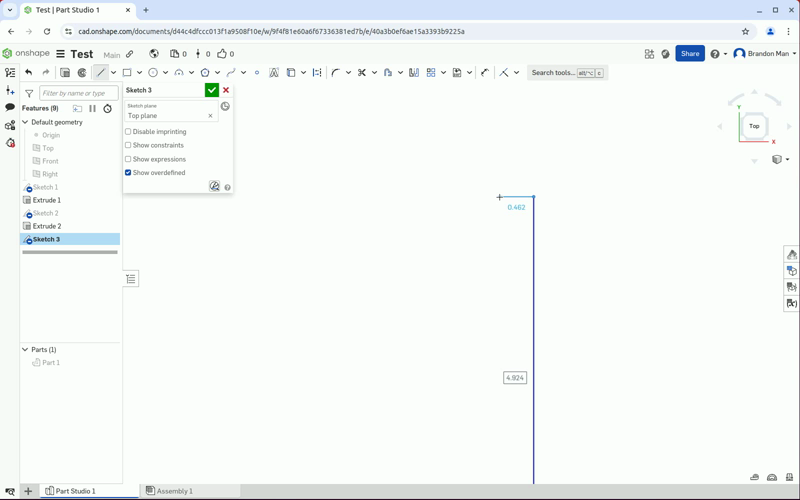
click(499, 196)
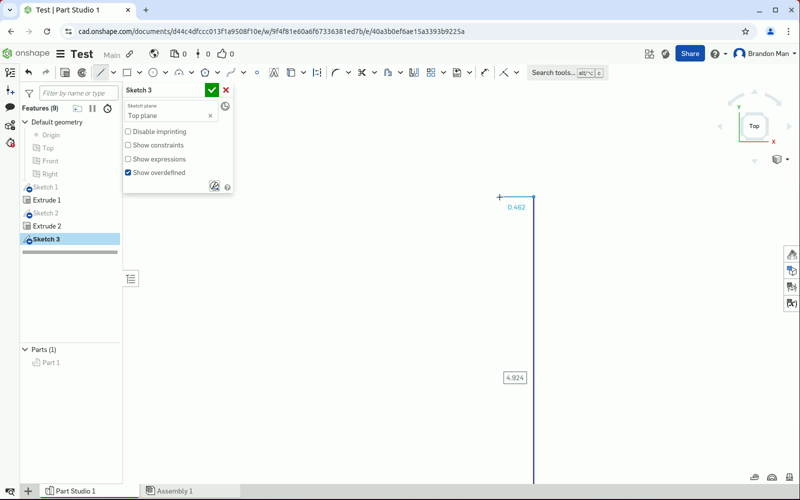
scroll(-6)
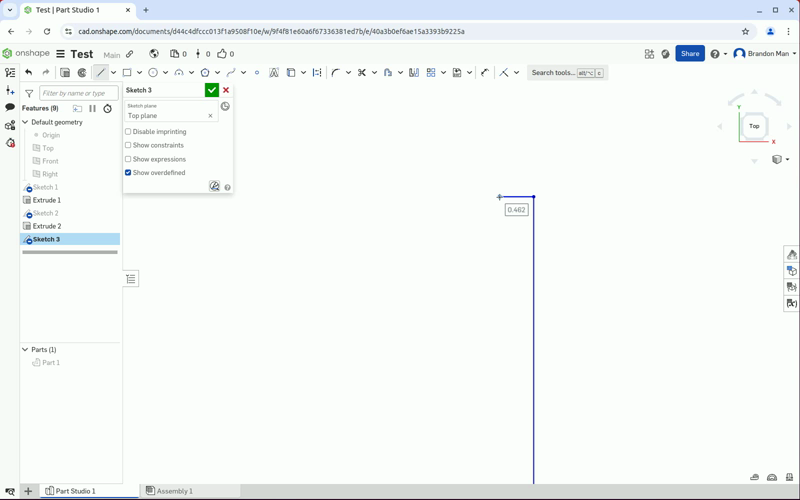
scroll(-6)
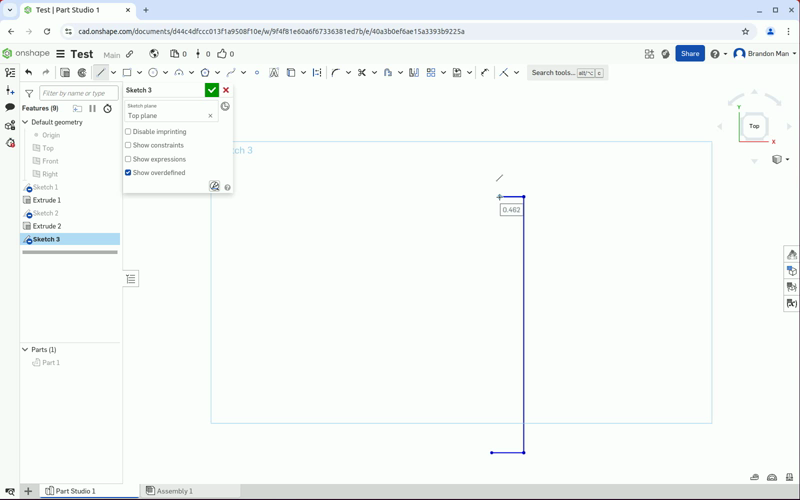
scroll(-6)
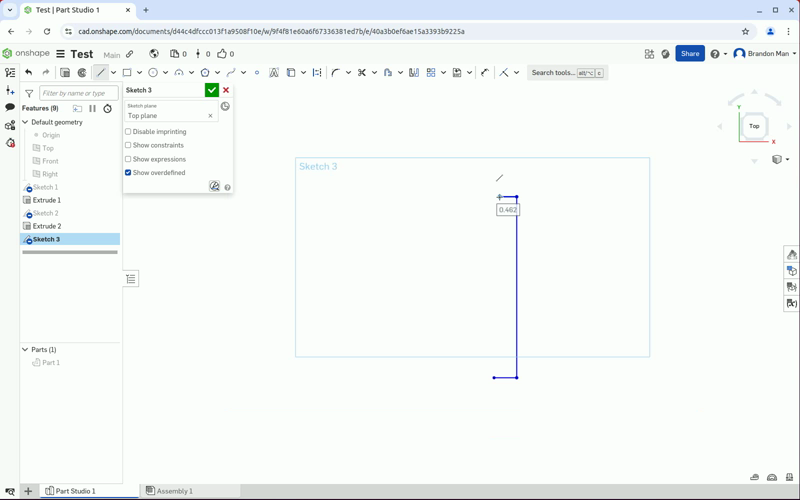
scroll(-6)
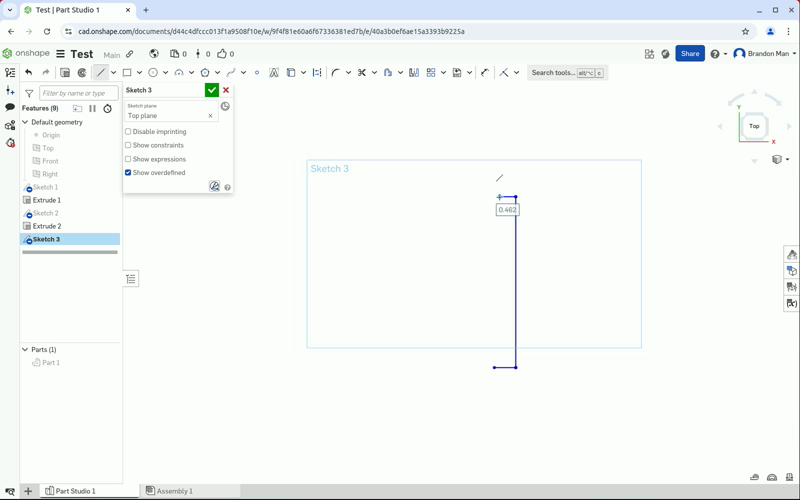
scroll(-6)
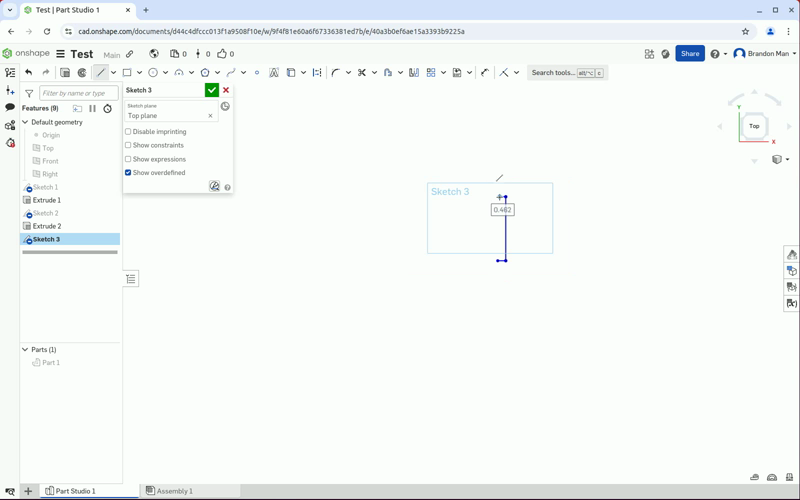
scroll(-6)
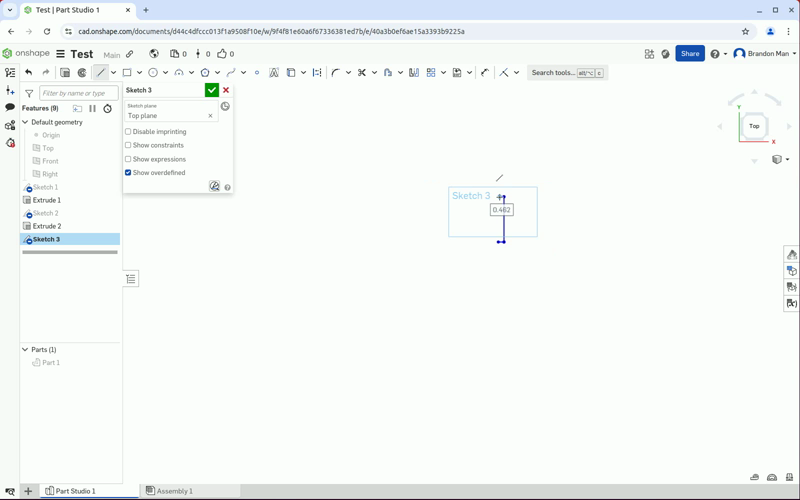
scroll(-6)
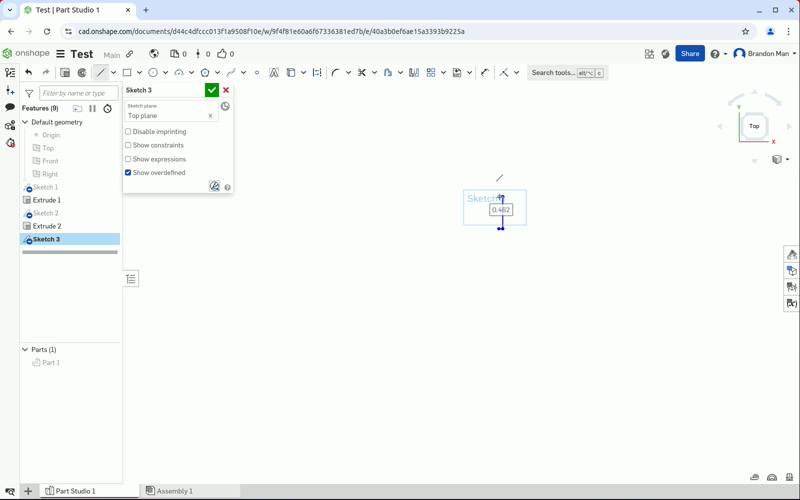
key_up(shift)
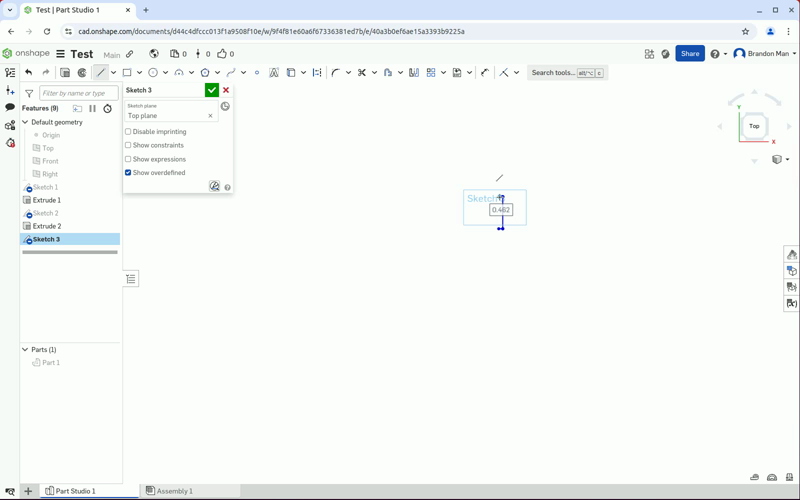
mouse_move(529, 196)
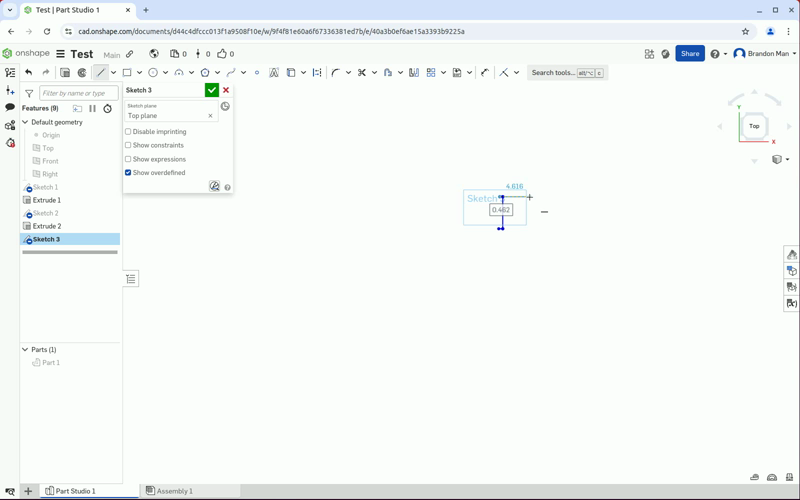
key_down(shift)
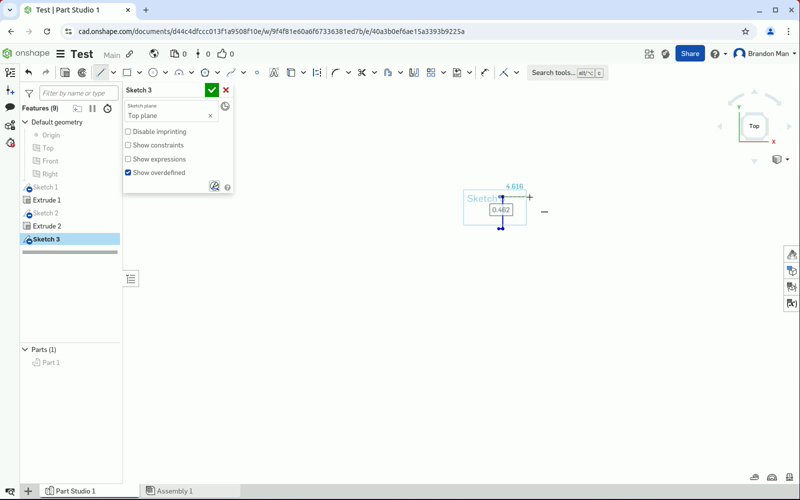
mouse_move(499, 228)
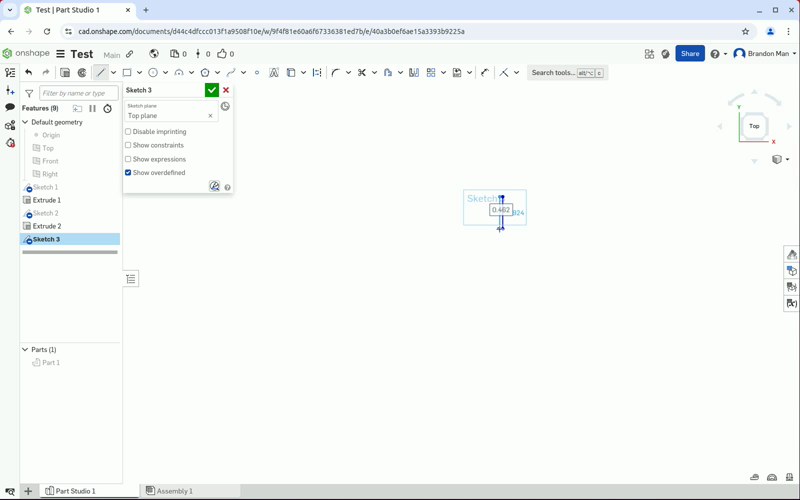
scroll(6)
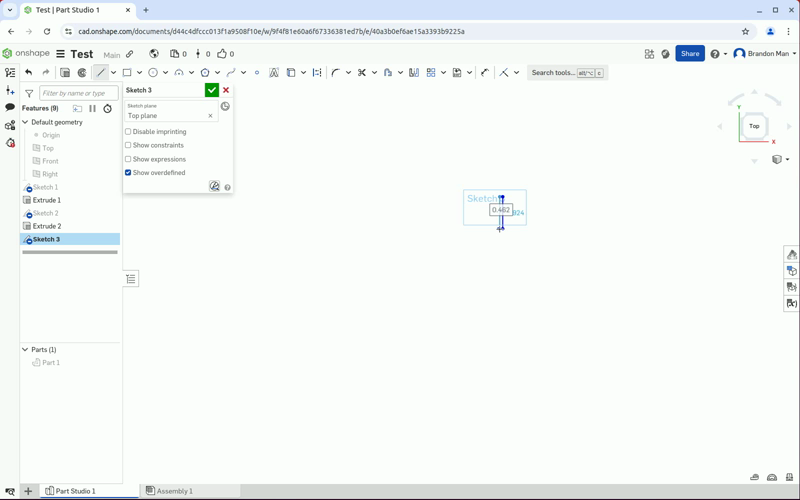
scroll(6)
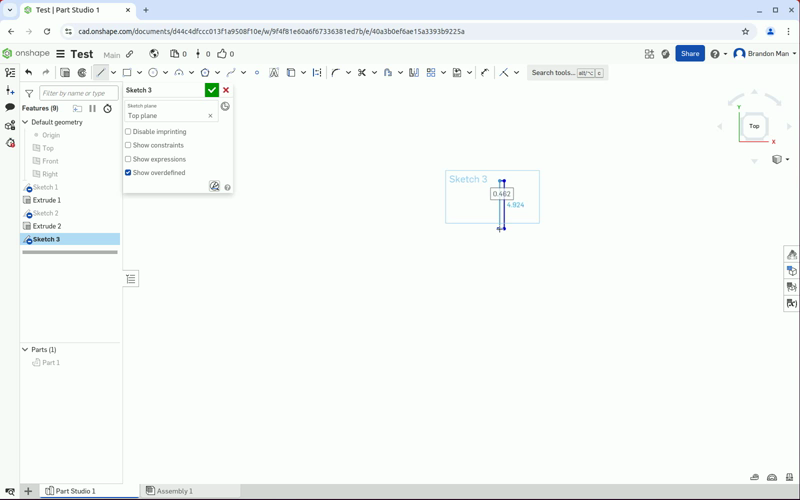
scroll(6)
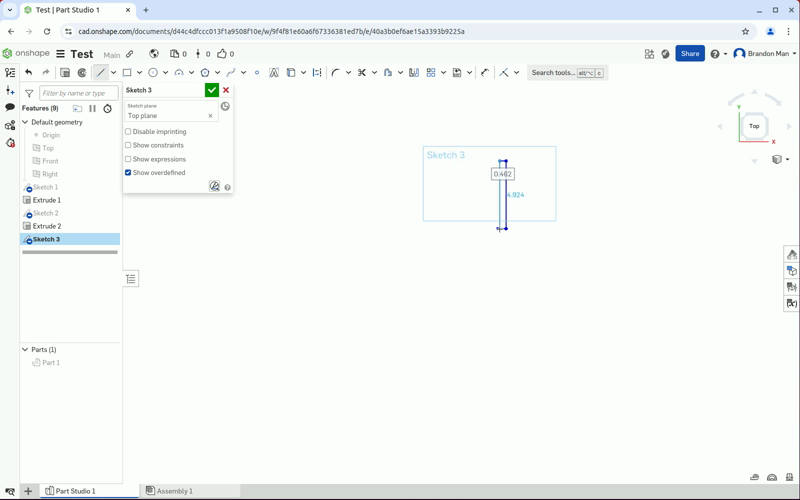
scroll(6)
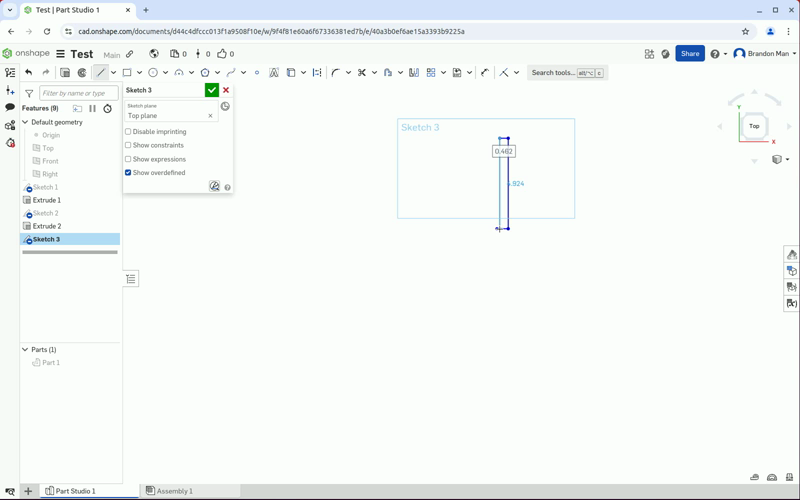
scroll(6)
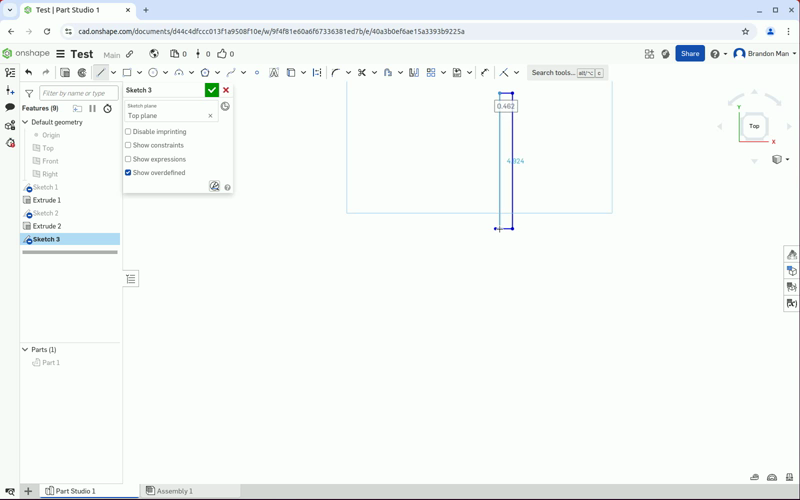
scroll(6)
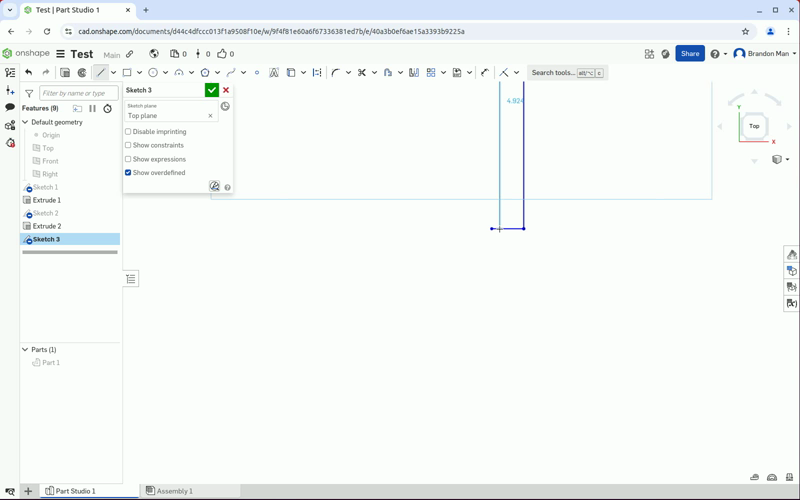
scroll(6)
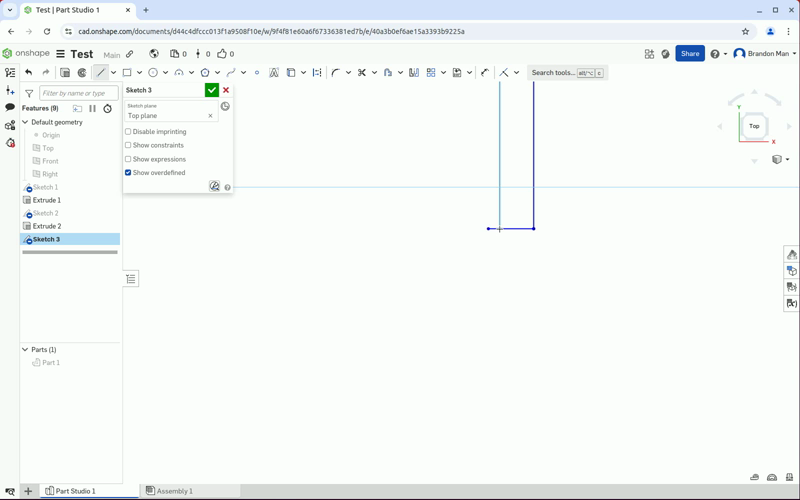
key_up(shift)
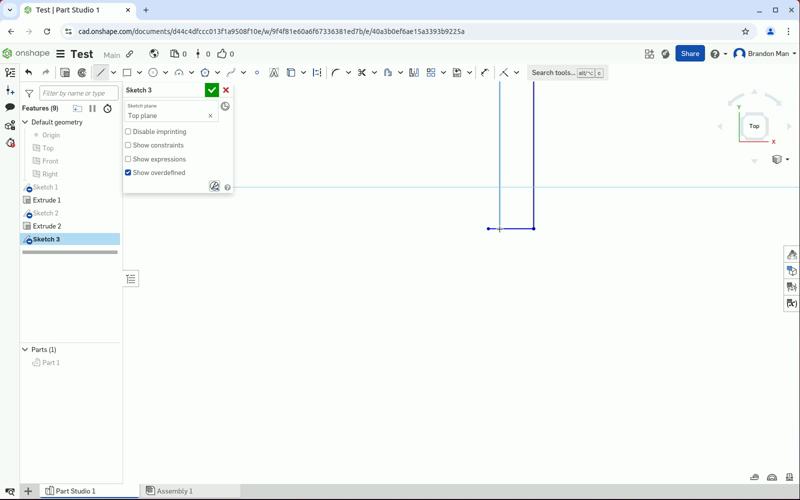
click(499, 228)
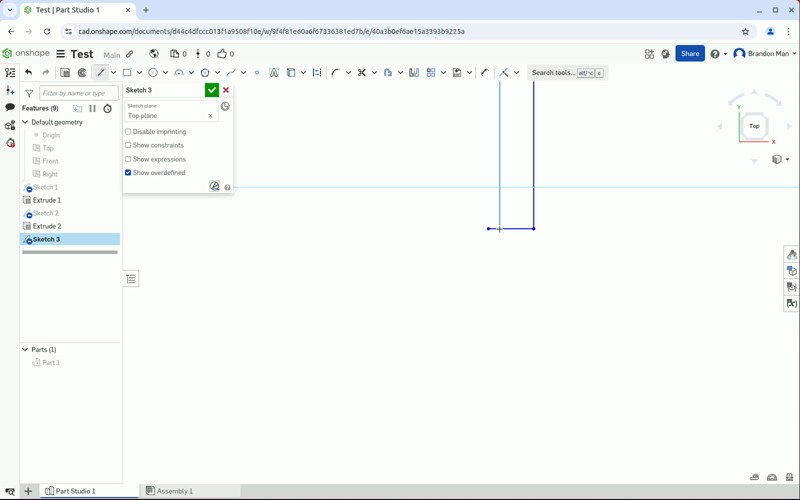
scroll(-6)
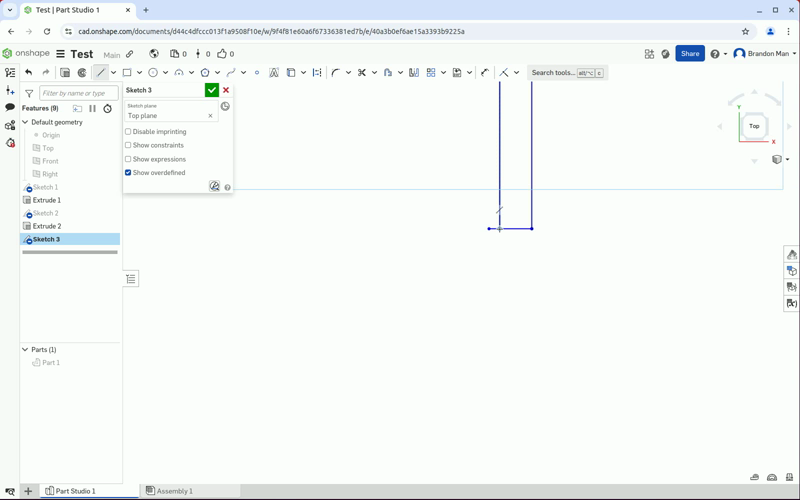
scroll(-6)
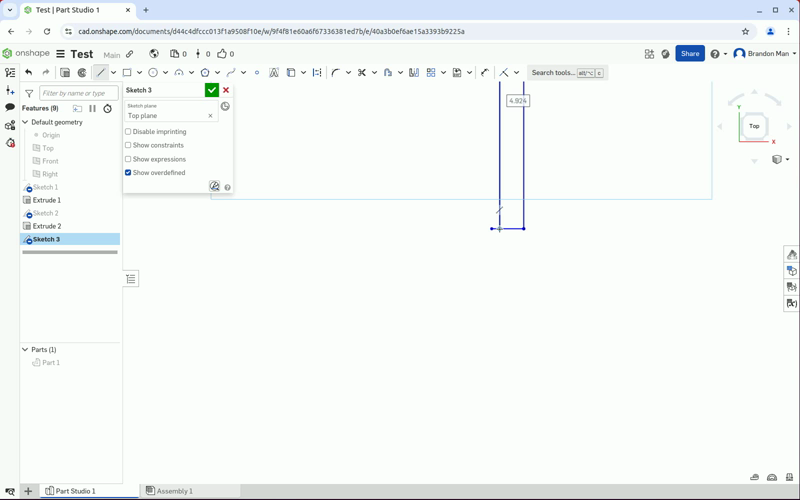
scroll(-6)
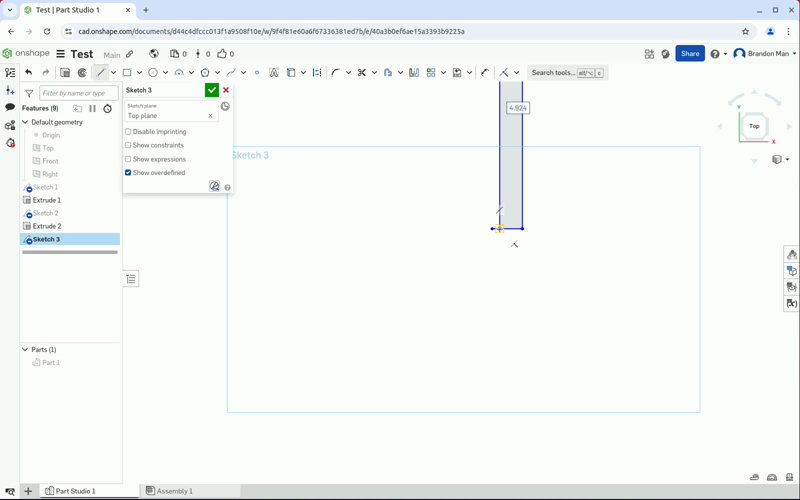
scroll(-6)
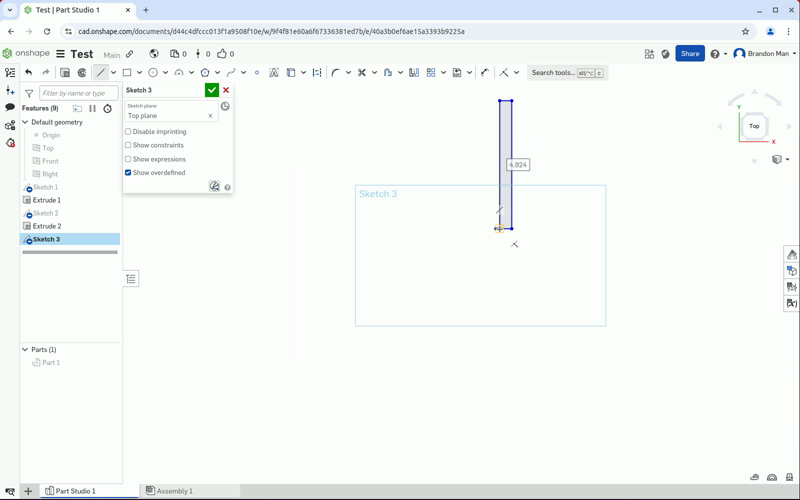
scroll(-6)
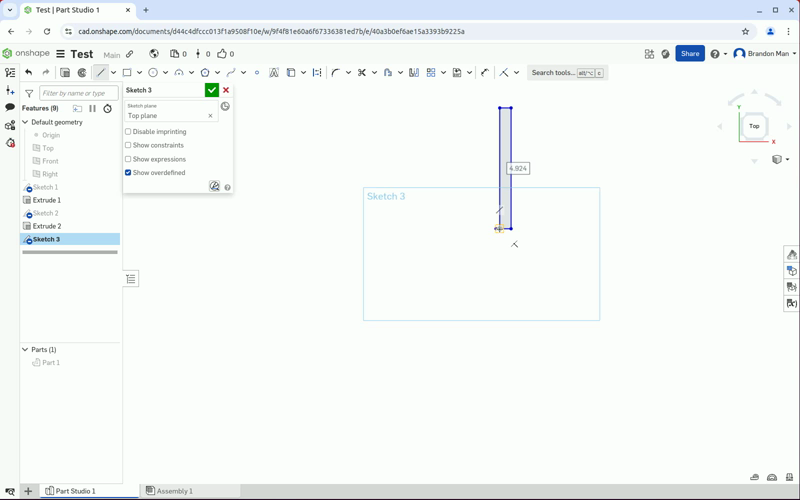
scroll(-6)
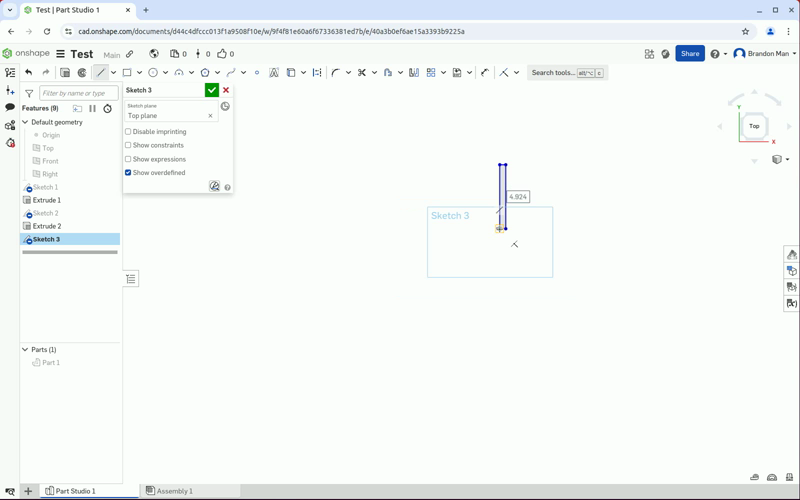
scroll(-6)
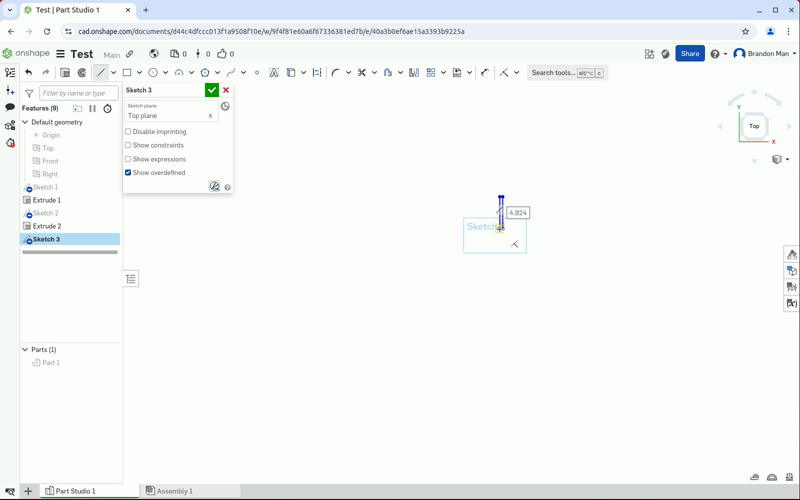
key(esc)
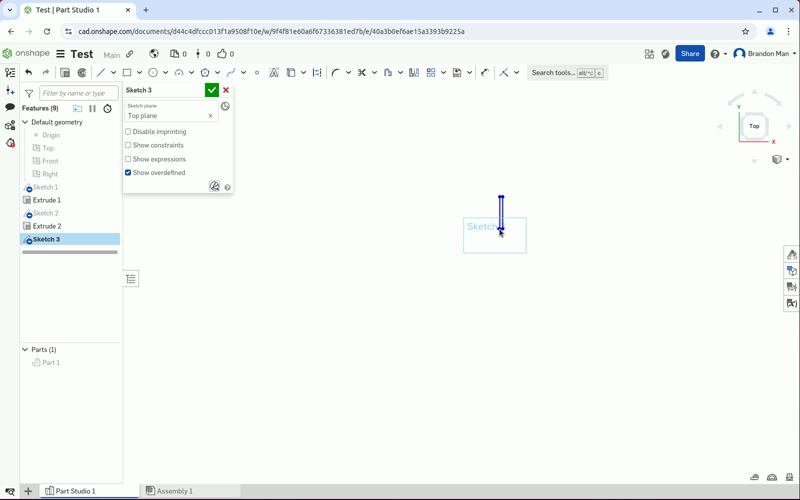
mouse_move(501, 224)
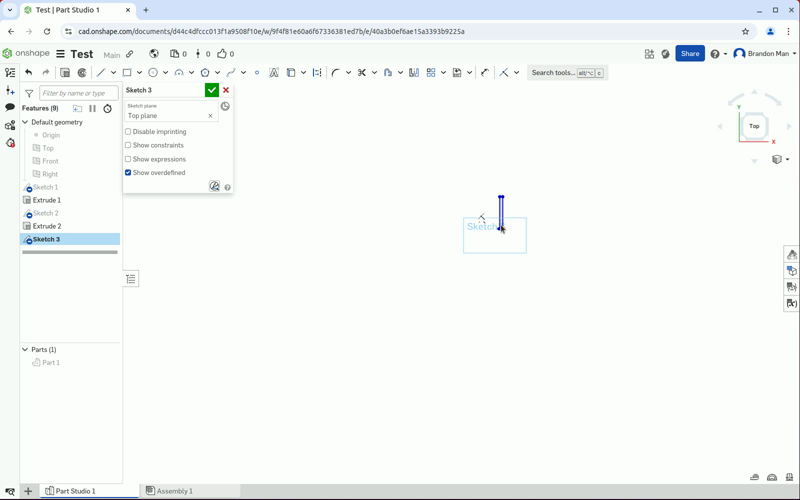
scroll(6)
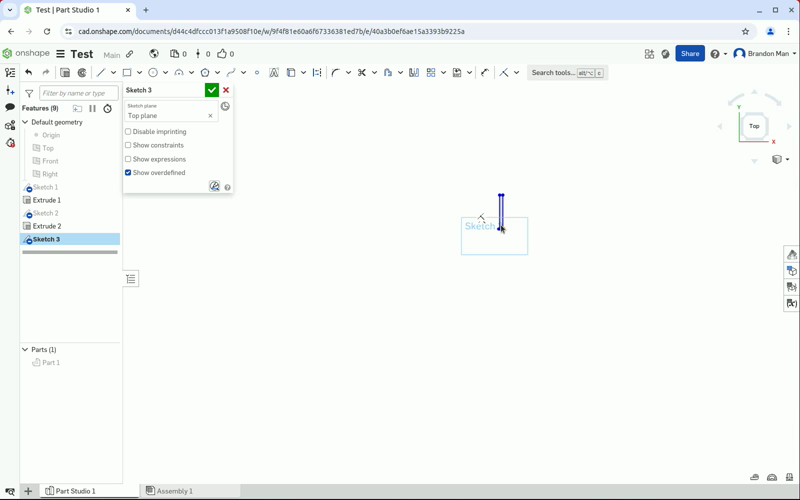
scroll(6)
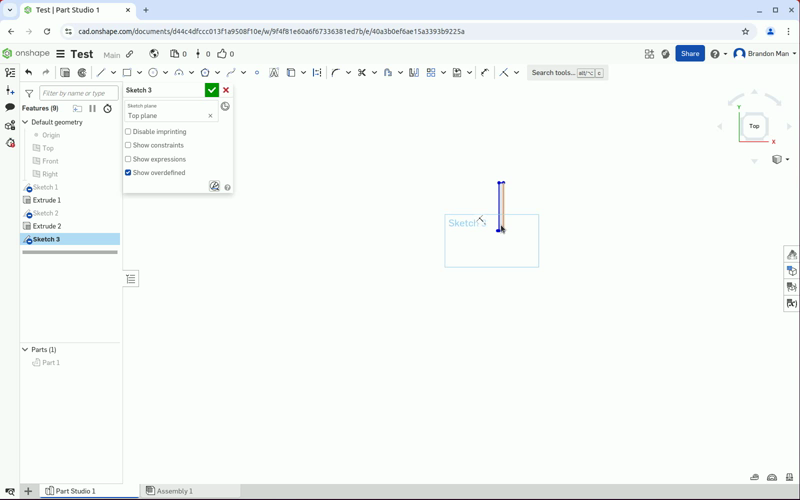
scroll(6)
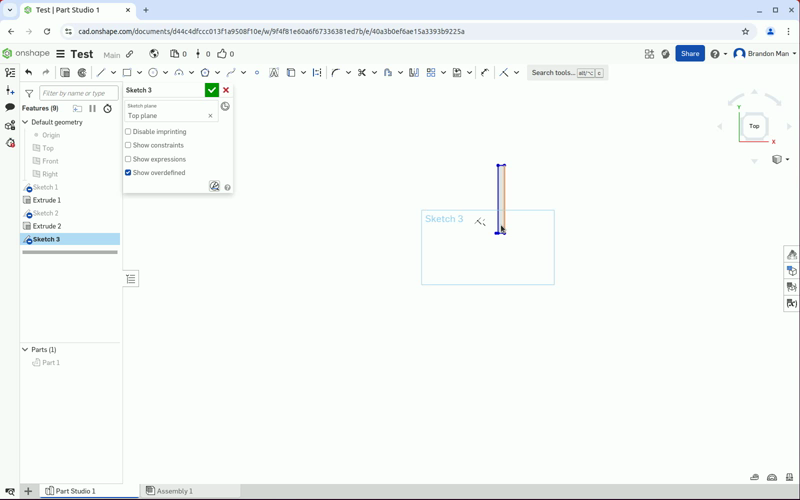
scroll(6)
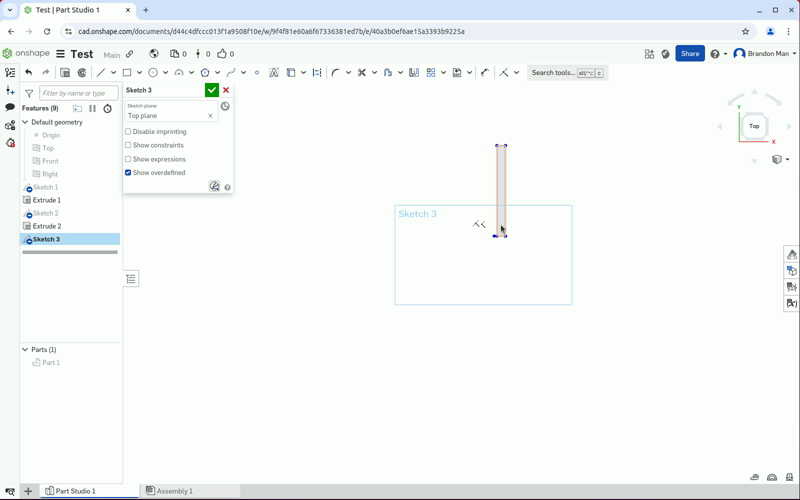
scroll(6)
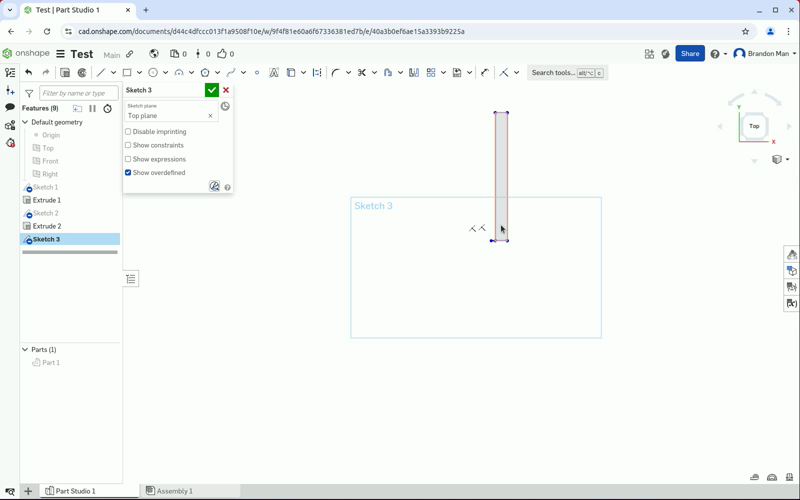
scroll(6)
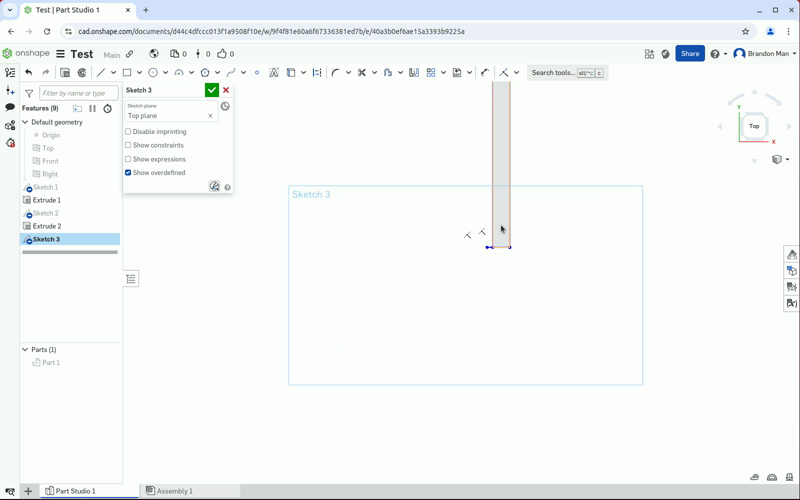
scroll(6)
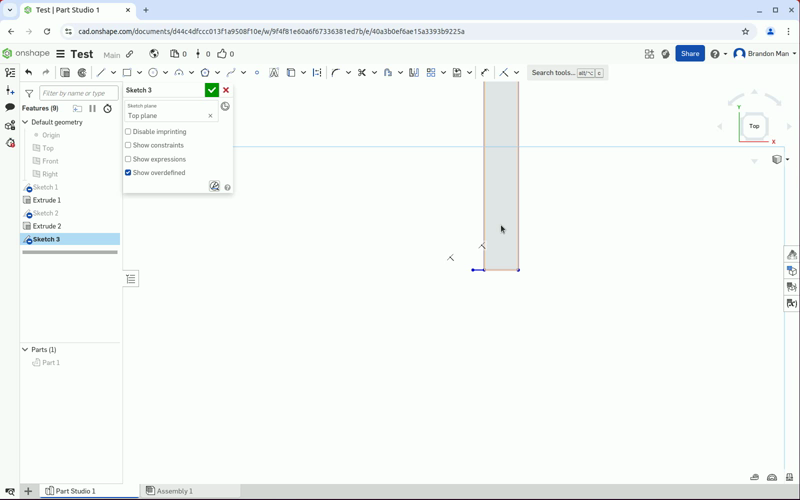
click(501, 224)
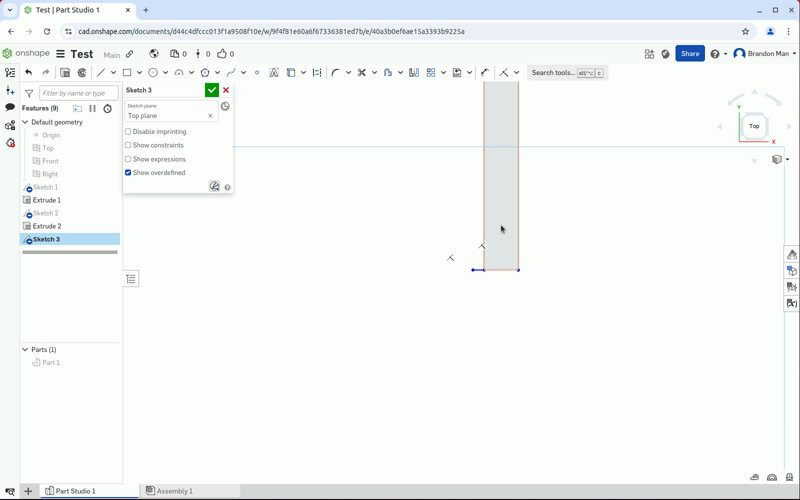
scroll(-6)
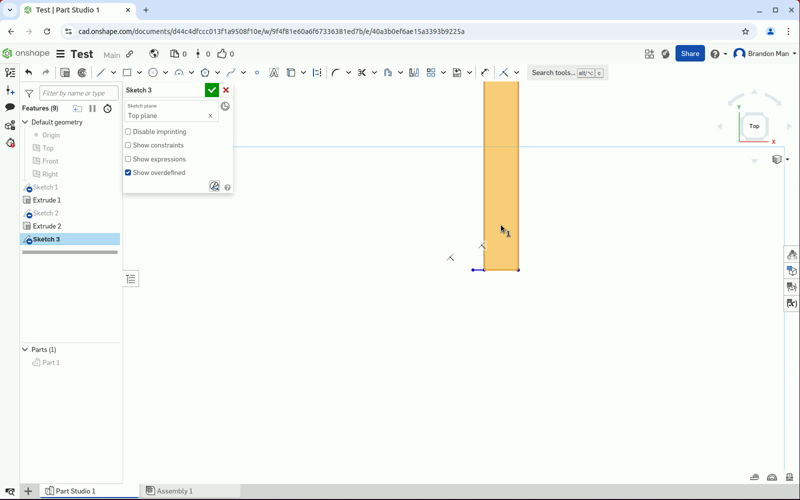
scroll(-6)
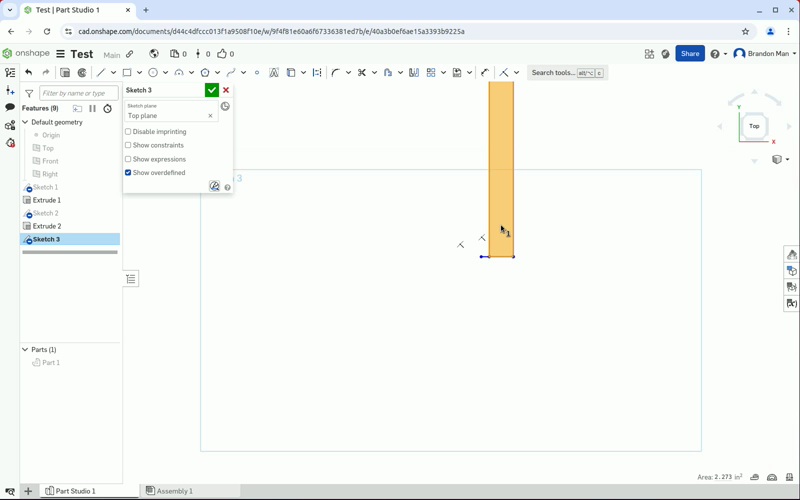
scroll(-6)
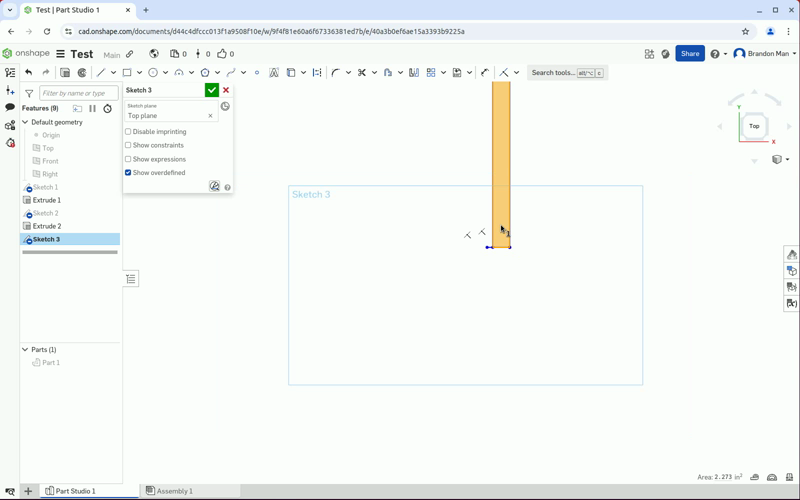
scroll(-6)
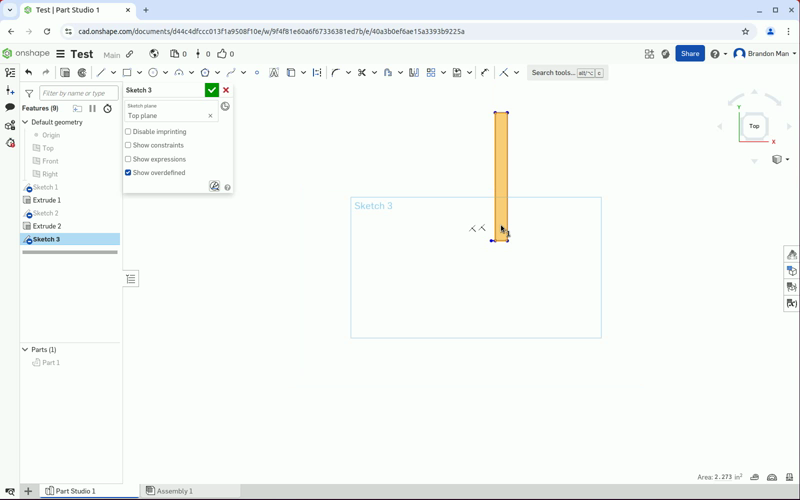
scroll(-6)
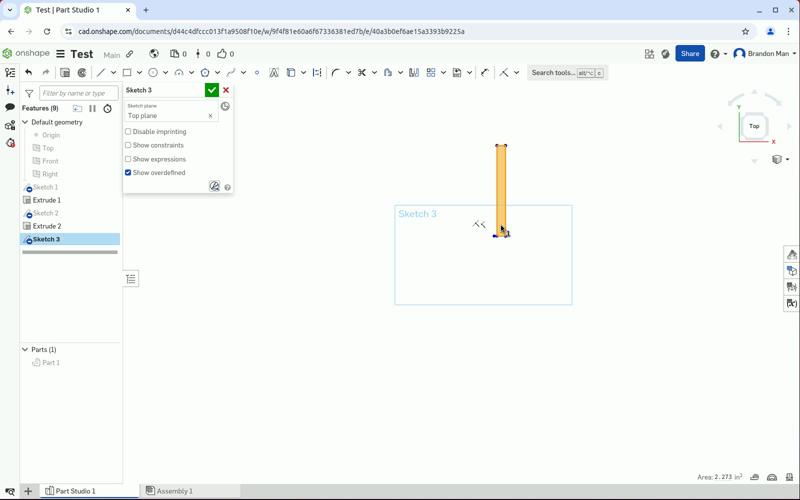
scroll(-6)
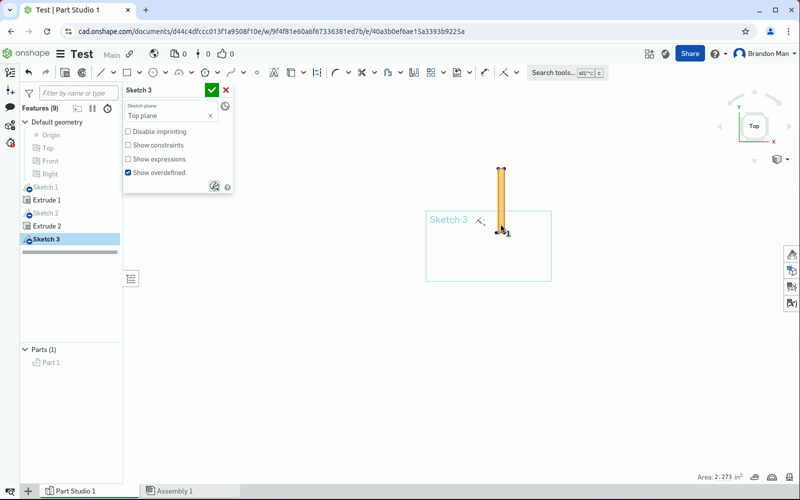
scroll(-6)
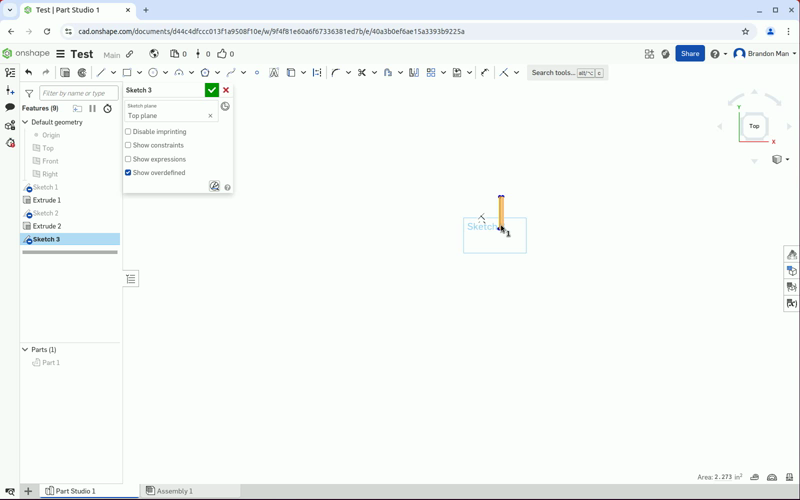
mouse_move(73, 352)
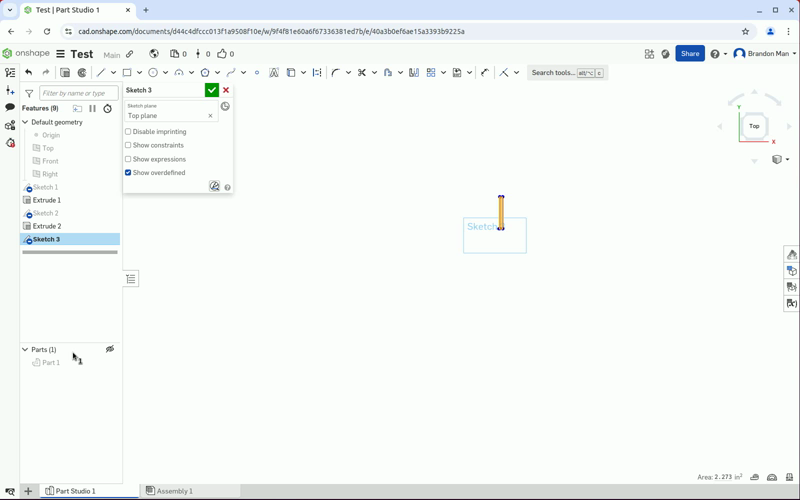
key(shift+y)
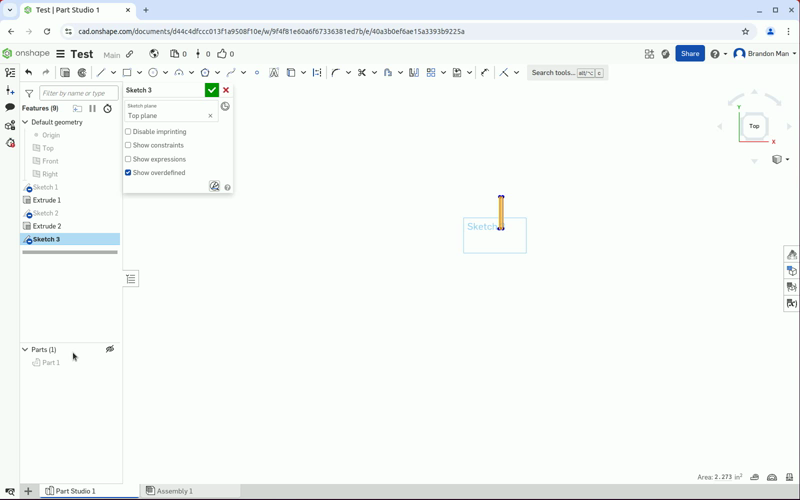
key(shift+e)
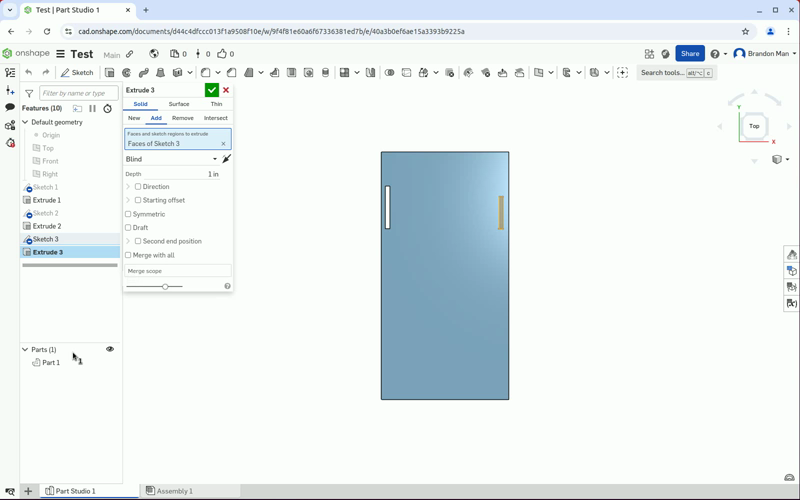
mouse_move(143, 106)
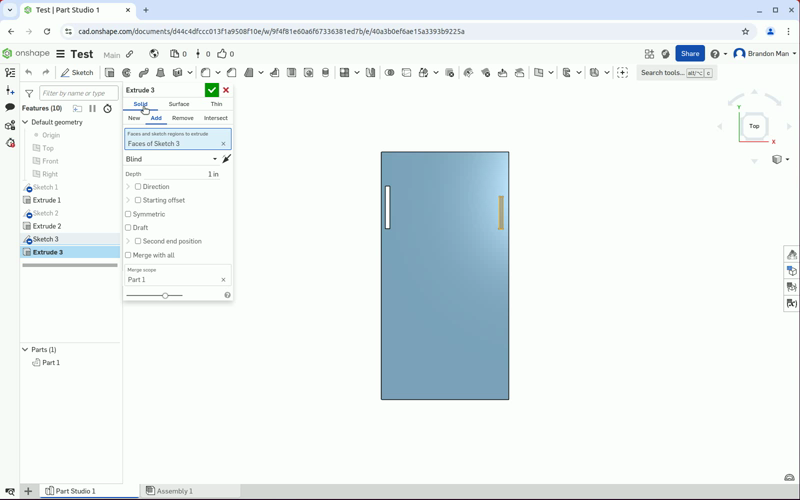
click(143, 106)
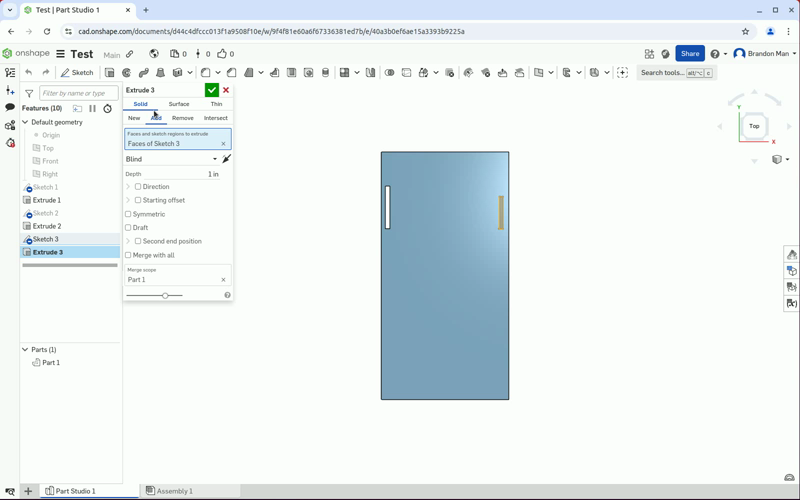
mouse_move(186, 120)
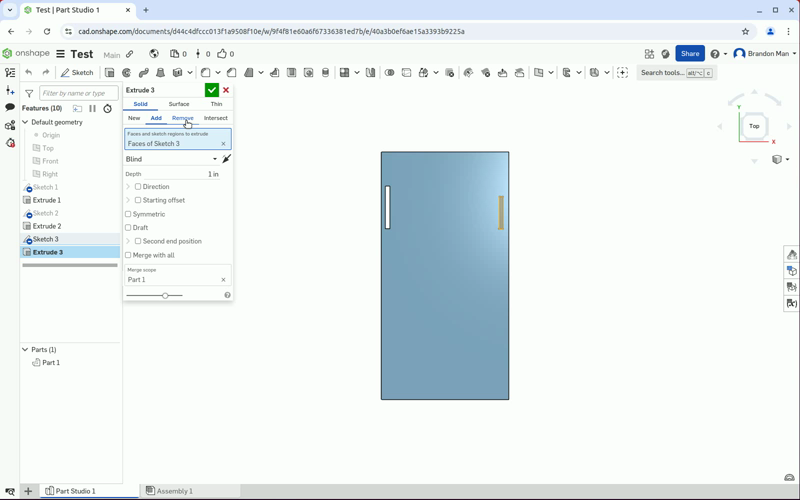
click(186, 120)
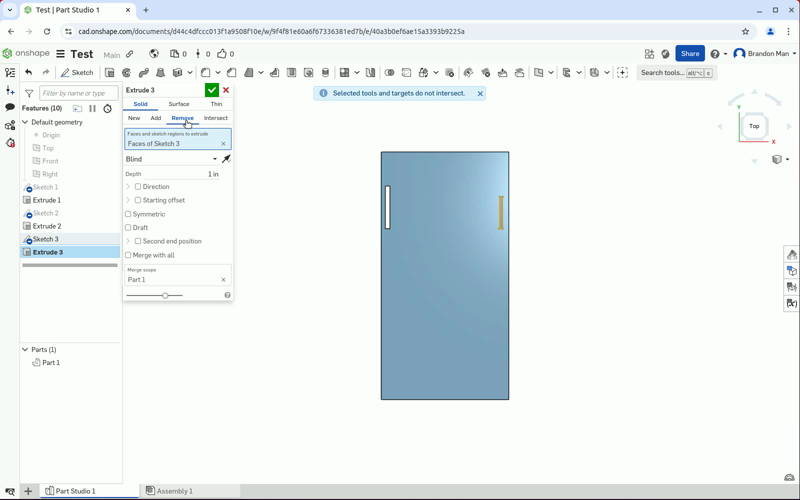
key(tab, 4)
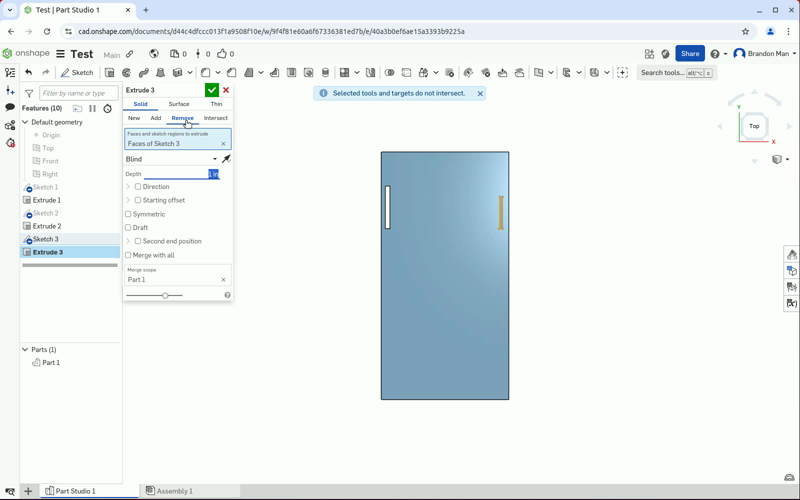
text(-6.981)
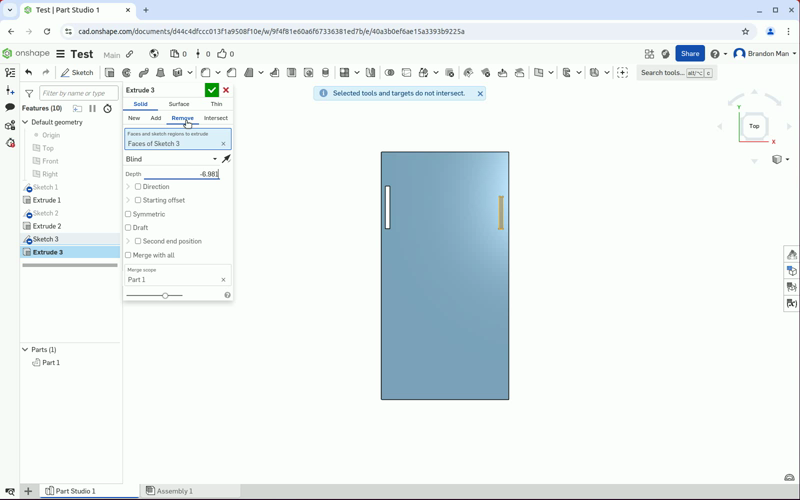
key(tab, 6)
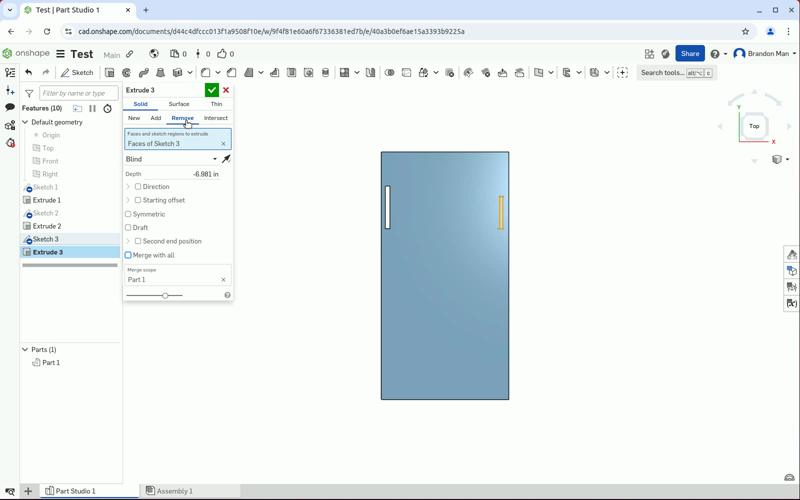
key(space)
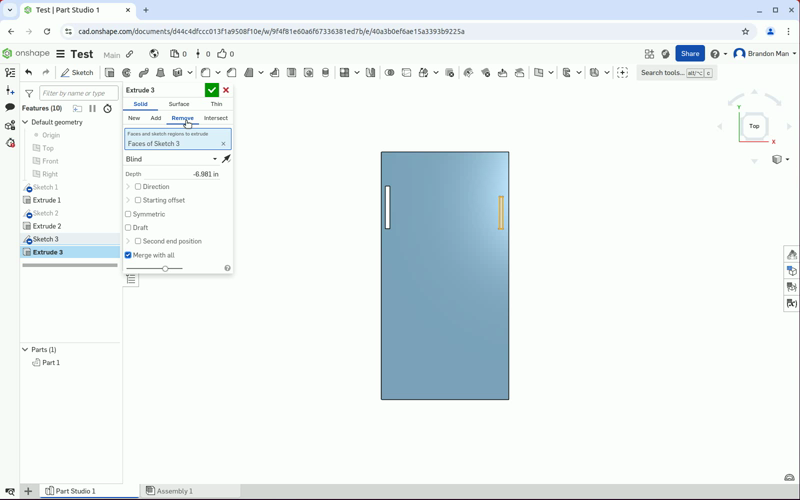
key(enter)
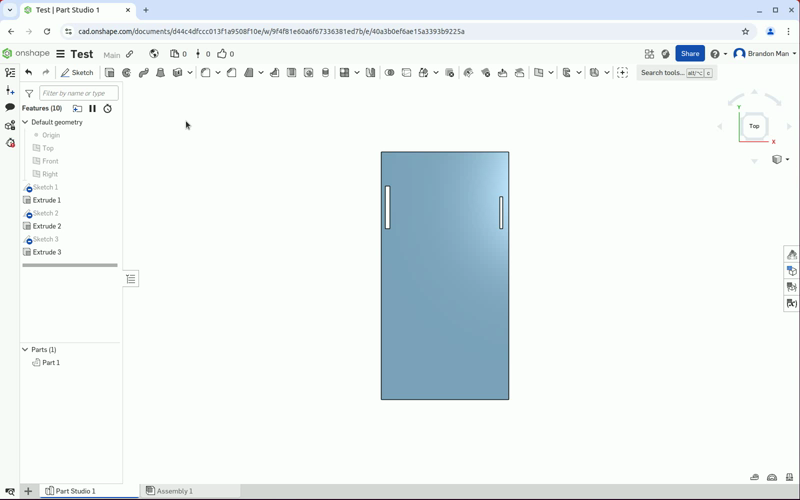
key(shift+h)
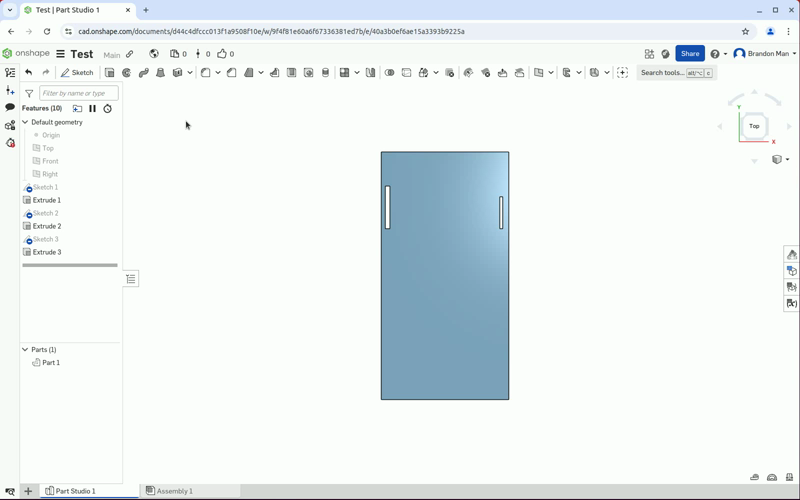
key(shift+h)
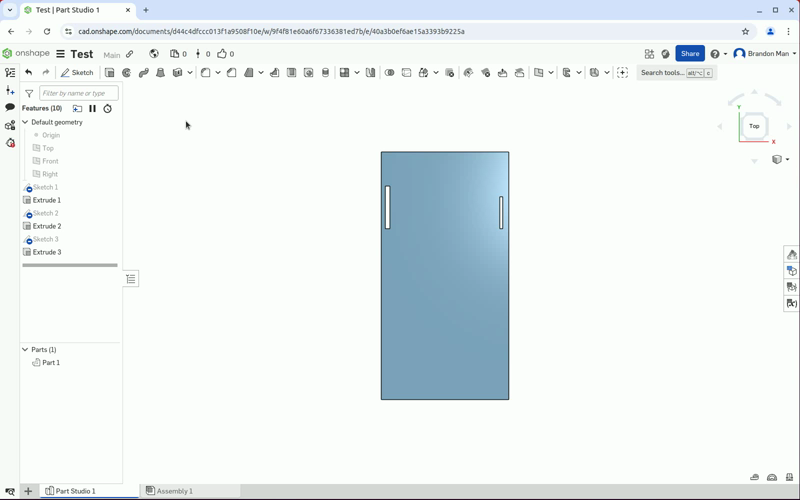
mouse_move(73, 189)
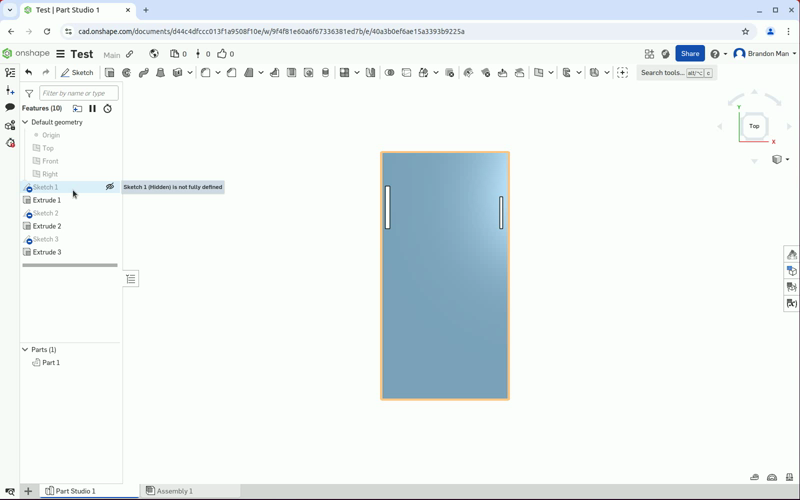
click(73, 189)
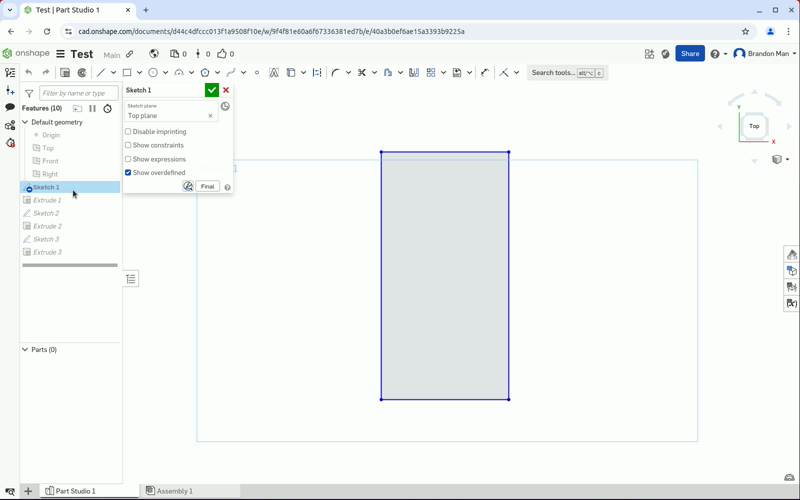
mouse_move(229, 92)
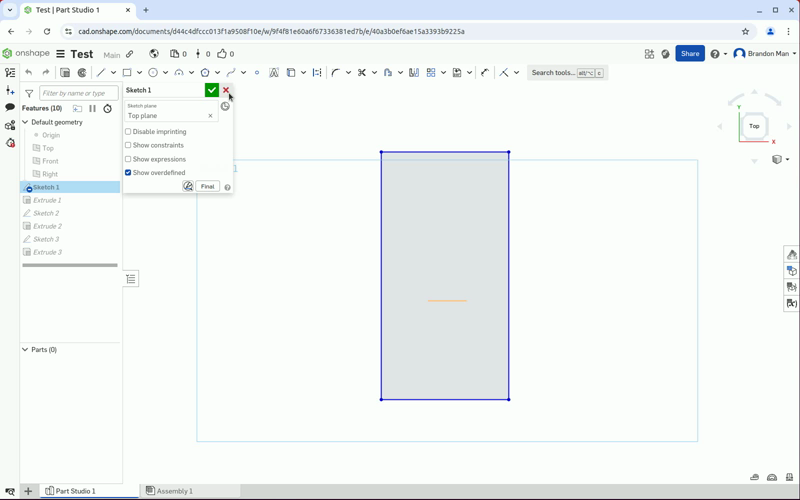
click(229, 92)
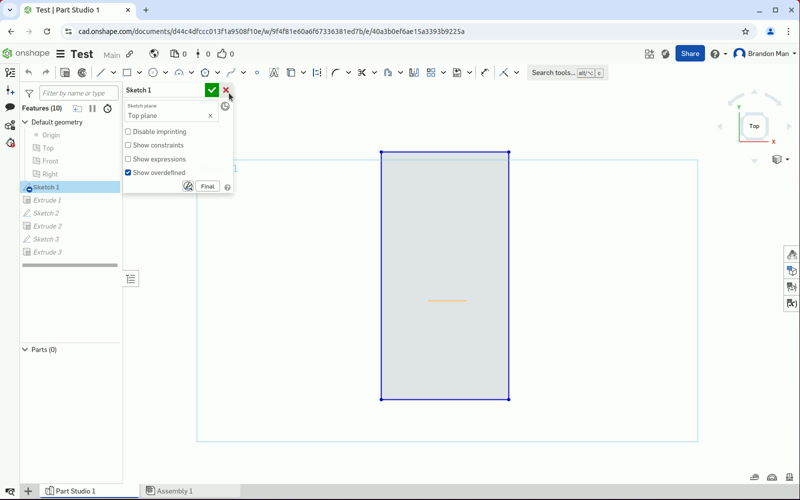
key(shift+s)
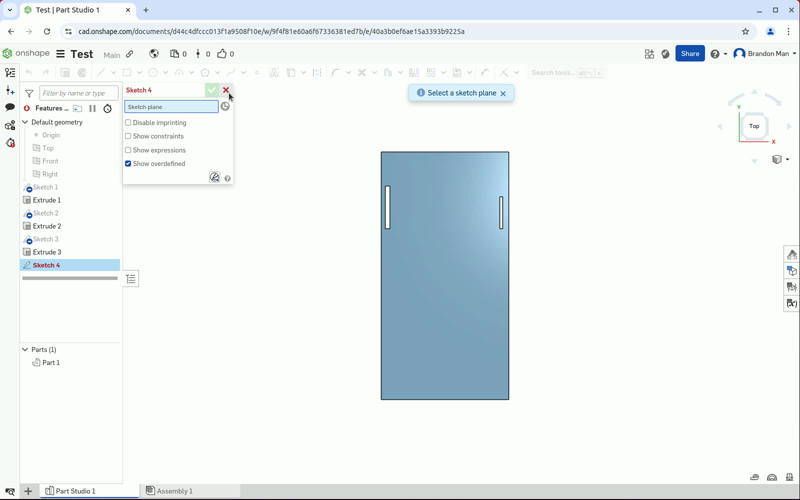
mouse_move(73, 150)
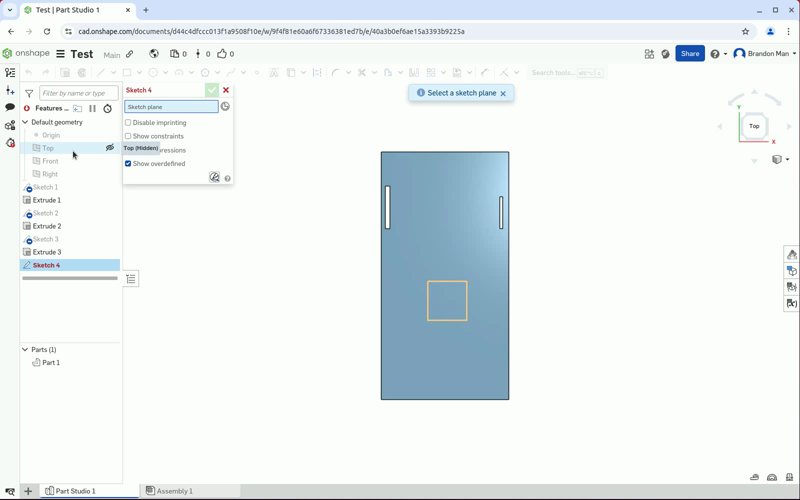
click(73, 150)
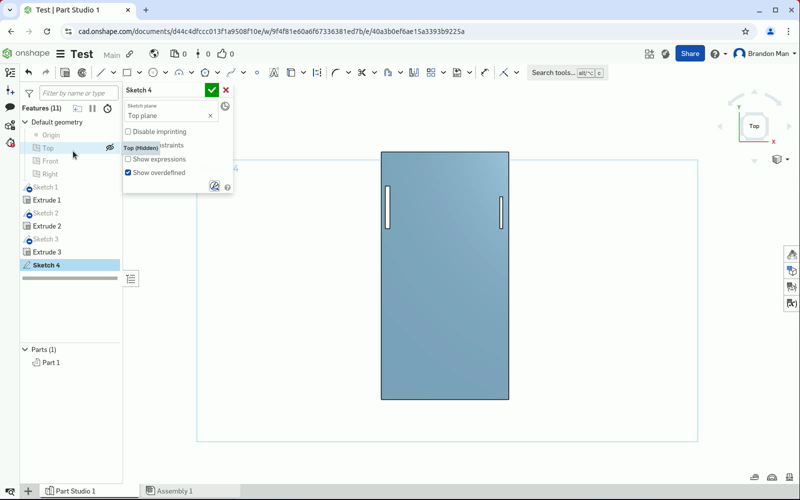
mouse_move(73, 352)
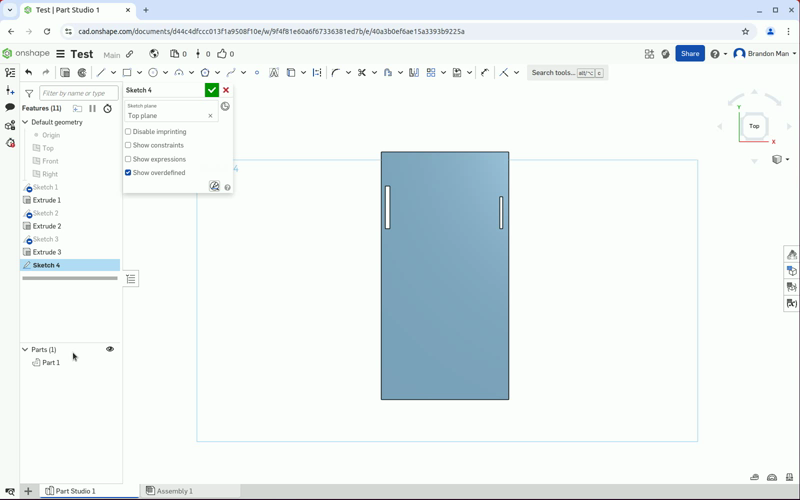
key(y)
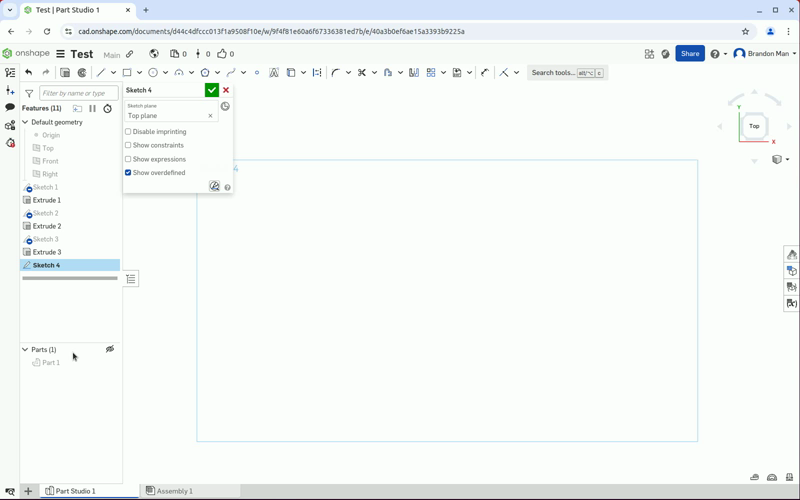
key(l)
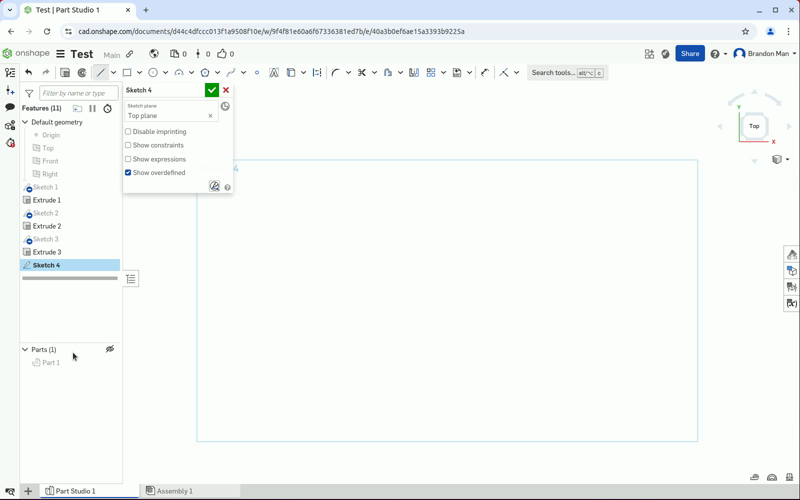
key_down(shift)
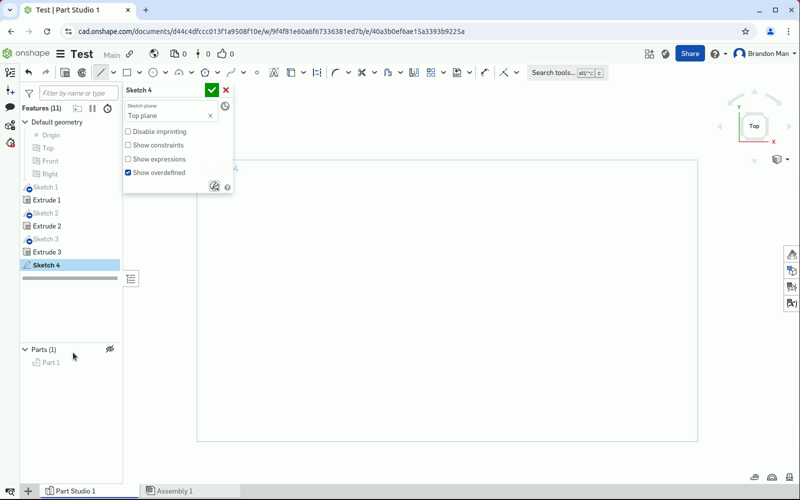
mouse_move(414, 353)
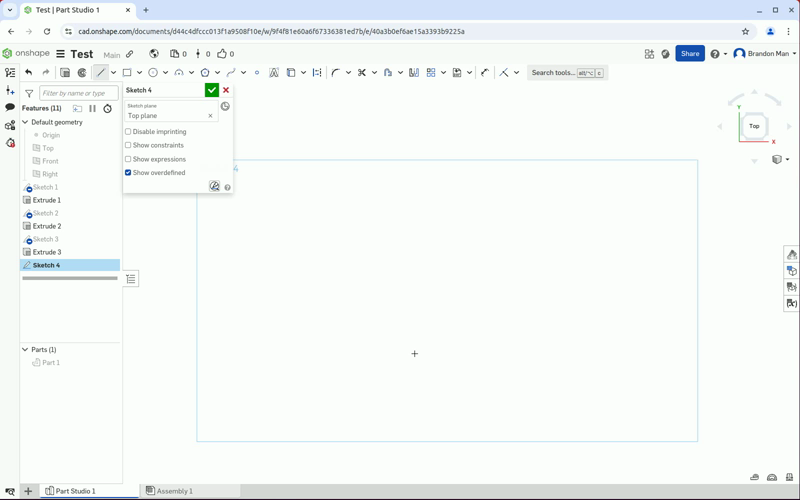
click(414, 353)
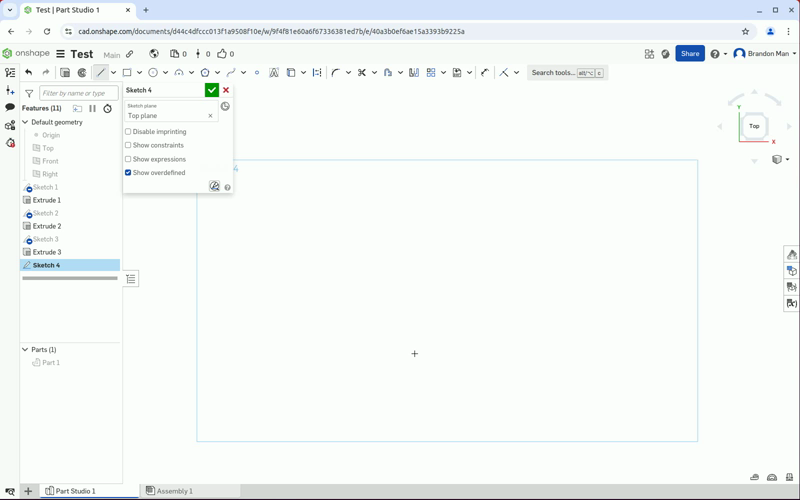
key_up(shift)
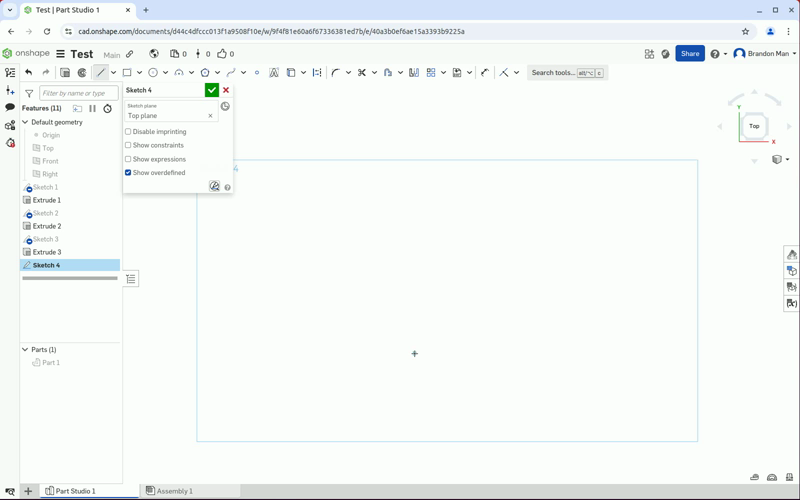
key_down(shift)
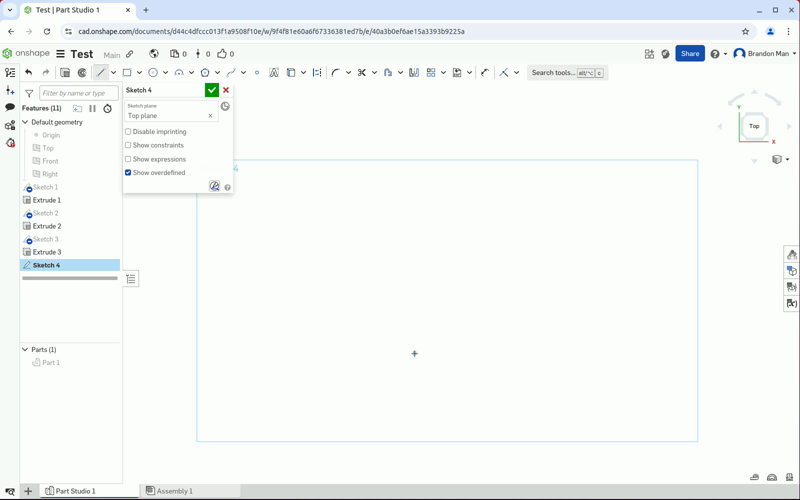
mouse_move(444, 353)
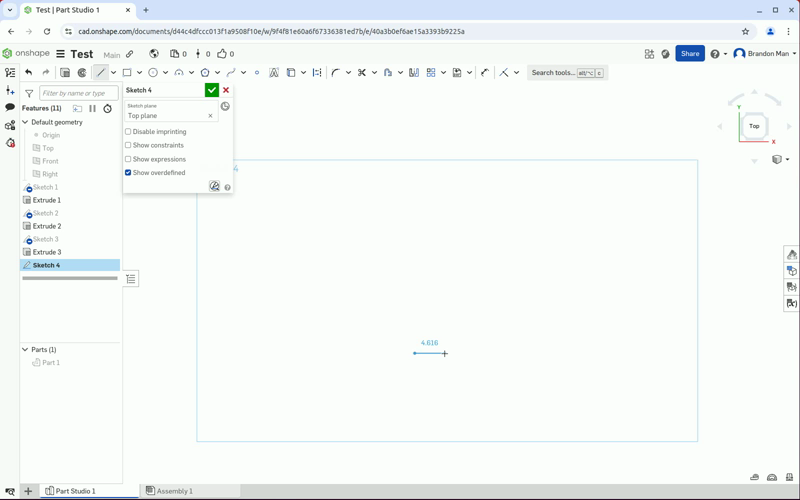
mouse_move(418, 353)
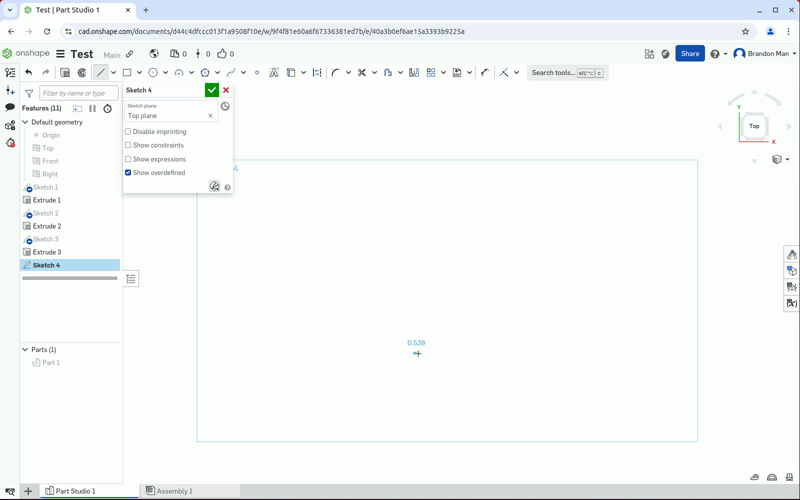
scroll(6)
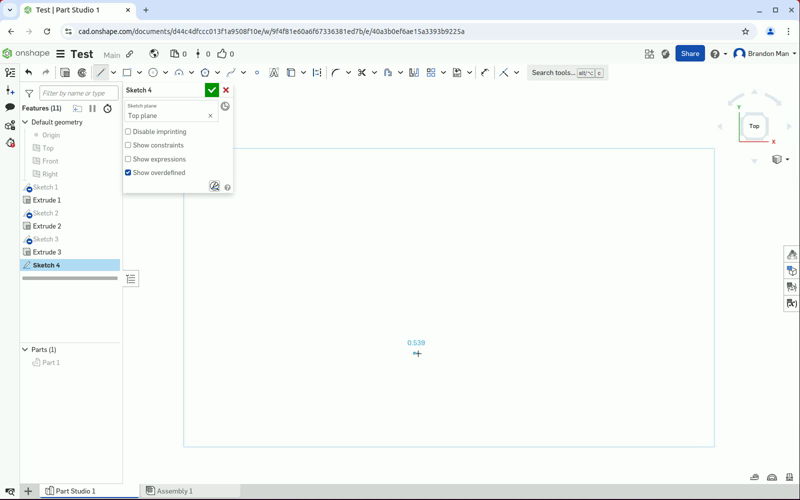
scroll(6)
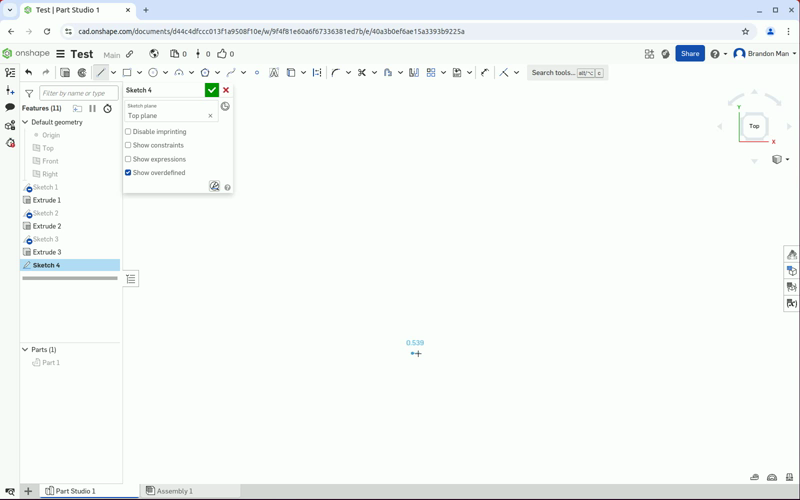
scroll(6)
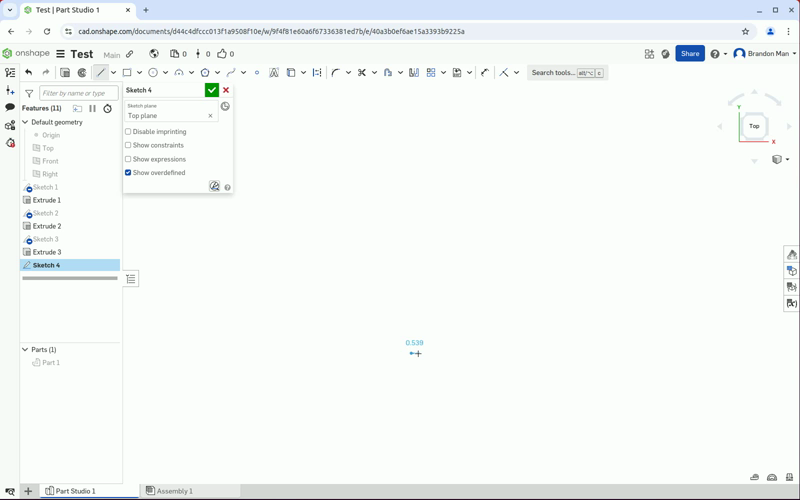
scroll(6)
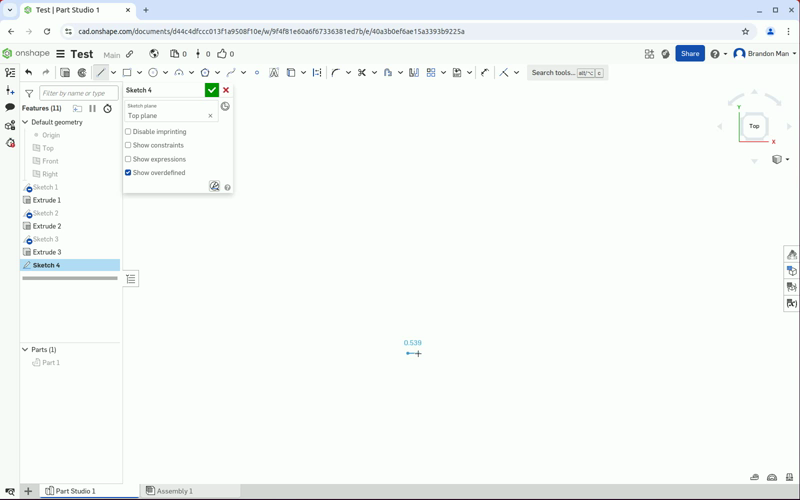
scroll(6)
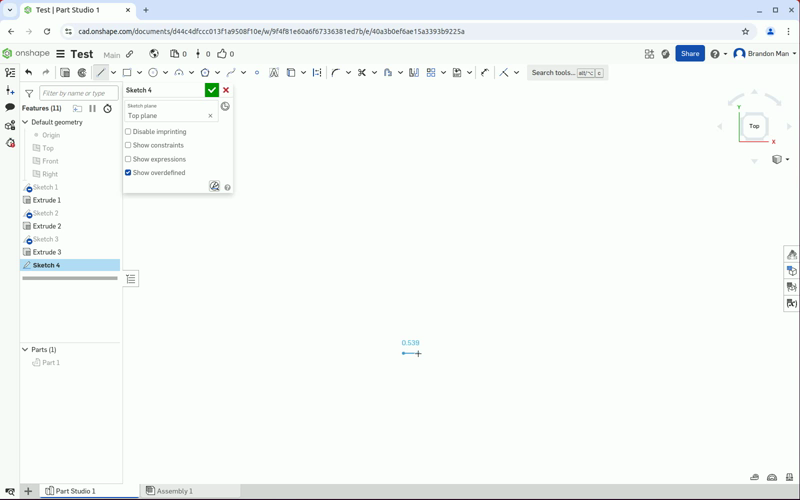
scroll(6)
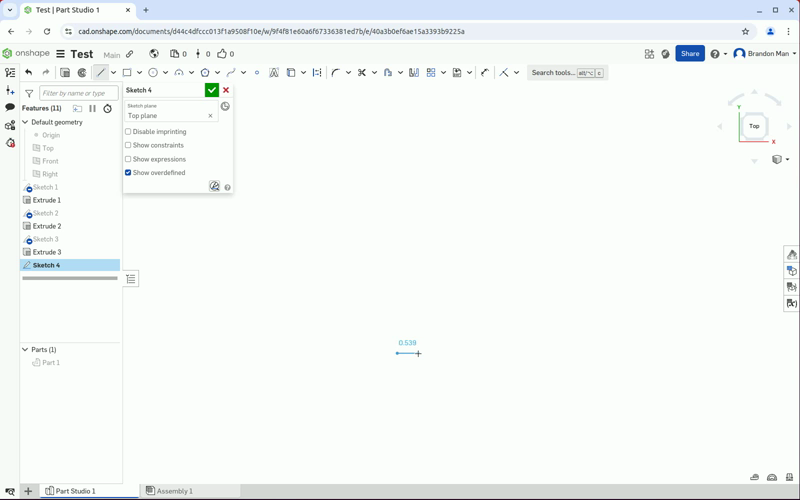
scroll(6)
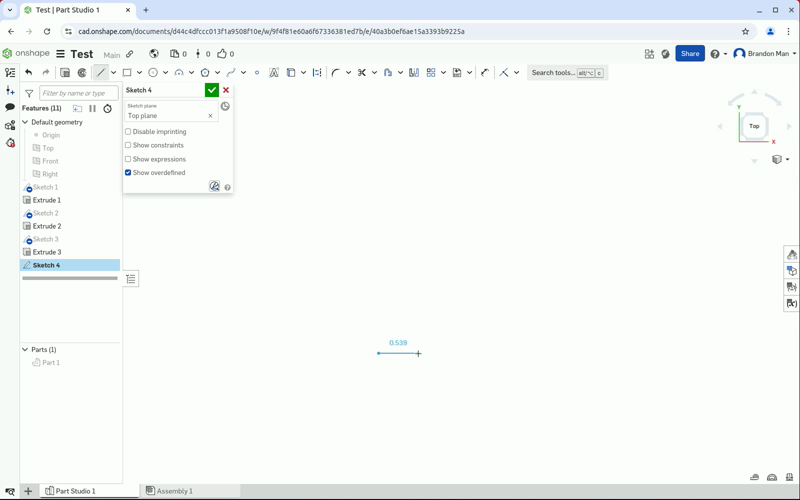
click(418, 353)
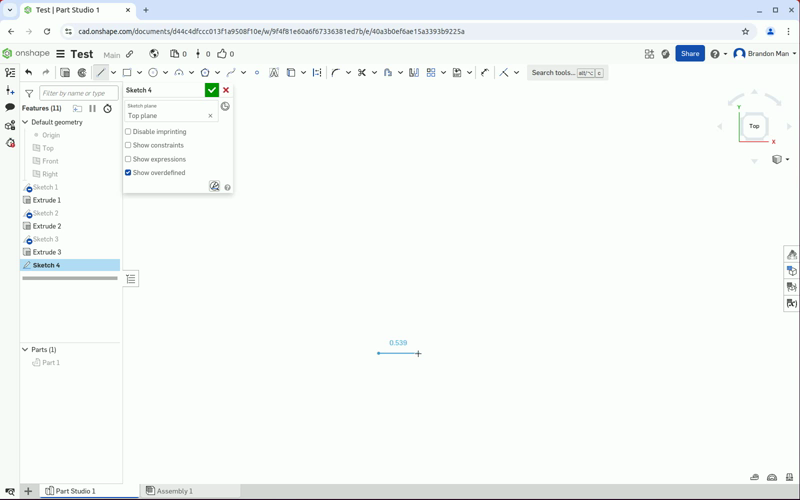
scroll(-6)
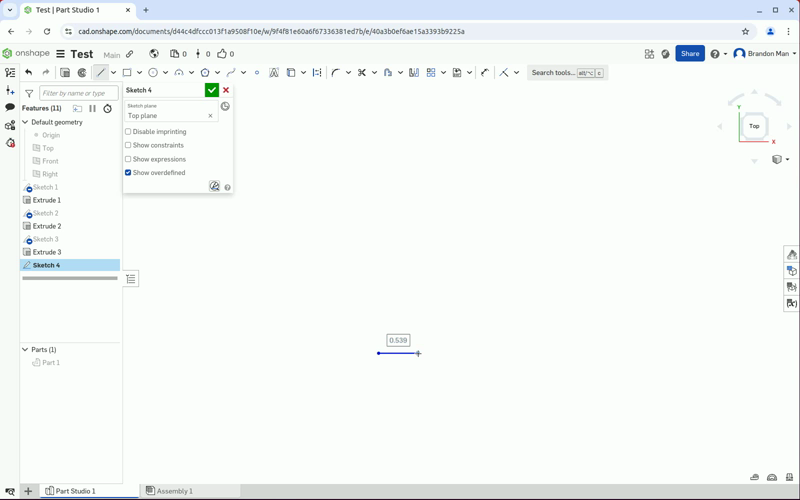
scroll(-6)
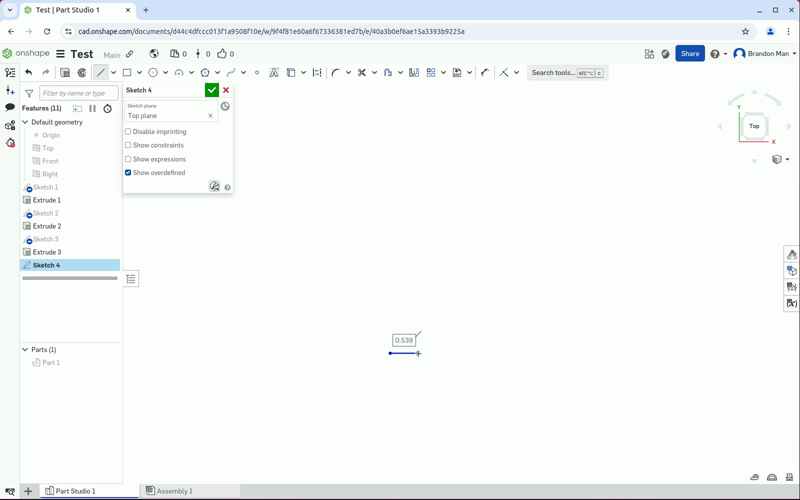
scroll(-6)
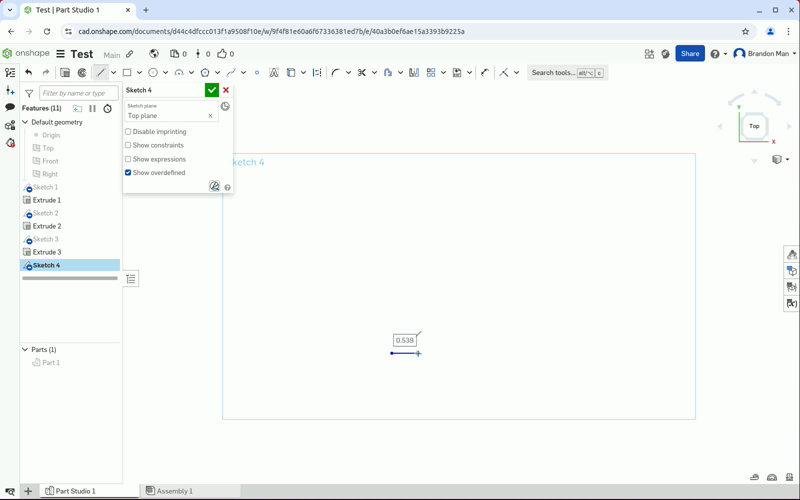
scroll(-6)
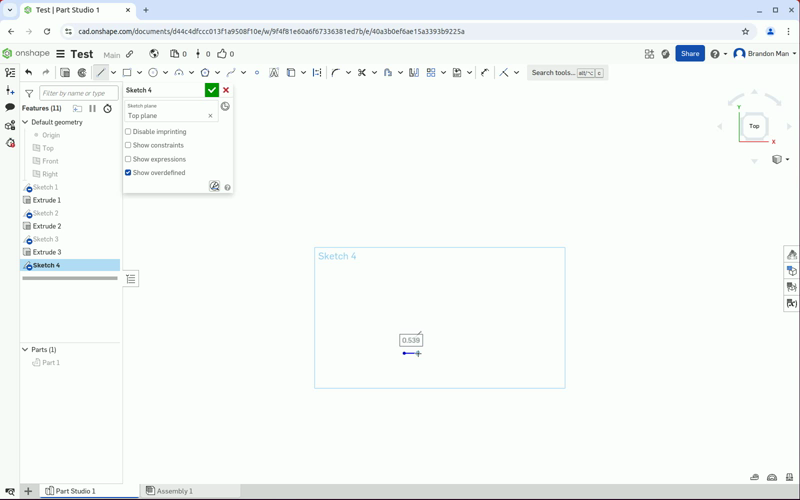
scroll(-6)
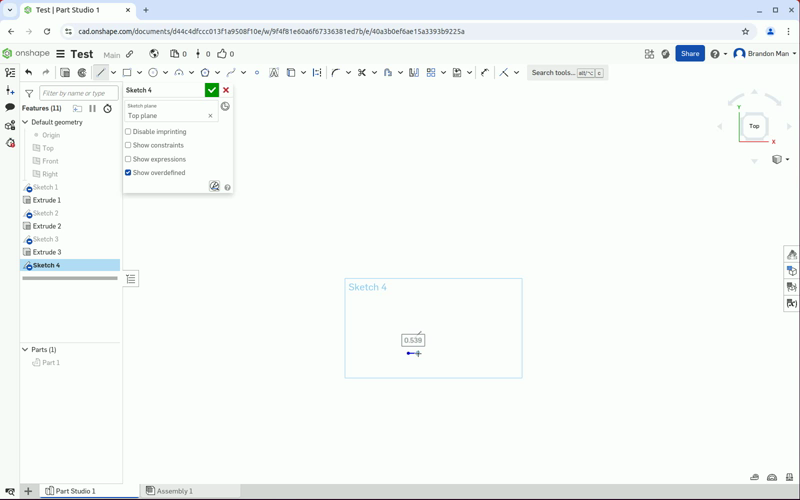
scroll(-6)
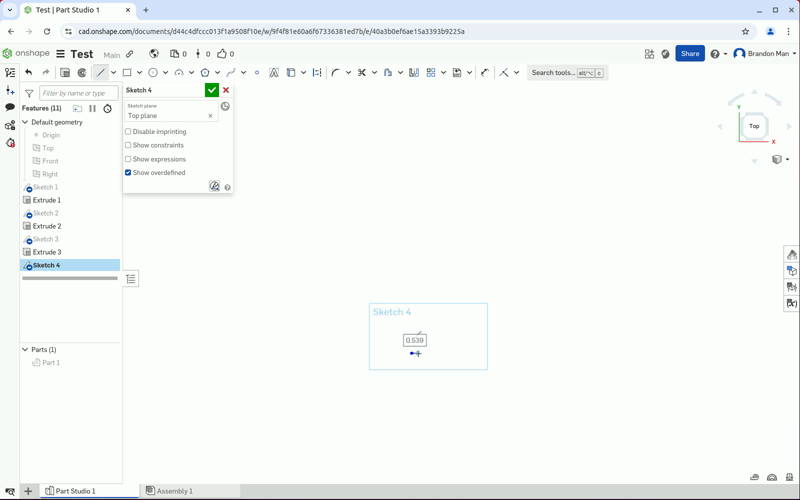
scroll(-6)
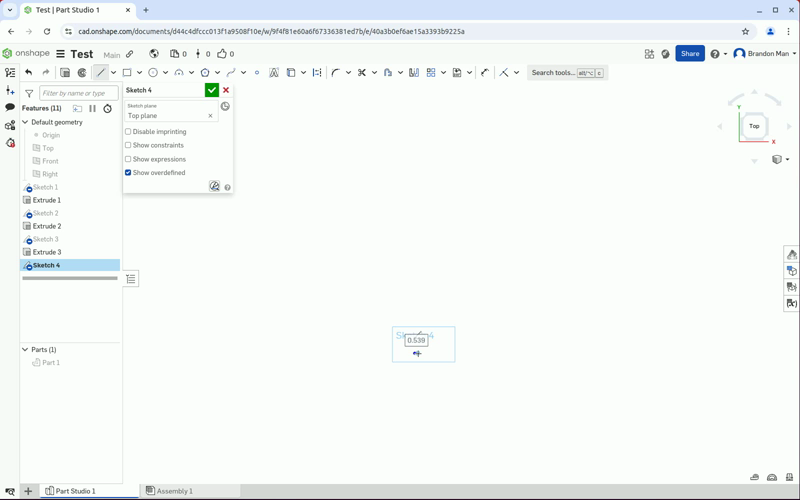
key_up(shift)
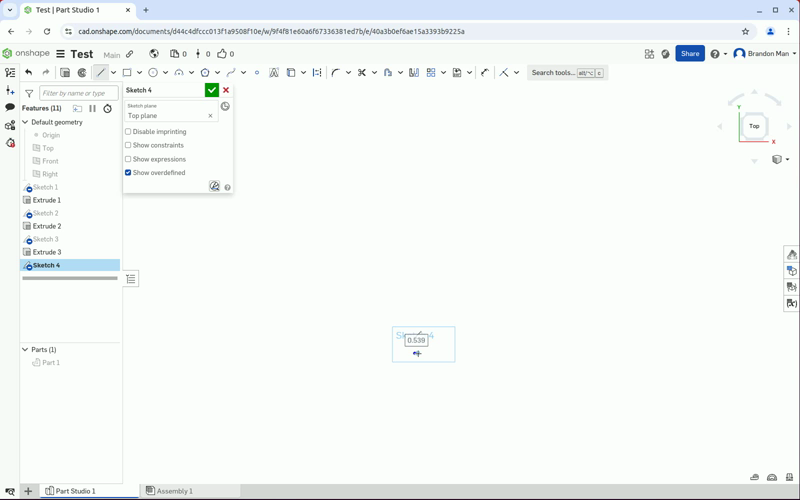
key_down(shift)
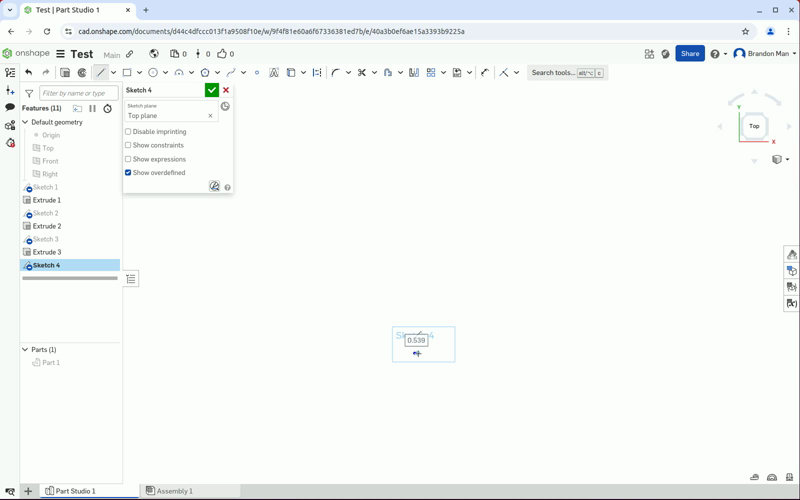
mouse_move(448, 353)
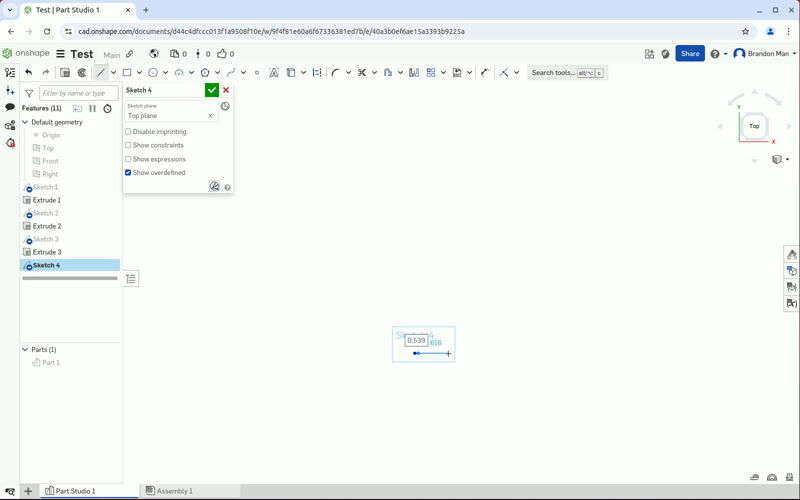
mouse_move(418, 319)
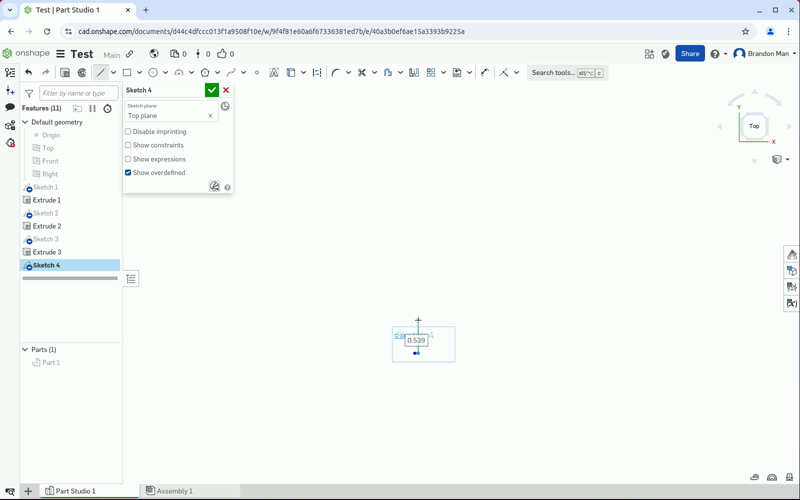
click(418, 319)
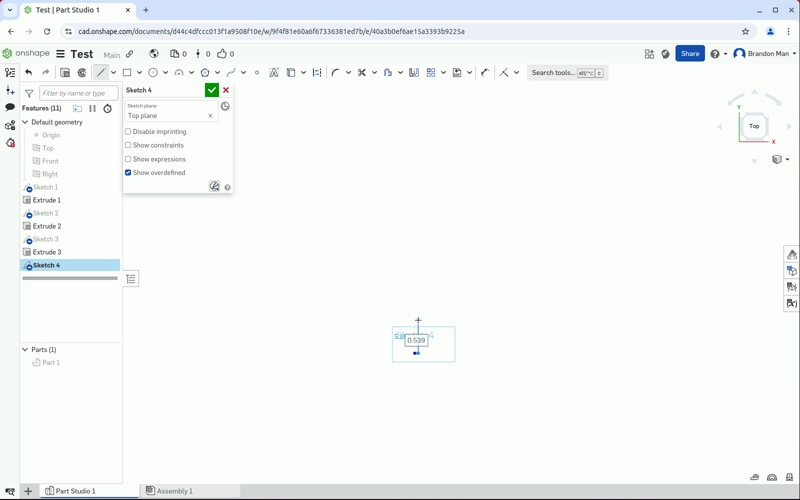
key_up(shift)
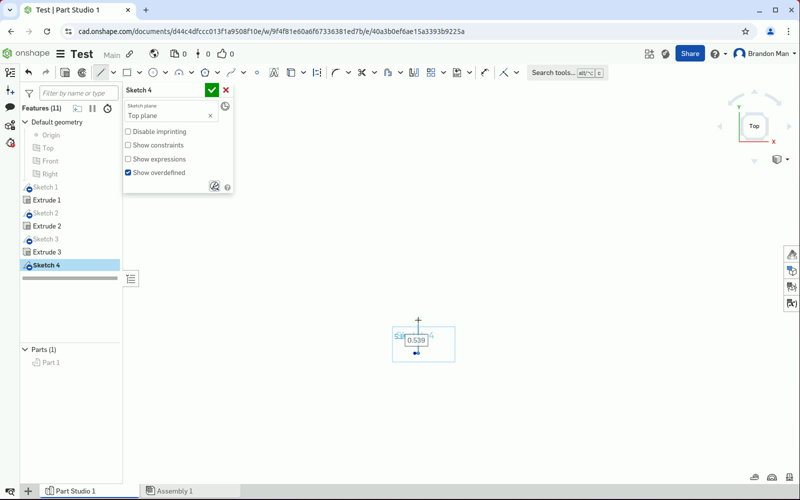
key_down(shift)
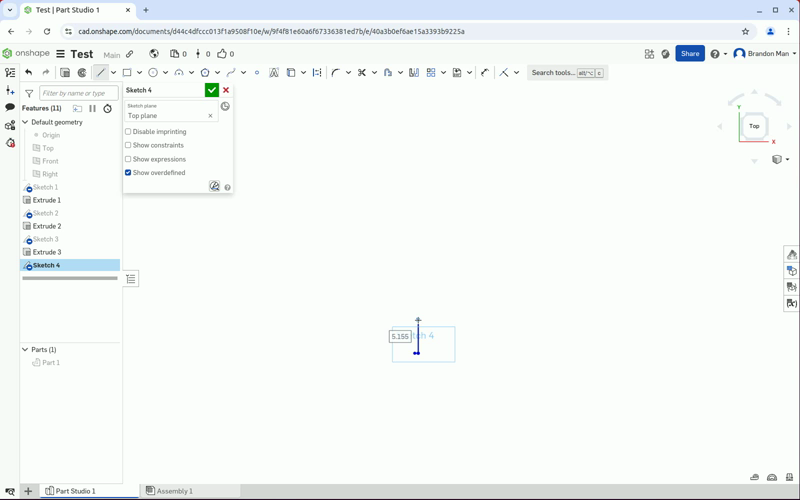
mouse_move(448, 319)
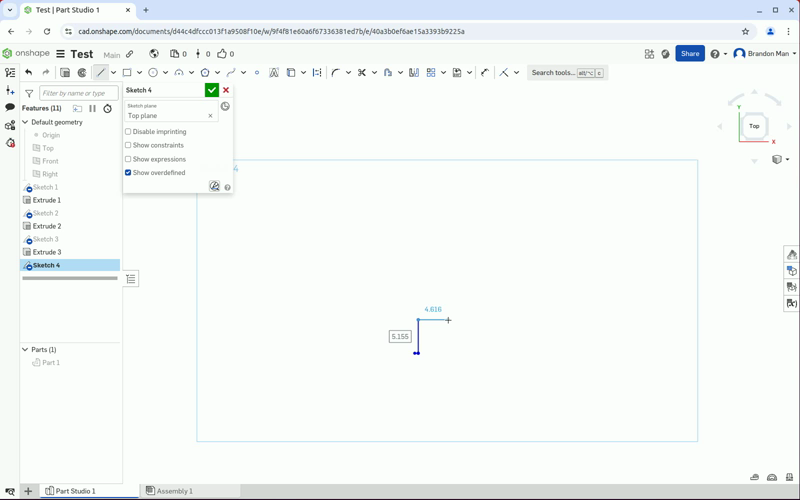
mouse_move(414, 319)
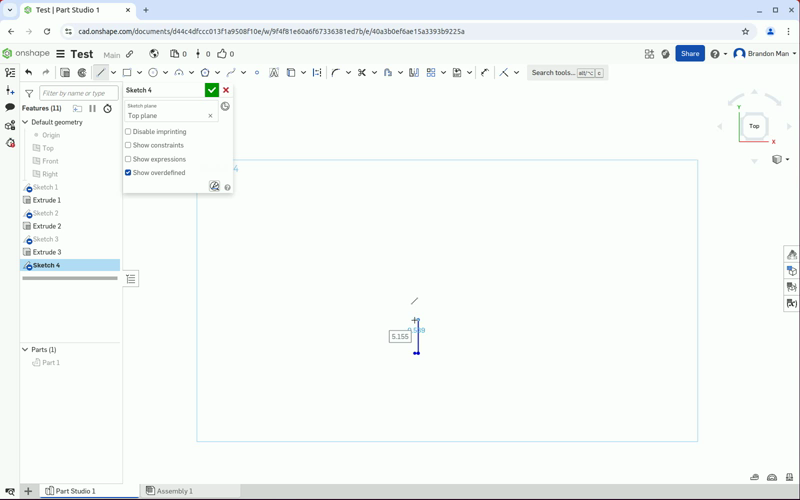
scroll(6)
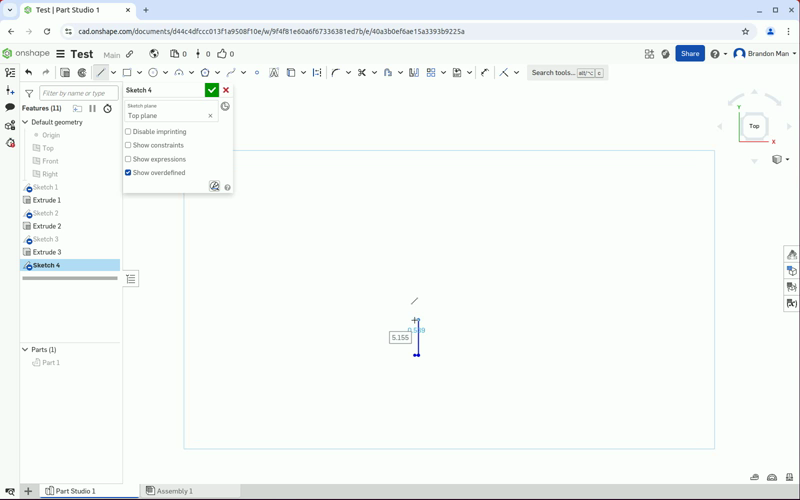
scroll(6)
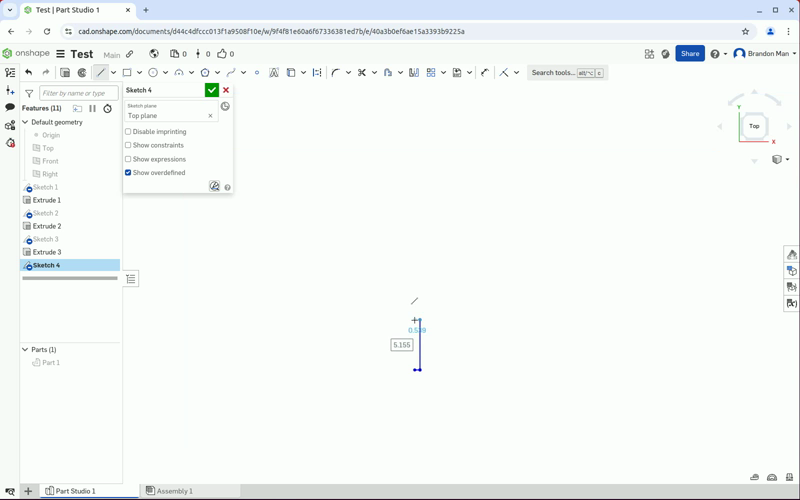
scroll(6)
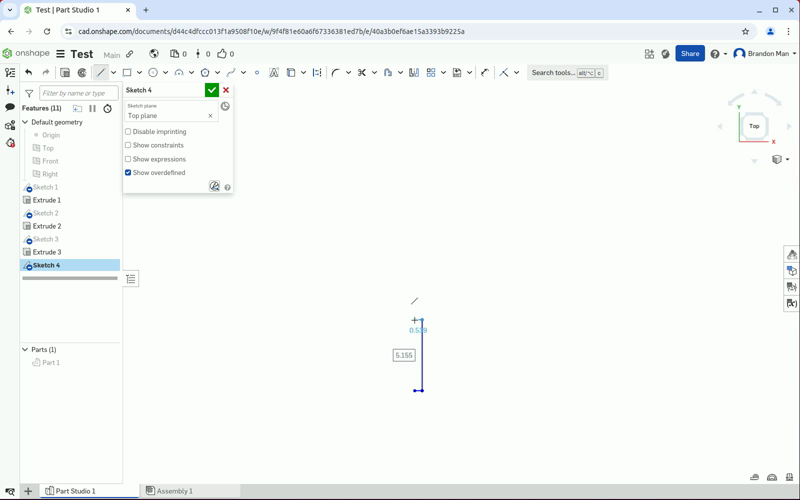
scroll(6)
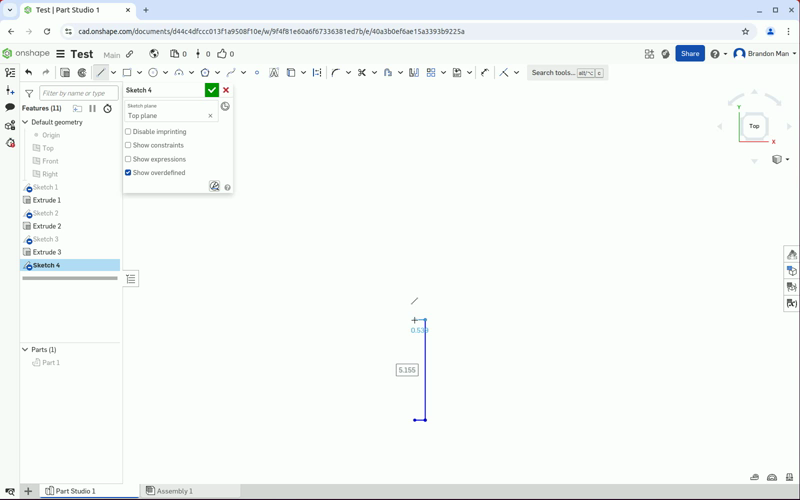
scroll(6)
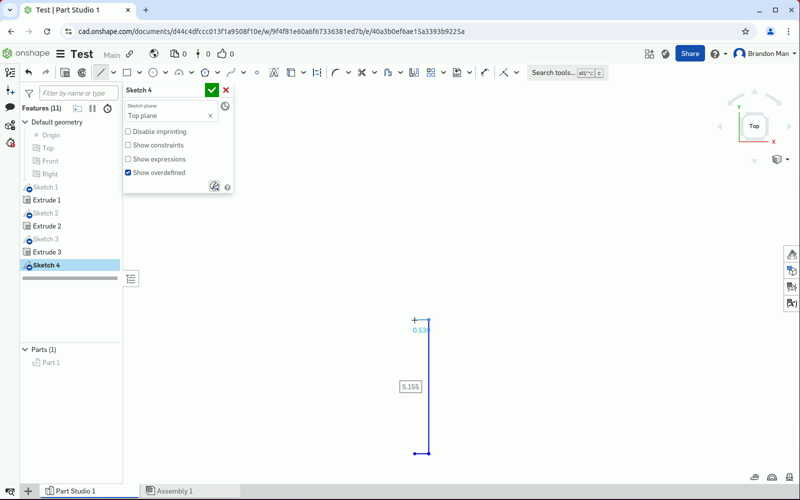
scroll(6)
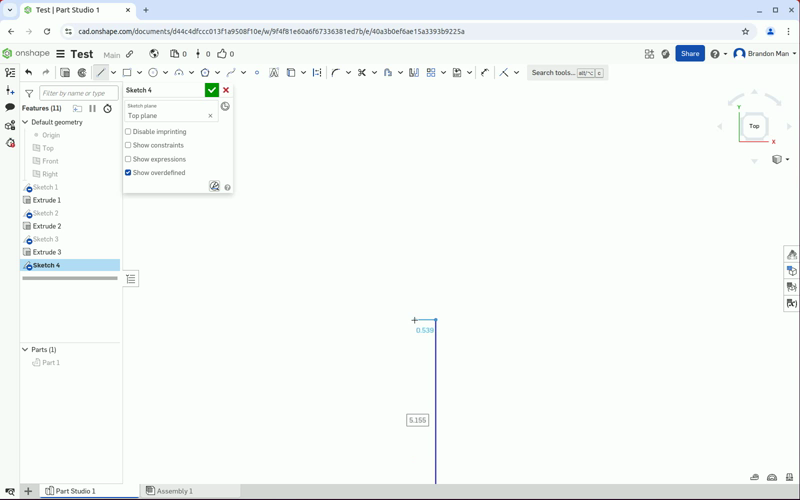
scroll(6)
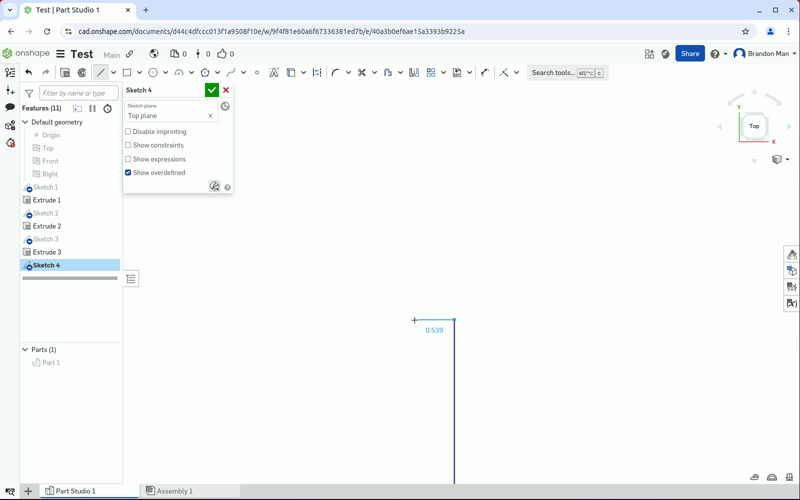
click(414, 319)
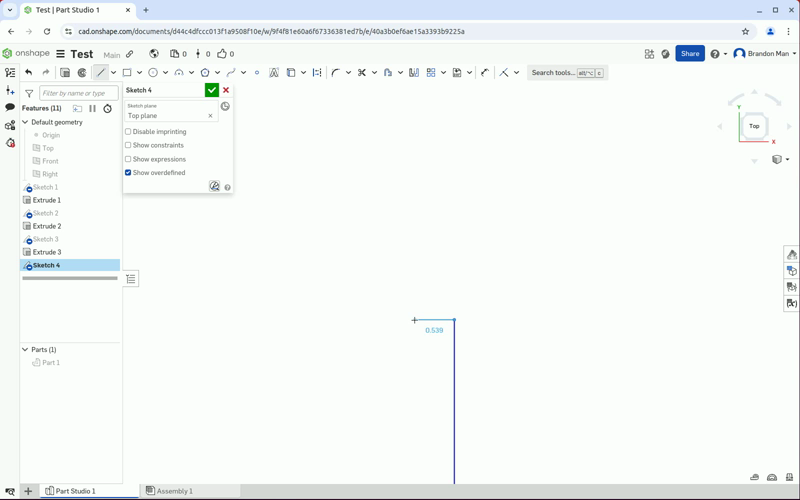
scroll(-6)
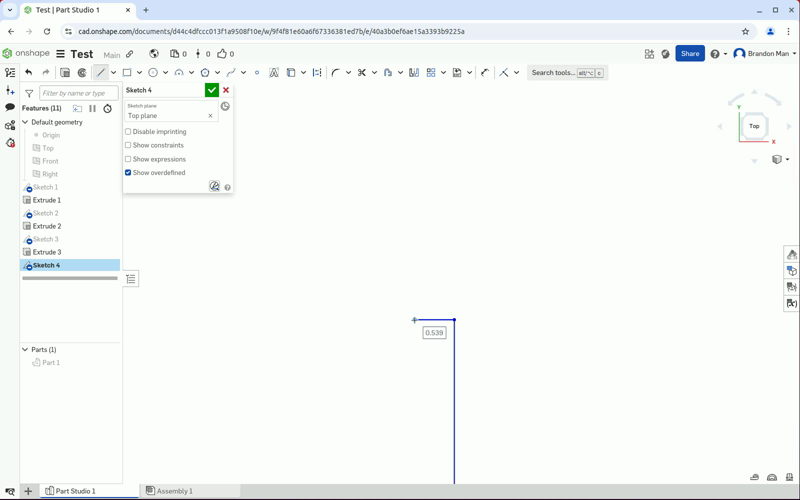
scroll(-6)
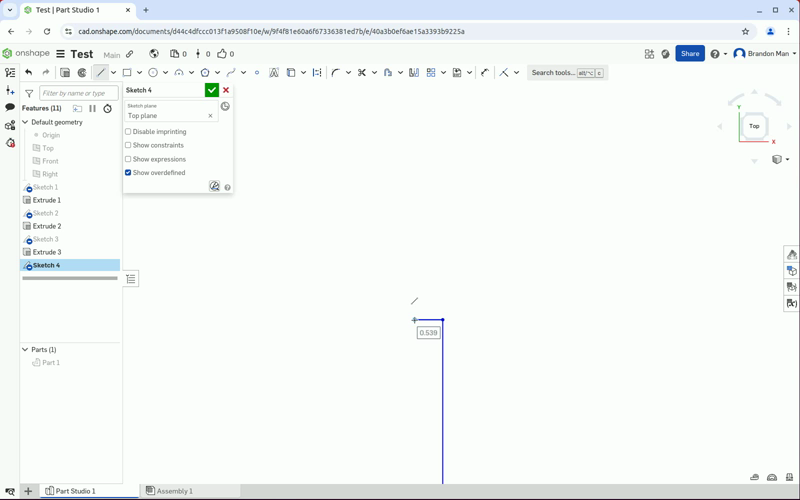
scroll(-6)
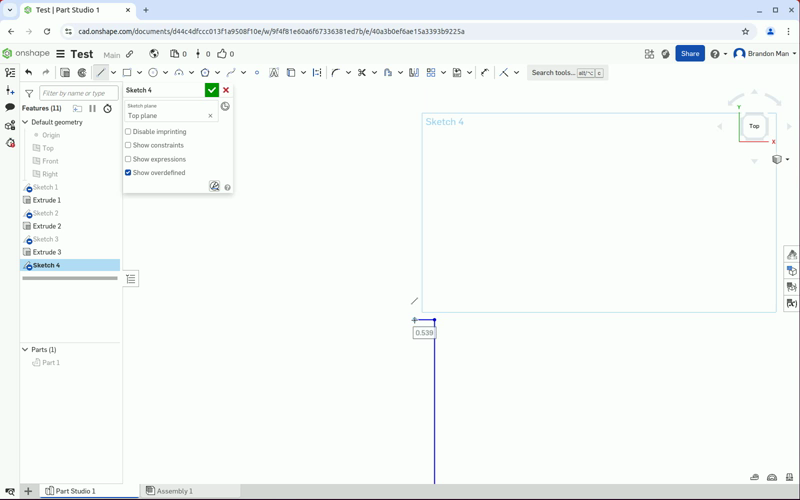
scroll(-6)
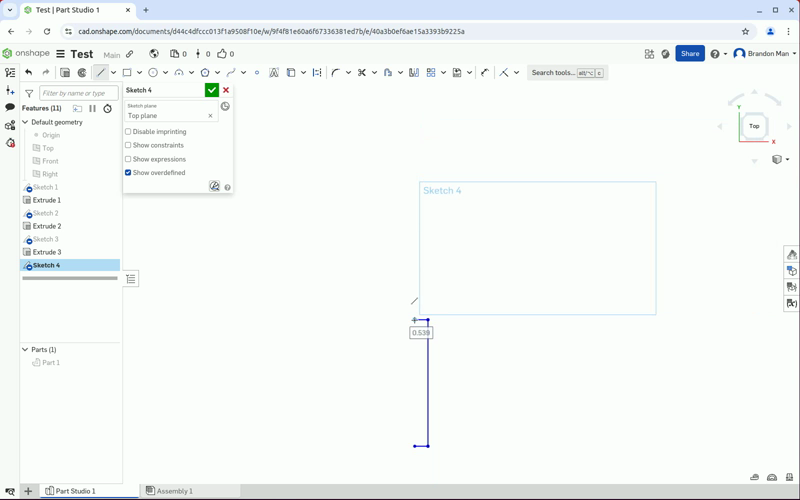
scroll(-6)
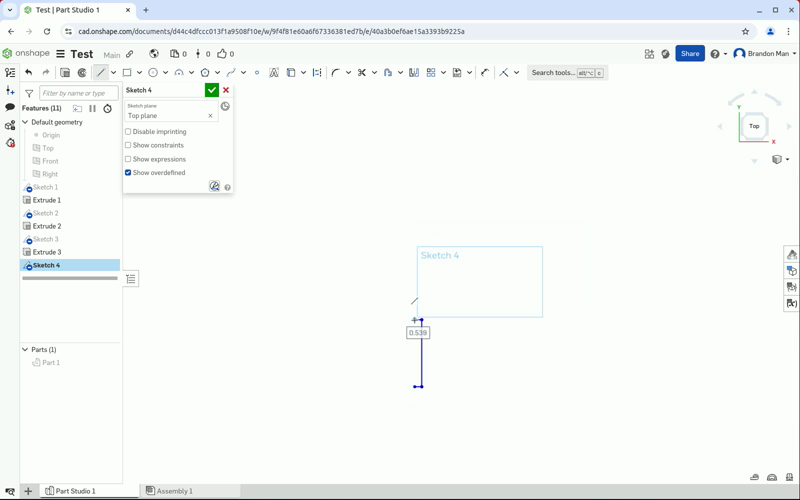
scroll(-6)
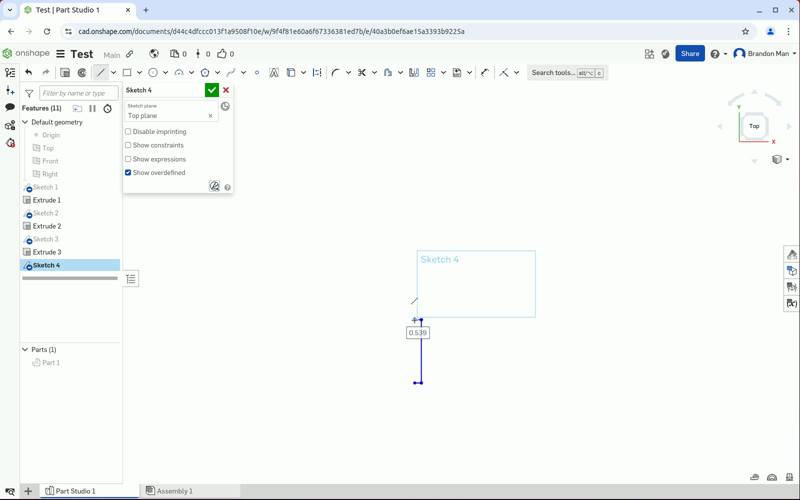
scroll(-6)
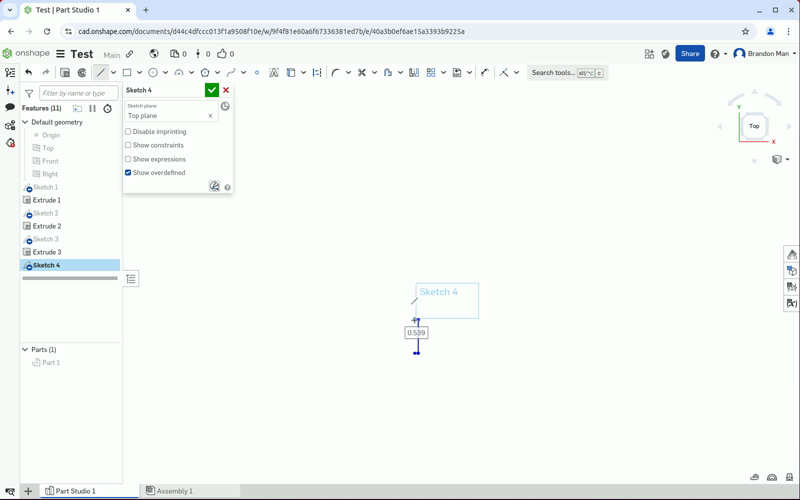
key_up(shift)
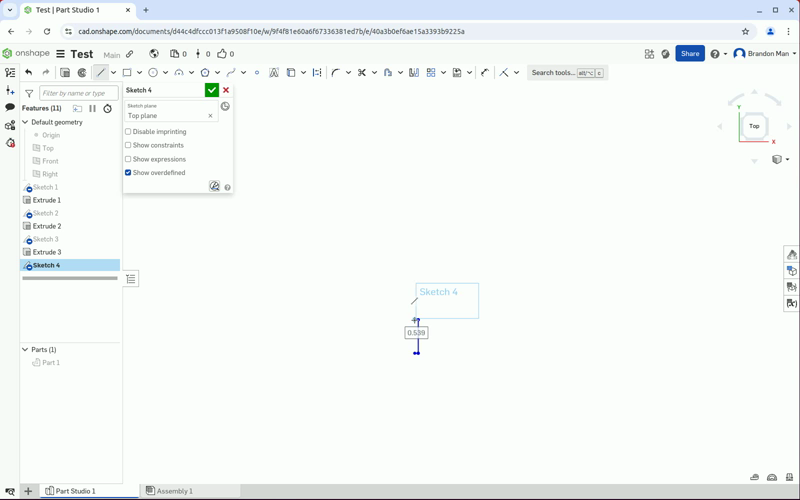
mouse_move(444, 319)
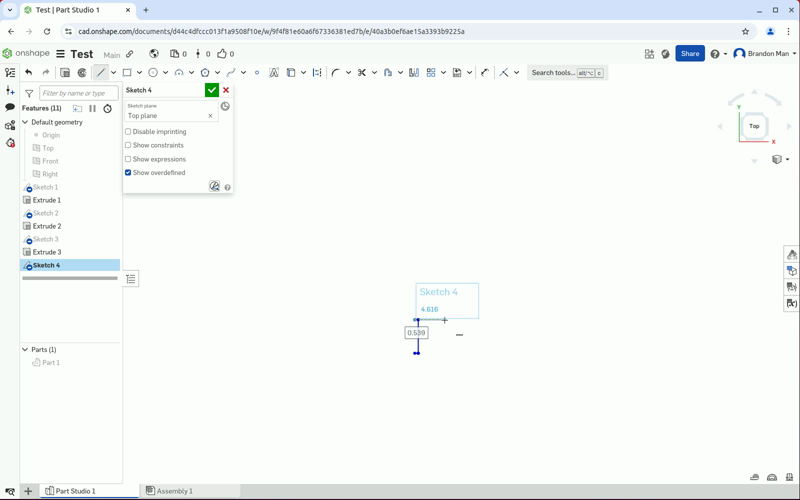
key_down(shift)
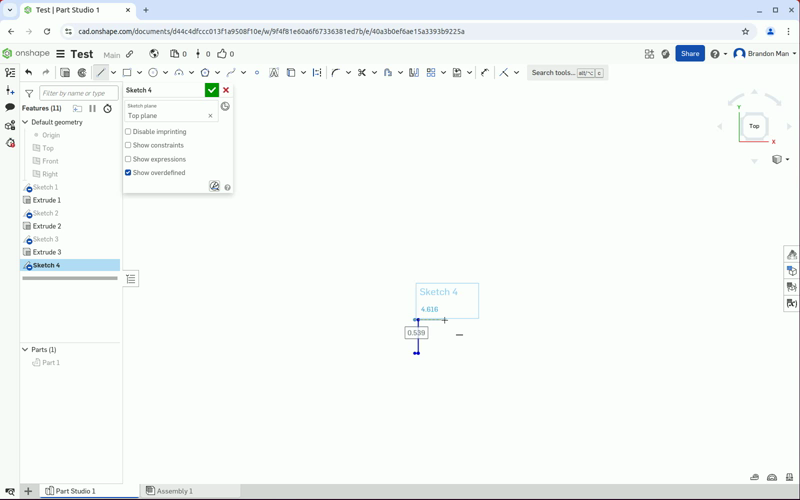
mouse_move(414, 353)
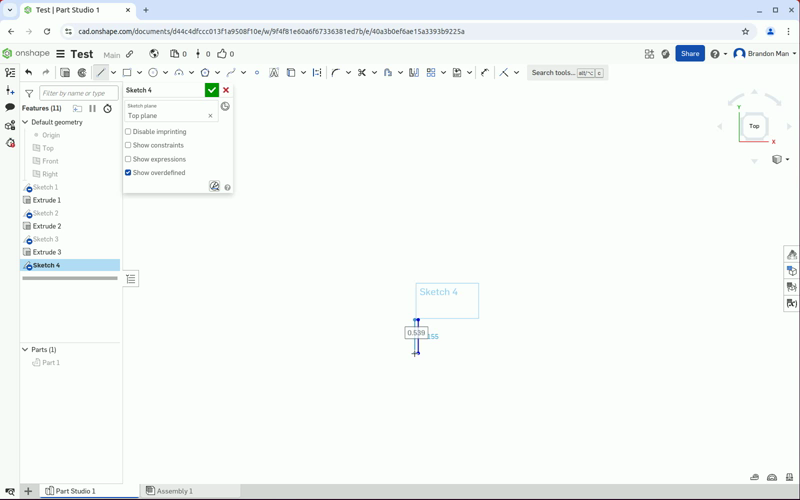
scroll(6)
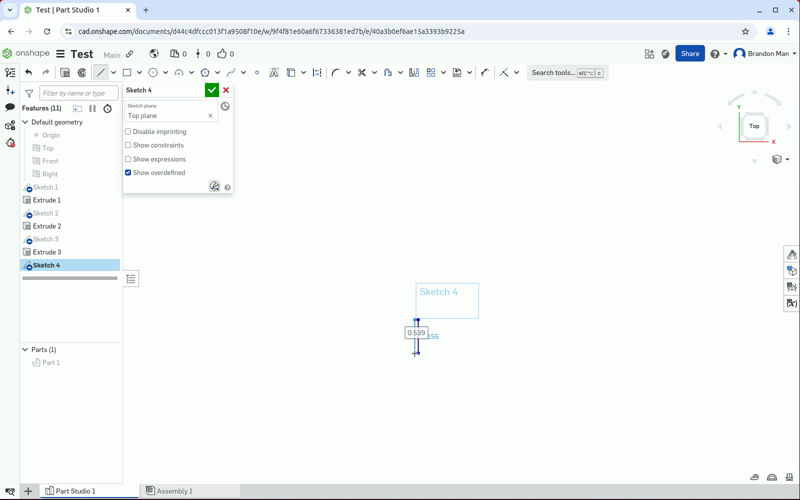
scroll(6)
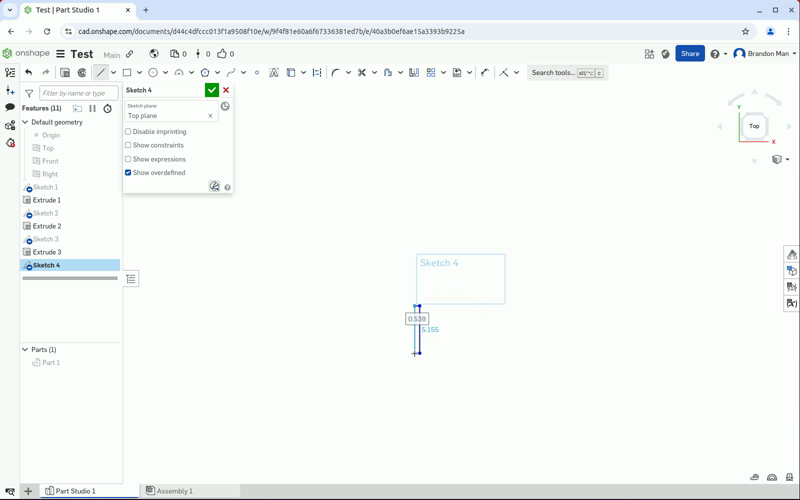
scroll(6)
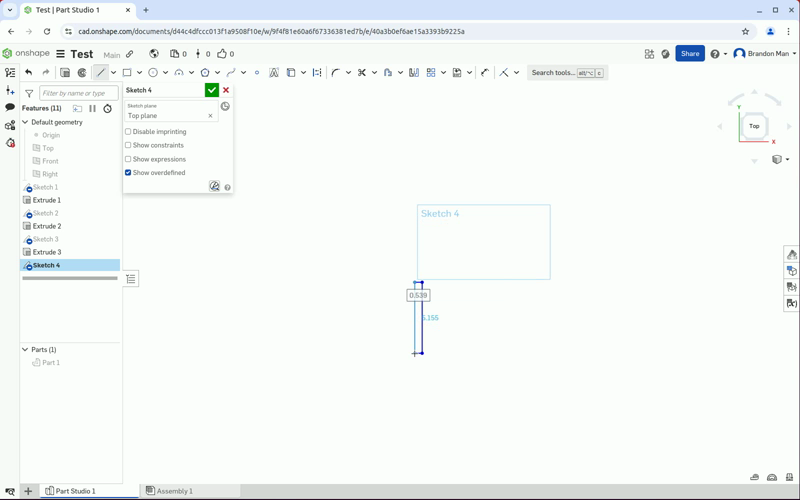
scroll(6)
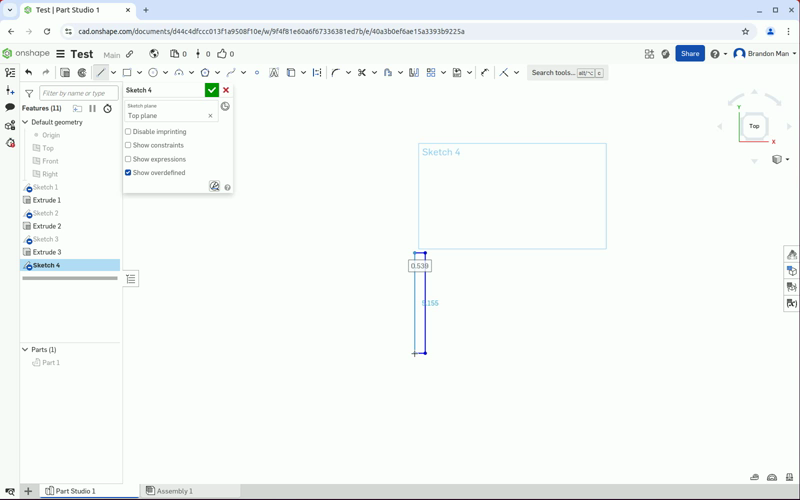
scroll(6)
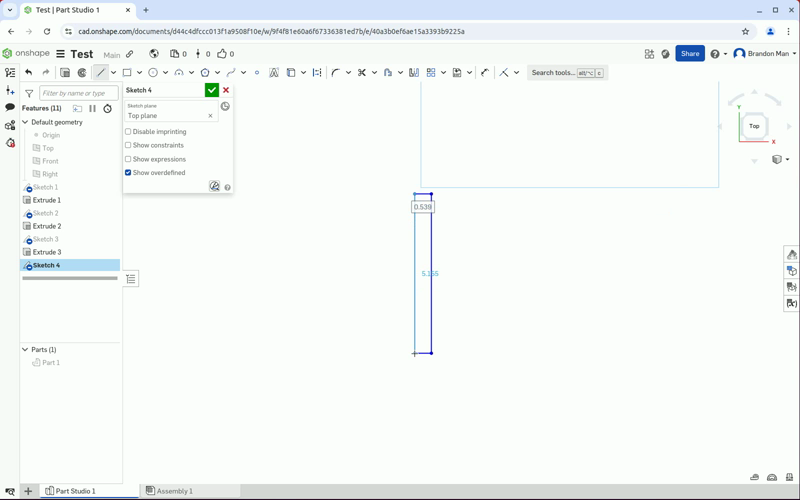
scroll(6)
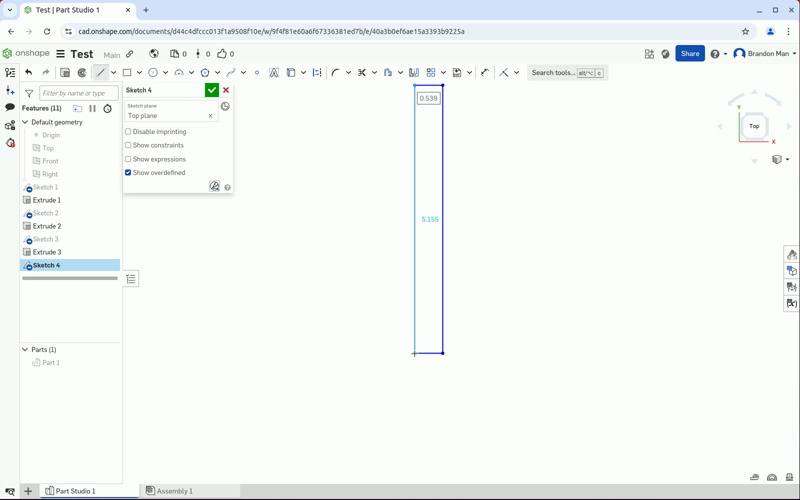
scroll(6)
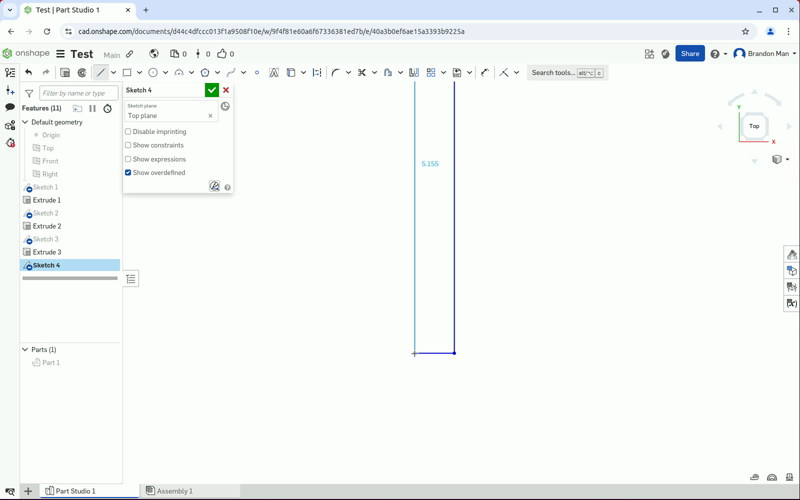
key_up(shift)
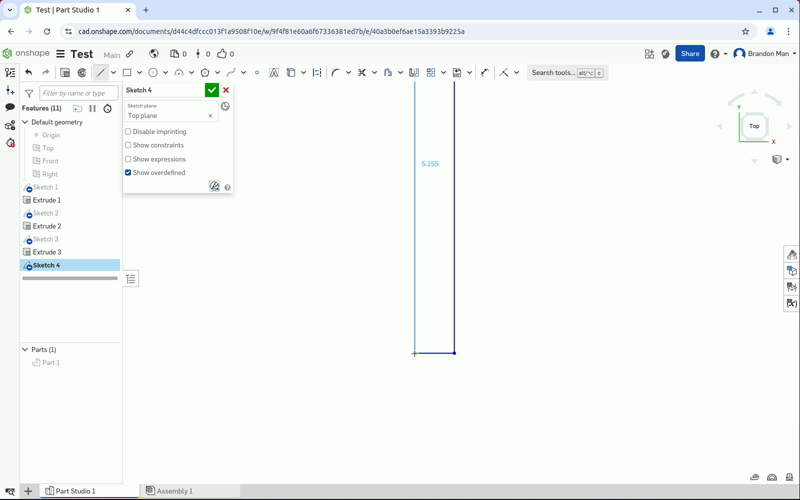
click(414, 353)
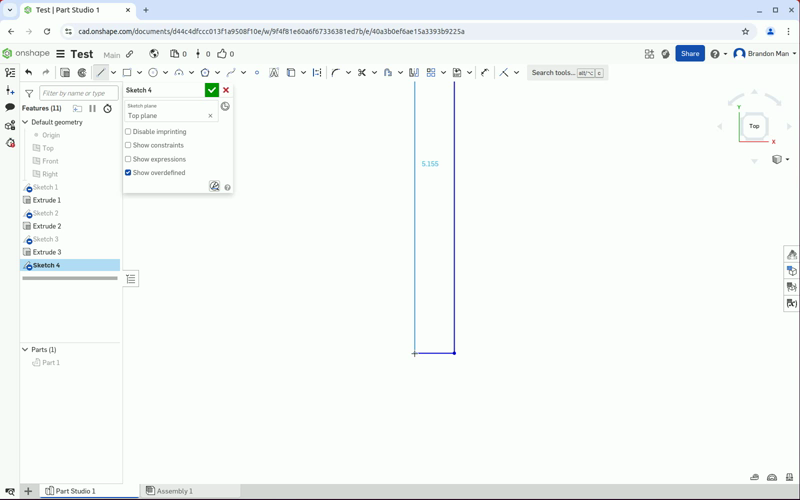
scroll(-6)
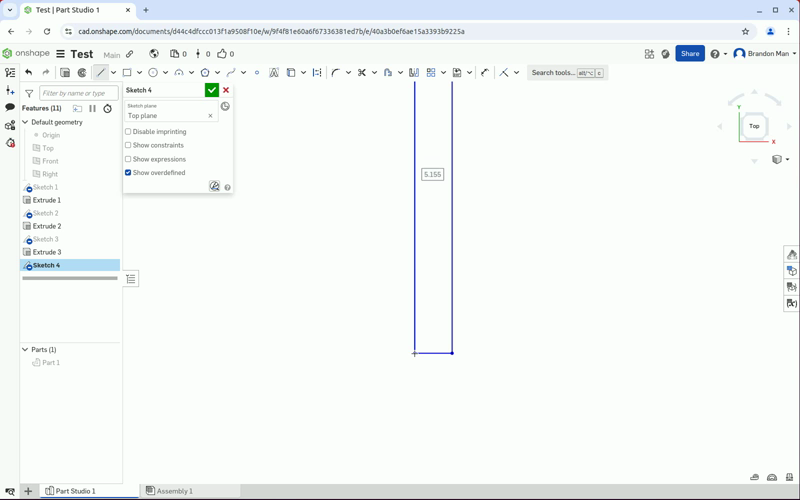
scroll(-6)
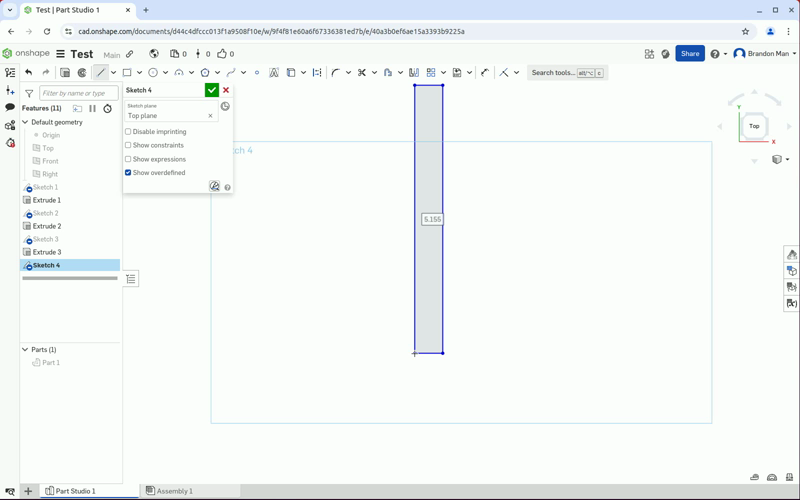
scroll(-6)
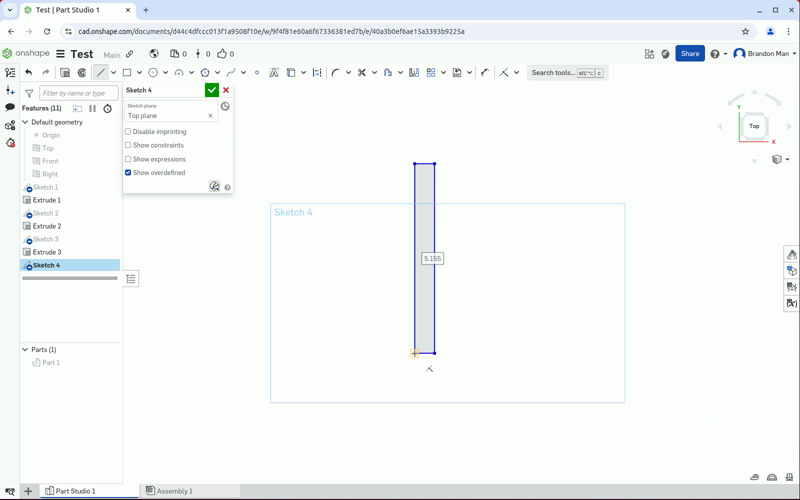
scroll(-6)
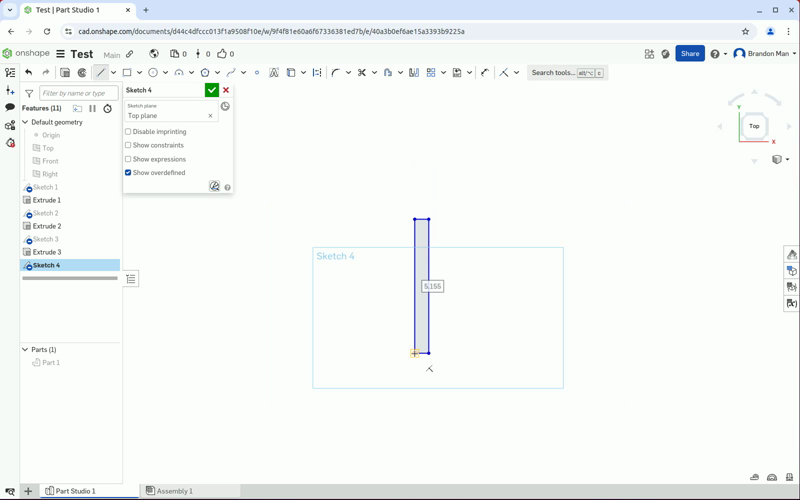
scroll(-6)
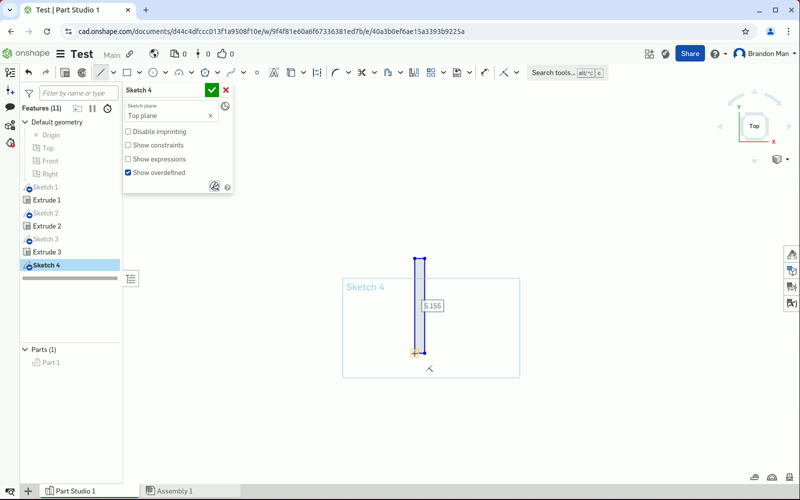
scroll(-6)
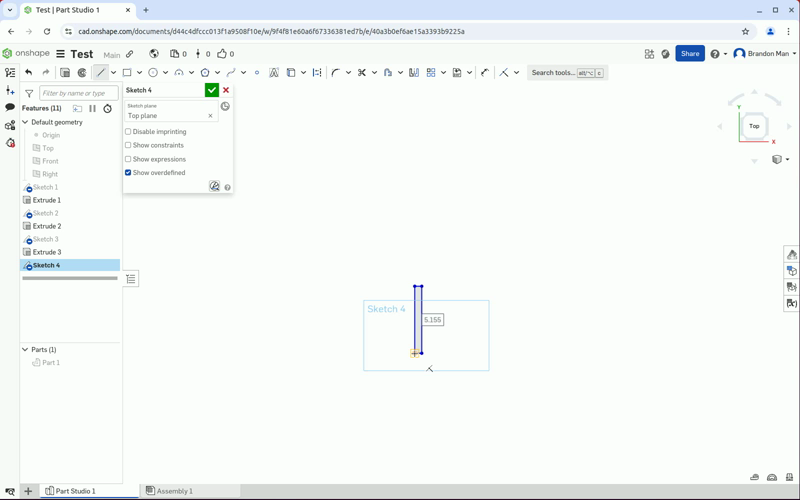
scroll(-6)
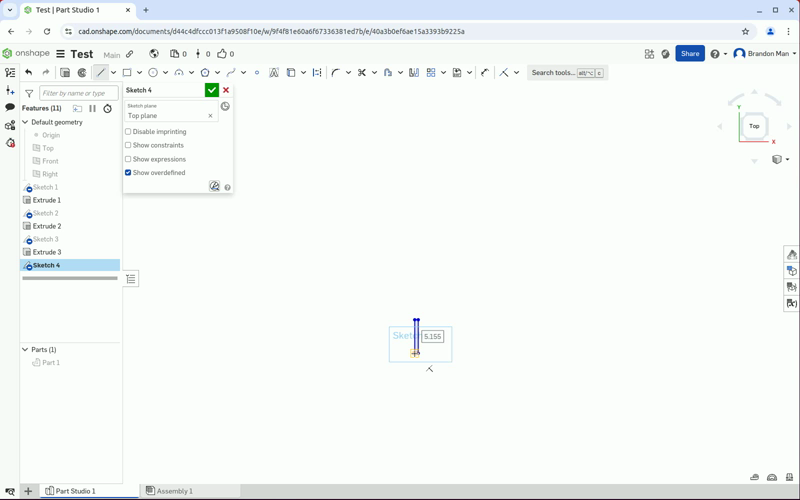
key(esc)
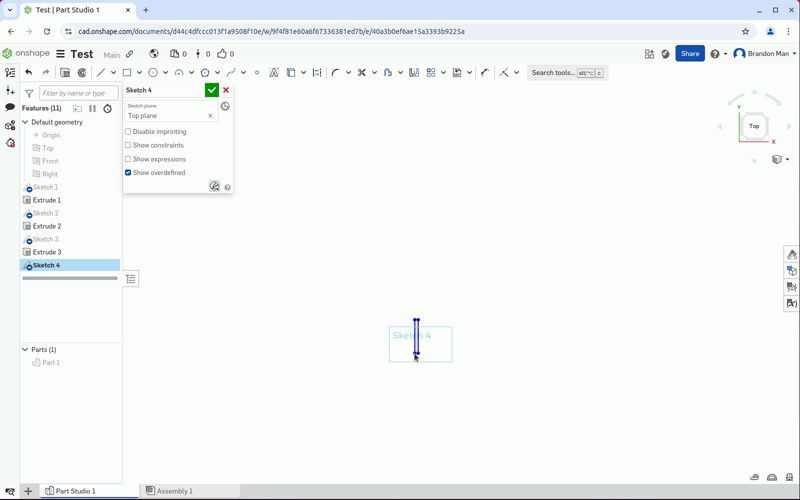
mouse_move(416, 341)
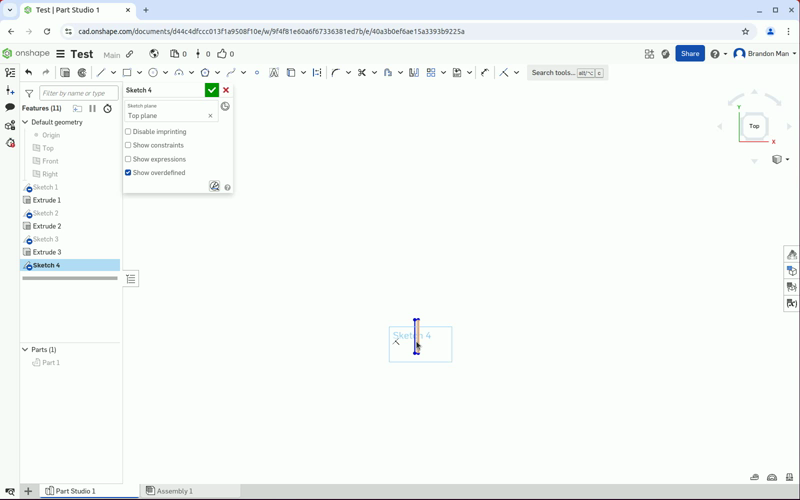
scroll(6)
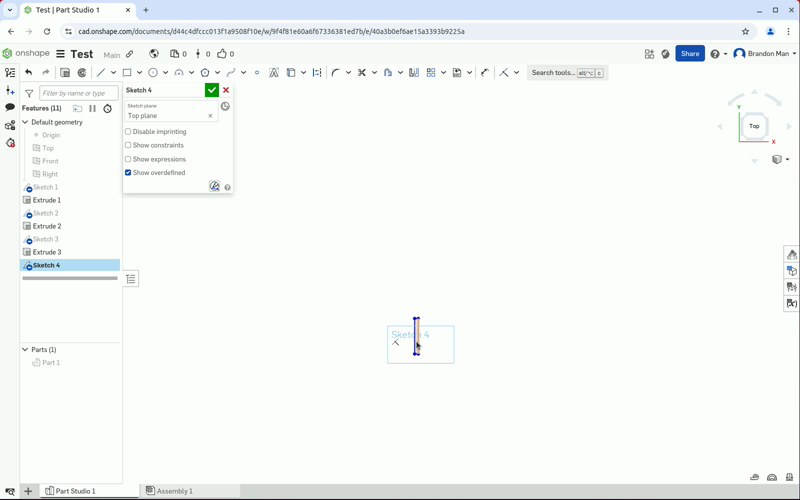
scroll(6)
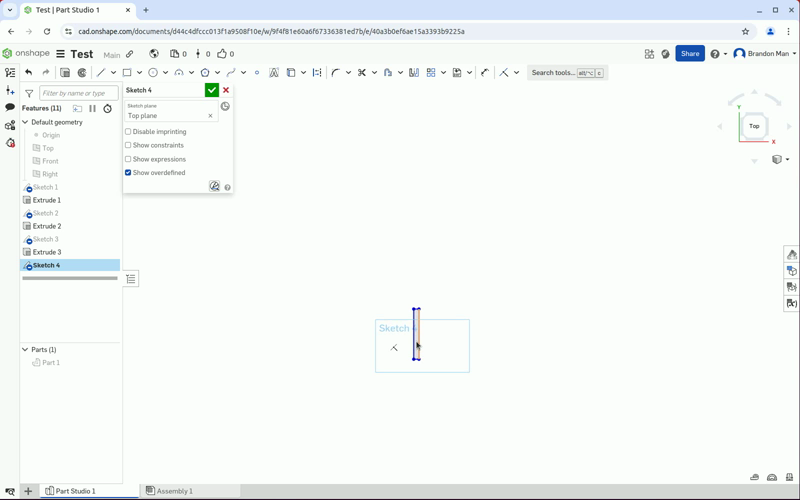
scroll(6)
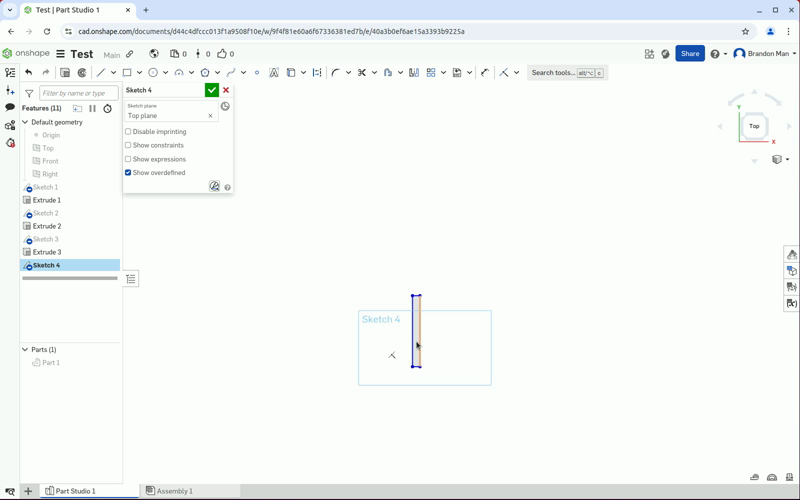
scroll(6)
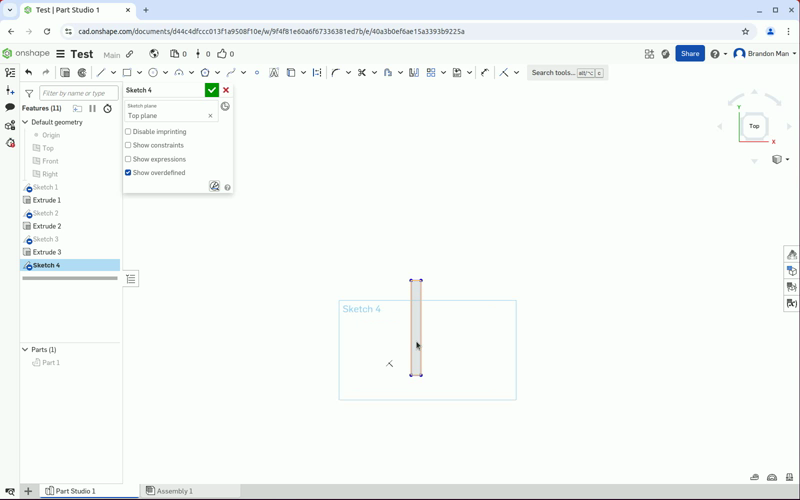
scroll(6)
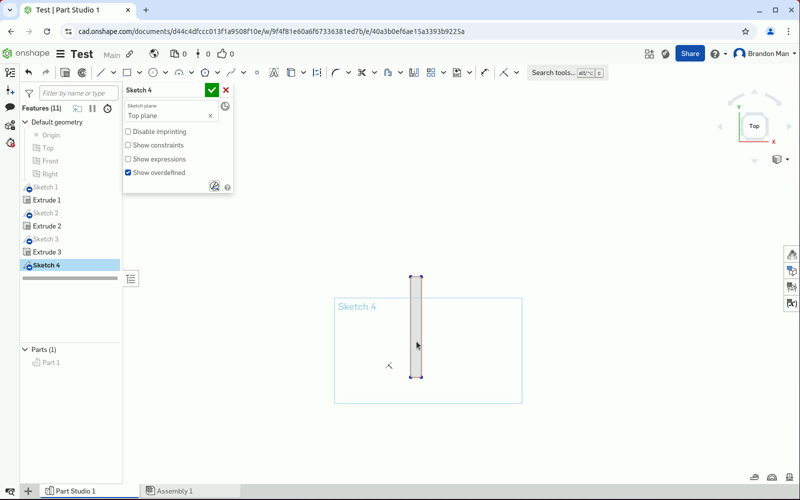
scroll(6)
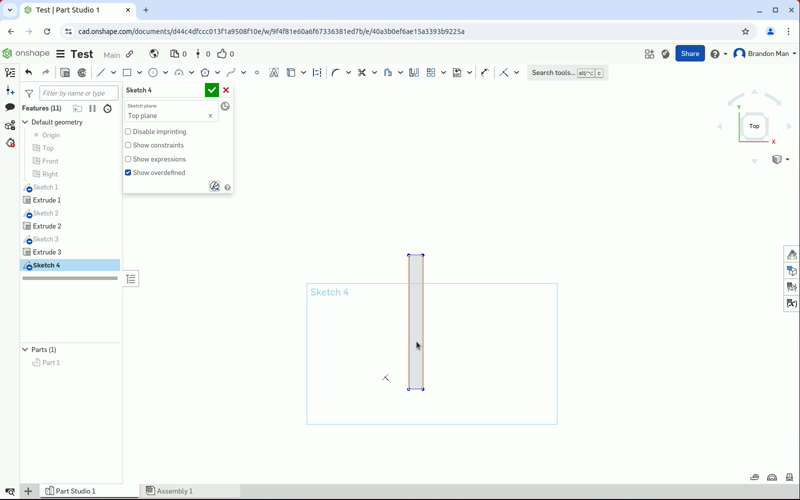
scroll(6)
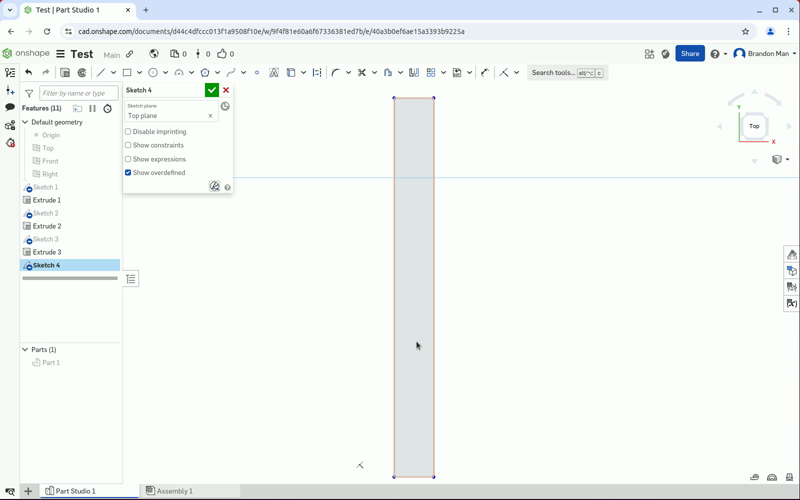
click(416, 341)
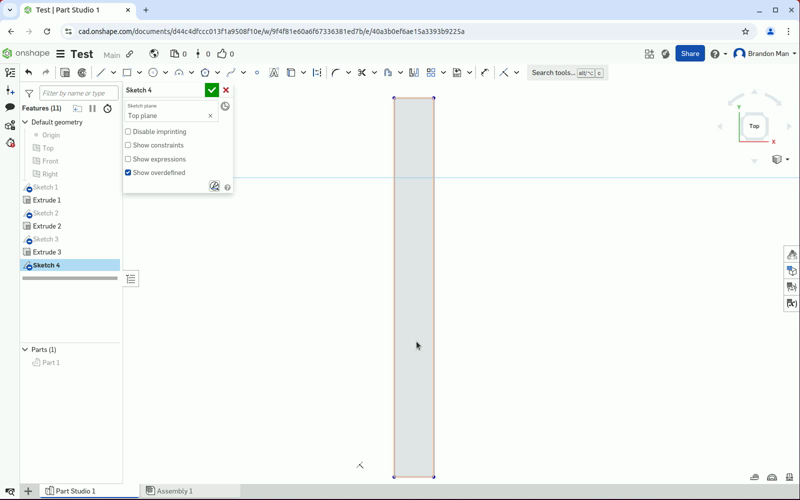
scroll(-6)
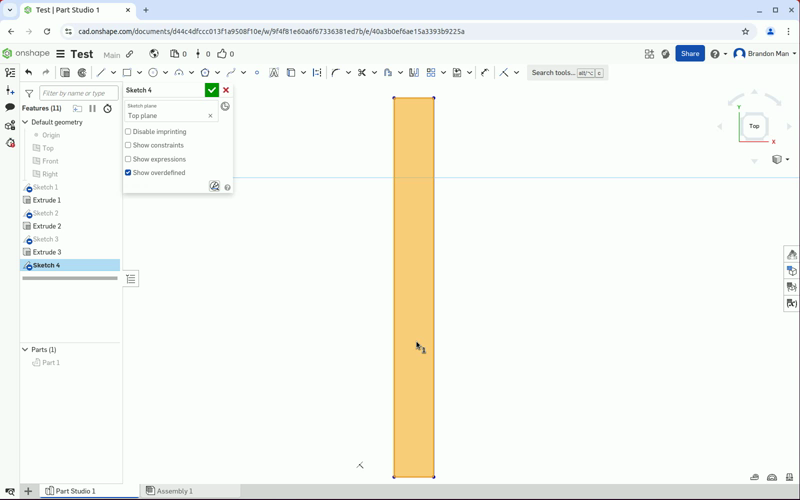
scroll(-6)
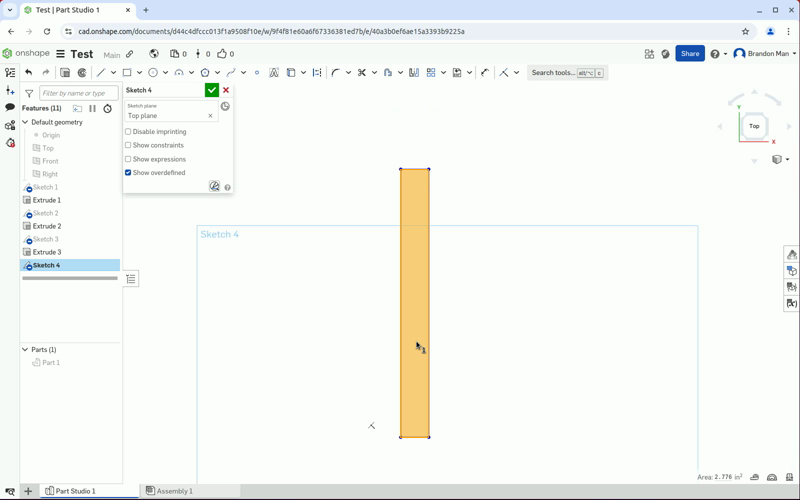
scroll(-6)
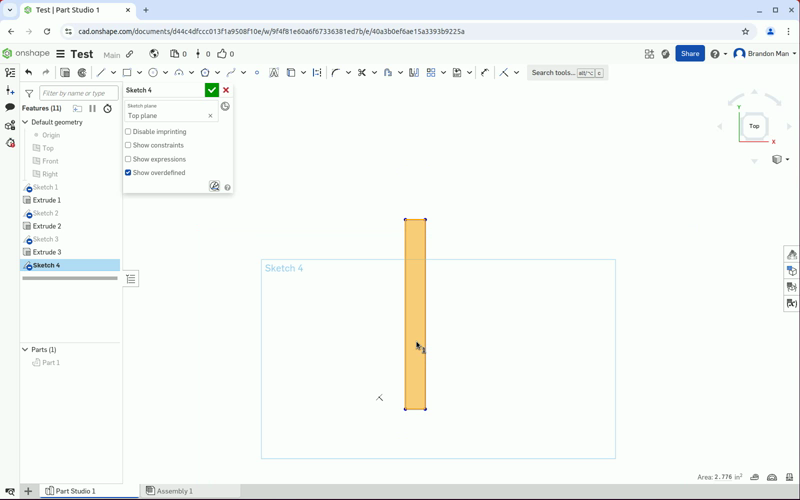
scroll(-6)
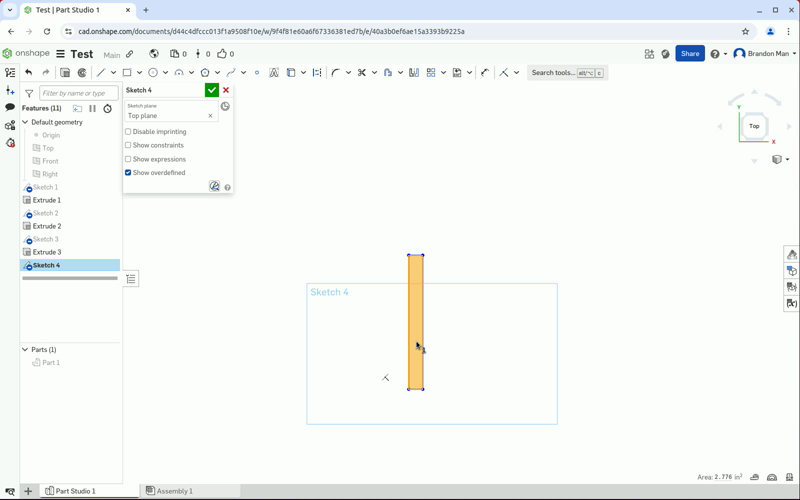
scroll(-6)
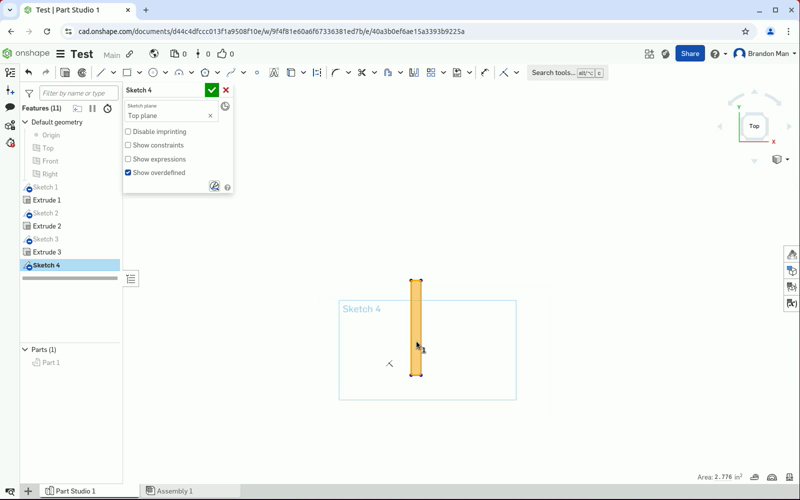
scroll(-6)
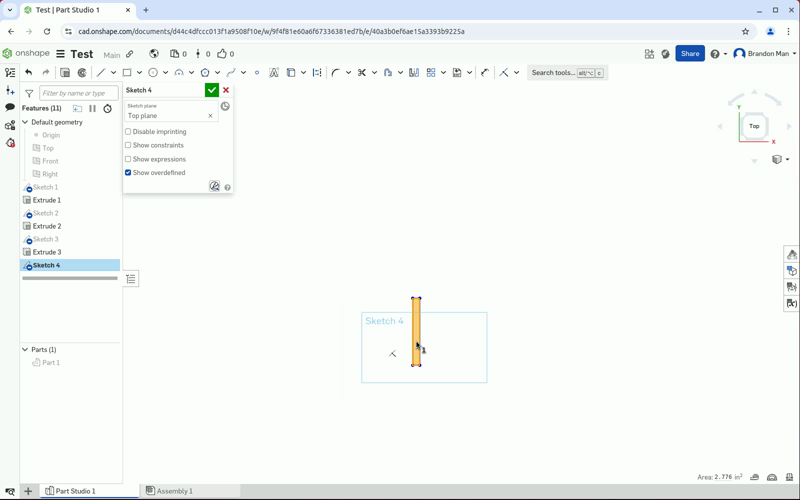
scroll(-6)
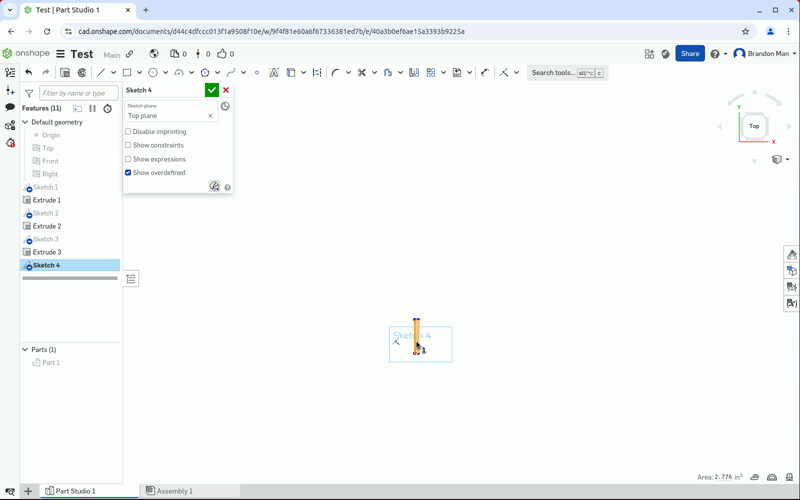
mouse_move(73, 352)
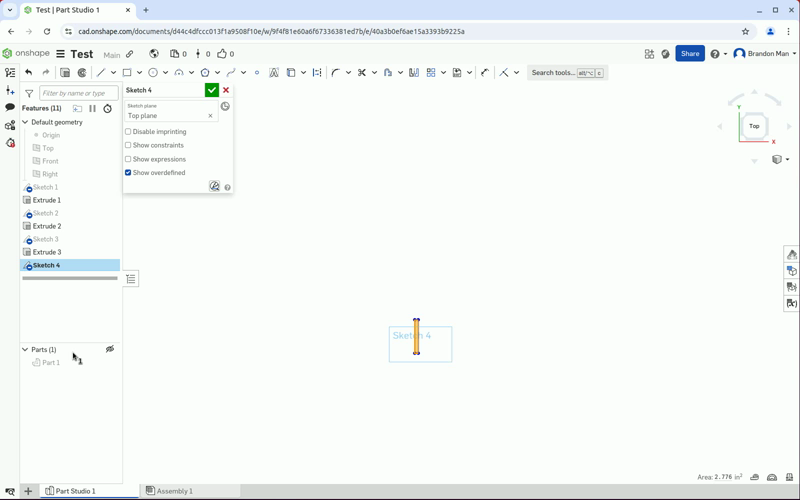
key(shift+y)
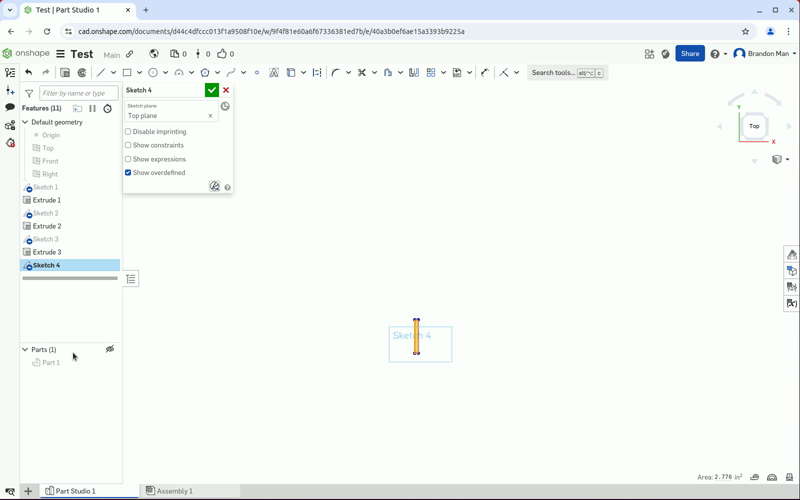
key(shift+e)
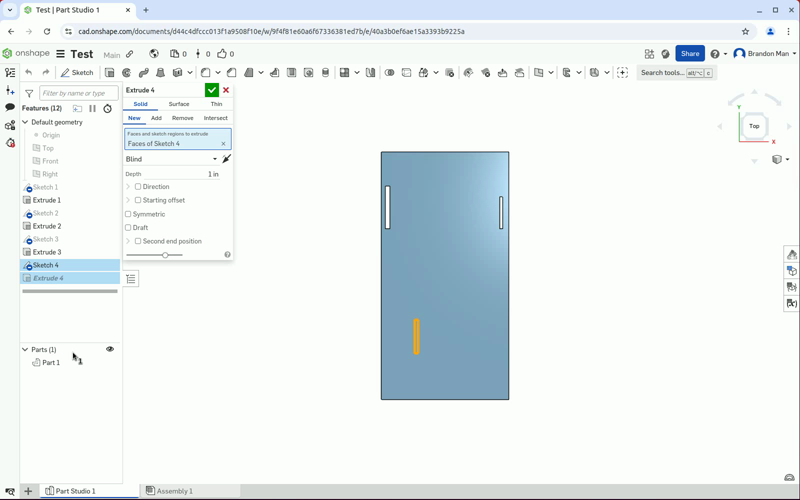
mouse_move(143, 106)
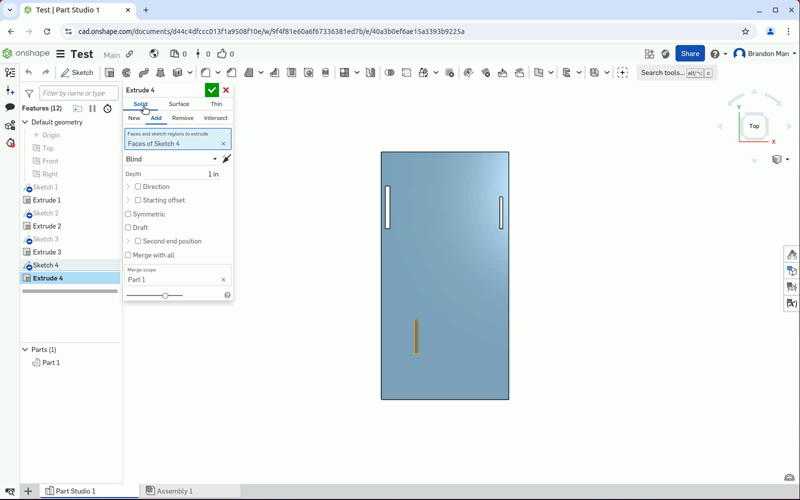
click(143, 106)
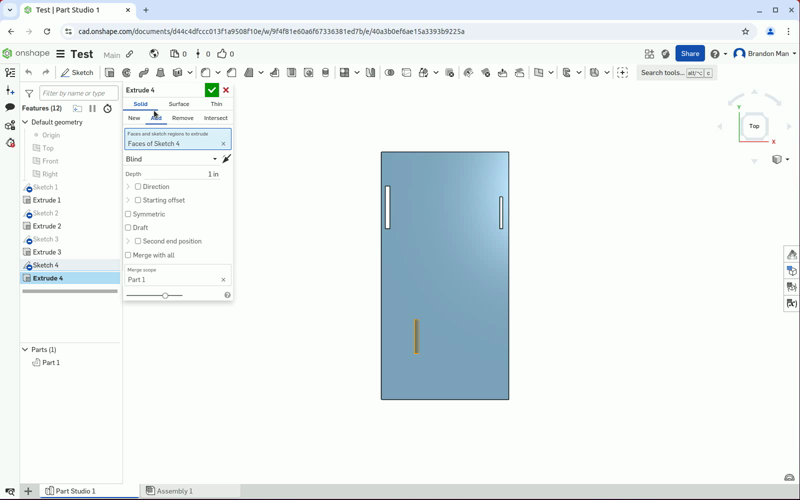
mouse_move(186, 120)
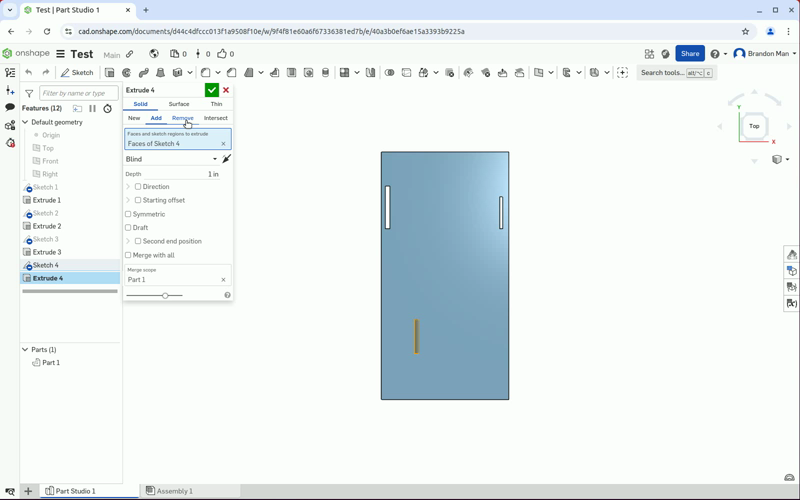
click(186, 120)
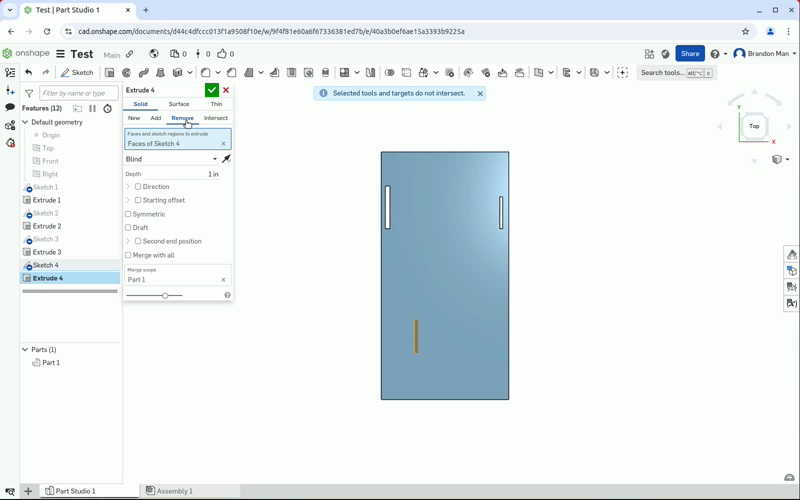
key(tab, 4)
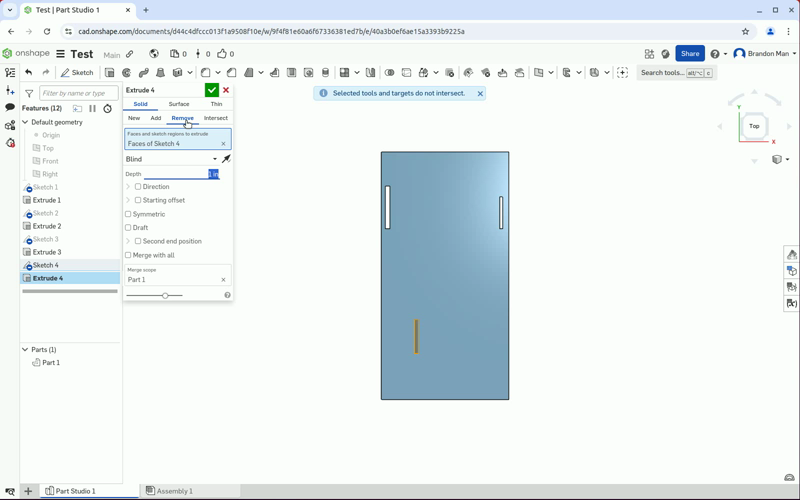
text(-6.981)
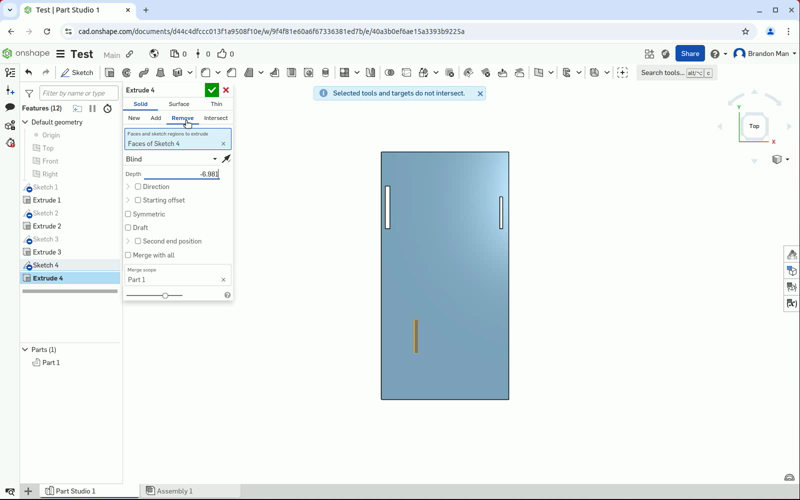
key(tab, 6)
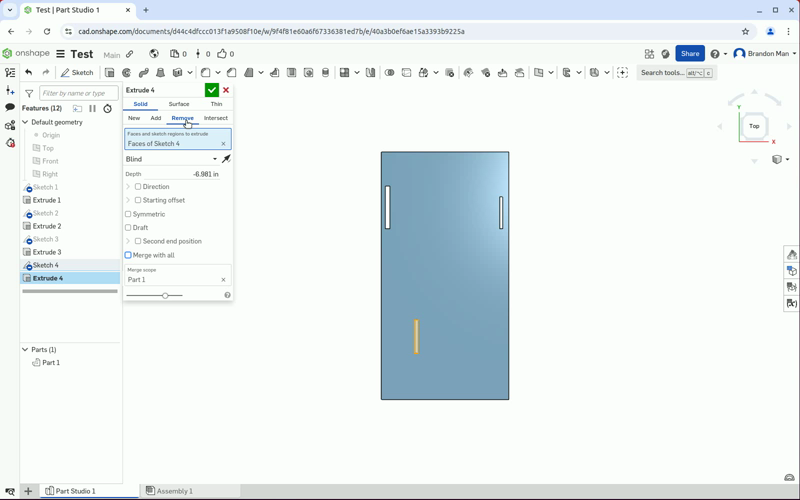
key(space)
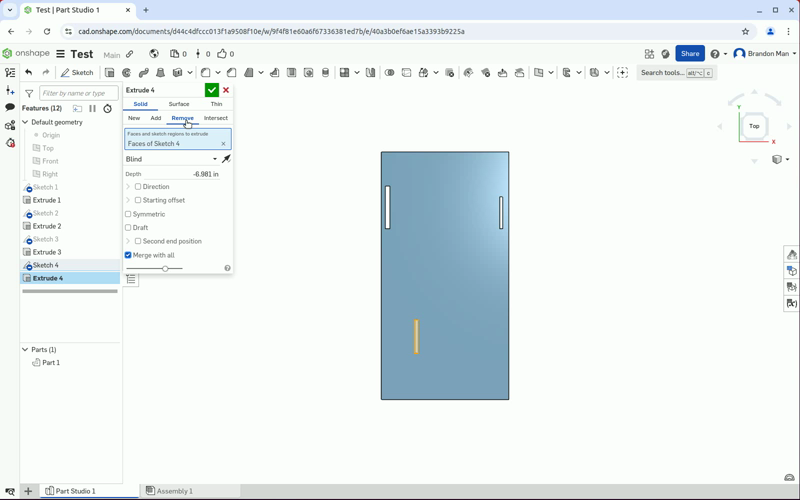
key(enter)
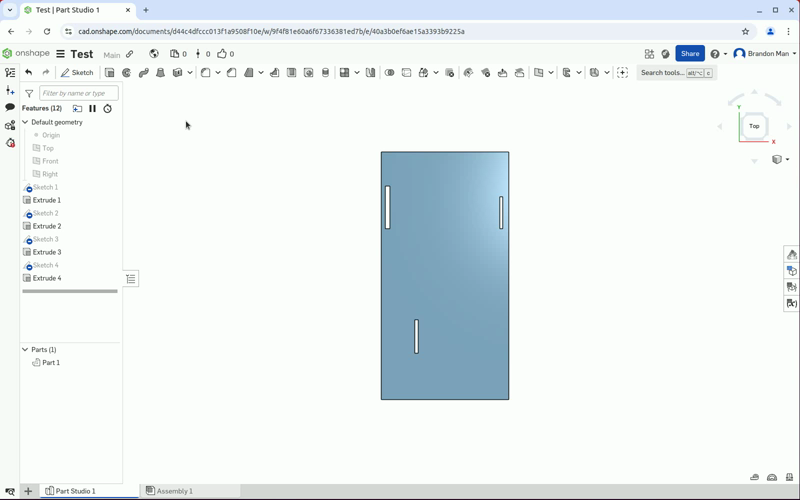
key(shift+h)
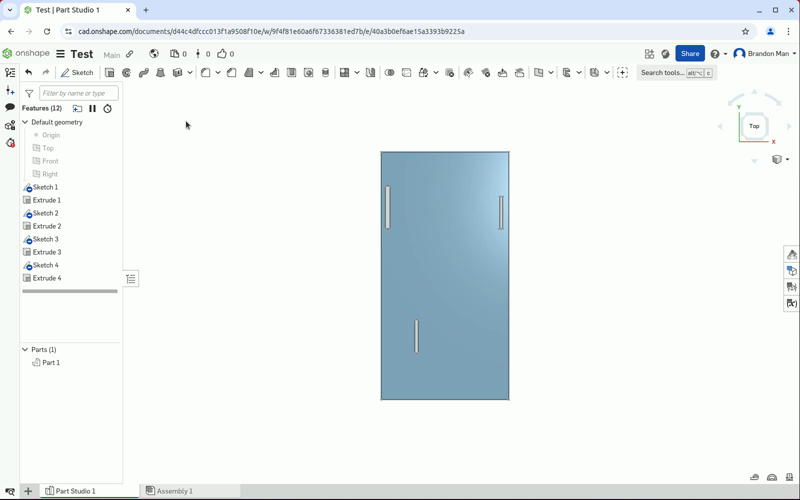
key(shift+h)
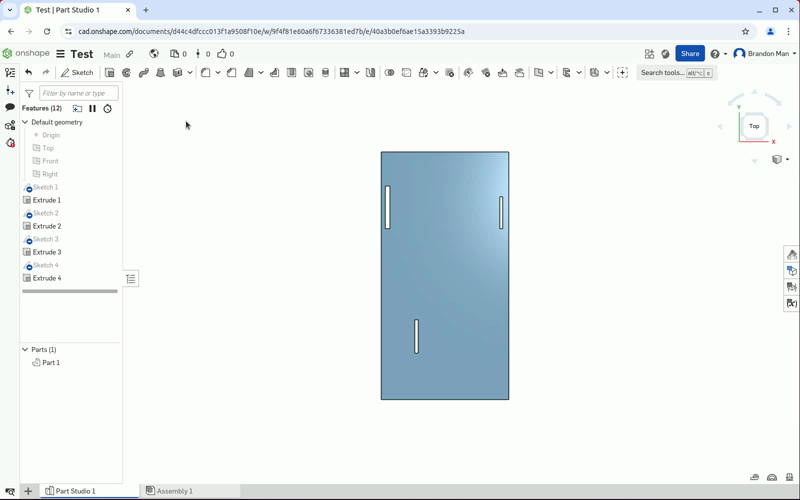
mouse_move(73, 189)
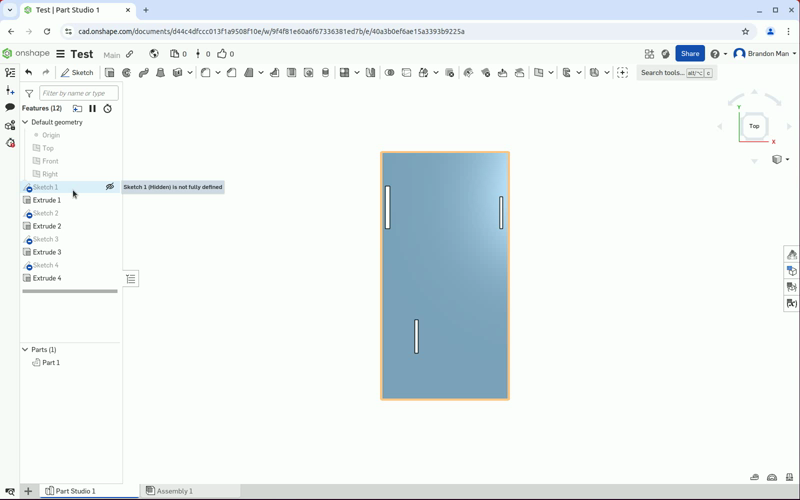
click(73, 189)
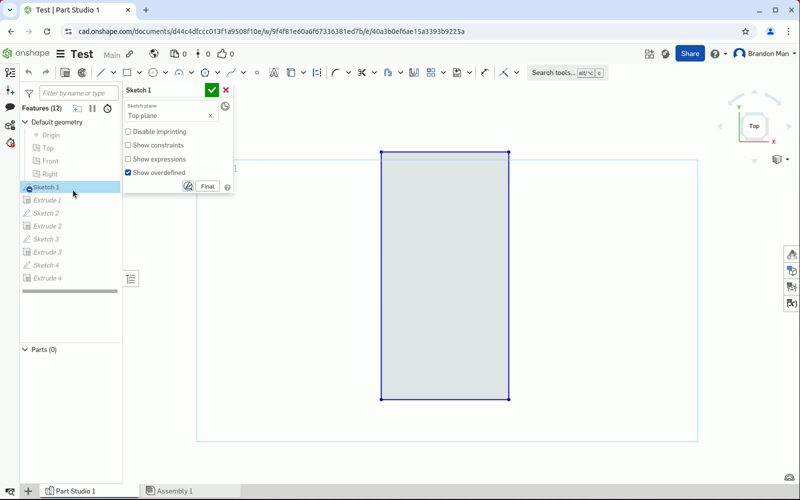
mouse_move(229, 92)
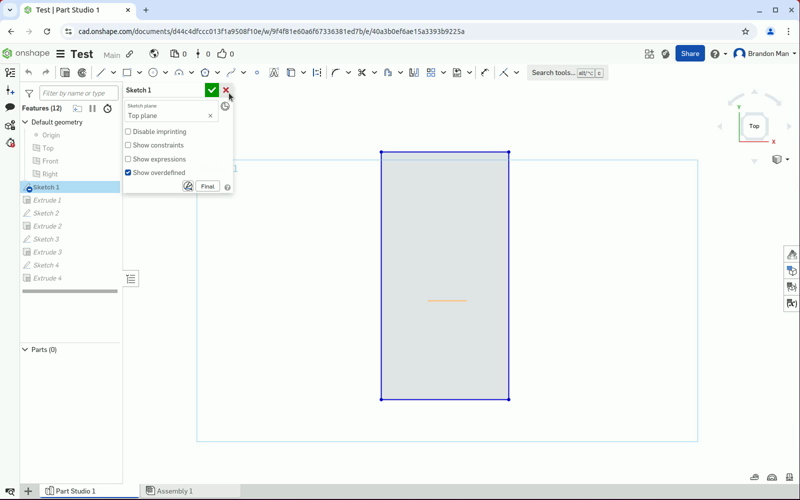
click(229, 92)
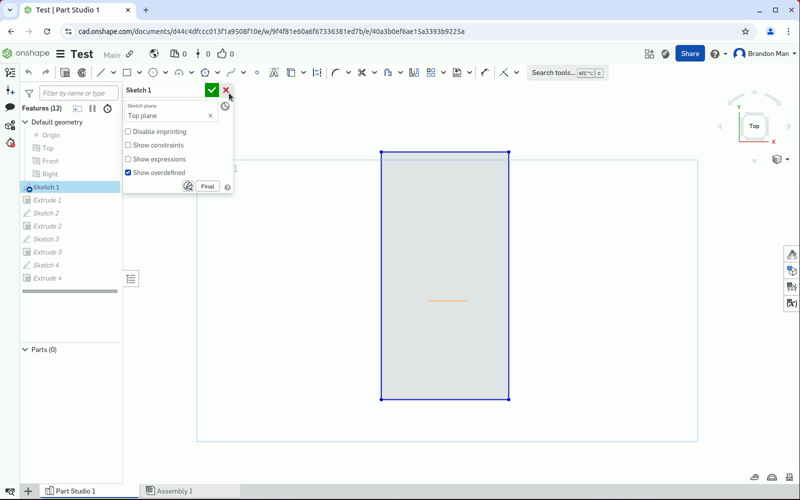
key(shift+s)
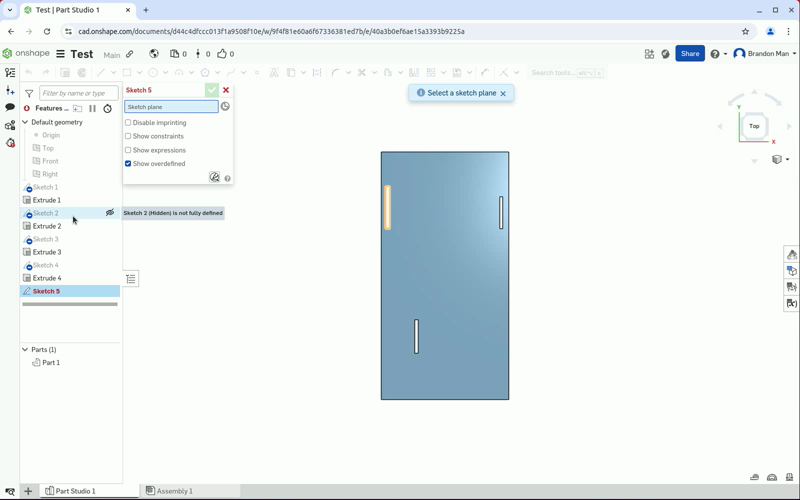
scroll(3)
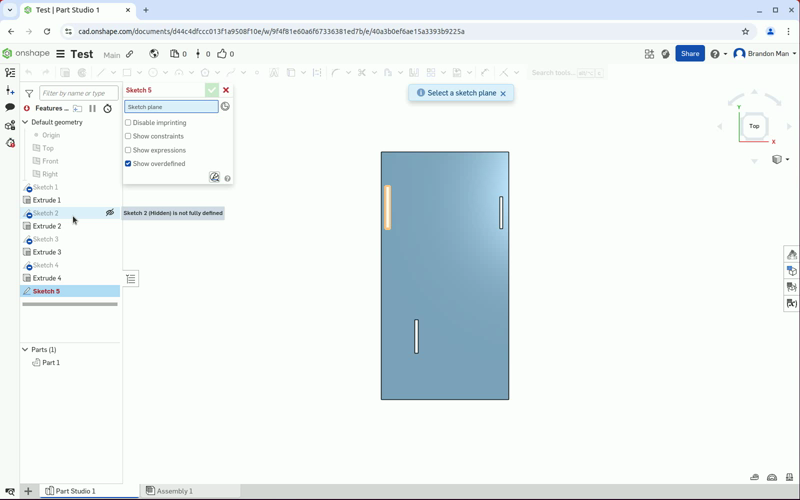
mouse_move(73, 150)
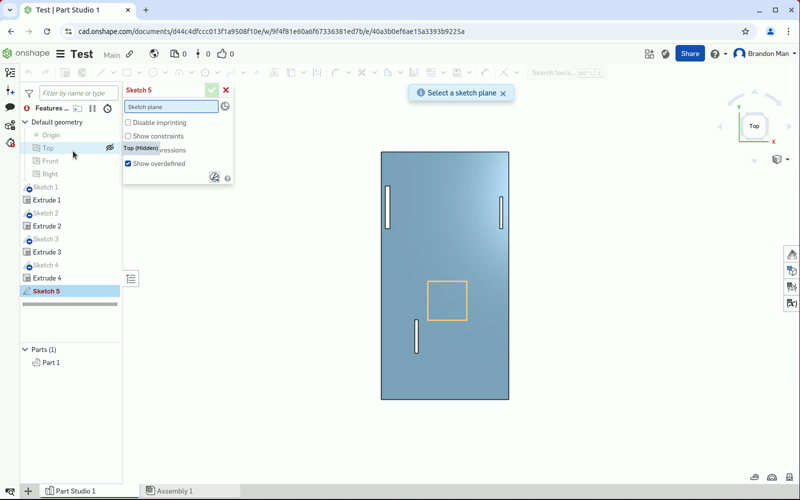
click(73, 150)
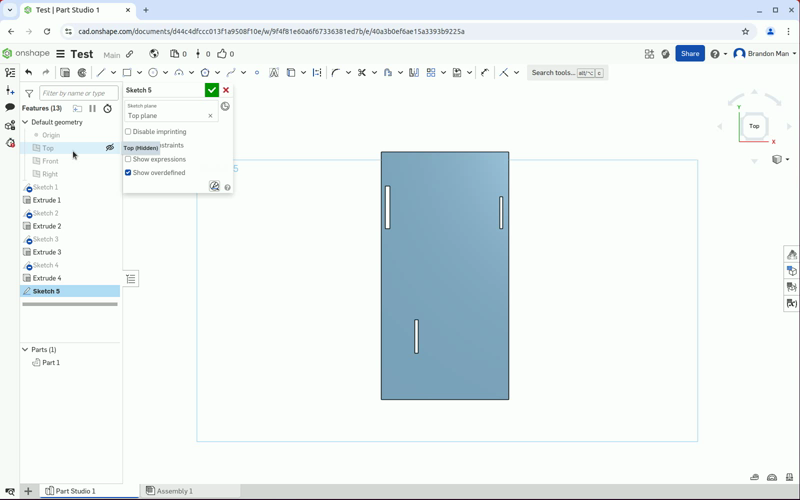
mouse_move(73, 352)
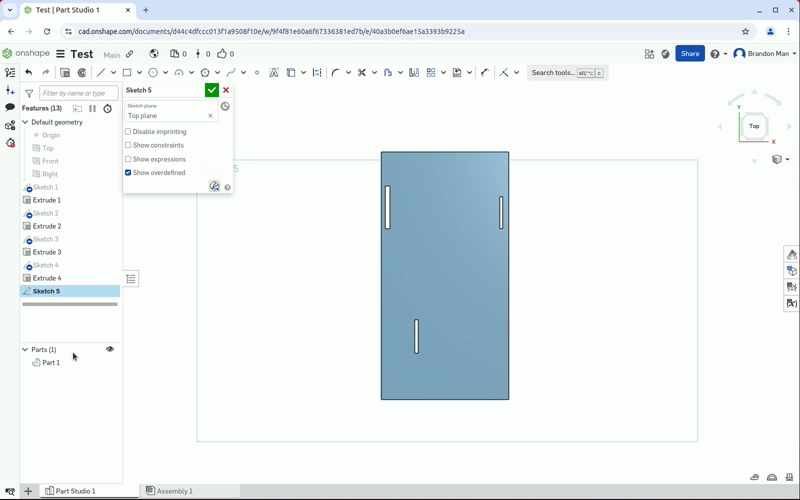
key(y)
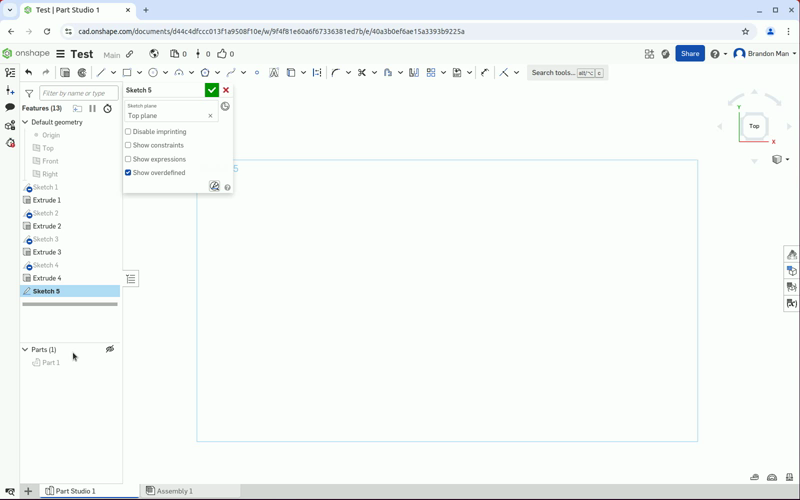
key(l)
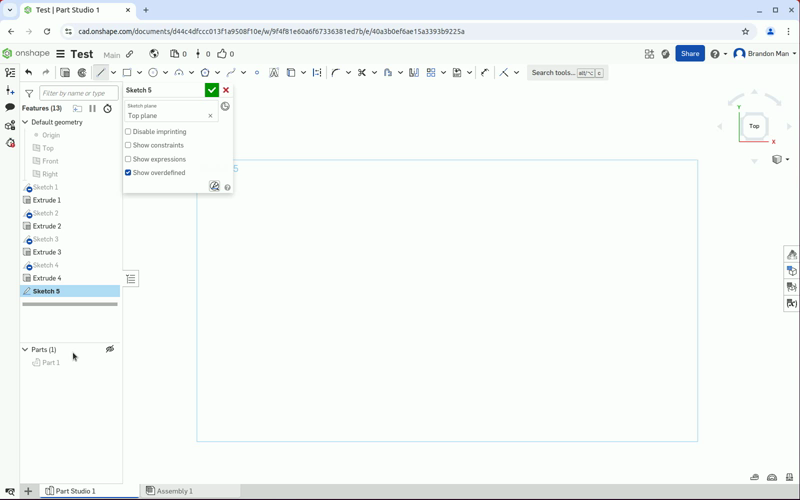
key_down(shift)
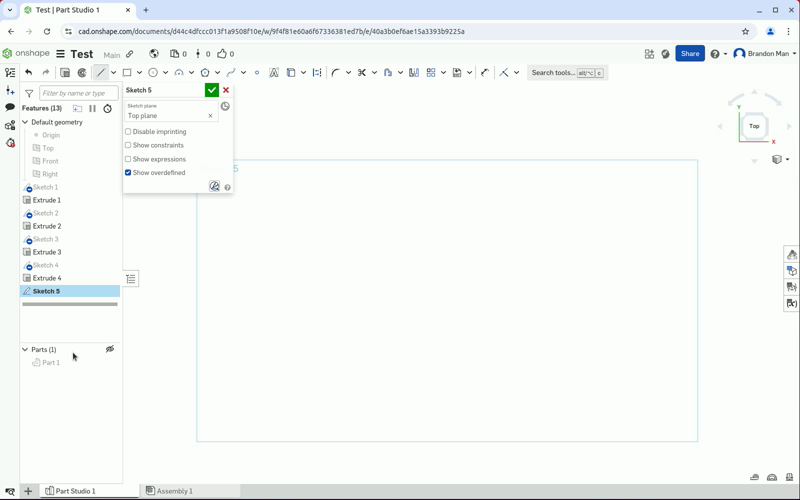
mouse_move(499, 353)
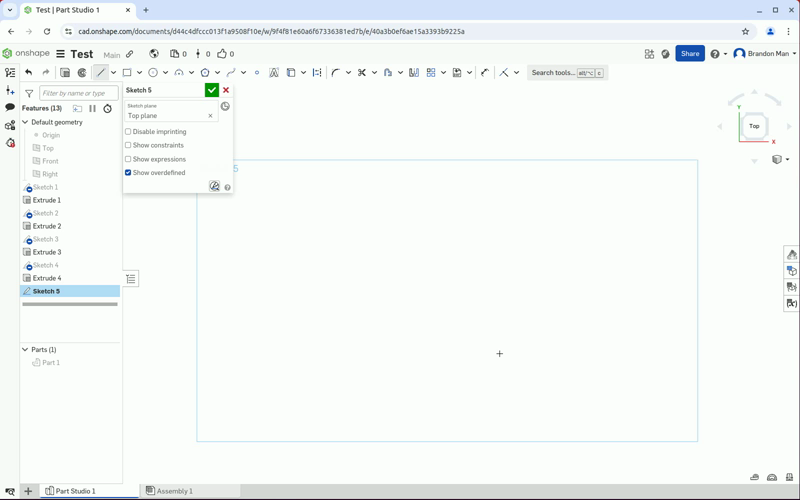
click(499, 353)
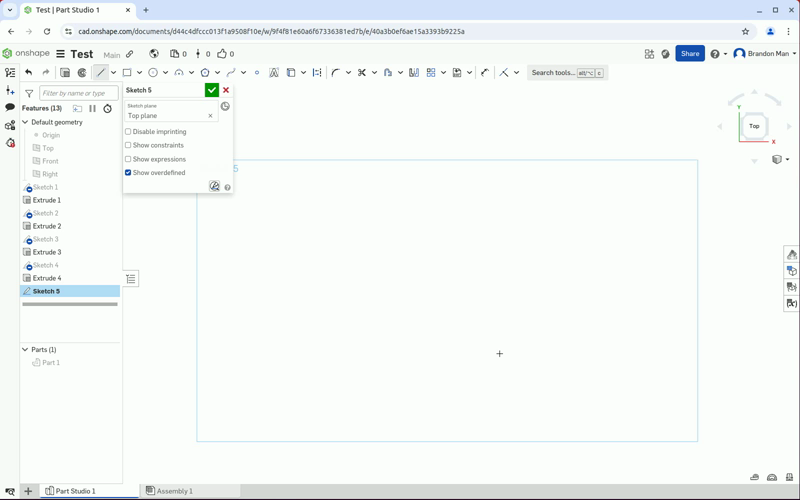
key_up(shift)
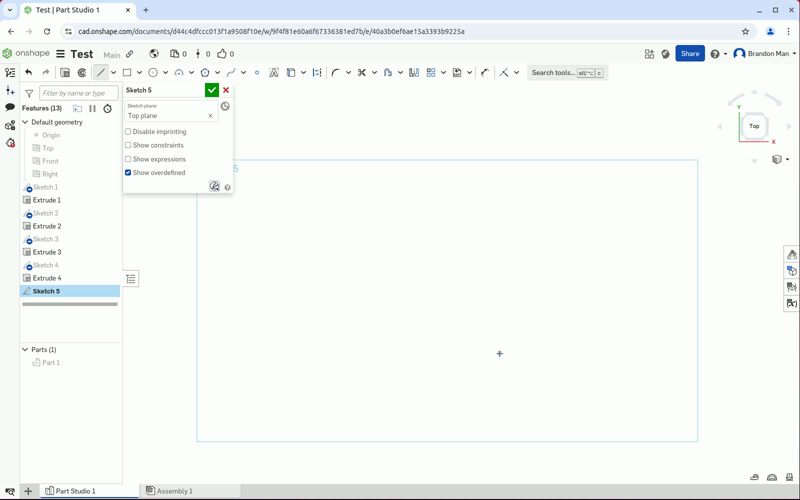
key_down(shift)
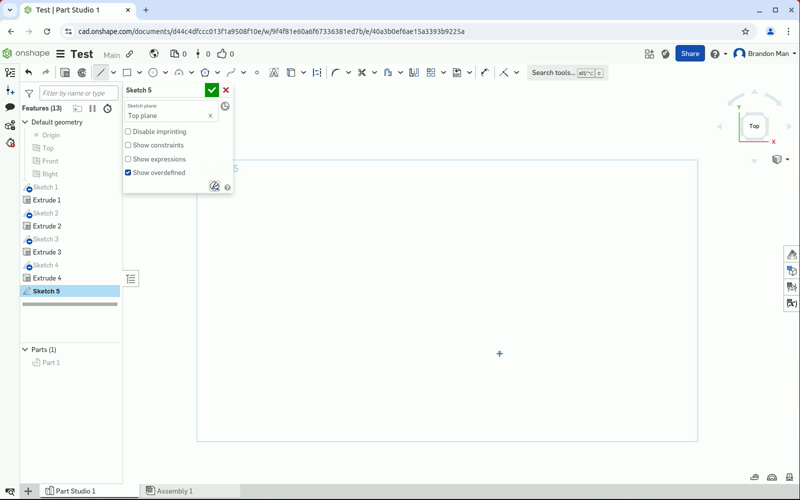
mouse_move(529, 353)
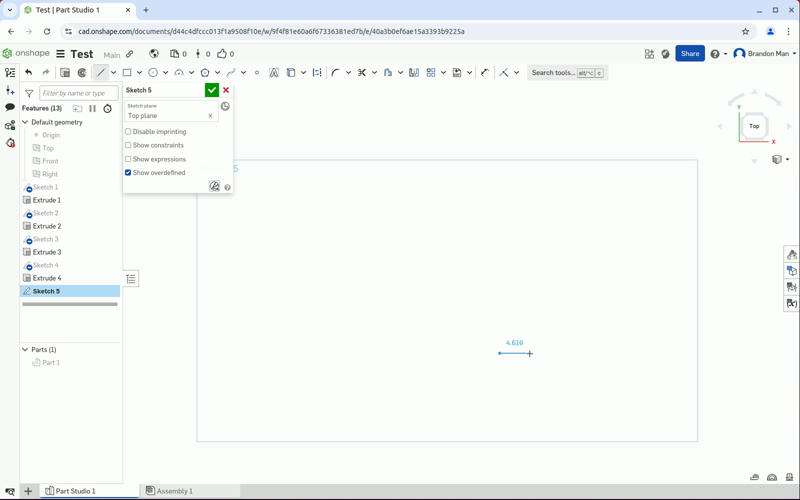
mouse_move(502, 353)
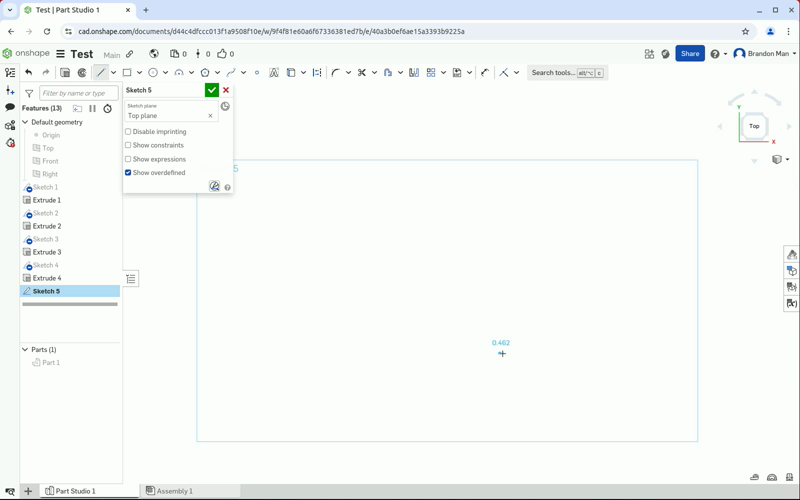
scroll(6)
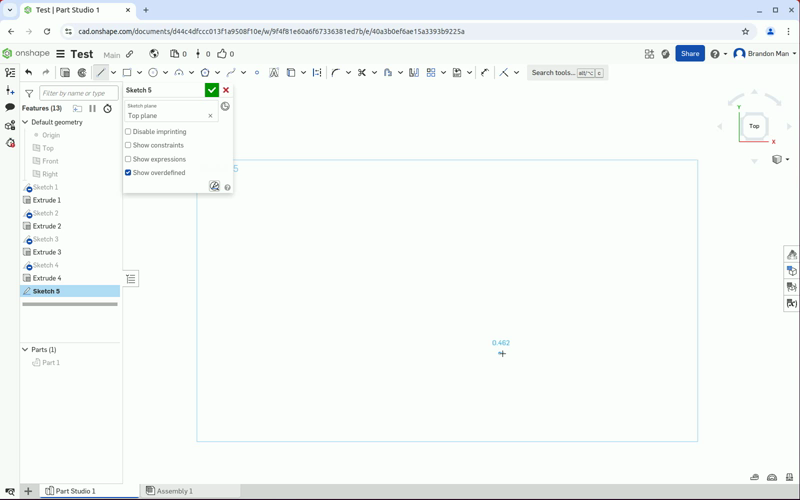
scroll(6)
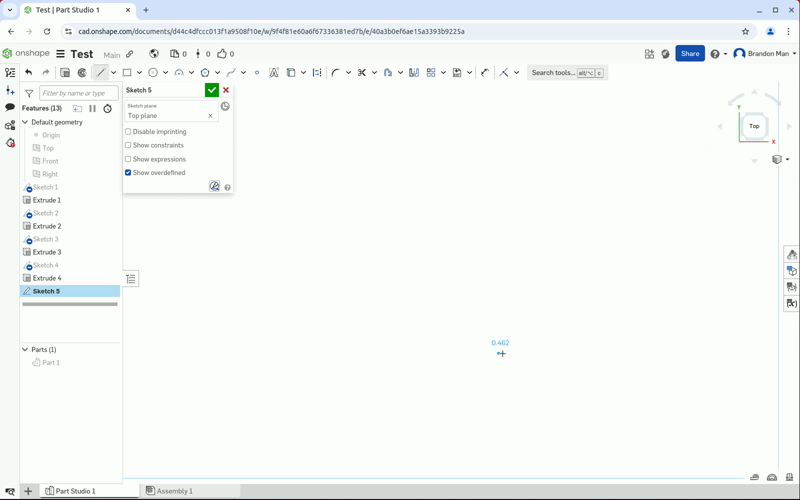
scroll(6)
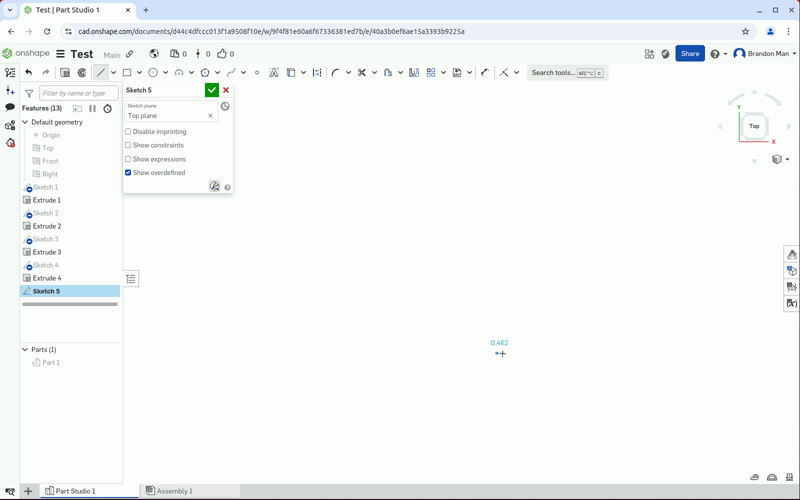
scroll(6)
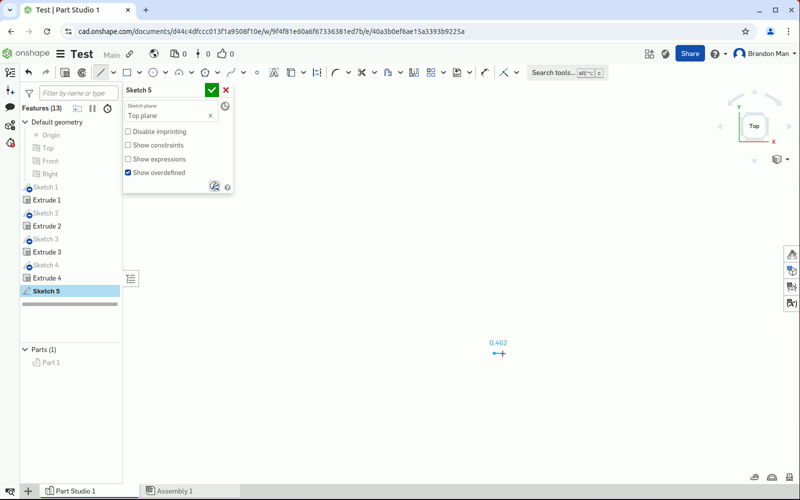
scroll(6)
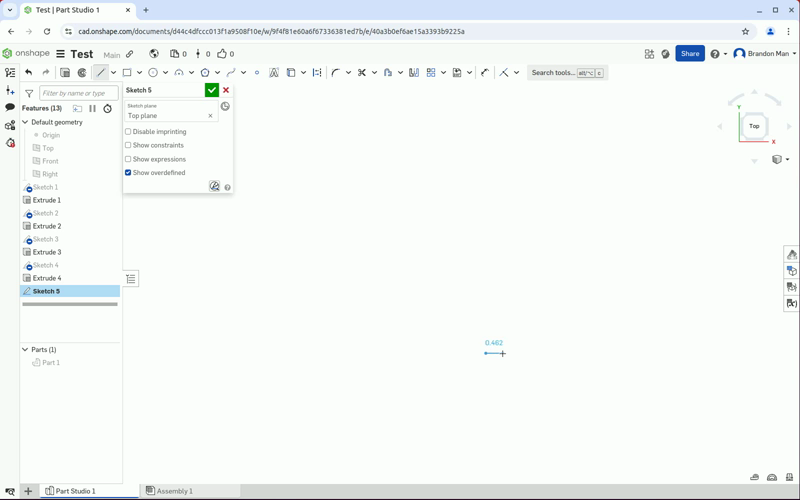
scroll(6)
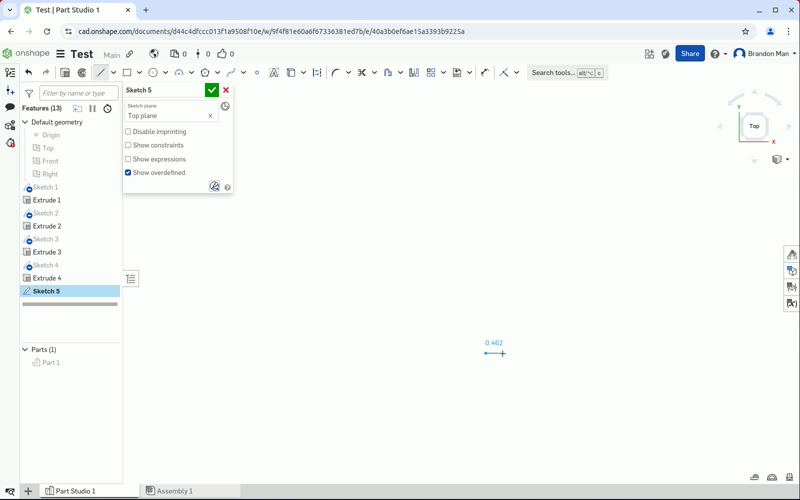
scroll(6)
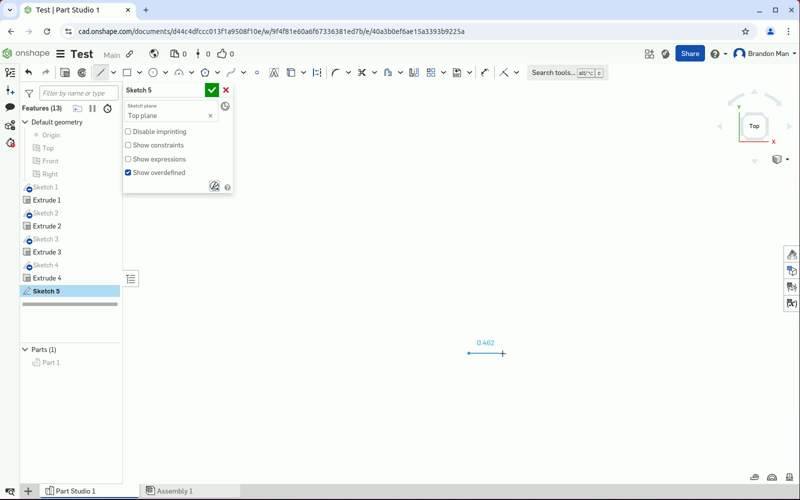
click(502, 353)
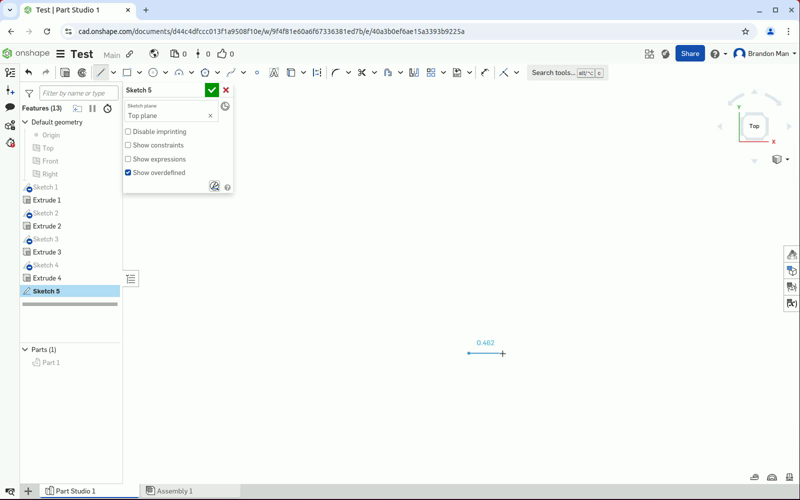
scroll(-6)
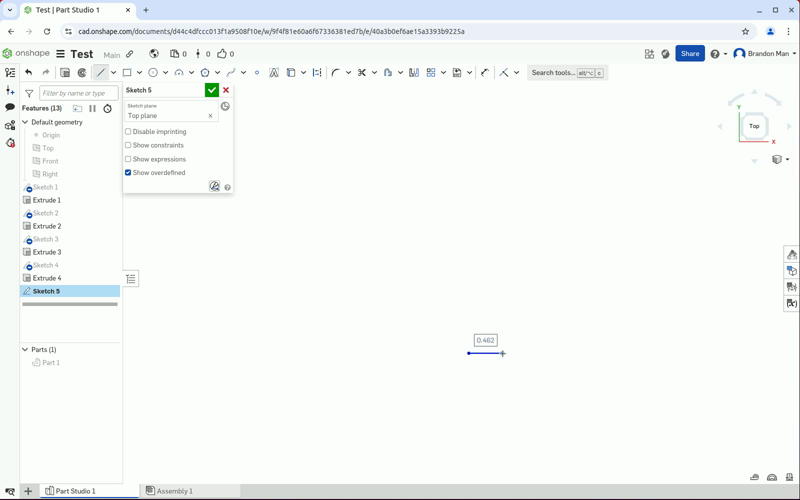
scroll(-6)
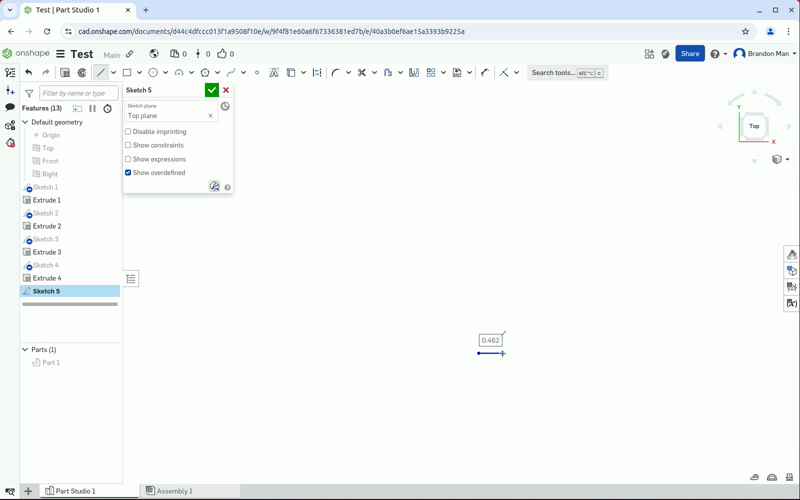
scroll(-6)
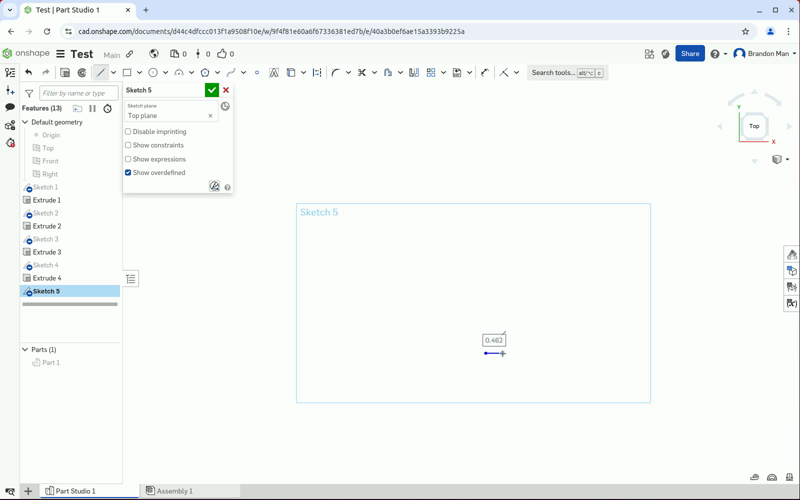
scroll(-6)
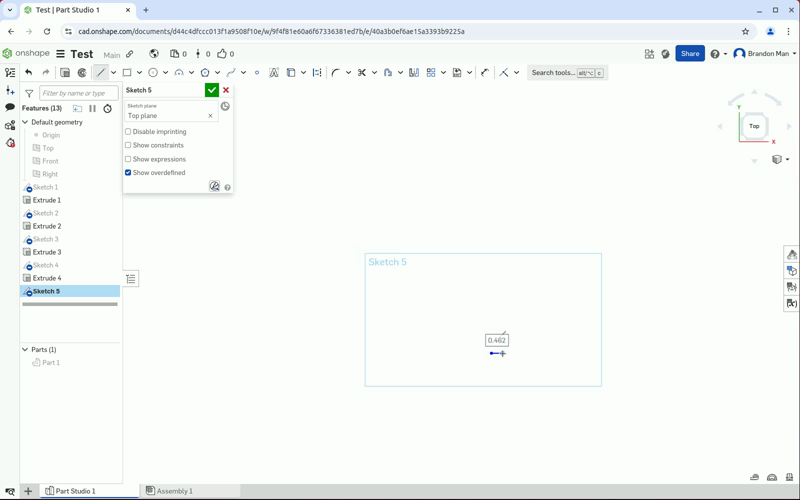
scroll(-6)
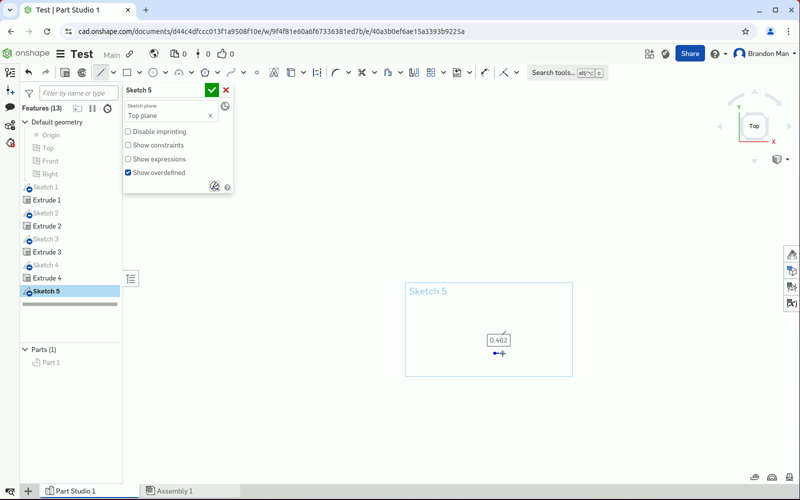
scroll(-6)
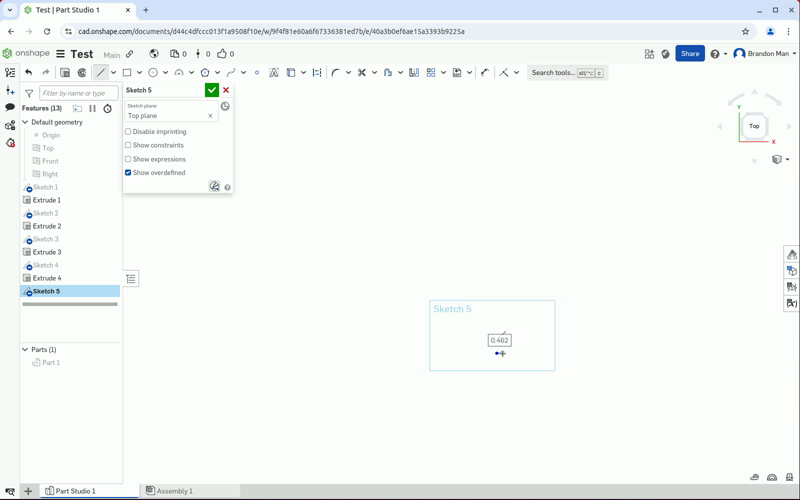
scroll(-6)
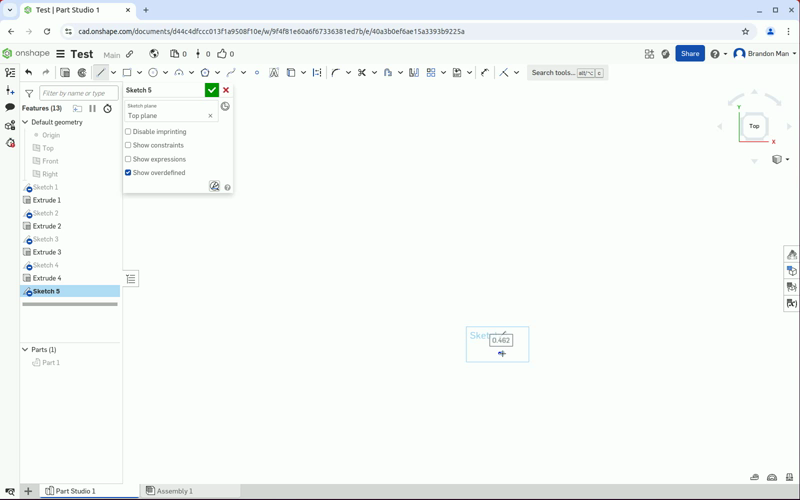
key_up(shift)
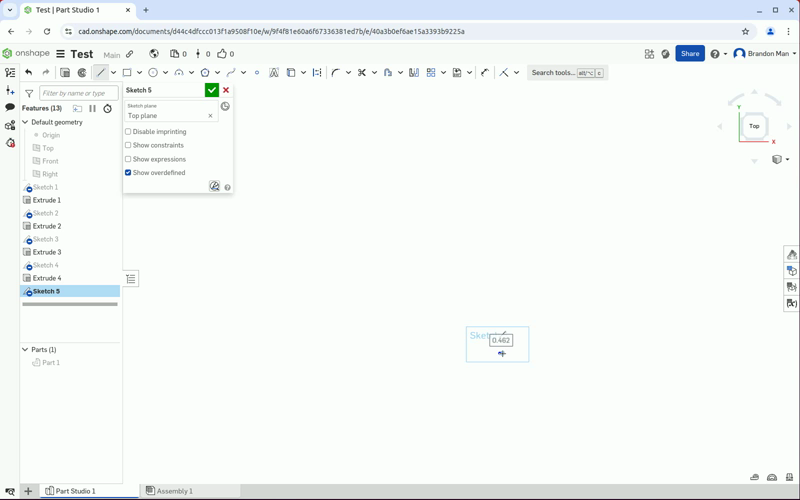
key_down(shift)
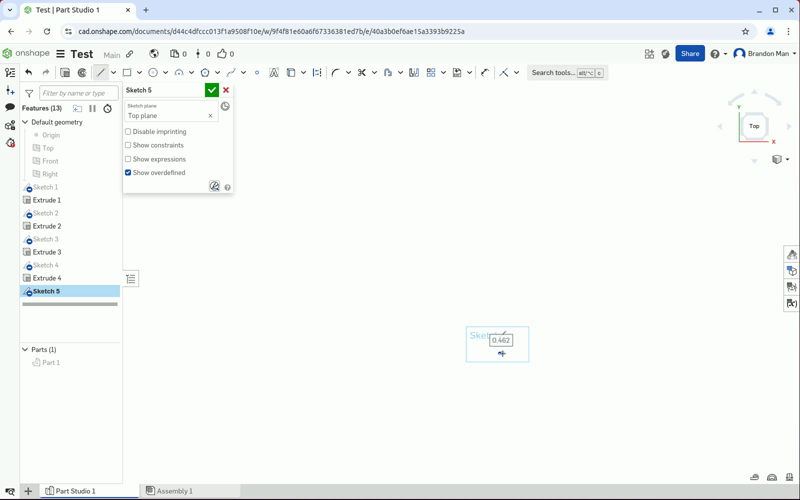
mouse_move(532, 353)
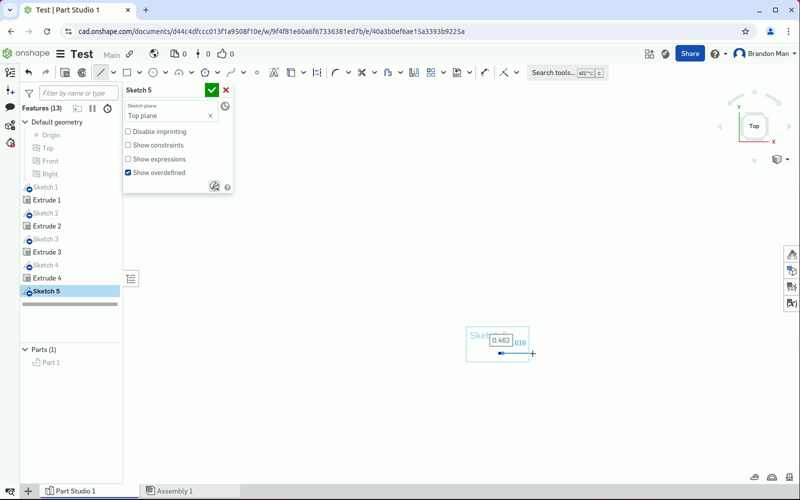
mouse_move(502, 319)
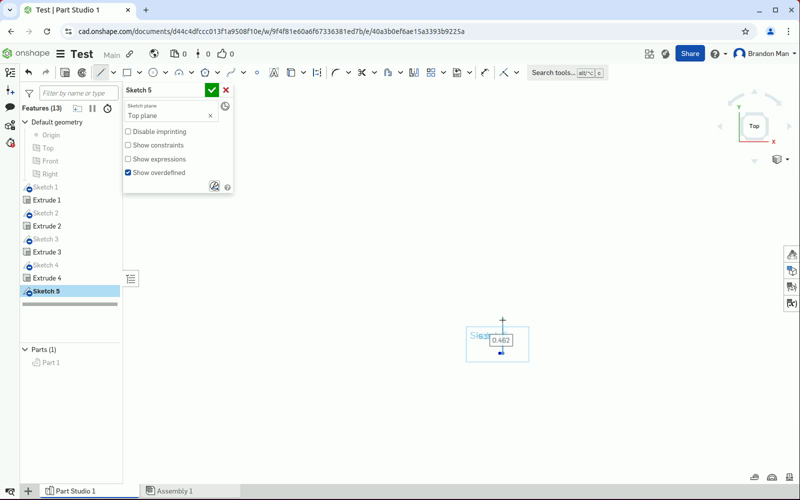
click(502, 319)
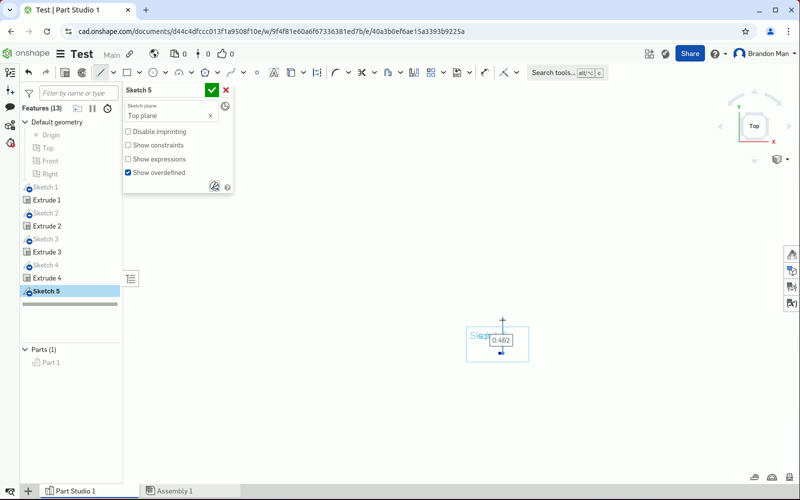
key_up(shift)
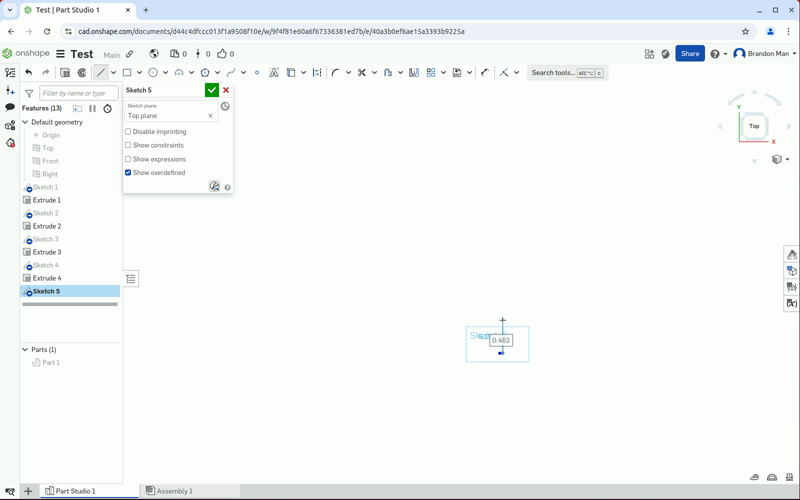
key_down(shift)
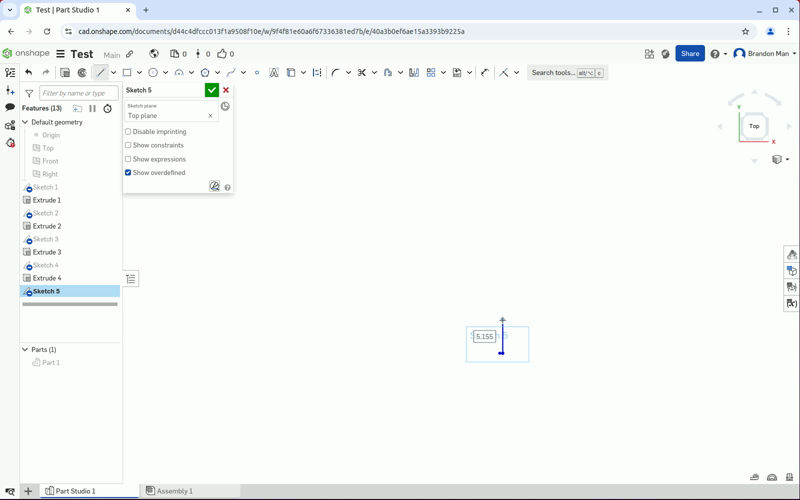
mouse_move(532, 319)
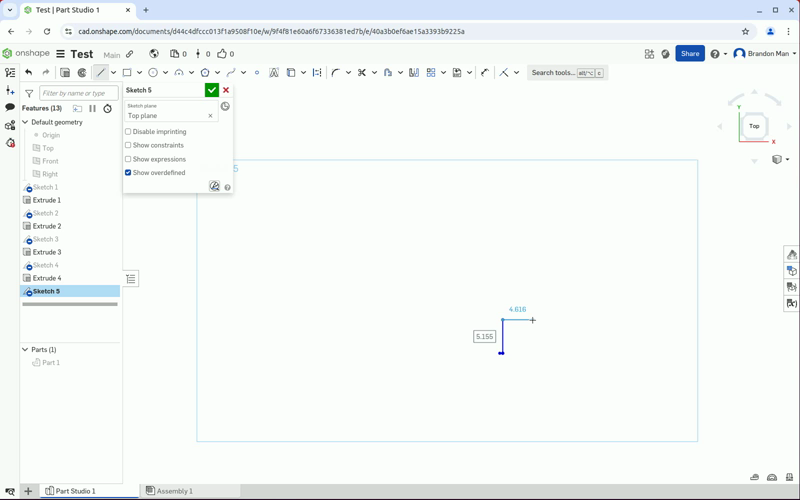
mouse_move(499, 319)
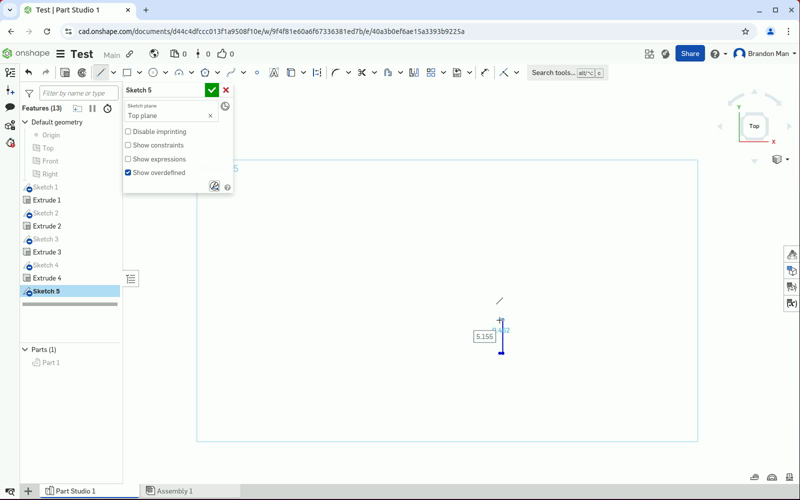
scroll(6)
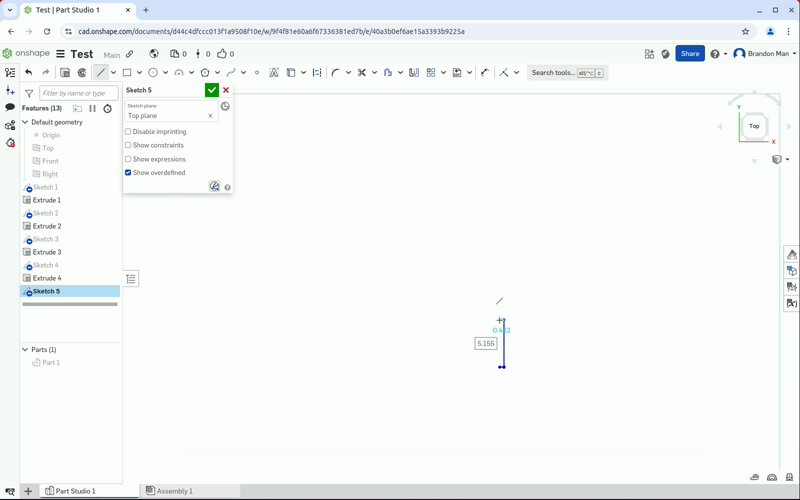
scroll(6)
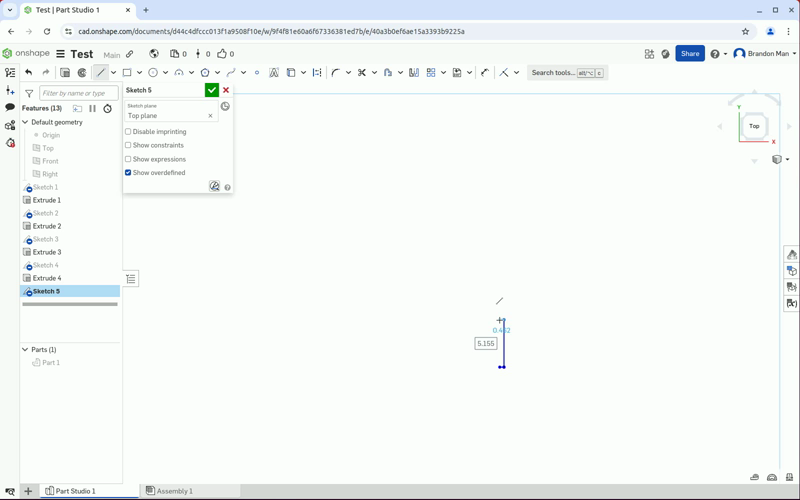
scroll(6)
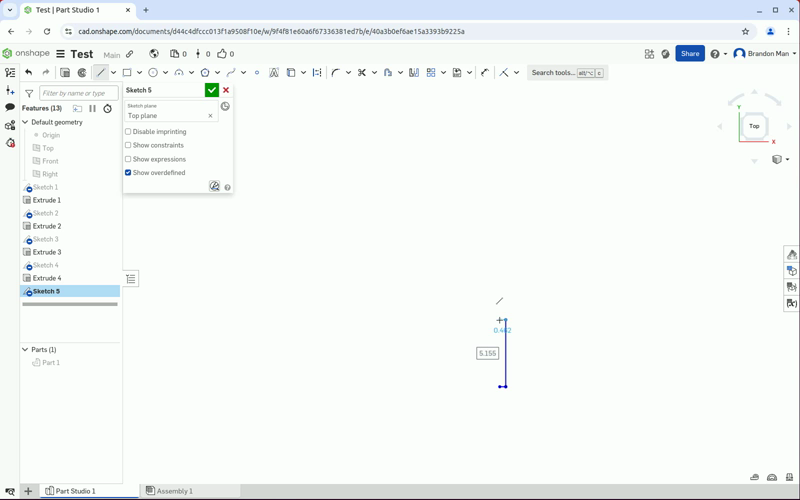
scroll(6)
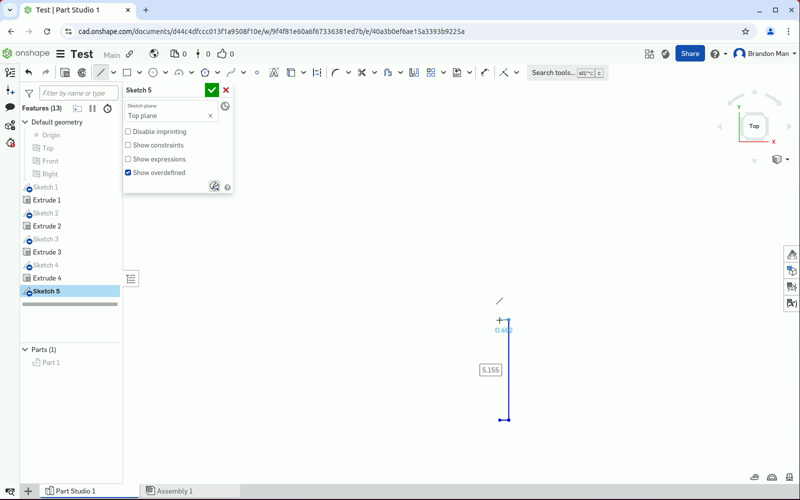
scroll(6)
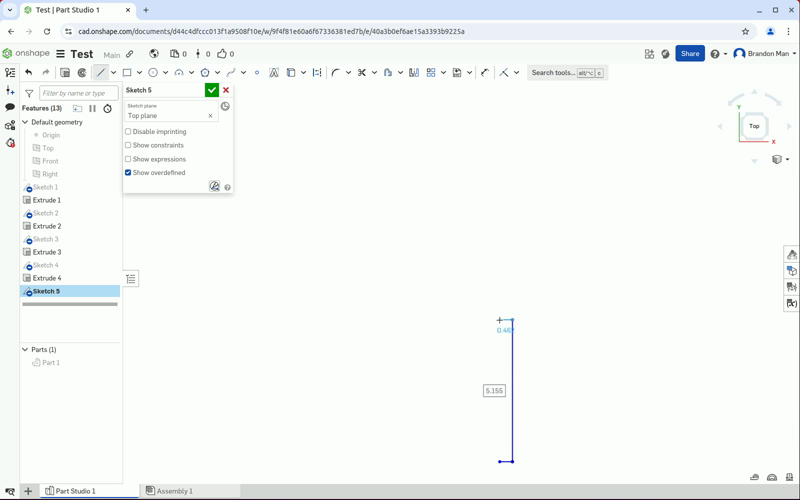
scroll(6)
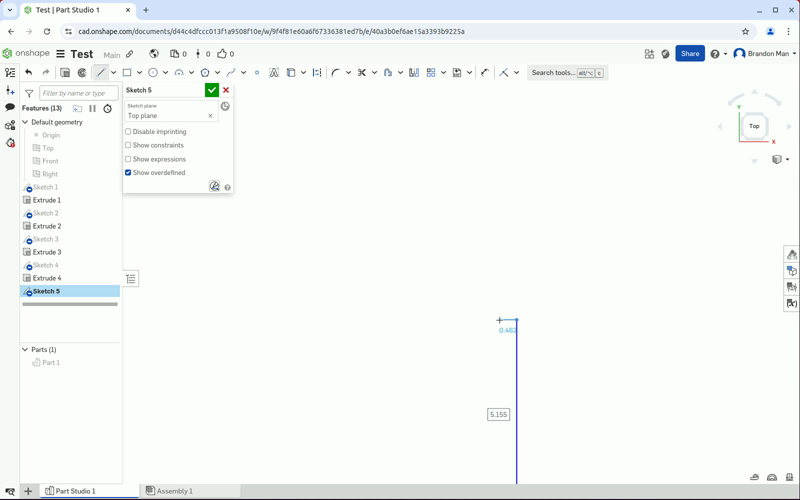
scroll(6)
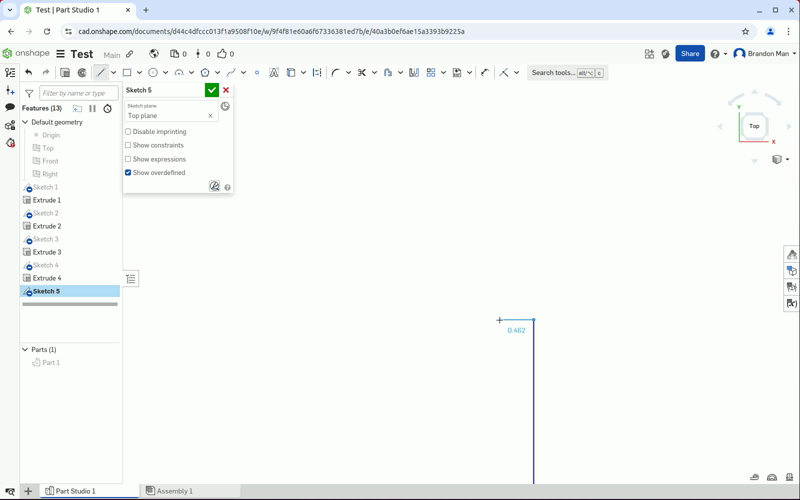
click(499, 319)
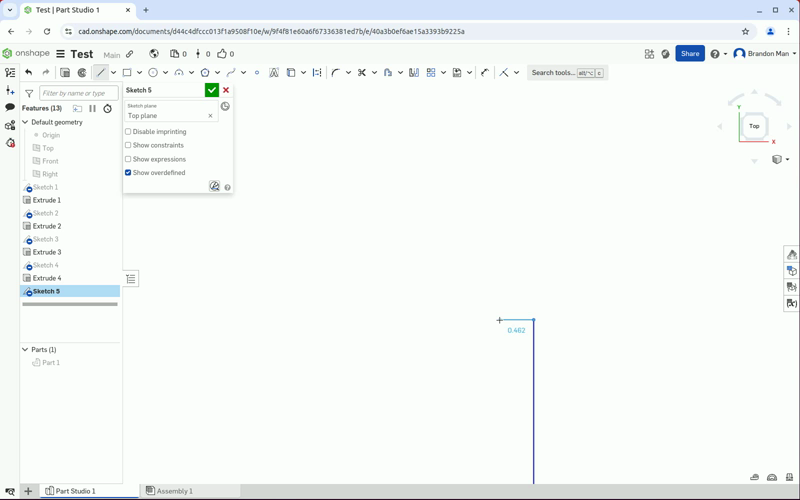
scroll(-6)
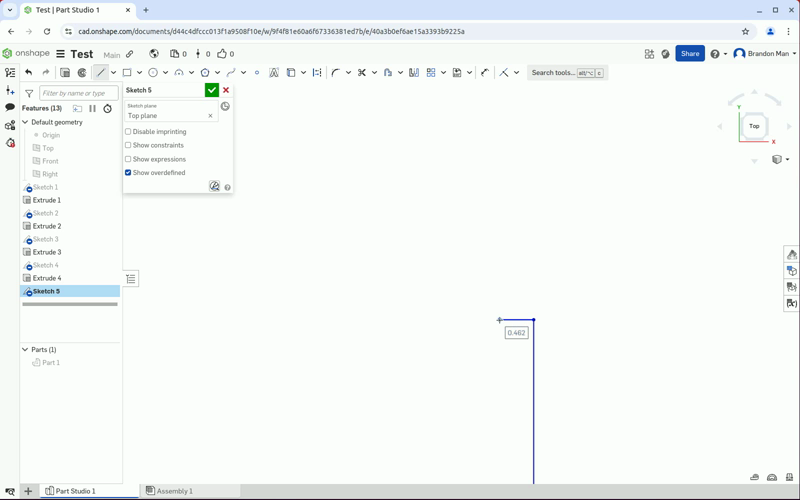
scroll(-6)
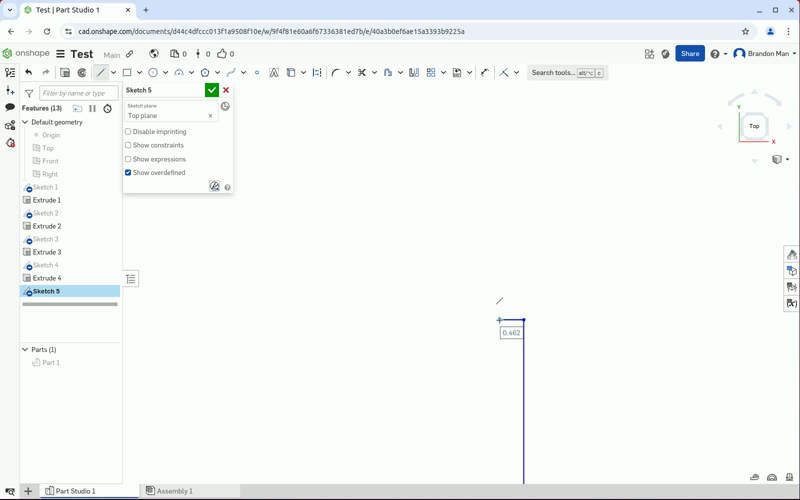
scroll(-6)
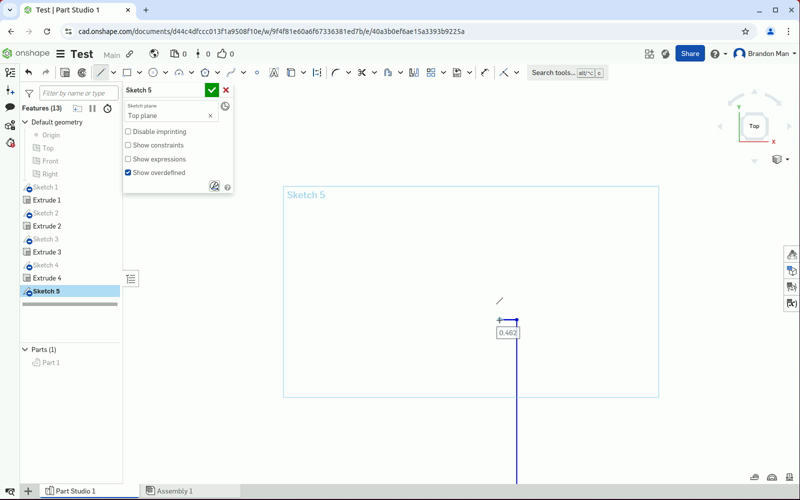
scroll(-6)
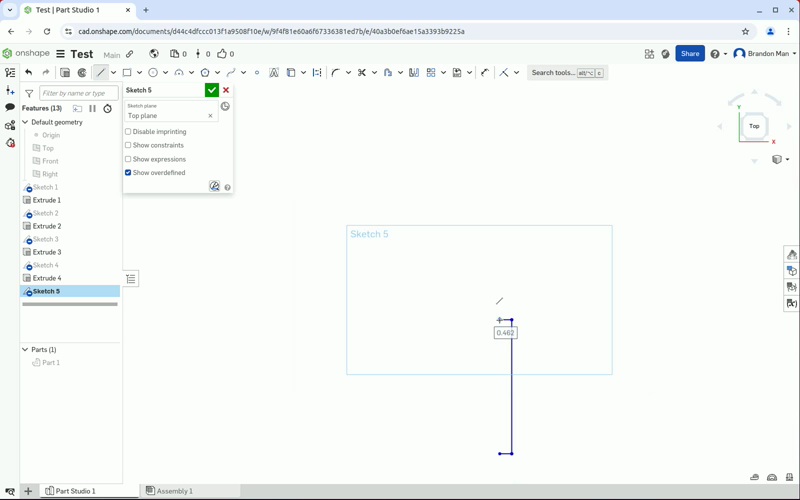
scroll(-6)
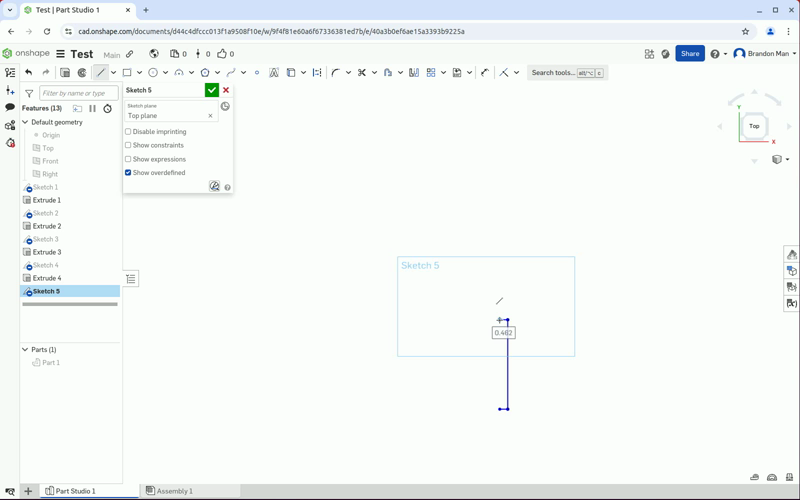
scroll(-6)
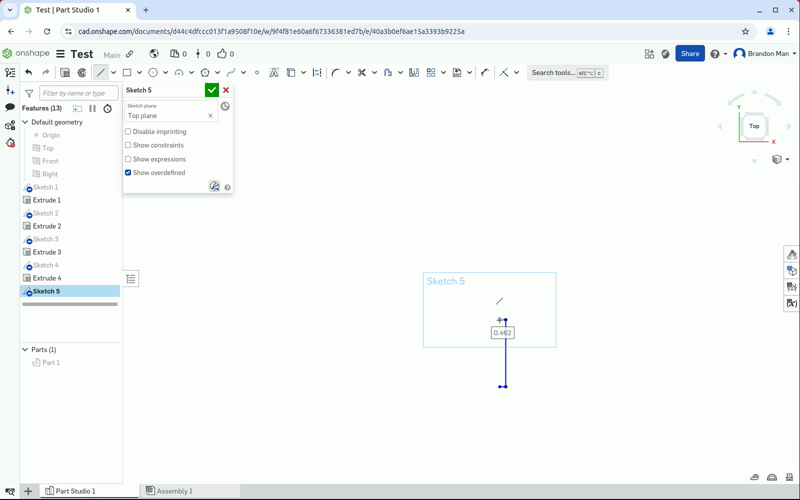
scroll(-6)
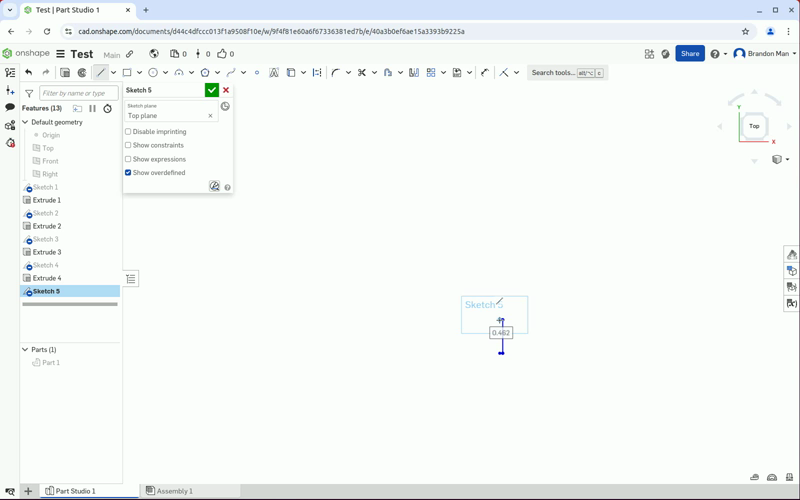
key_up(shift)
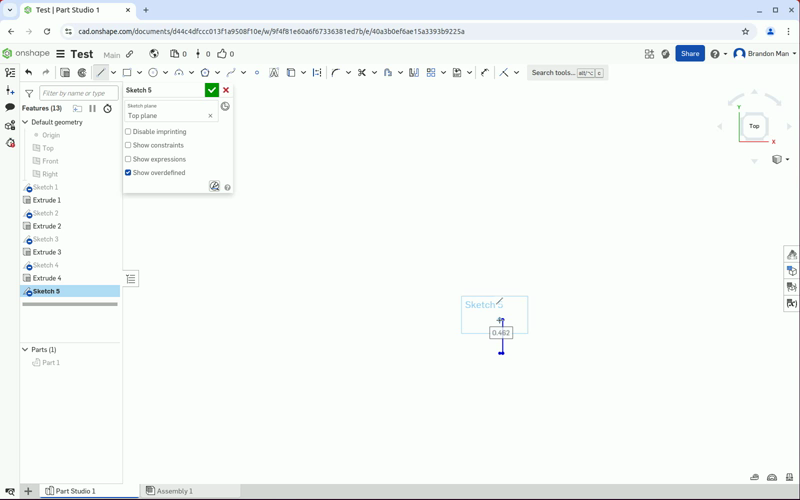
mouse_move(529, 319)
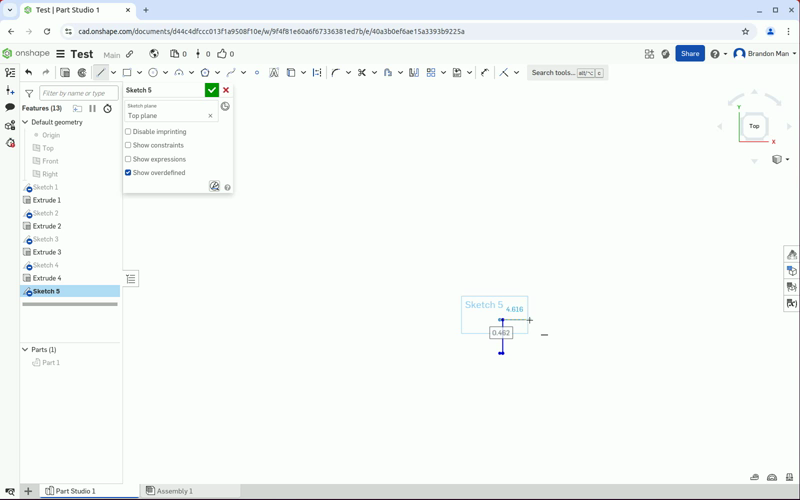
key_down(shift)
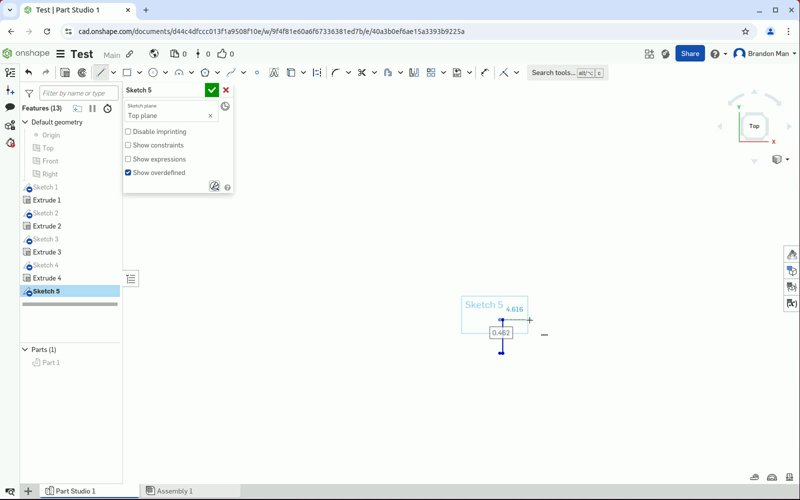
mouse_move(499, 353)
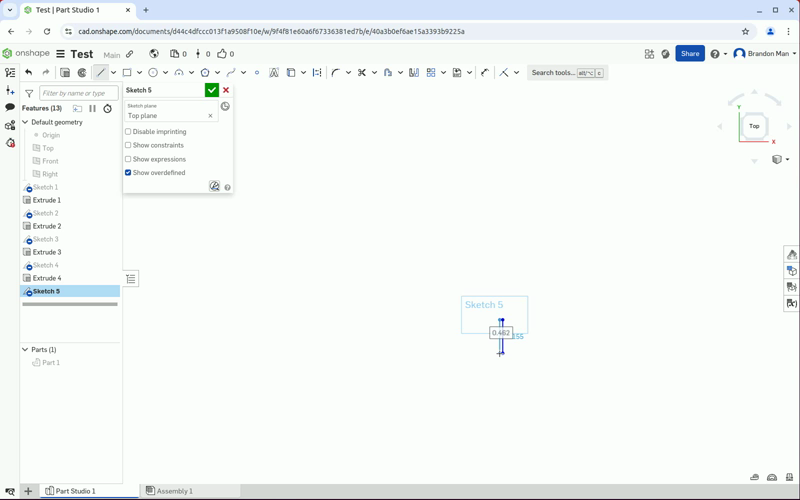
scroll(6)
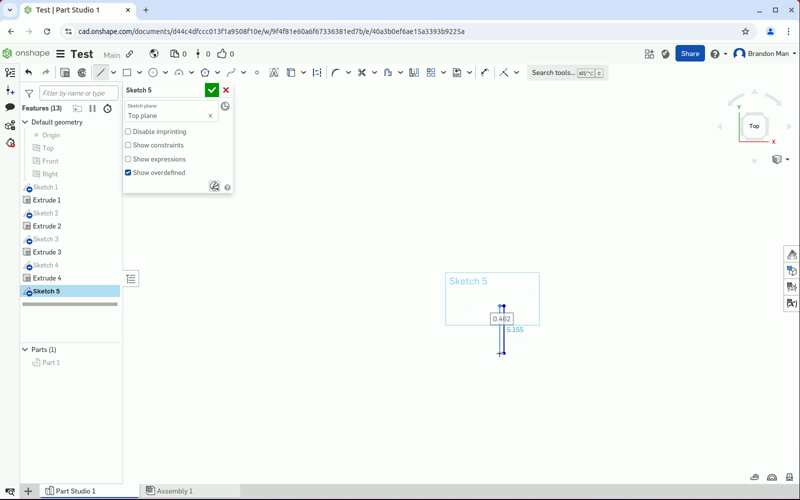
scroll(6)
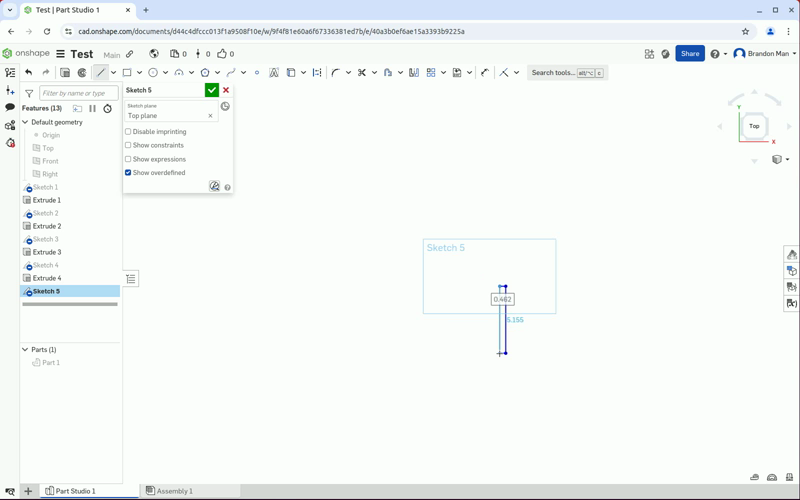
scroll(6)
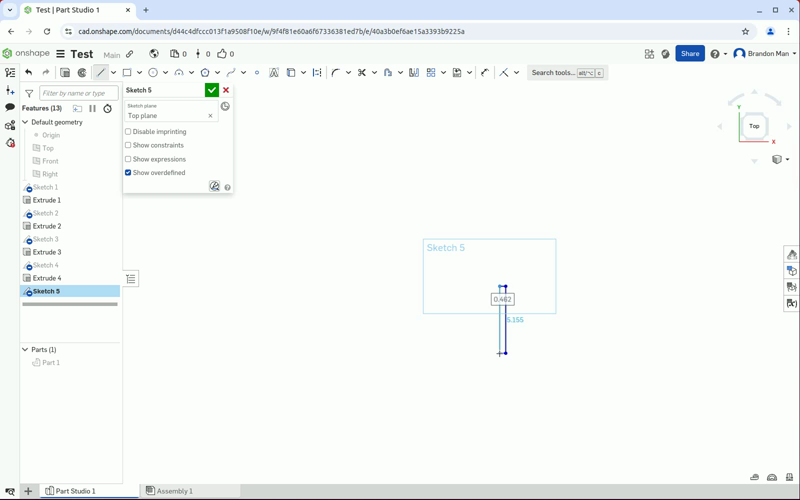
scroll(6)
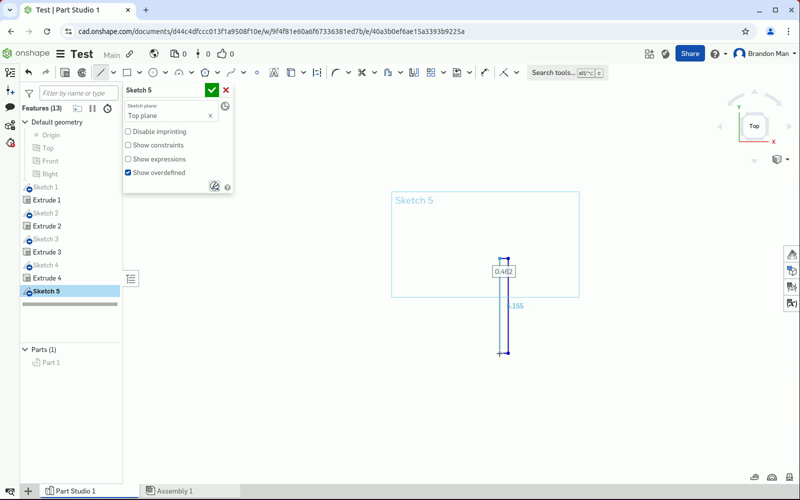
scroll(6)
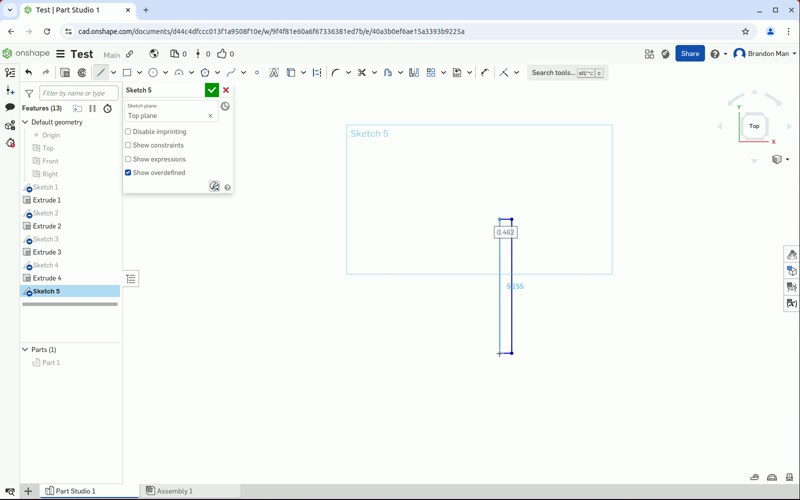
scroll(6)
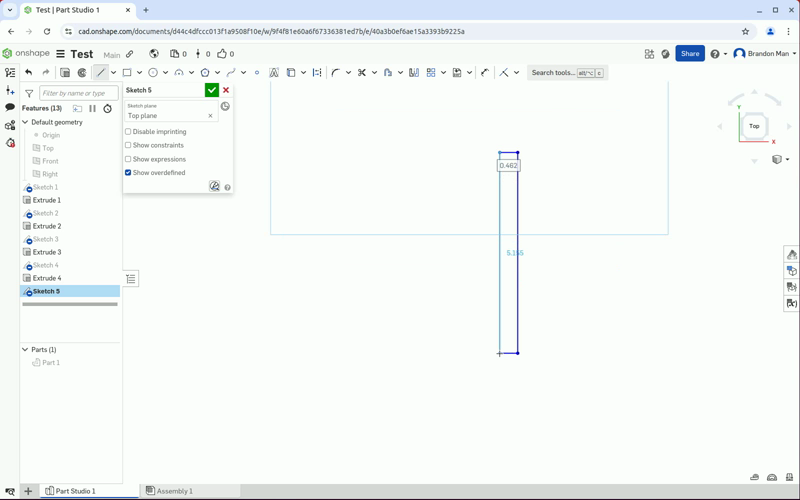
scroll(6)
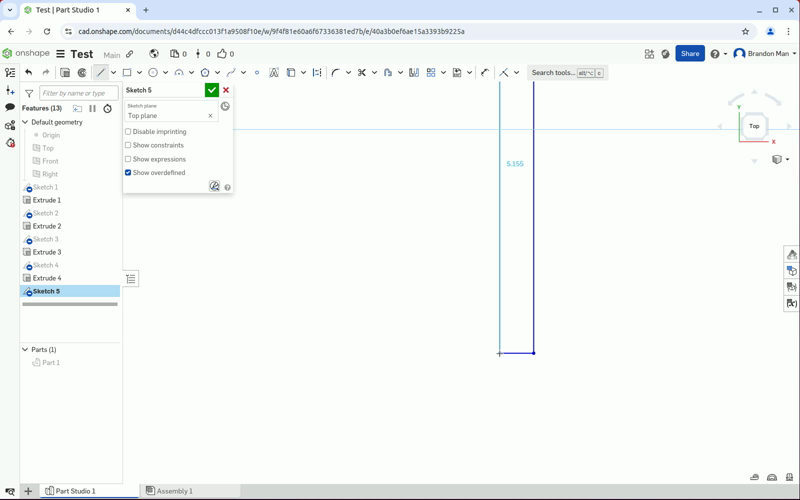
key_up(shift)
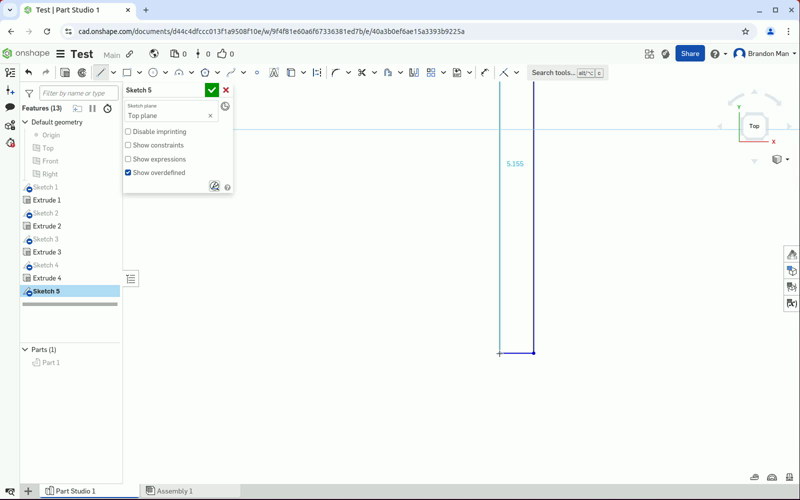
click(499, 353)
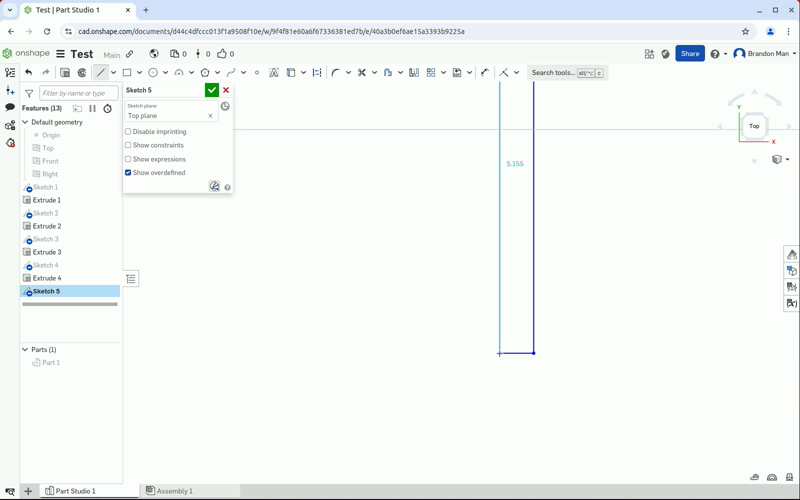
scroll(-6)
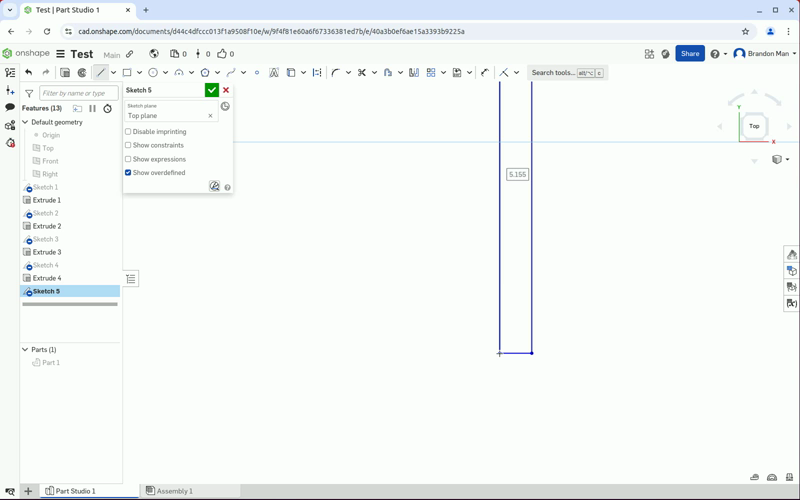
scroll(-6)
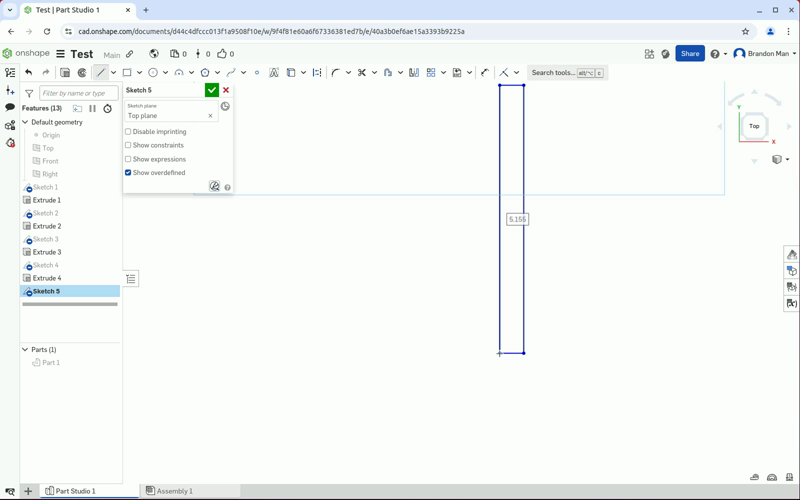
scroll(-6)
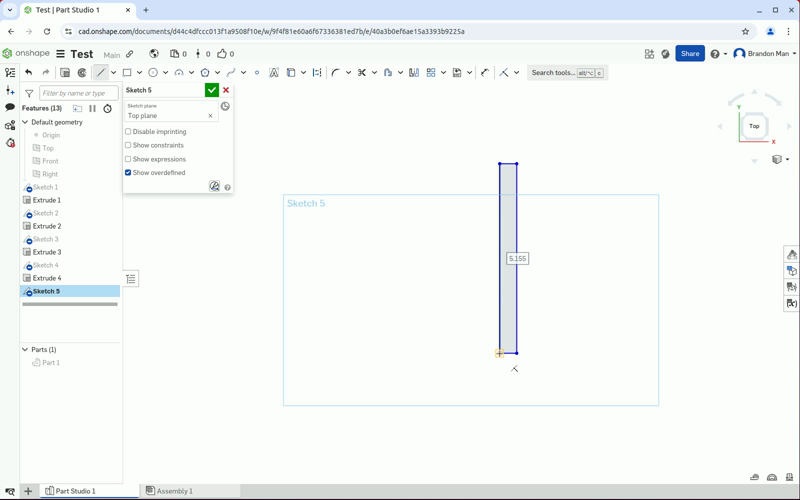
scroll(-6)
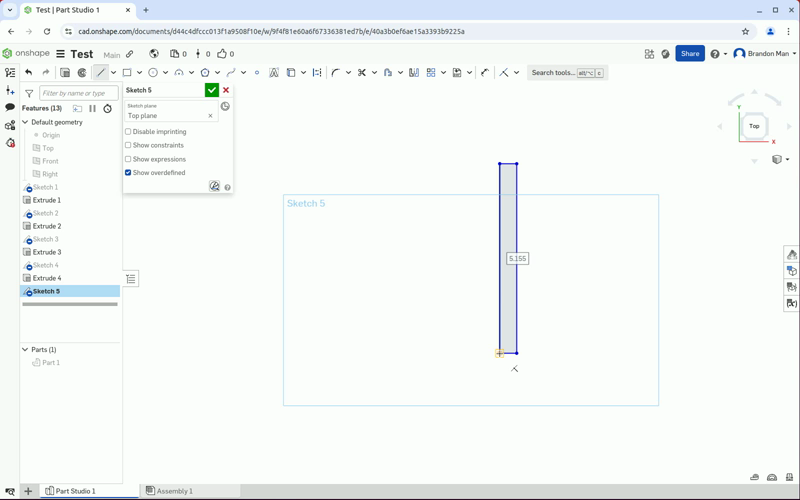
scroll(-6)
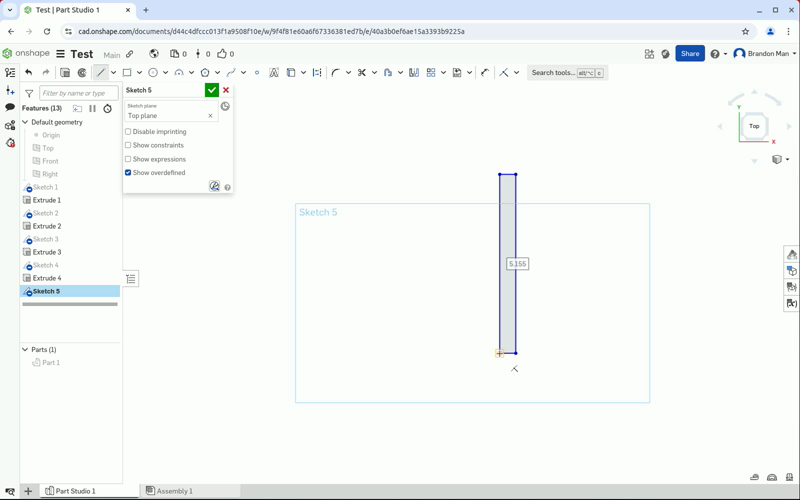
scroll(-6)
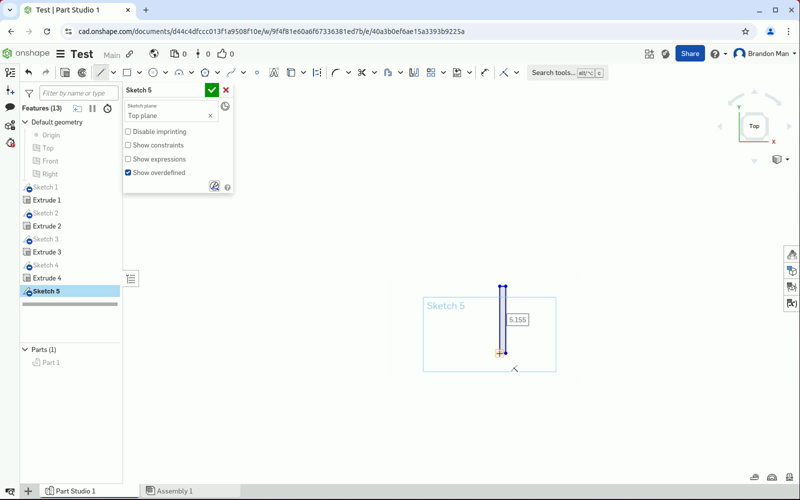
scroll(-6)
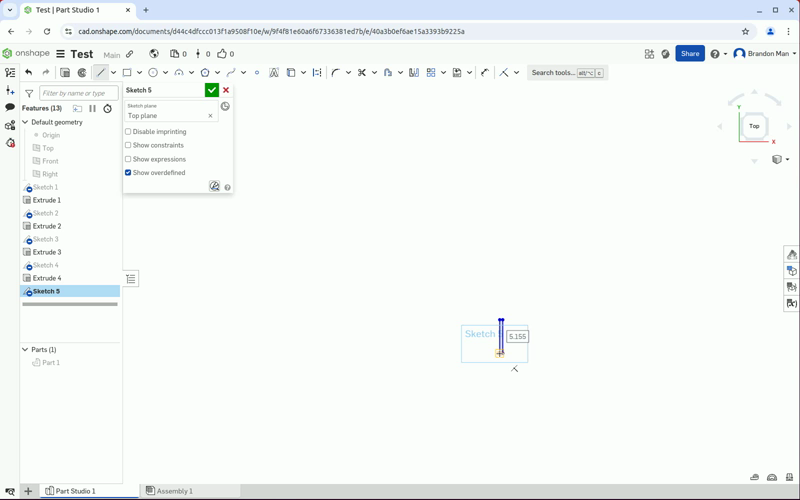
key(esc)
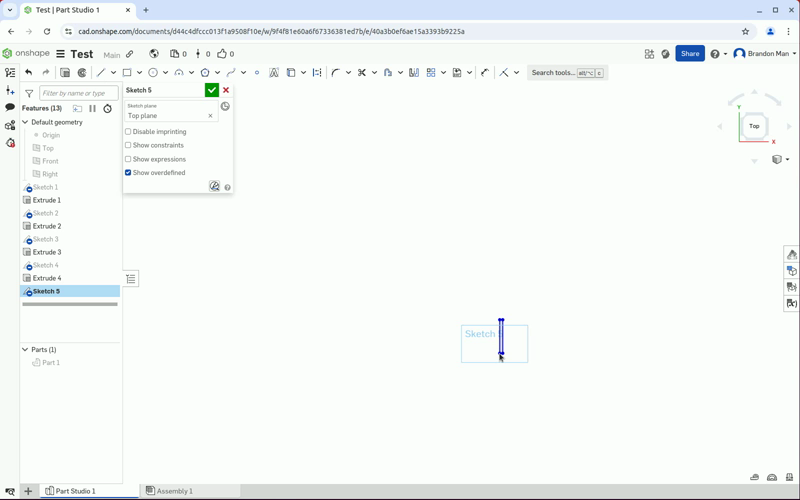
mouse_move(500, 338)
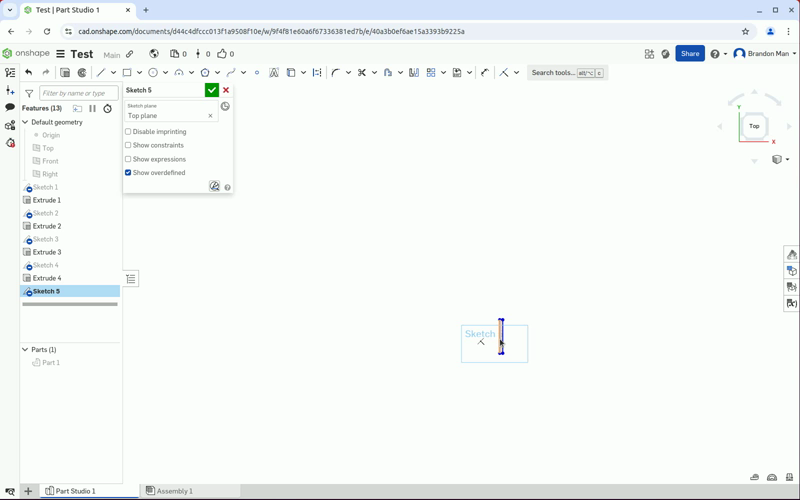
scroll(6)
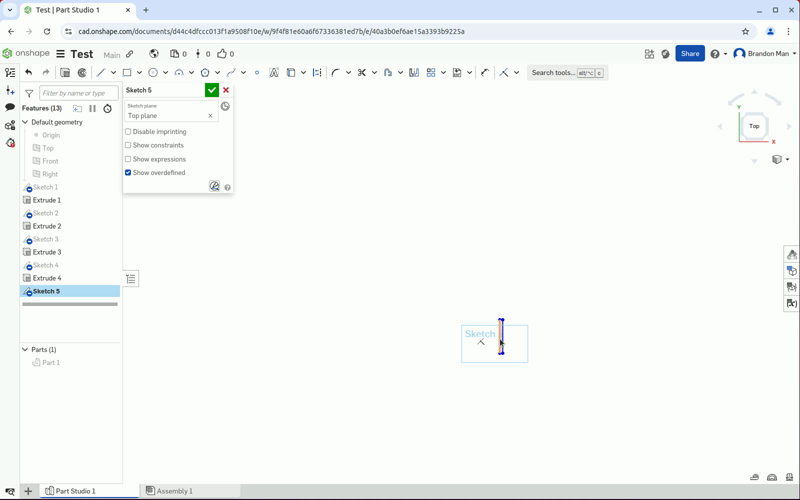
scroll(6)
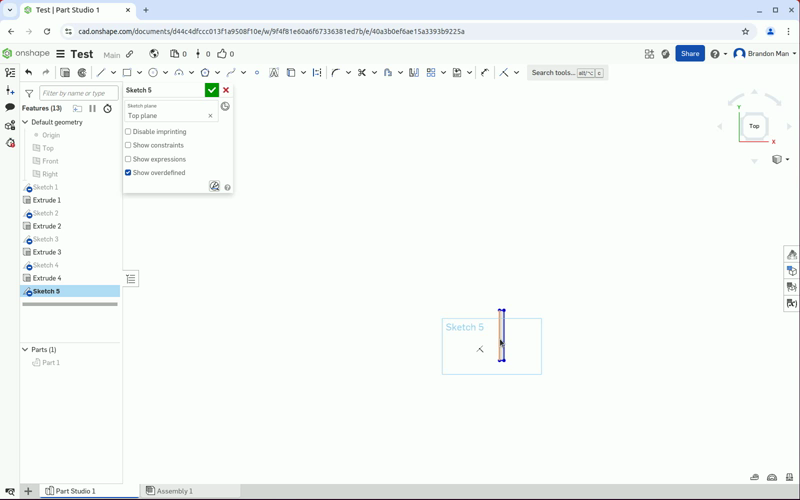
scroll(6)
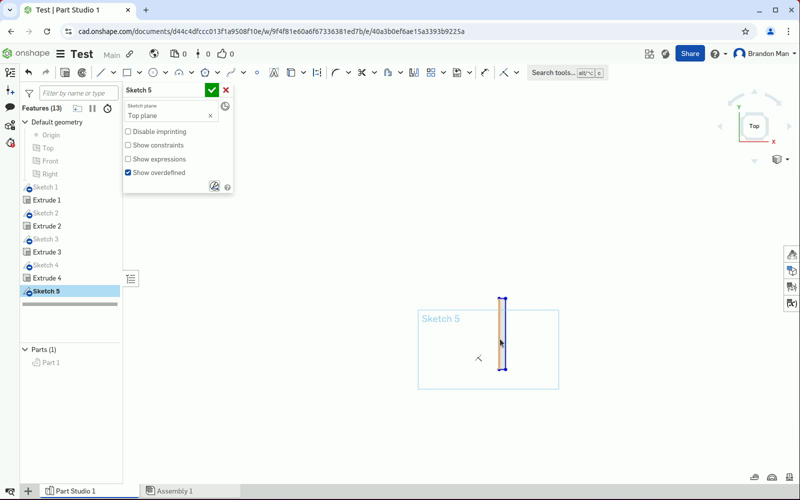
scroll(6)
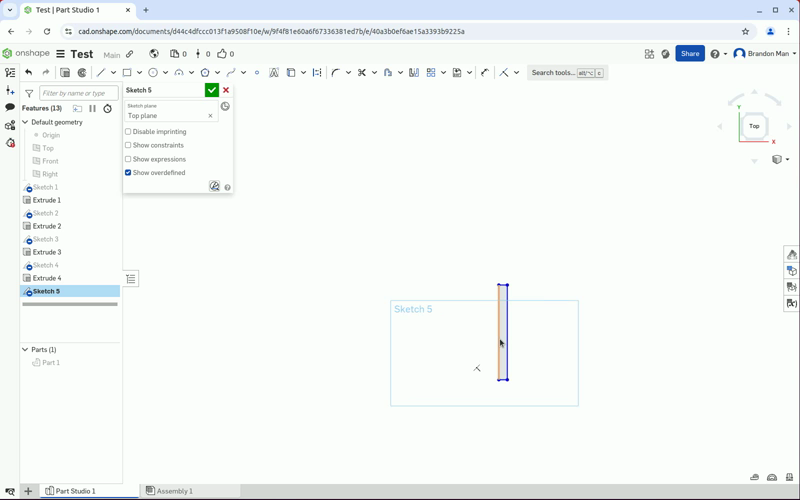
scroll(6)
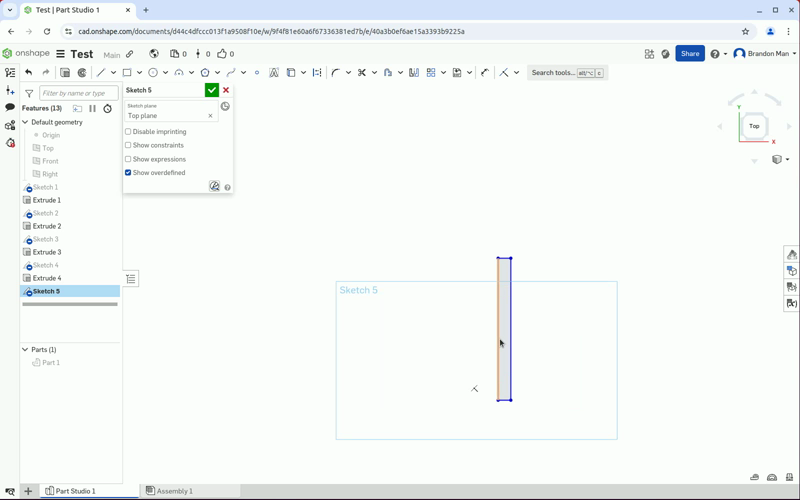
scroll(6)
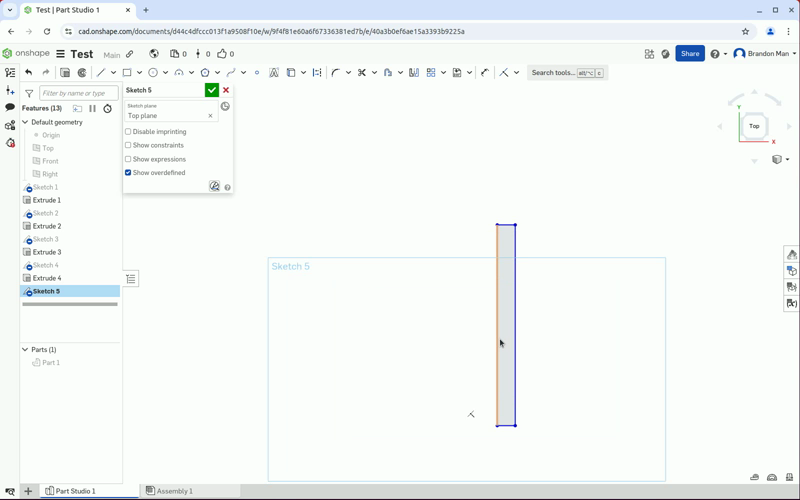
scroll(6)
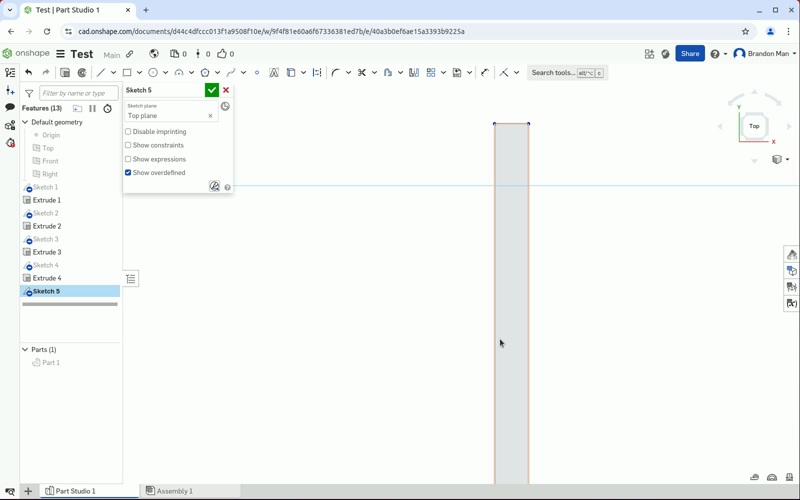
click(500, 338)
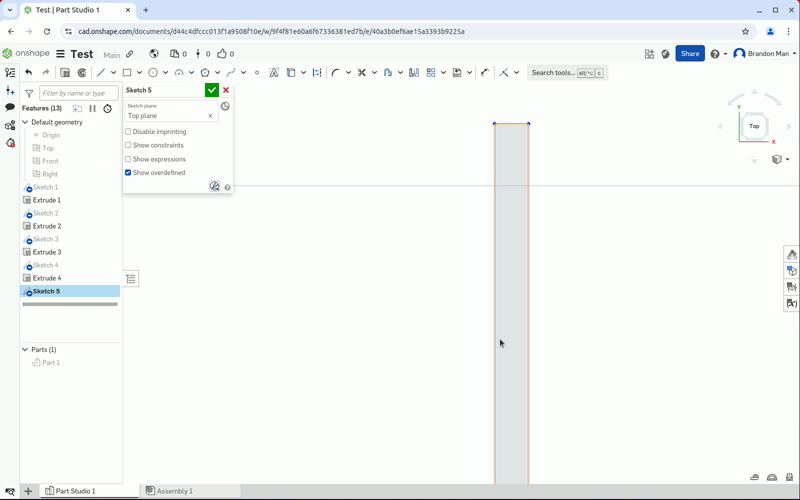
scroll(-6)
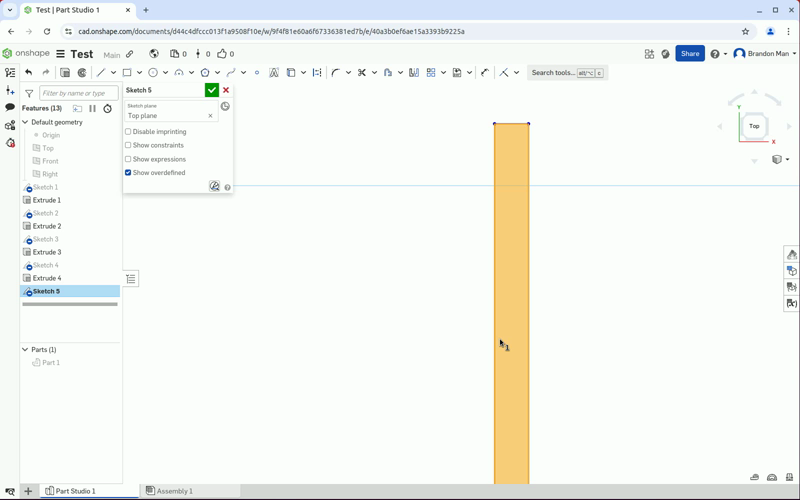
scroll(-6)
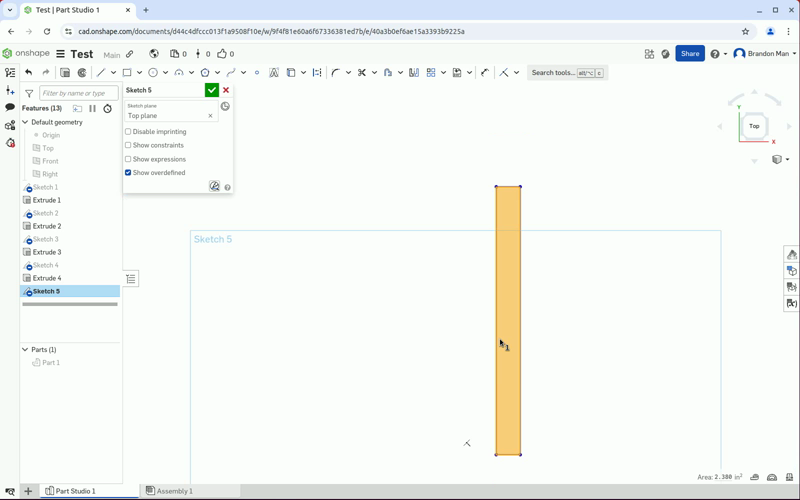
scroll(-6)
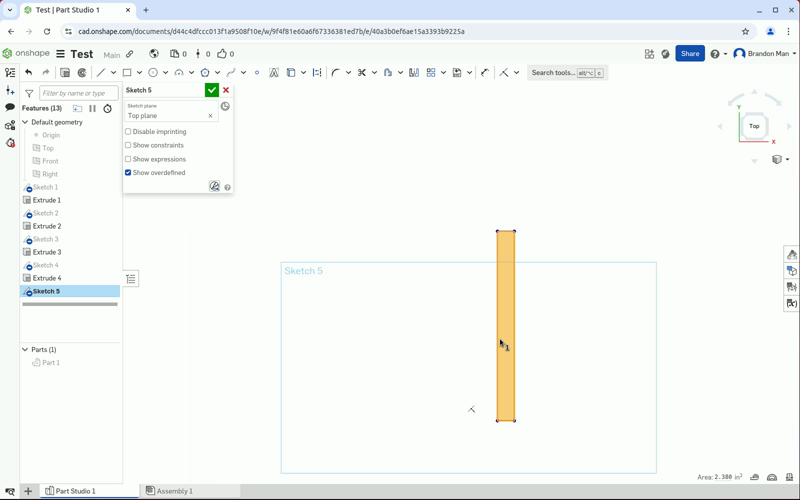
scroll(-6)
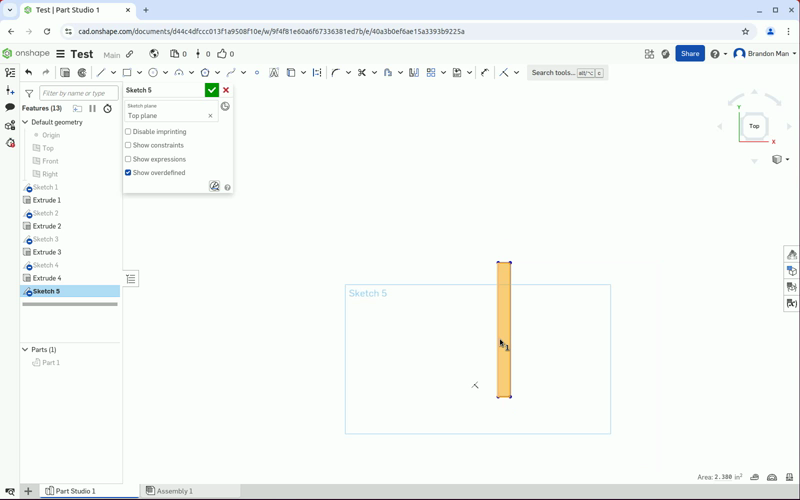
scroll(-6)
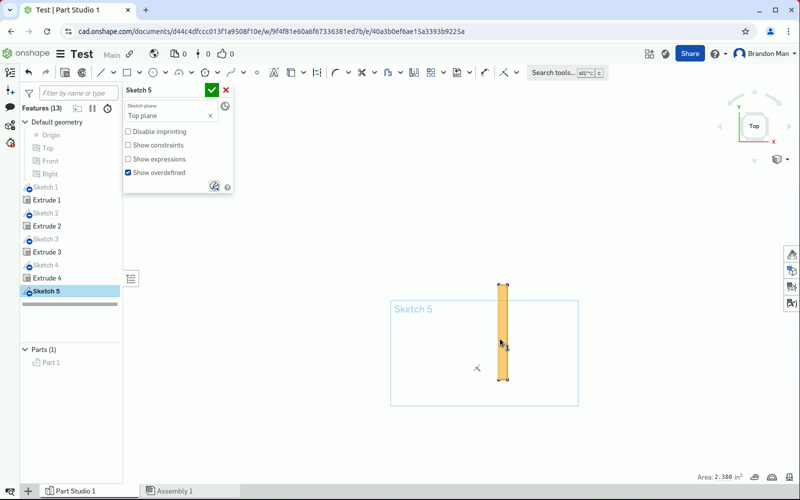
scroll(-6)
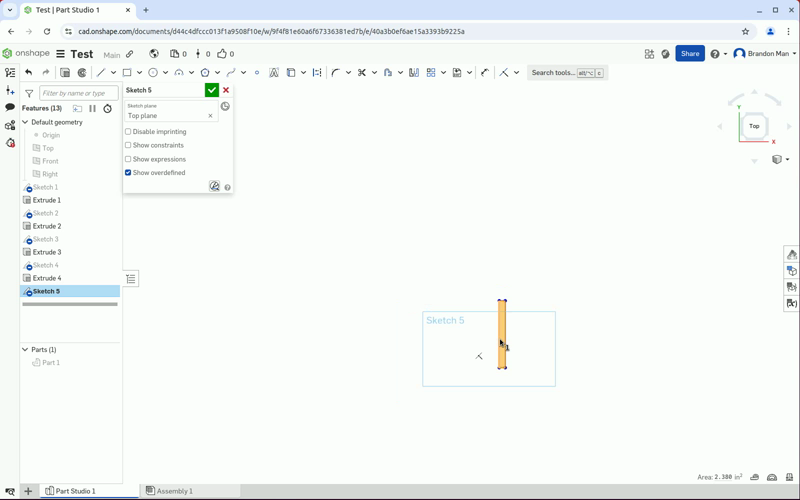
scroll(-6)
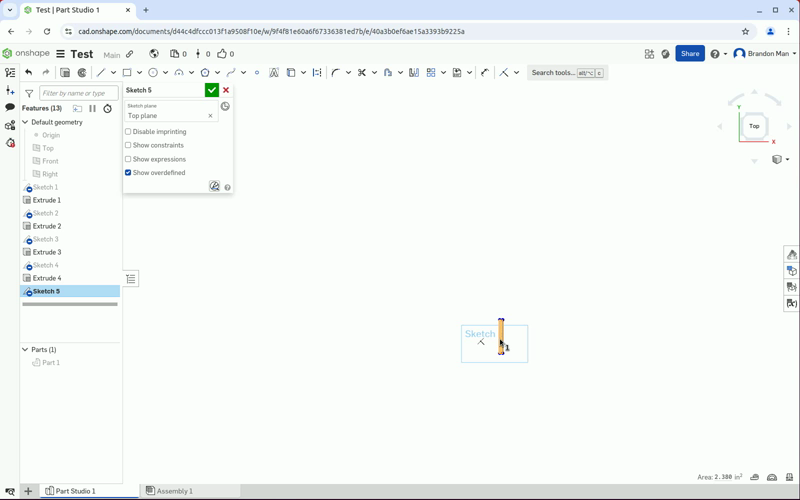
mouse_move(73, 352)
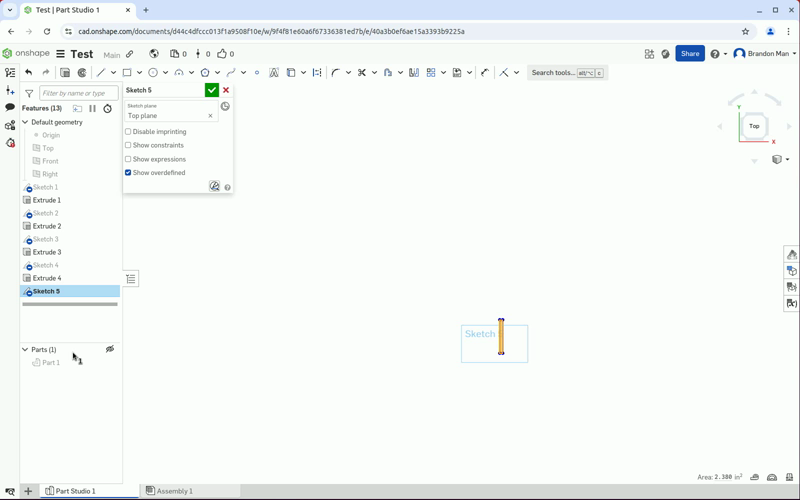
key(shift+y)
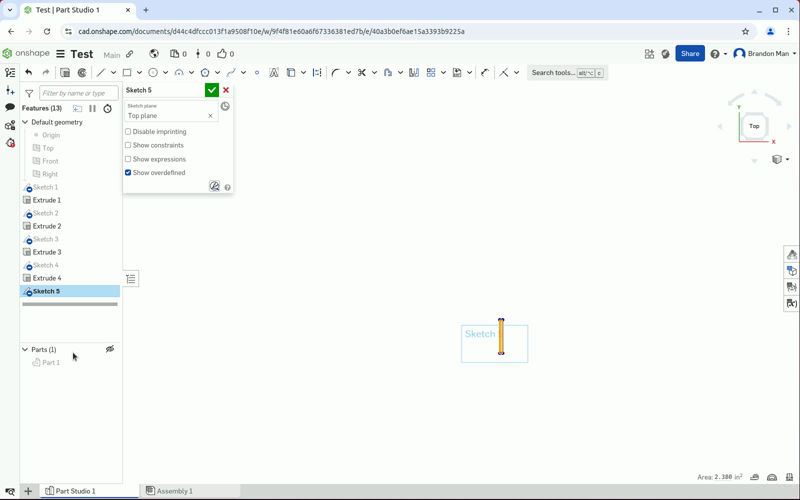
key(shift+e)
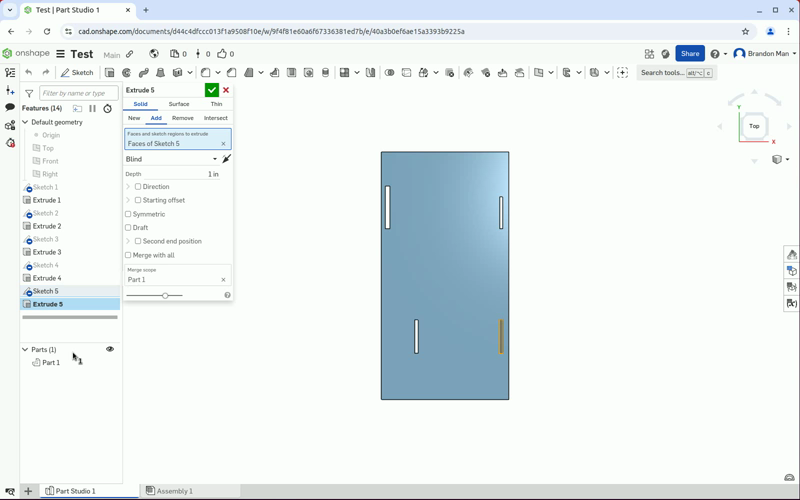
mouse_move(143, 106)
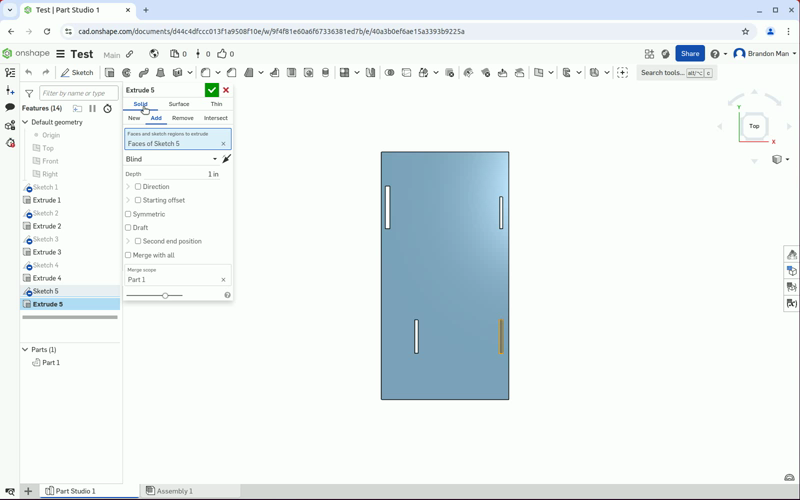
click(143, 106)
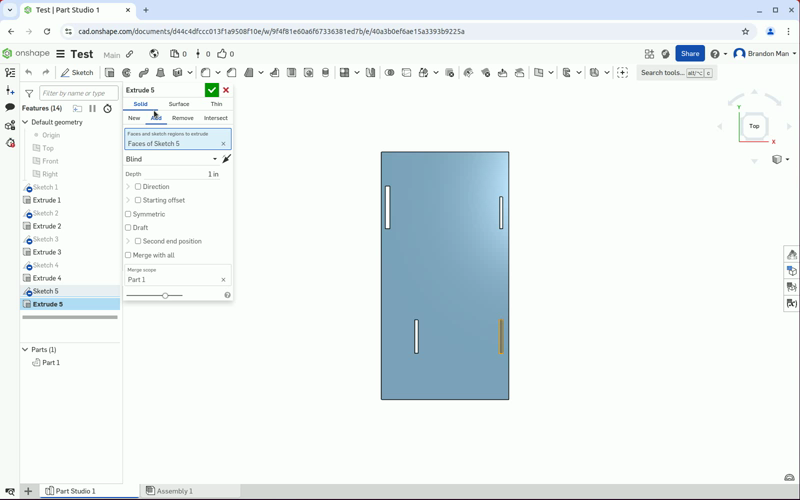
mouse_move(186, 120)
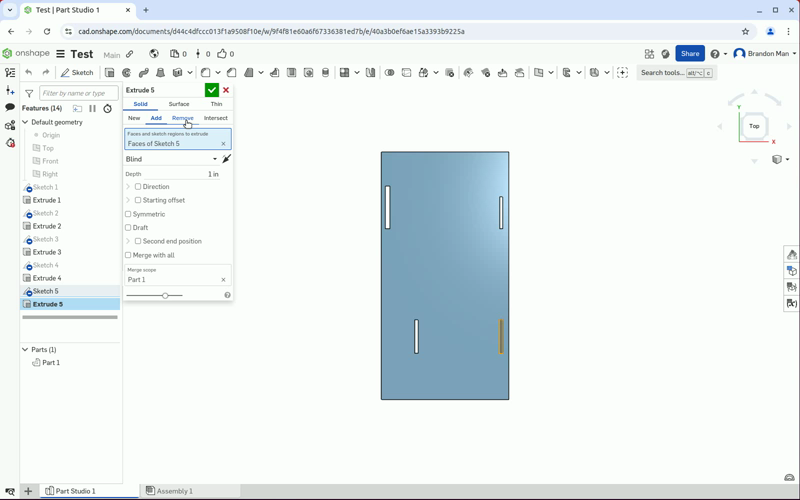
click(186, 120)
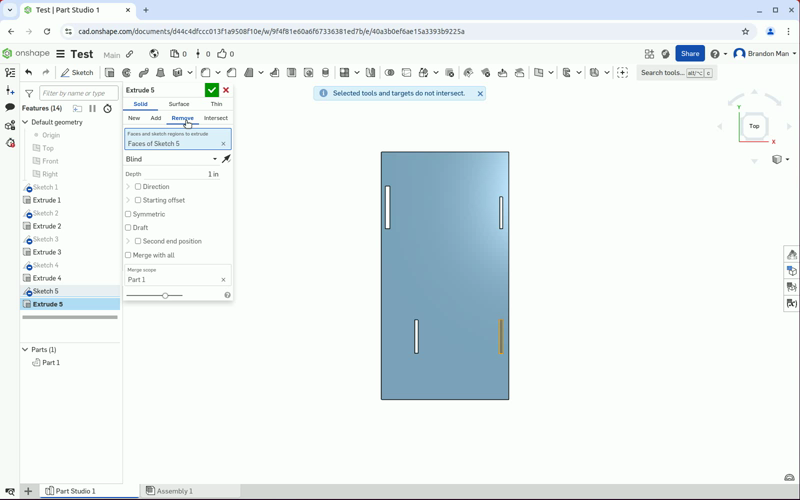
key(tab, 4)
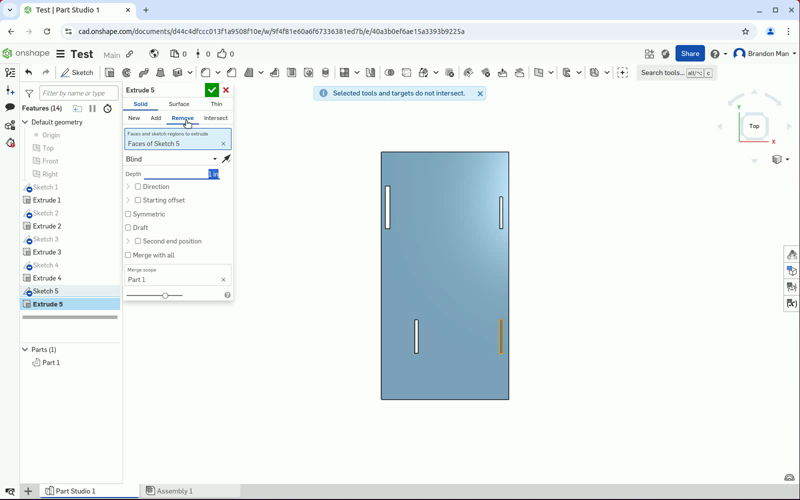
text(-6.981)
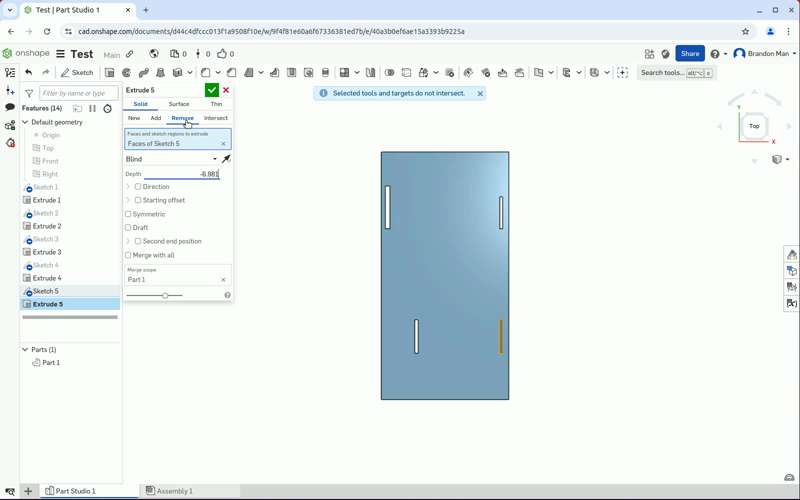
key(tab, 6)
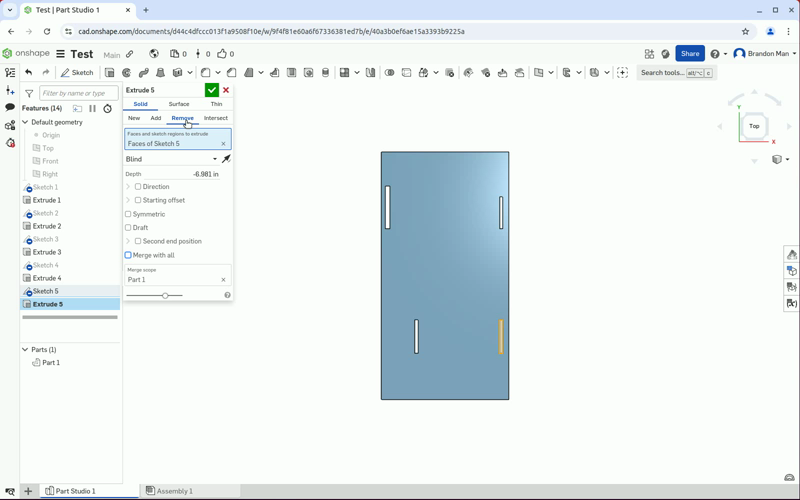
key(space)
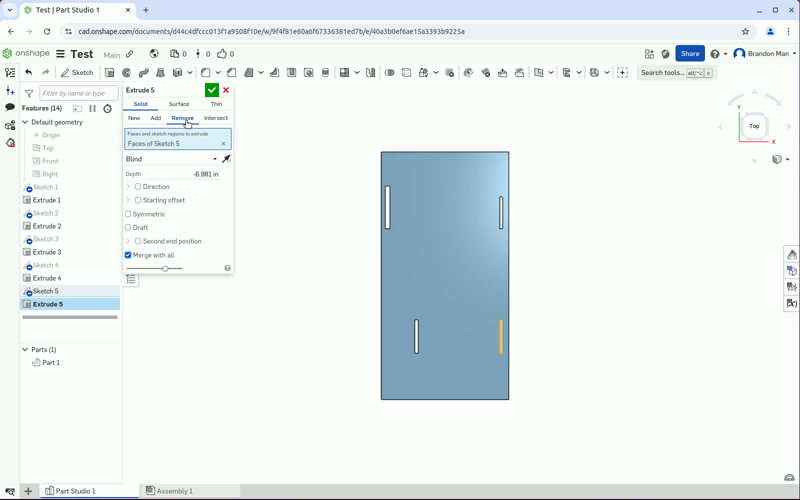
key(enter)
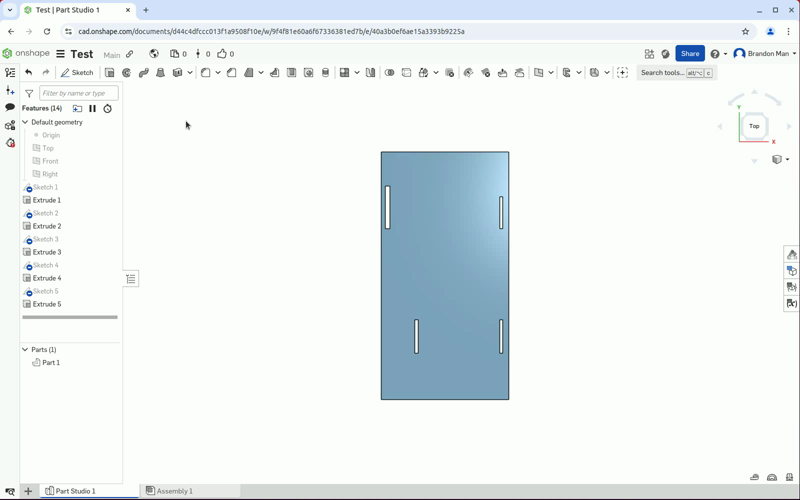
key(shift+h)
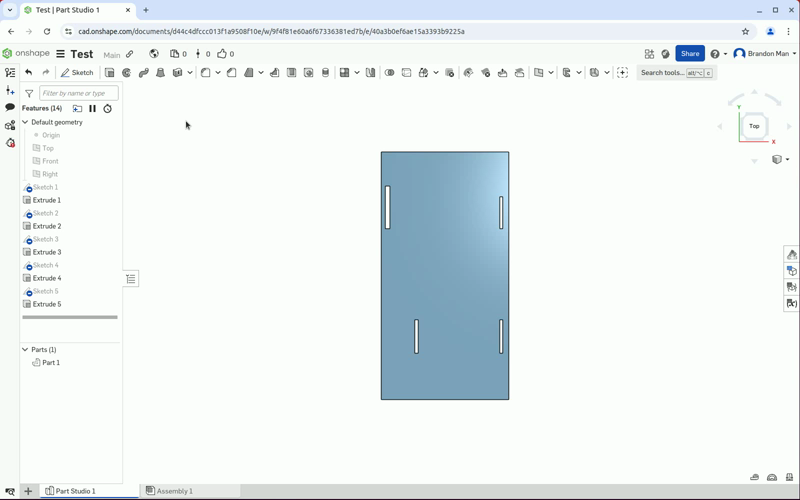
key(shift+h)
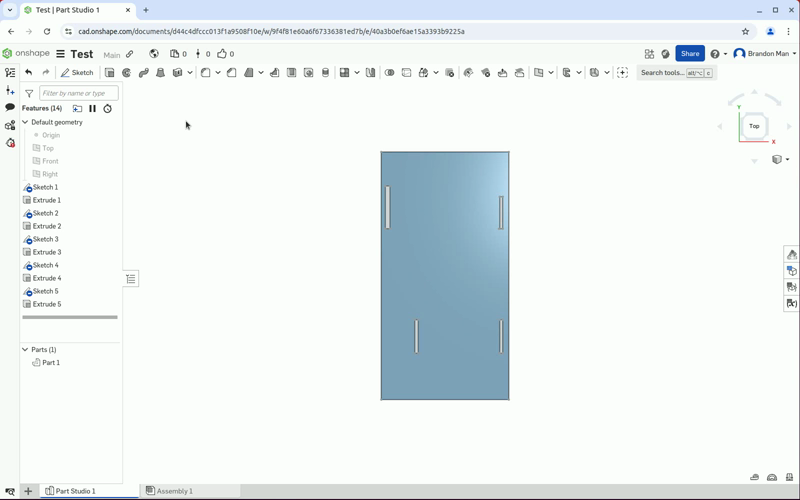
key(shift+7)
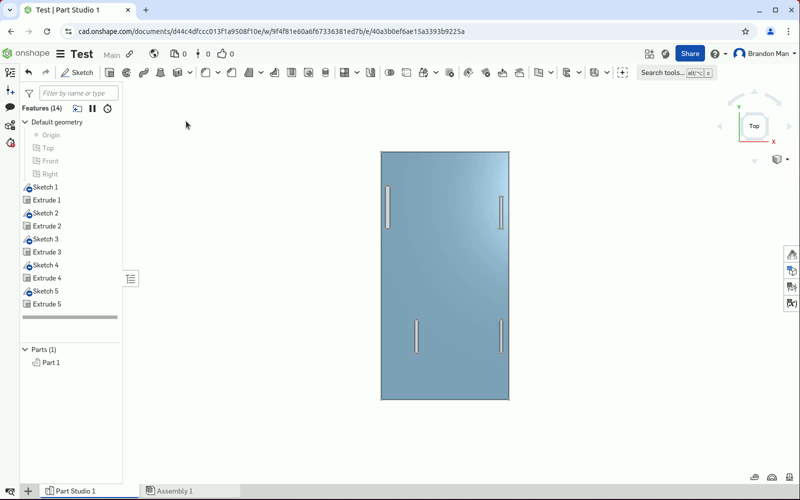
key(up, 3)
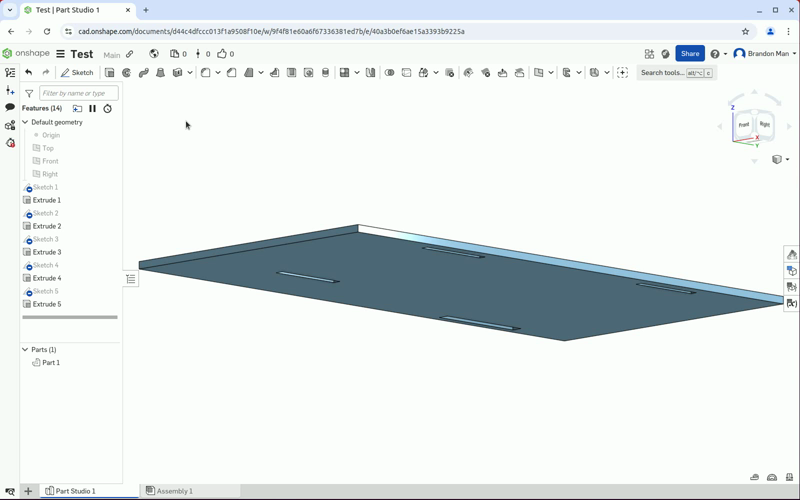
key(left, 3)
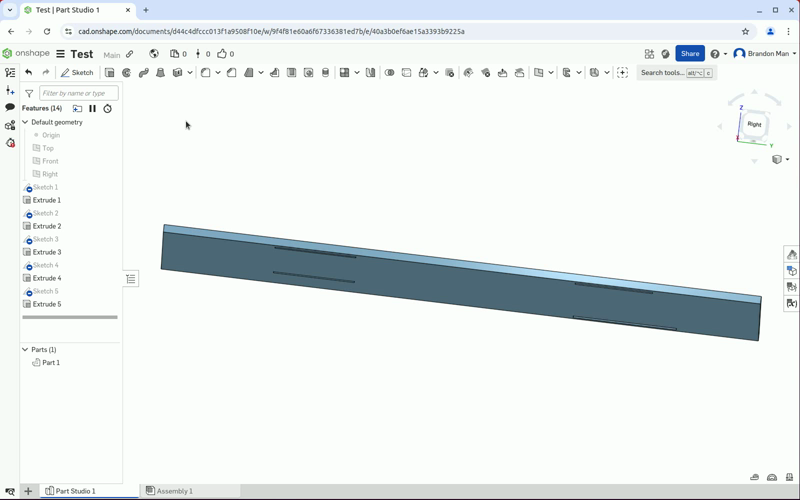
key(right, 3)
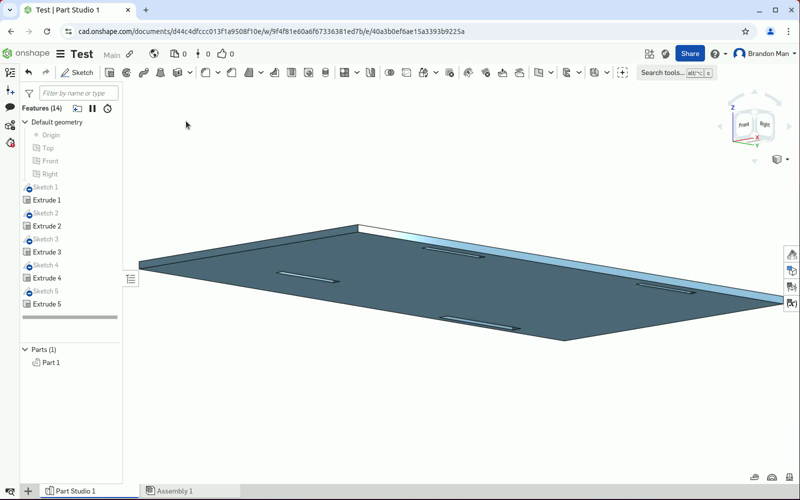
key(down, 3)
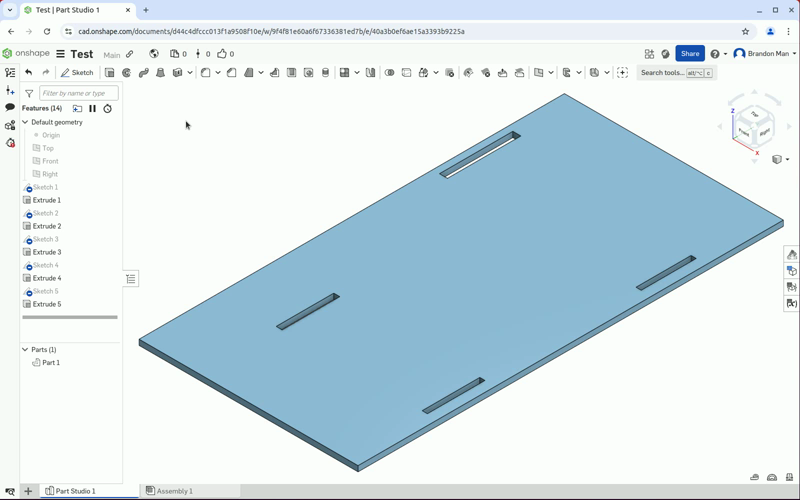
mouse_move(73, 189)
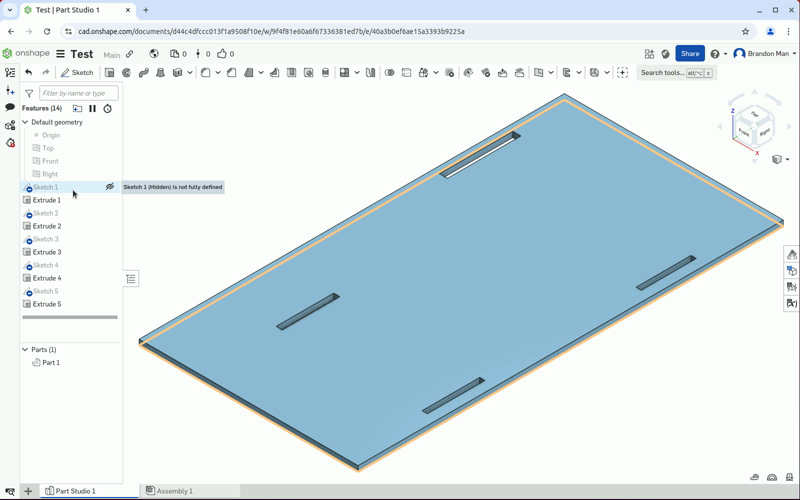
click(73, 189)